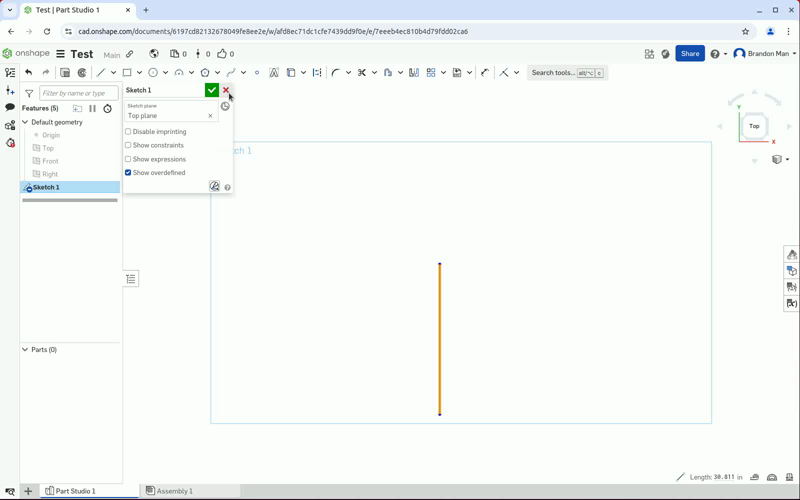
key(shift+h)
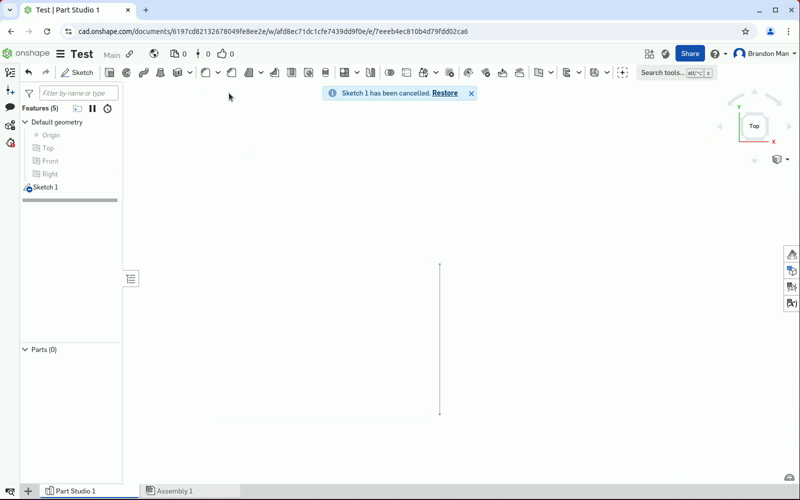
key(shift+s)
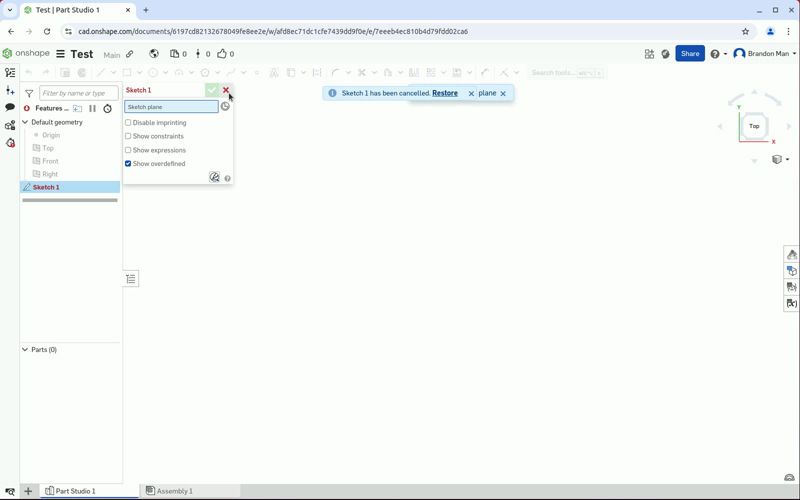
mouse_move(73, 150)
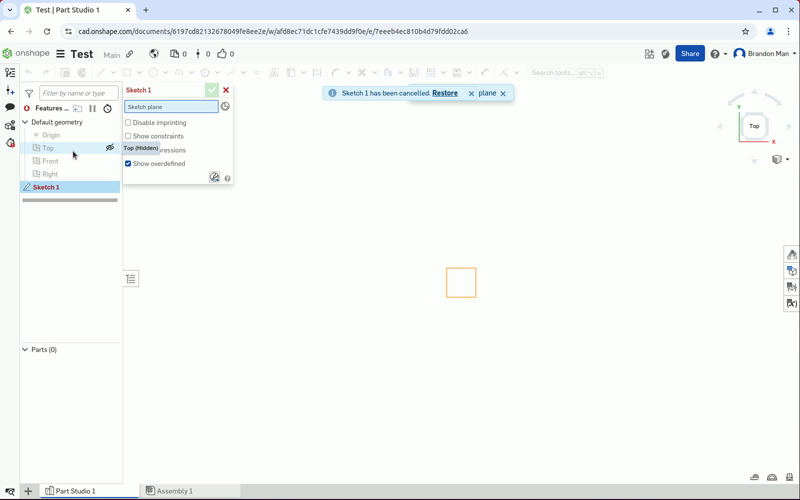
click(73, 150)
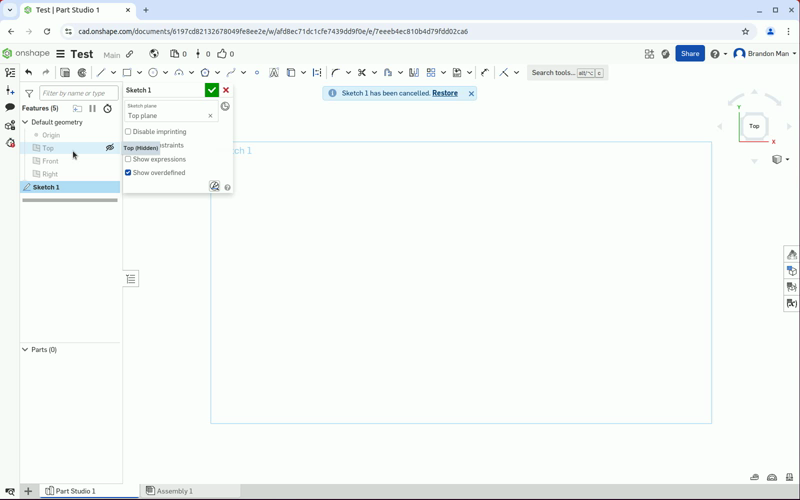
mouse_move(73, 352)
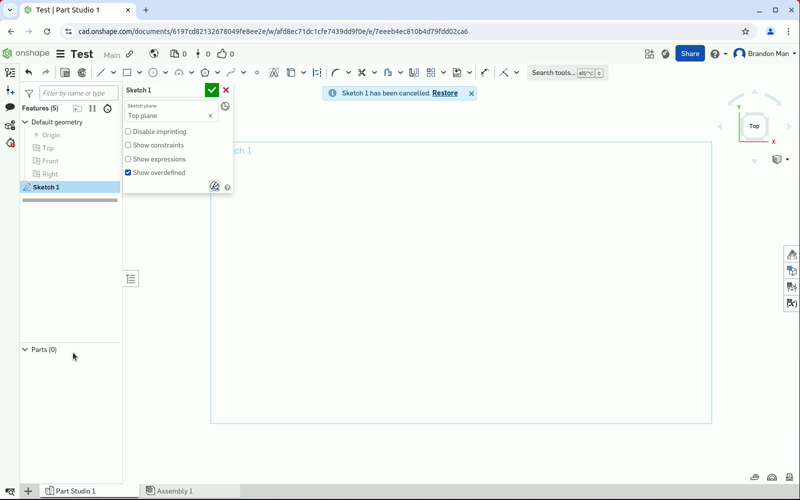
key(y)
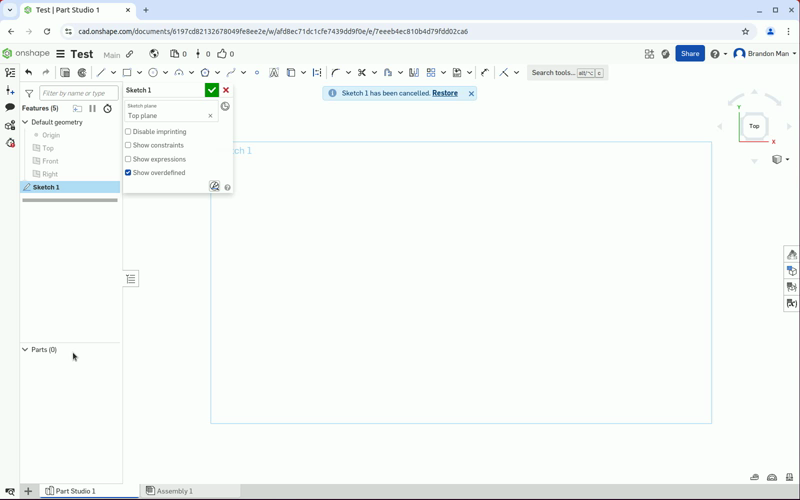
key(a)
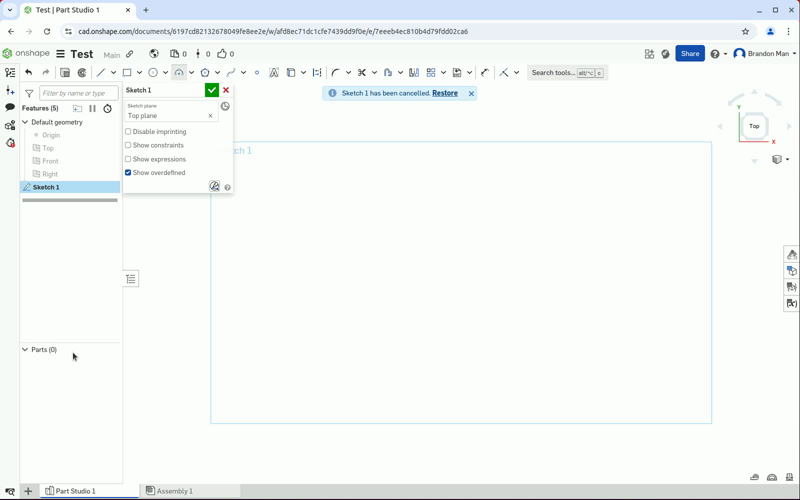
key_down(shift)
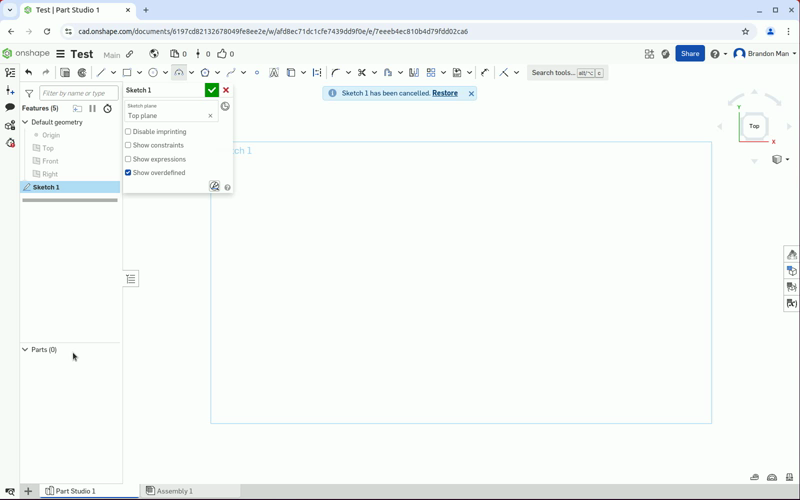
mouse_move(368, 343)
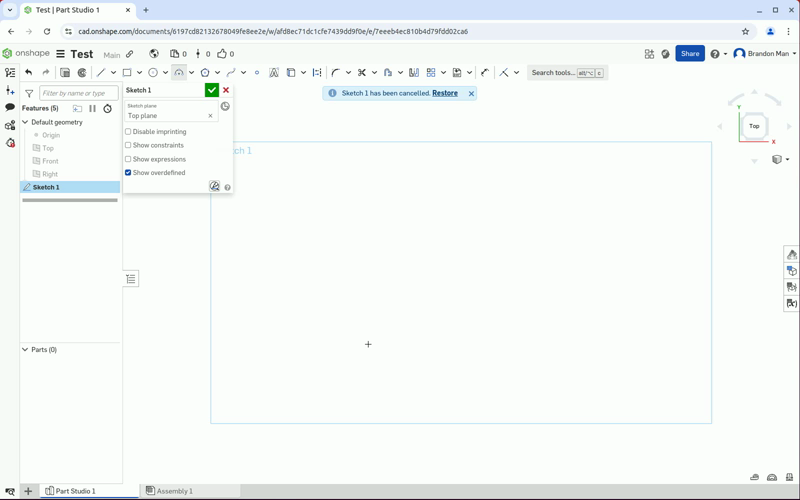
click(368, 343)
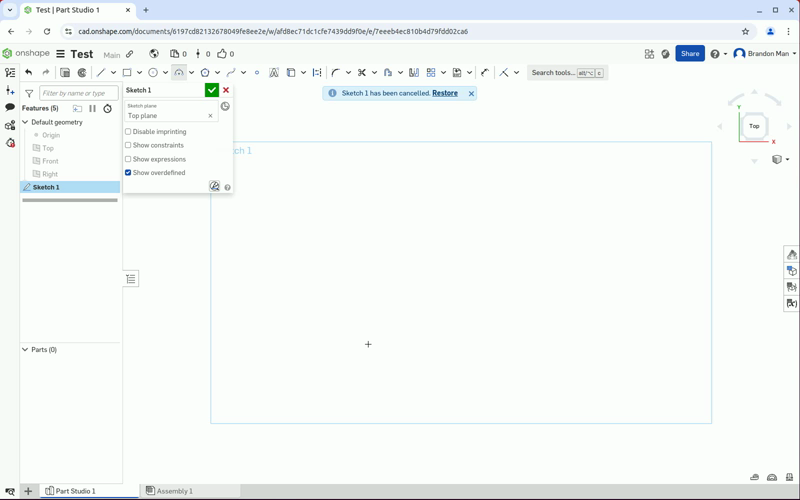
key_up(shift)
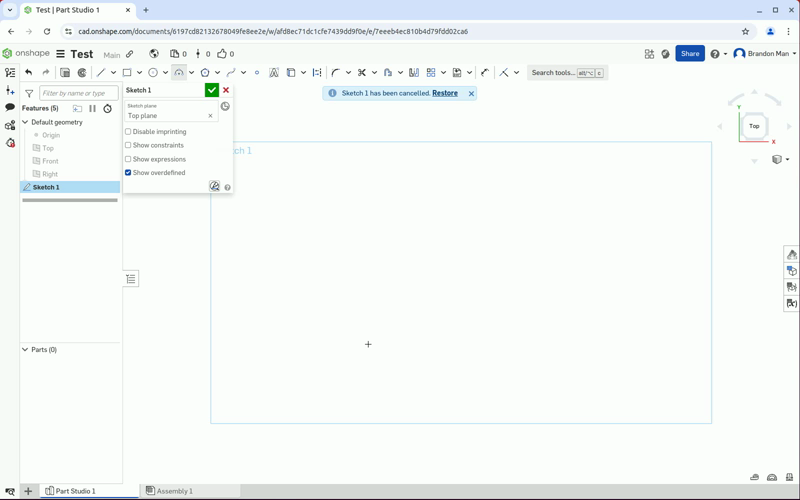
key_down(shift)
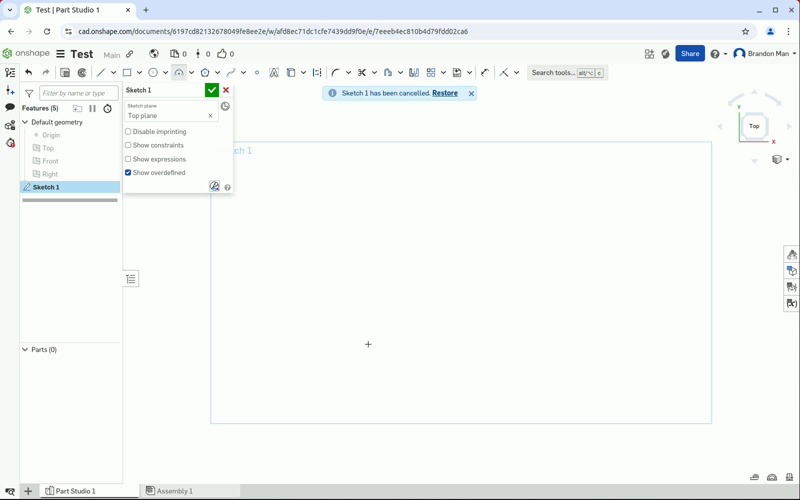
mouse_move(372, 349)
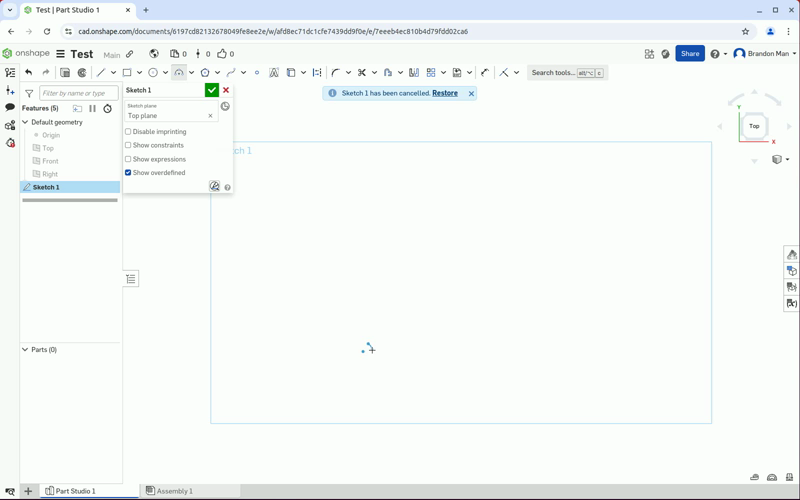
scroll(6)
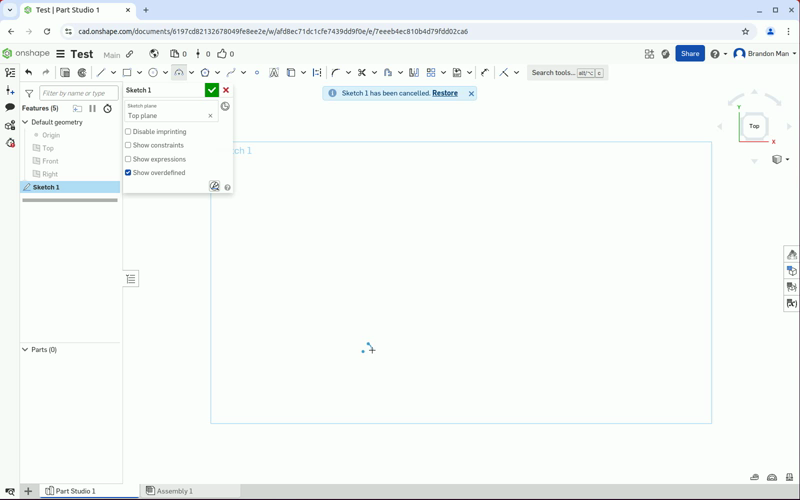
scroll(6)
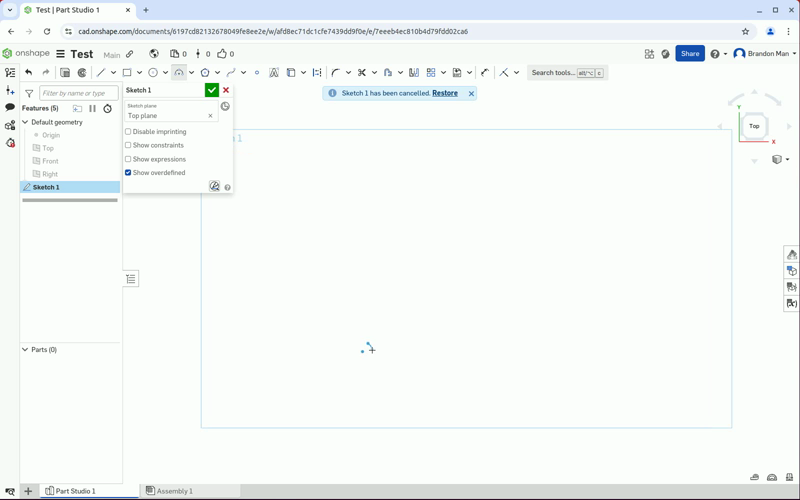
scroll(6)
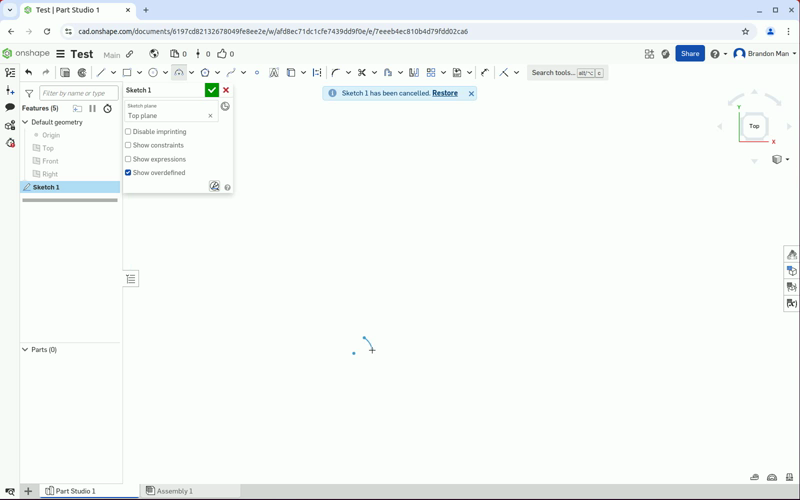
scroll(6)
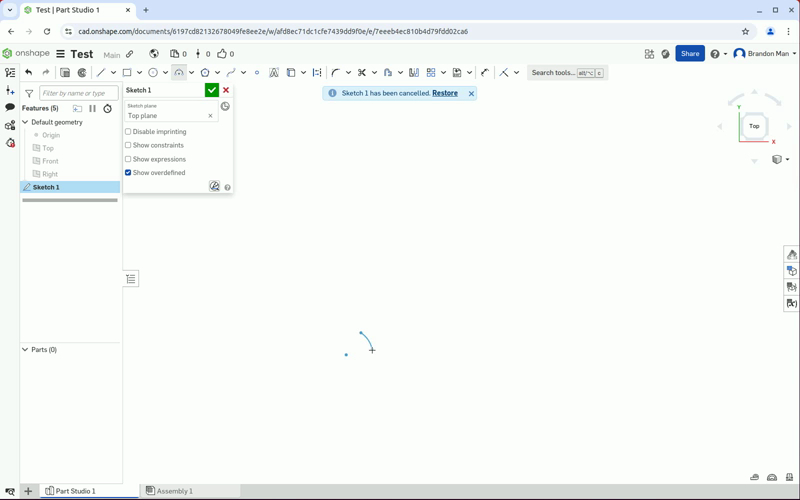
scroll(6)
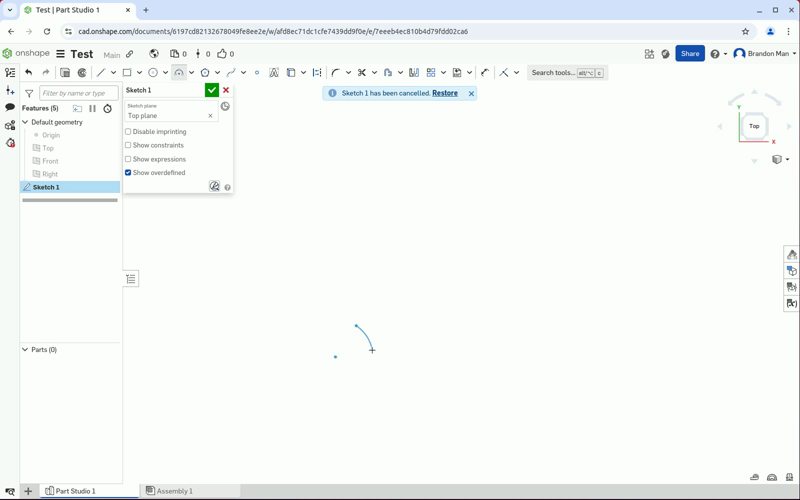
scroll(6)
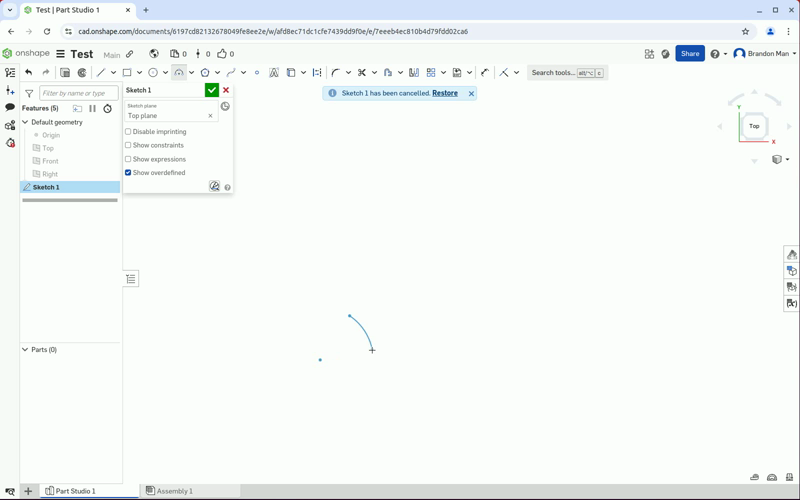
scroll(6)
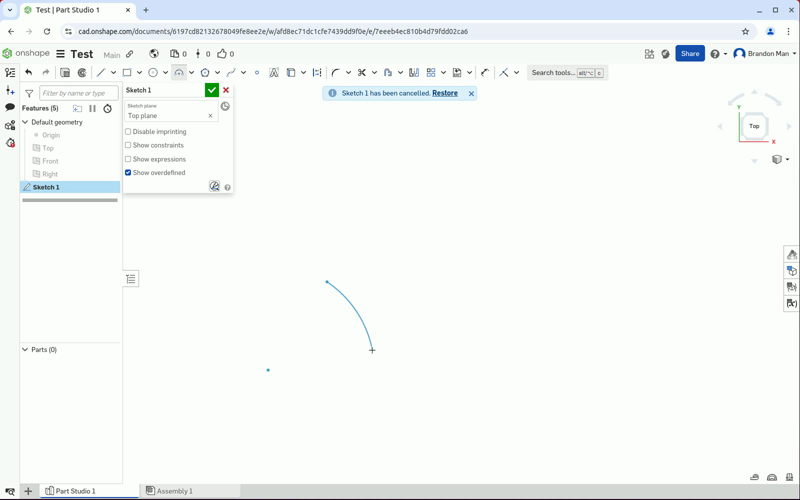
click(372, 349)
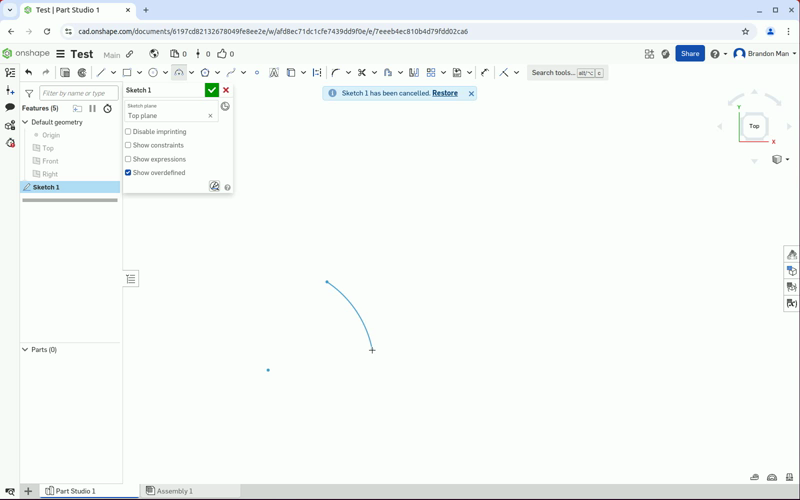
scroll(-6)
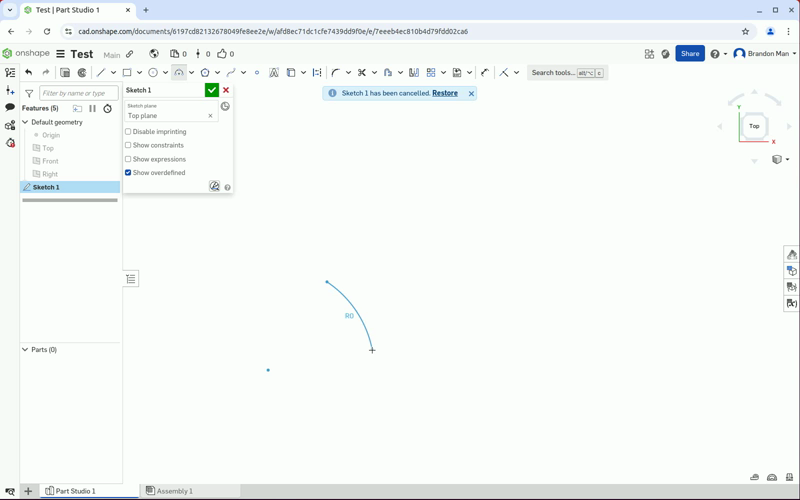
scroll(-6)
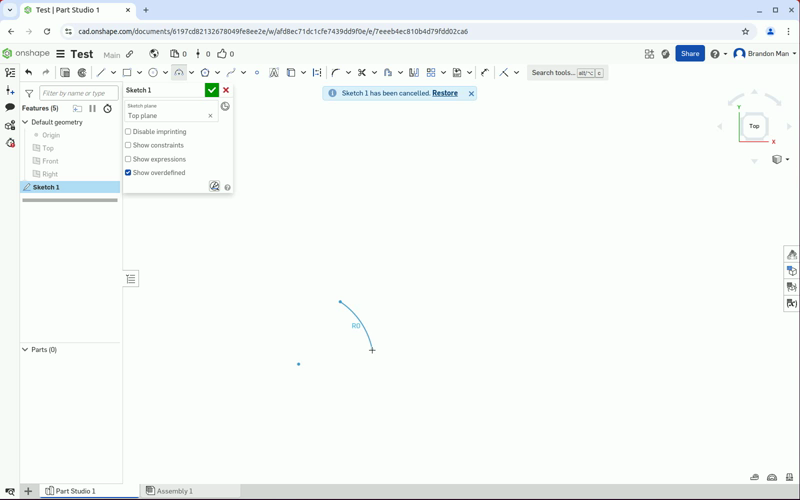
scroll(-6)
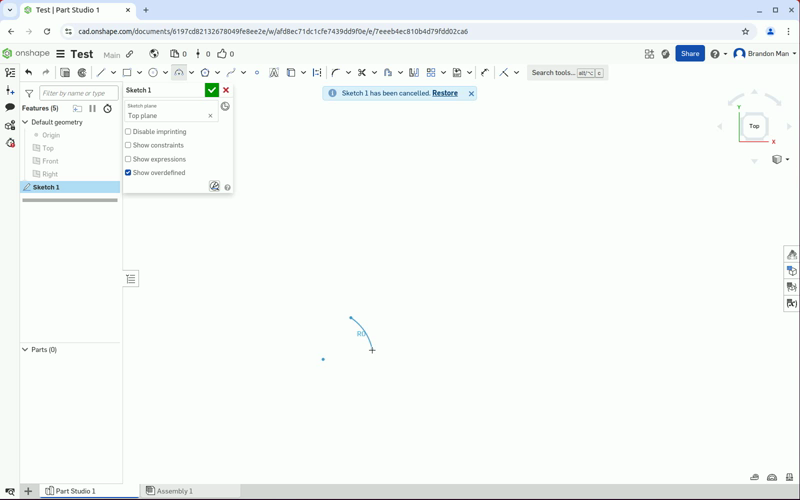
scroll(-6)
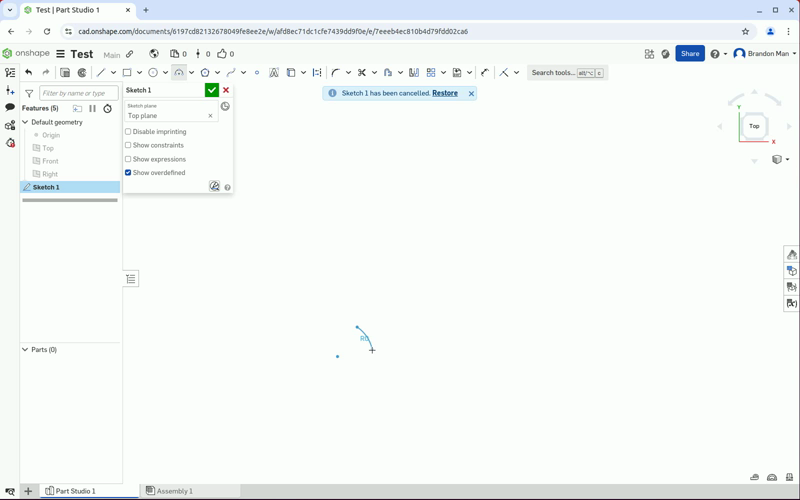
scroll(-6)
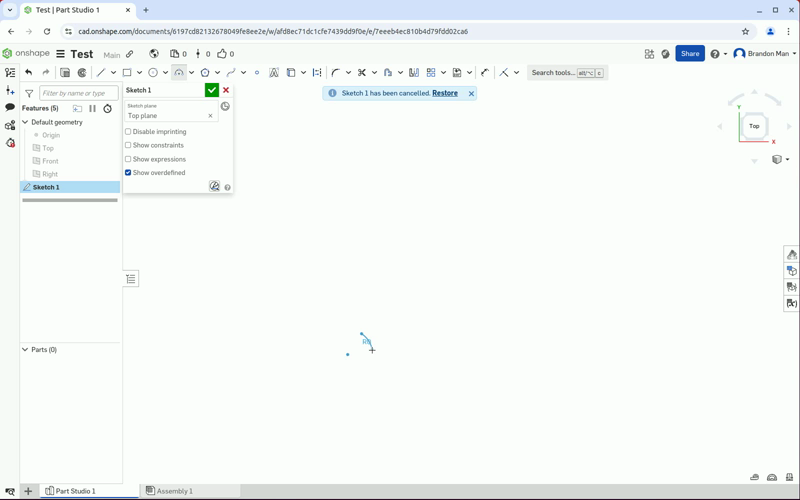
scroll(-6)
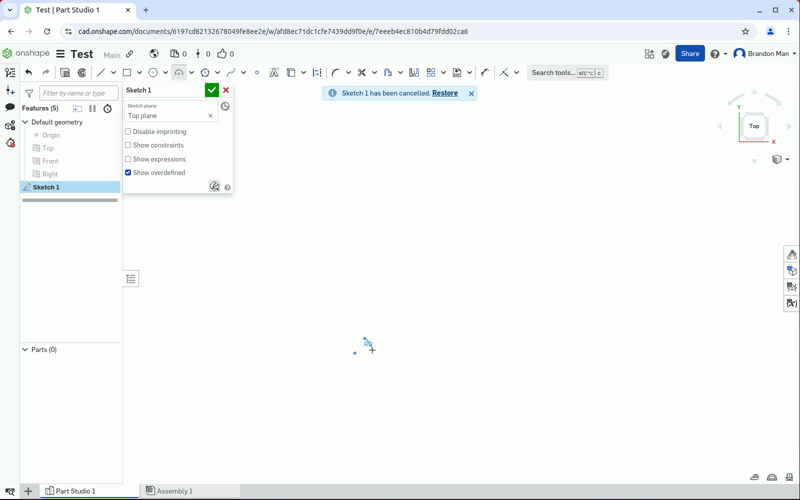
scroll(-6)
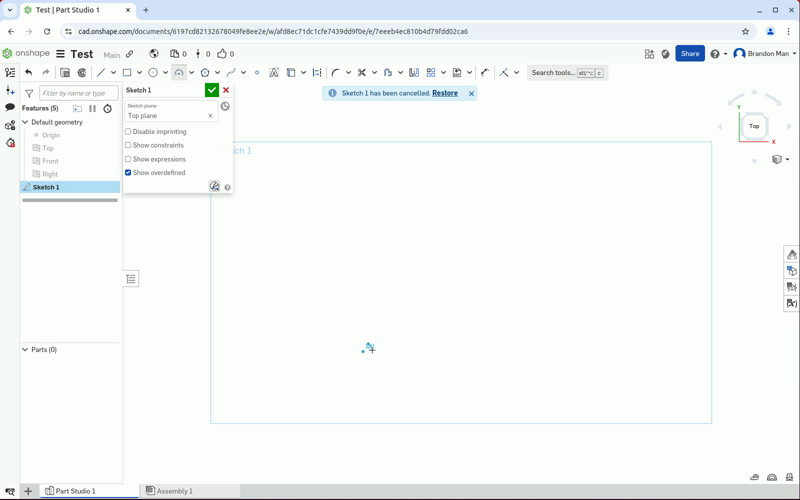
mouse_move(367, 348)
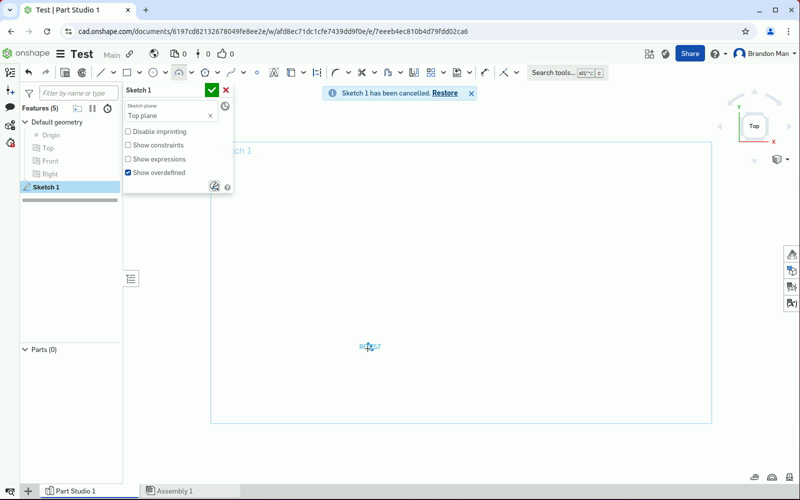
scroll(6)
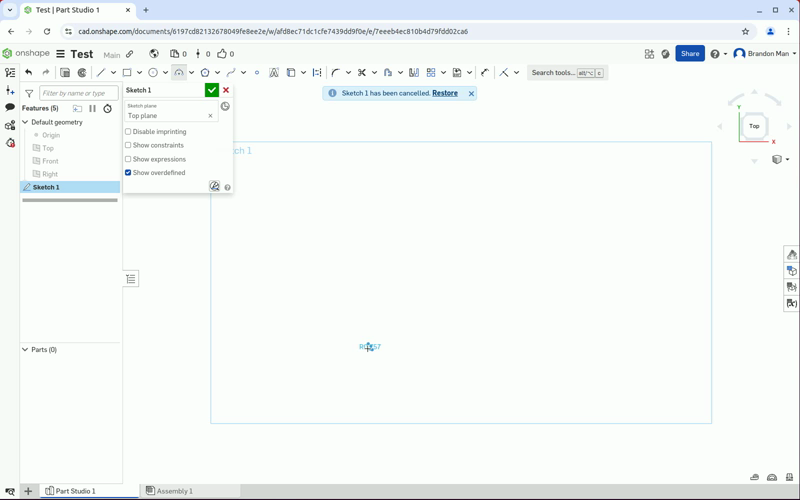
scroll(6)
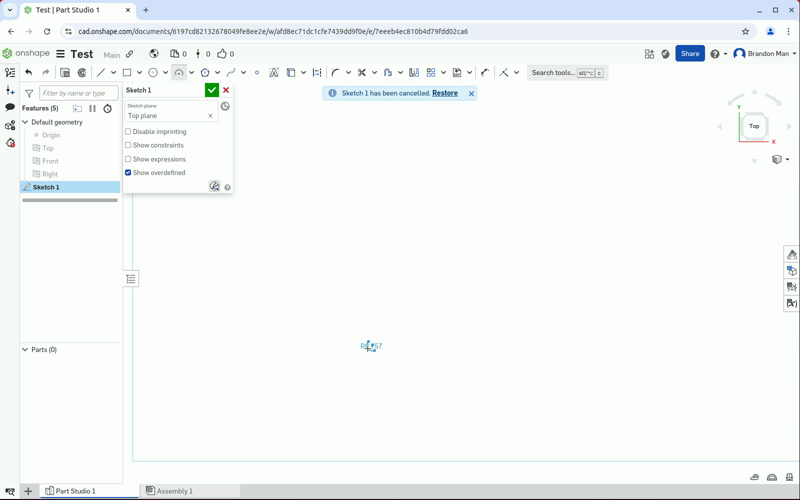
scroll(6)
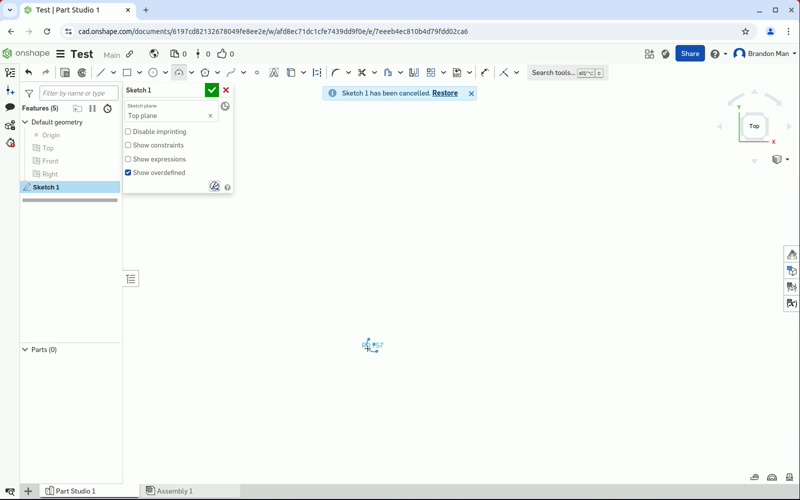
scroll(6)
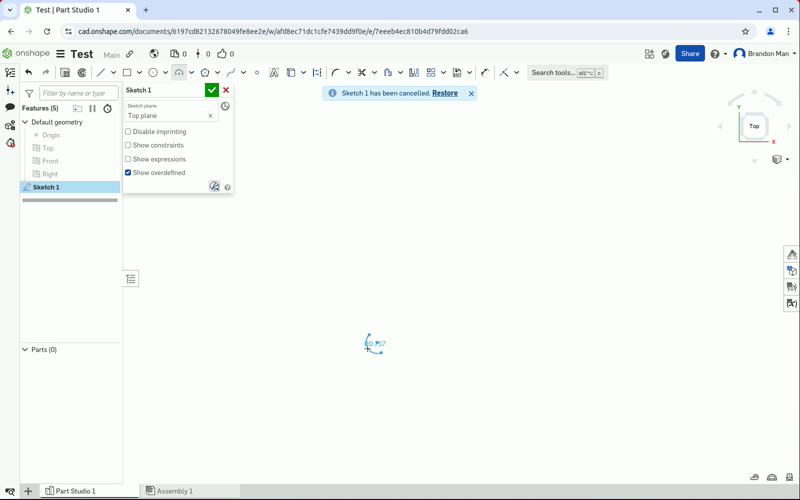
scroll(6)
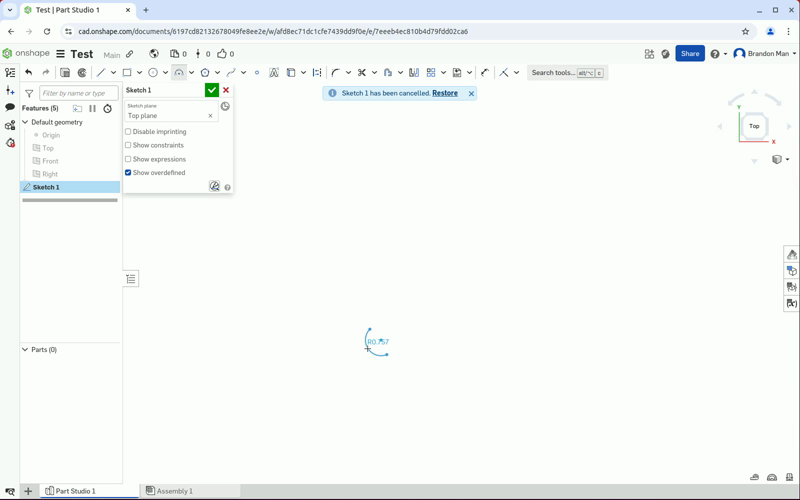
scroll(6)
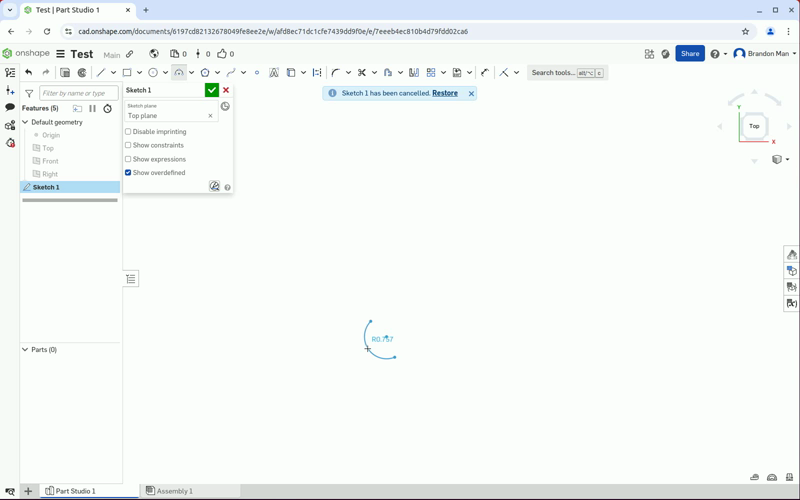
scroll(6)
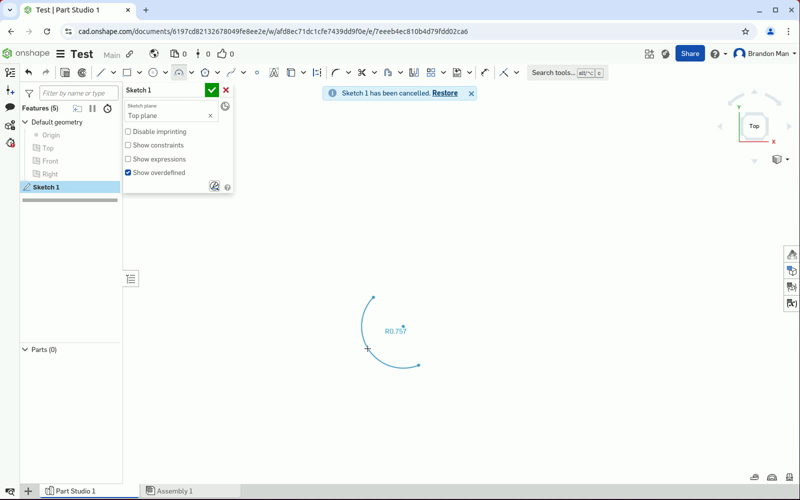
click(367, 348)
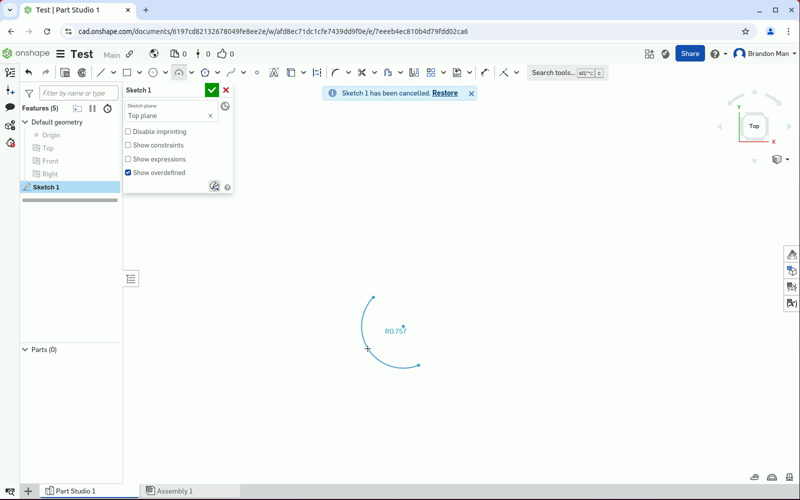
scroll(-6)
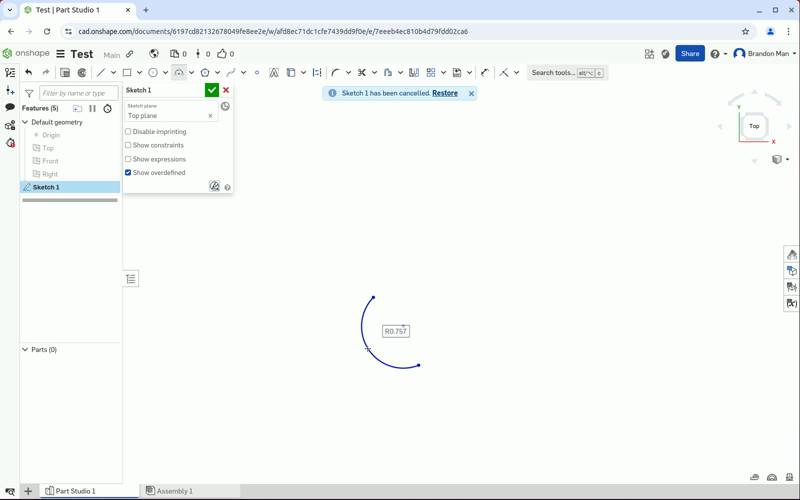
scroll(-6)
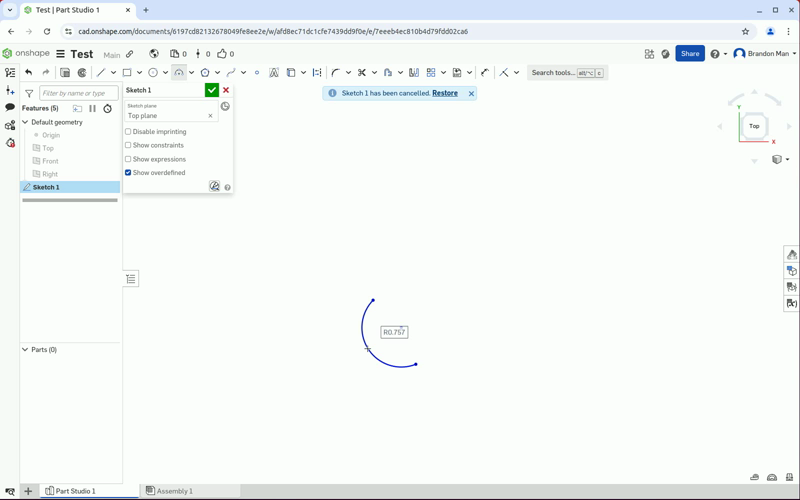
scroll(-6)
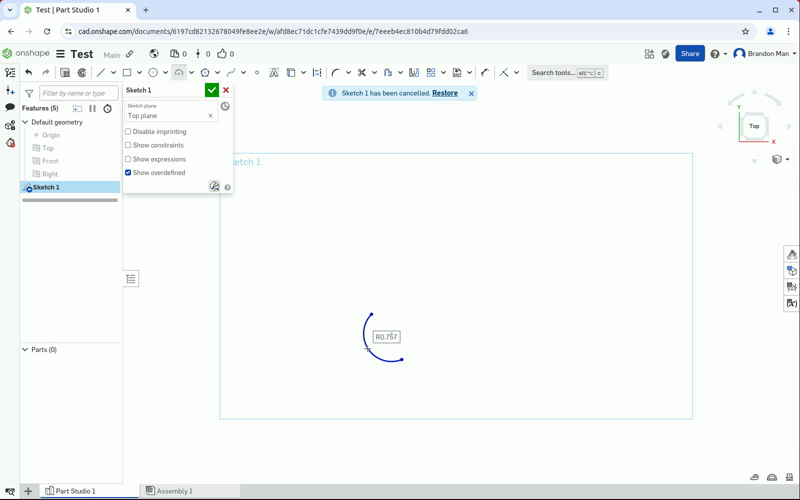
scroll(-6)
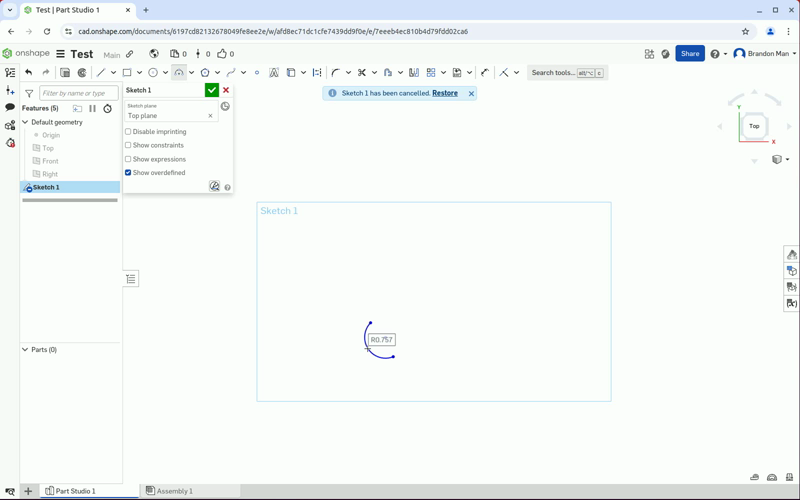
scroll(-6)
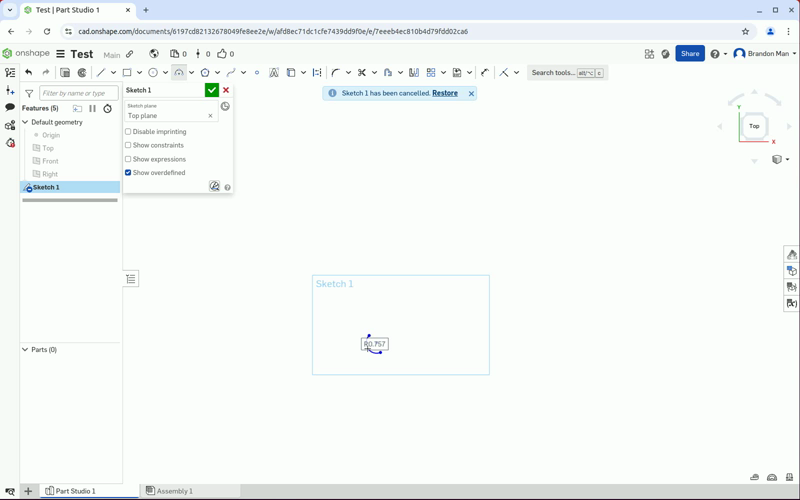
scroll(-6)
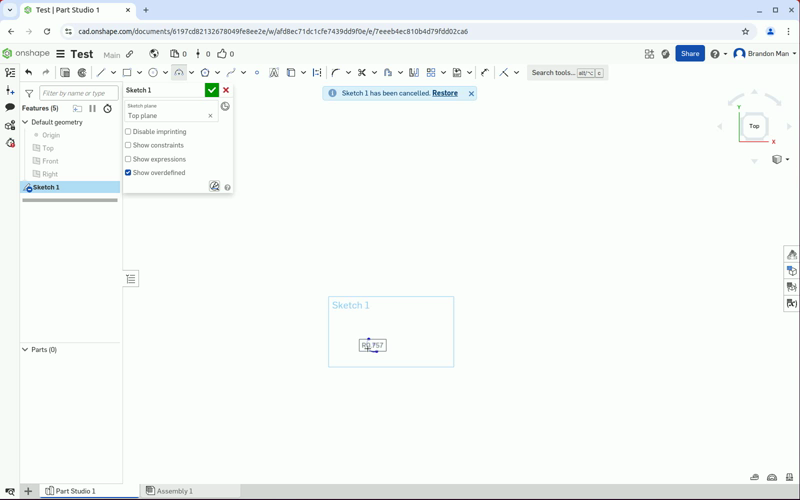
scroll(-6)
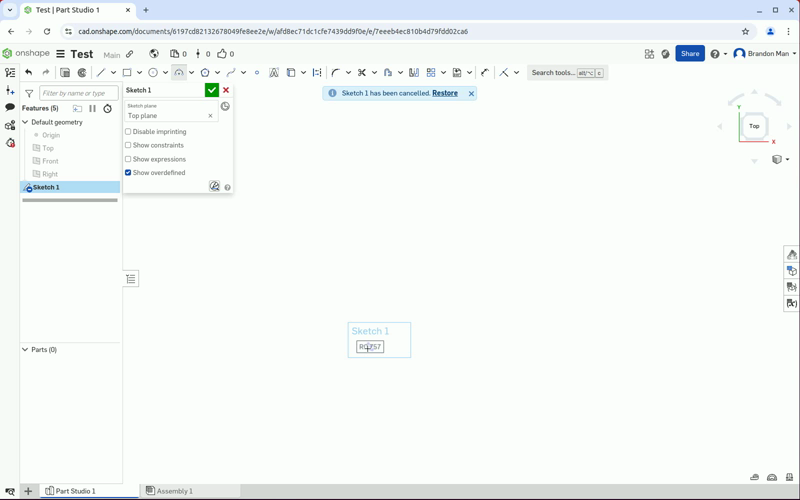
key_up(shift)
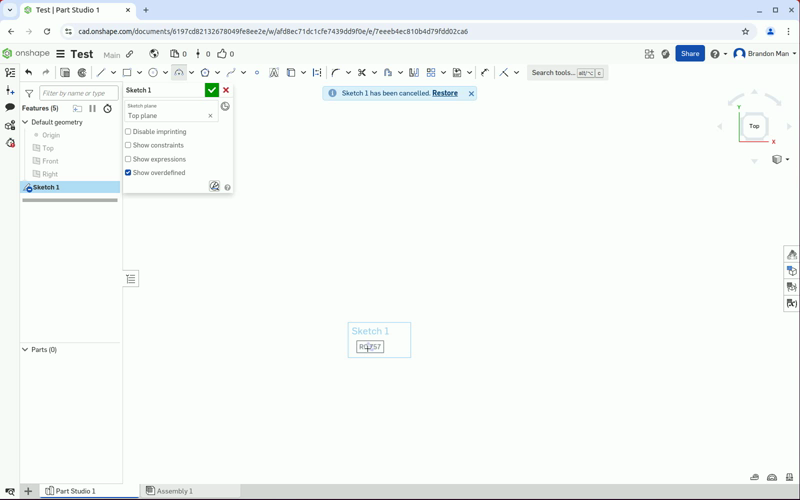
key(esc)
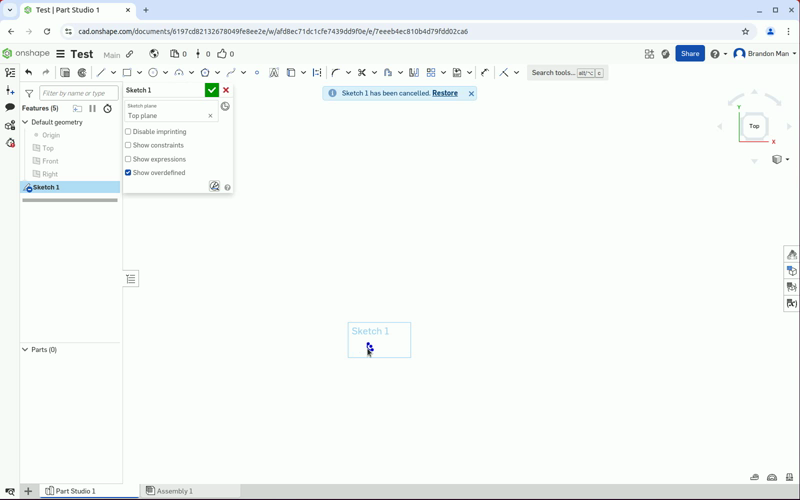
key(l)
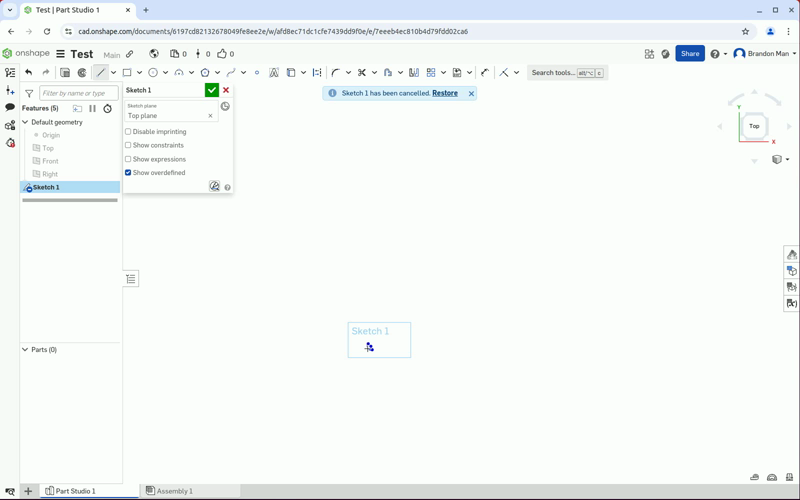
mouse_move(372, 349)
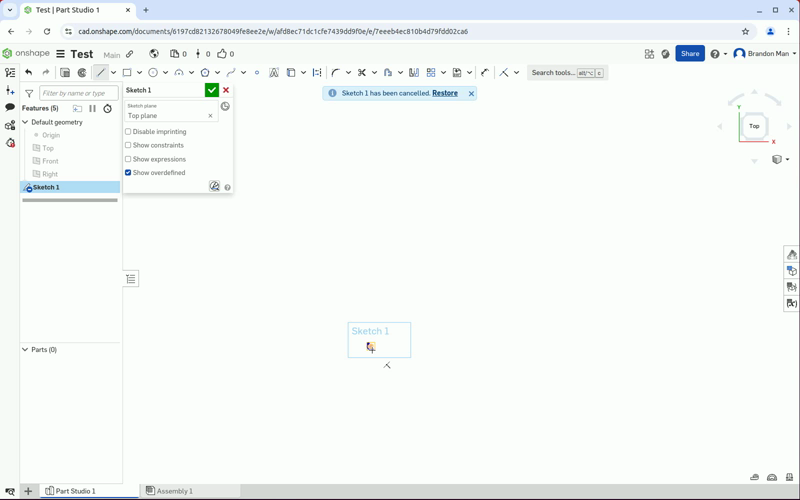
scroll(6)
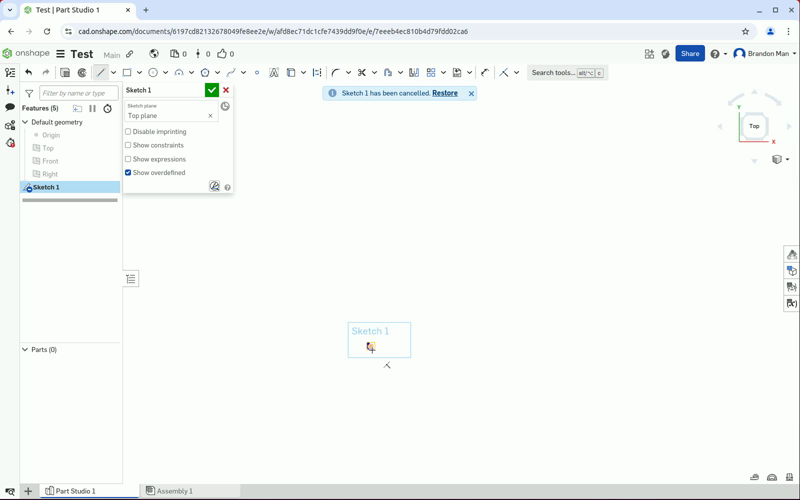
scroll(6)
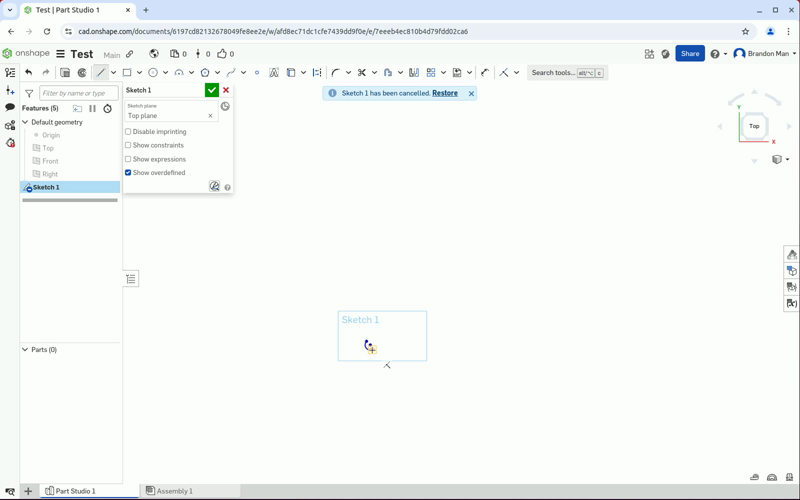
scroll(6)
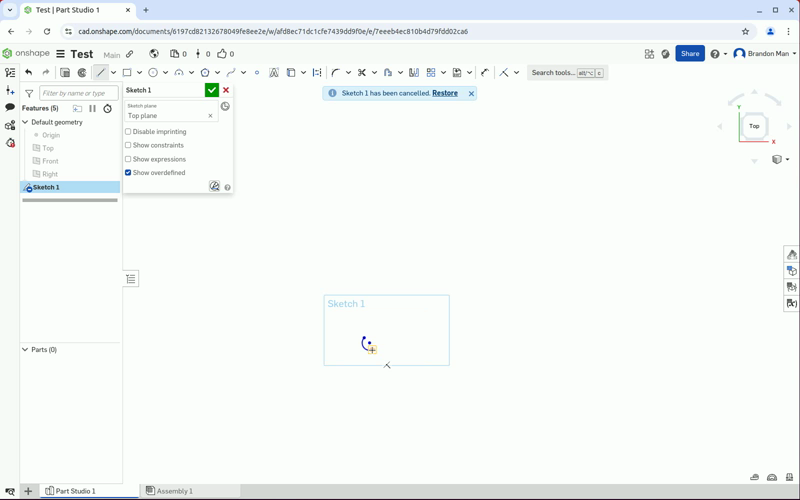
scroll(6)
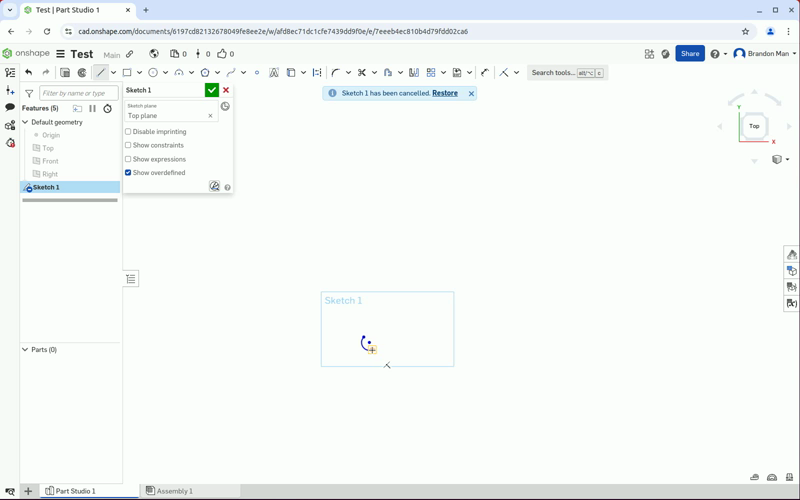
scroll(6)
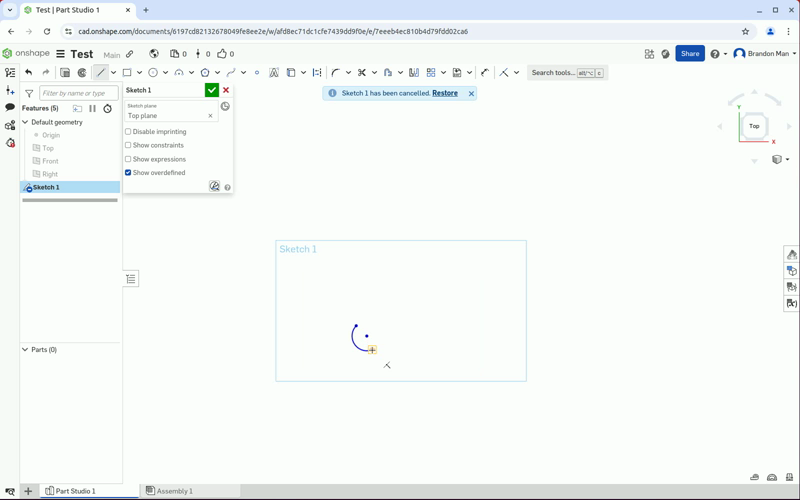
scroll(6)
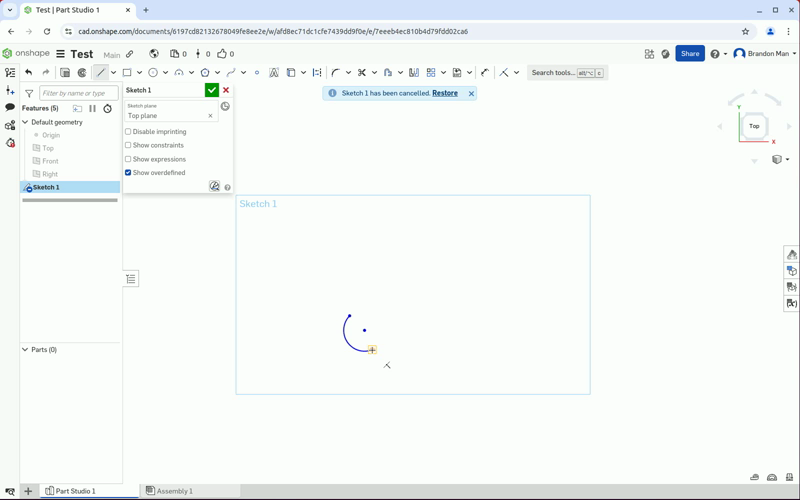
scroll(6)
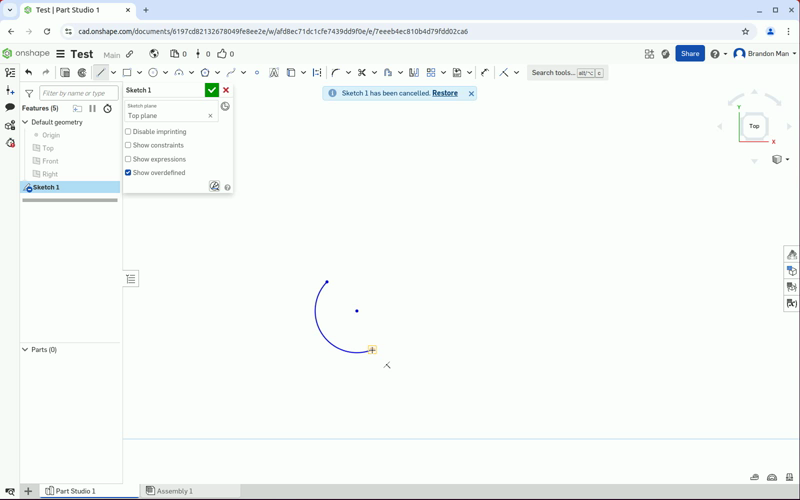
click(372, 349)
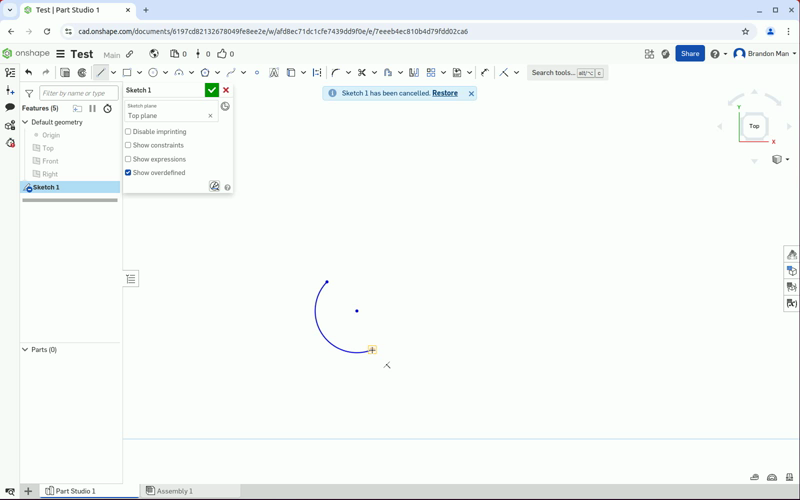
scroll(-6)
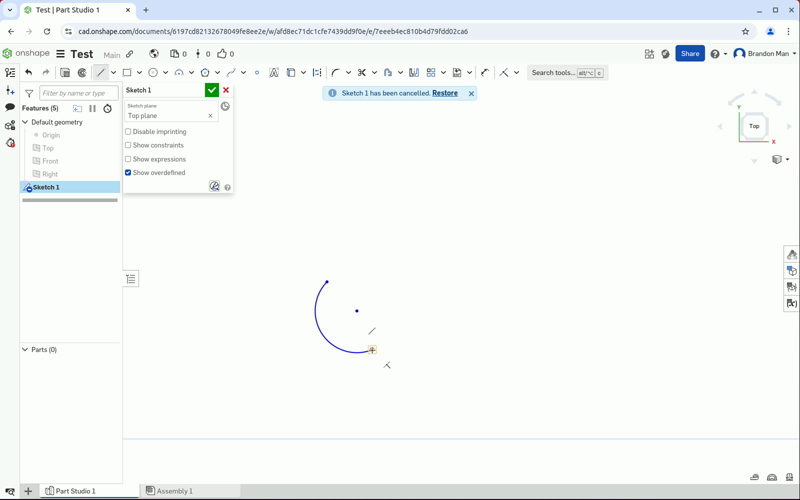
scroll(-6)
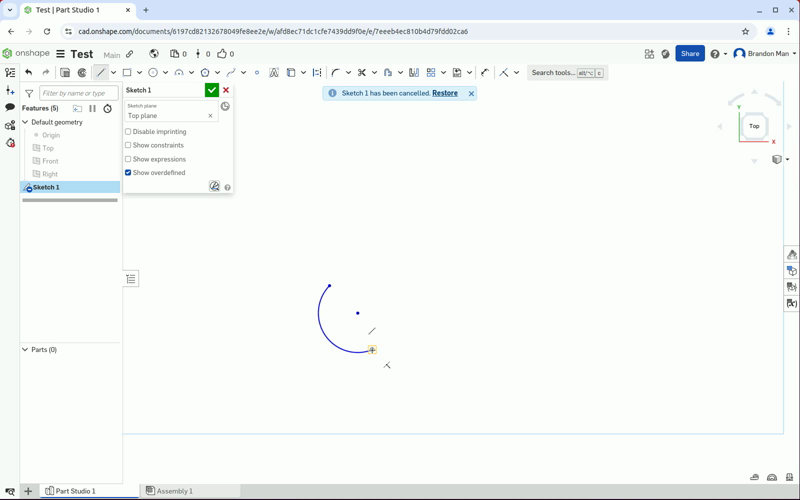
scroll(-6)
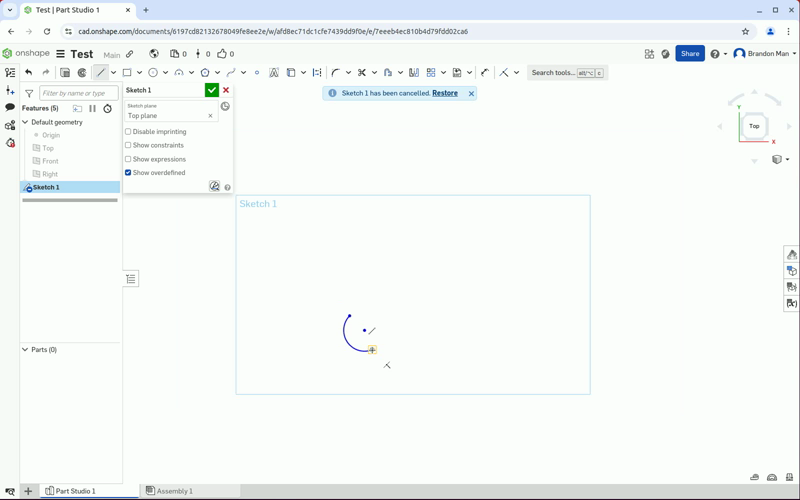
scroll(-6)
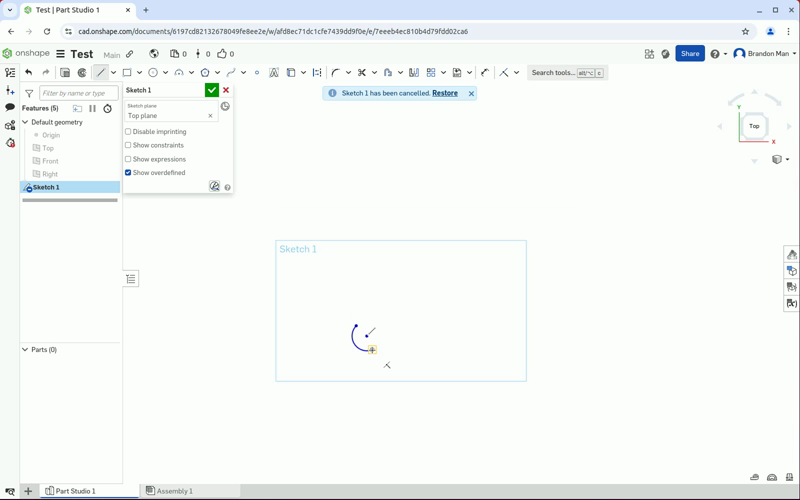
scroll(-6)
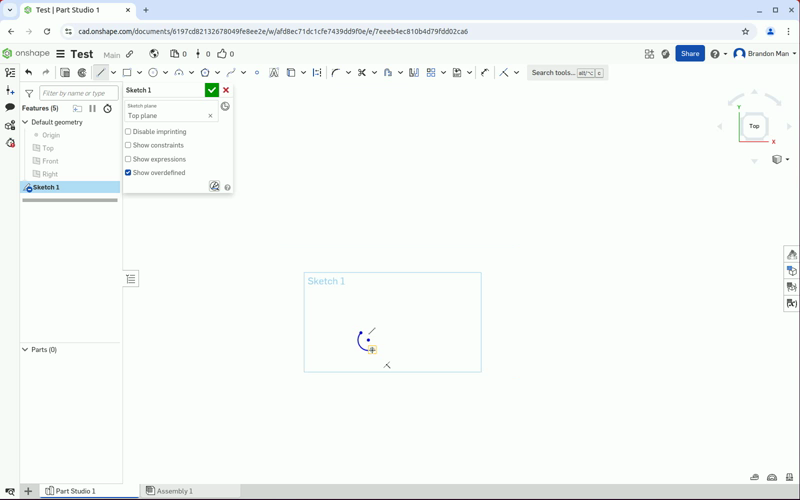
scroll(-6)
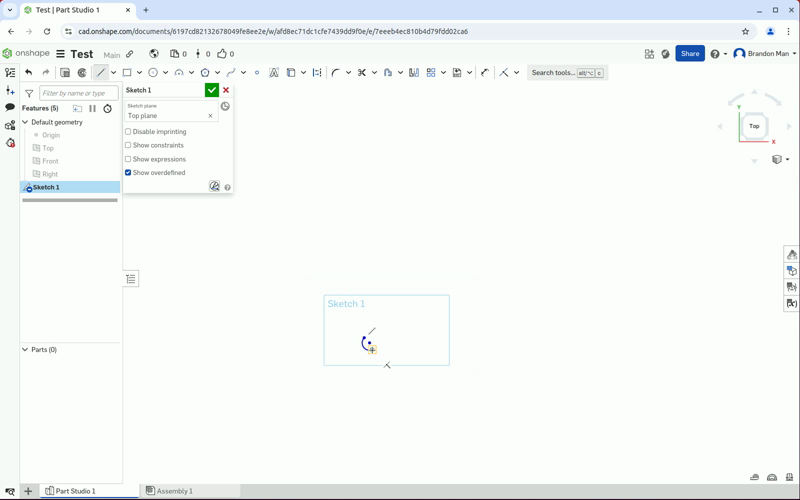
scroll(-6)
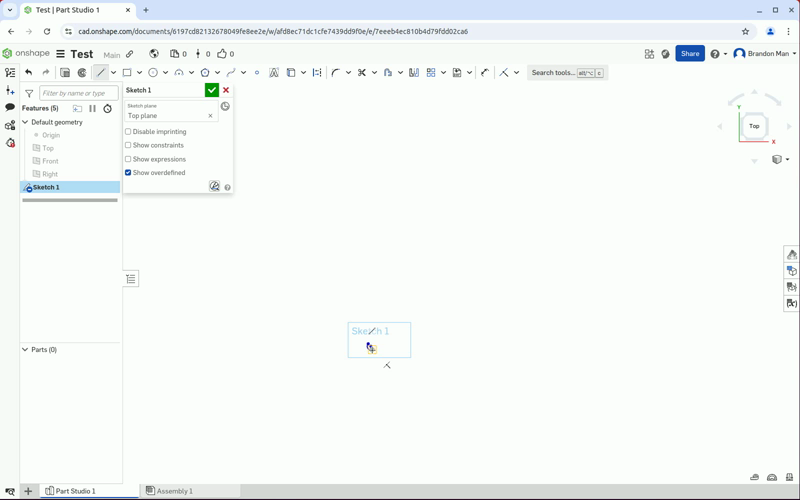
key_down(shift)
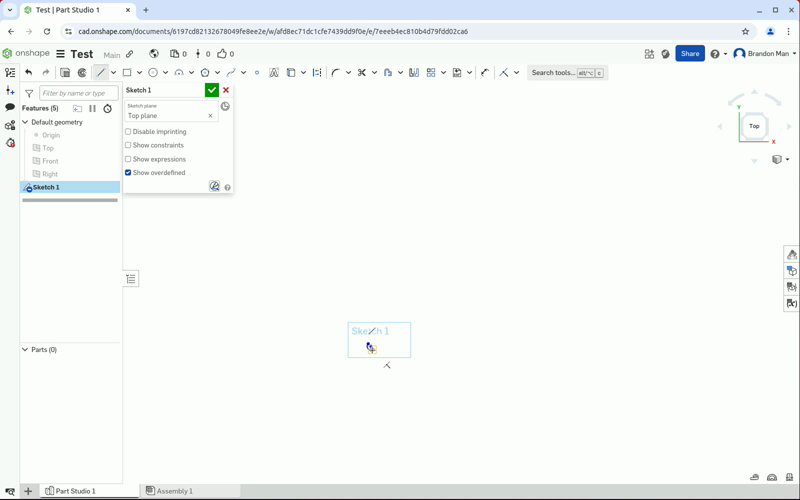
mouse_move(459, 349)
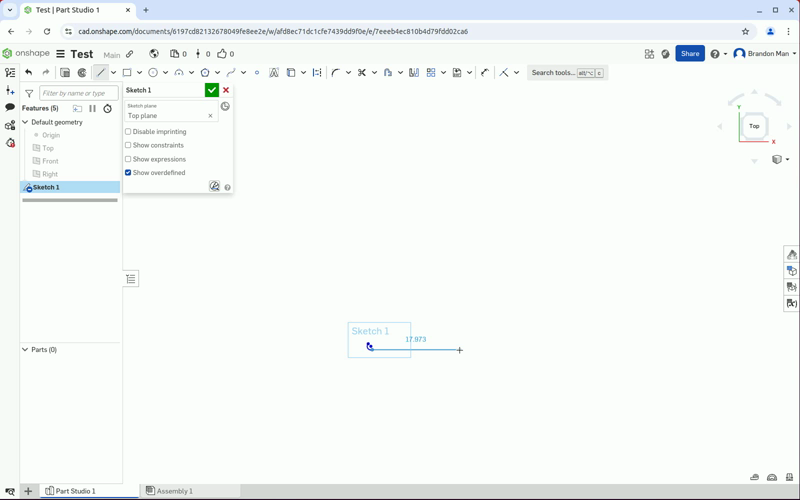
click(459, 349)
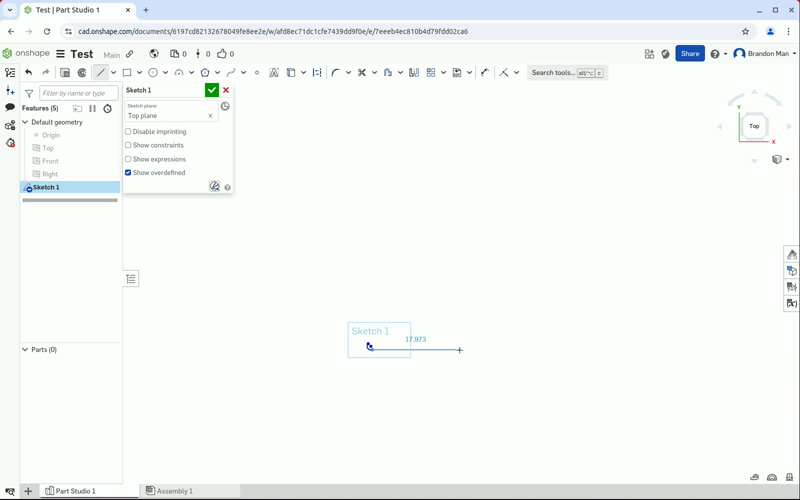
key_up(shift)
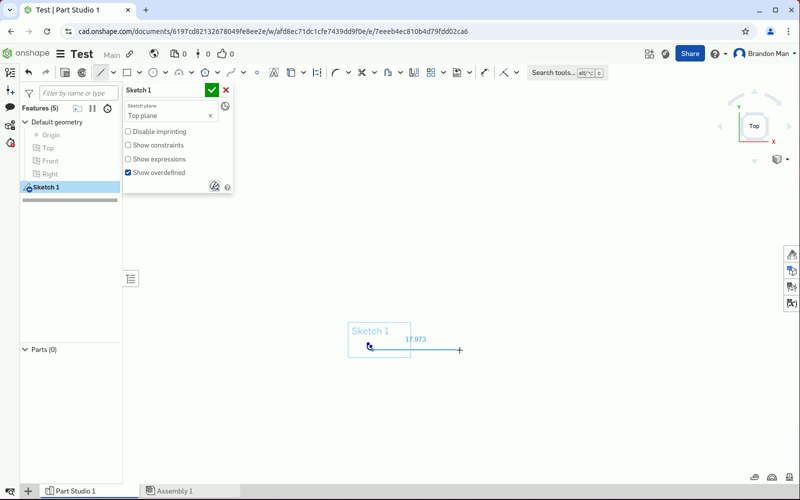
key_down(shift)
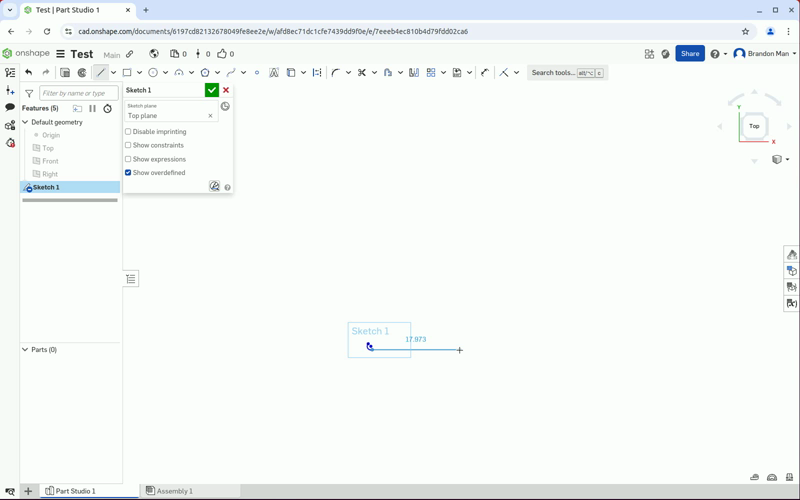
mouse_move(549, 349)
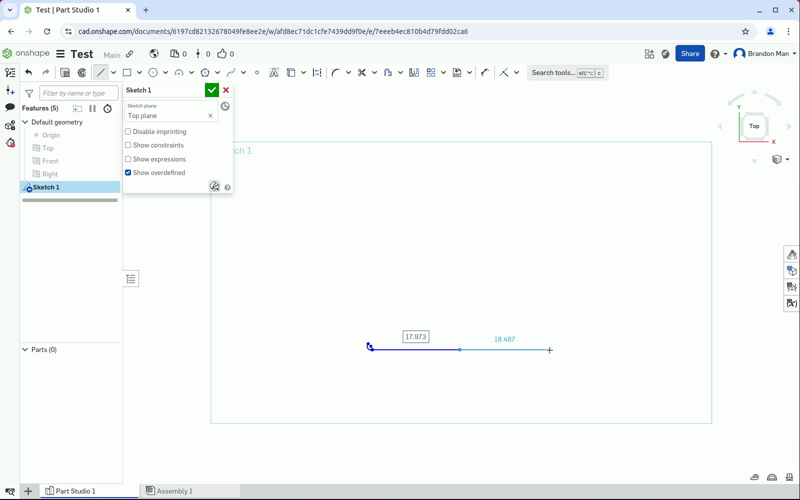
click(549, 349)
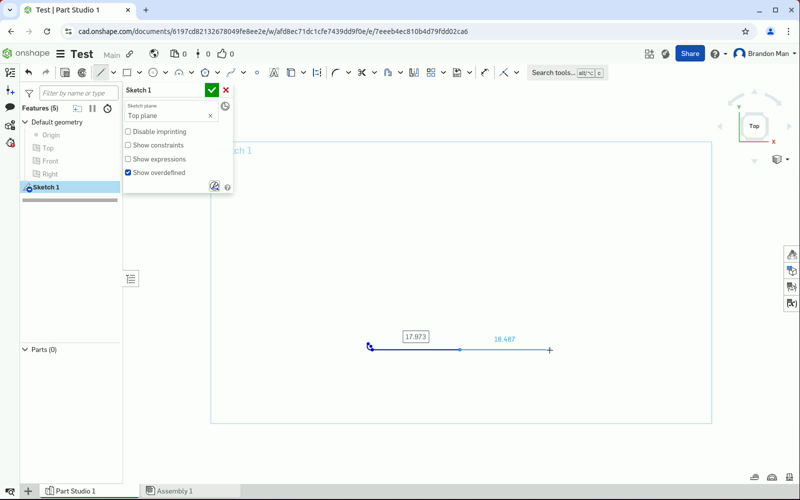
key_up(shift)
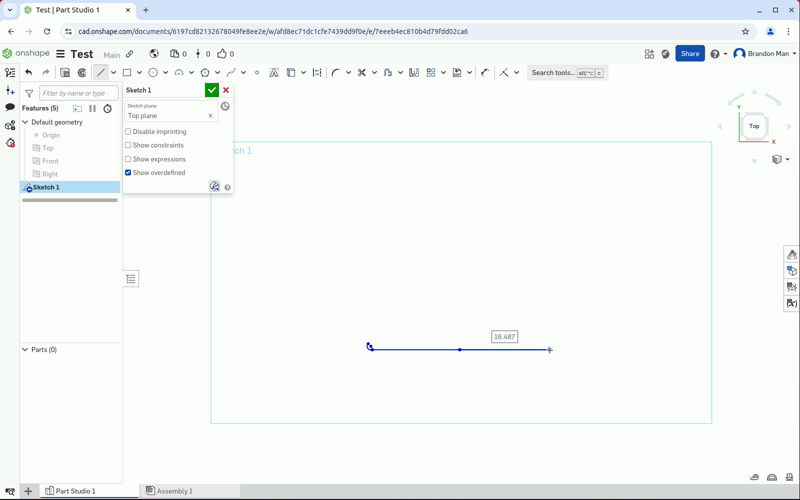
key(esc)
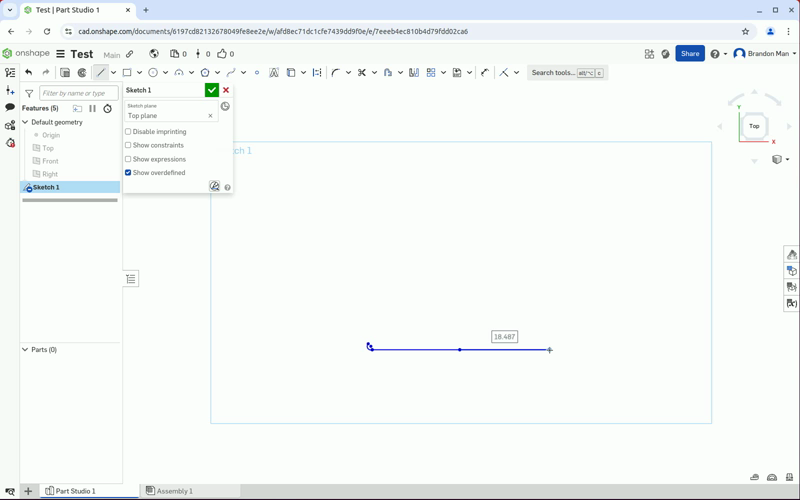
key(a)
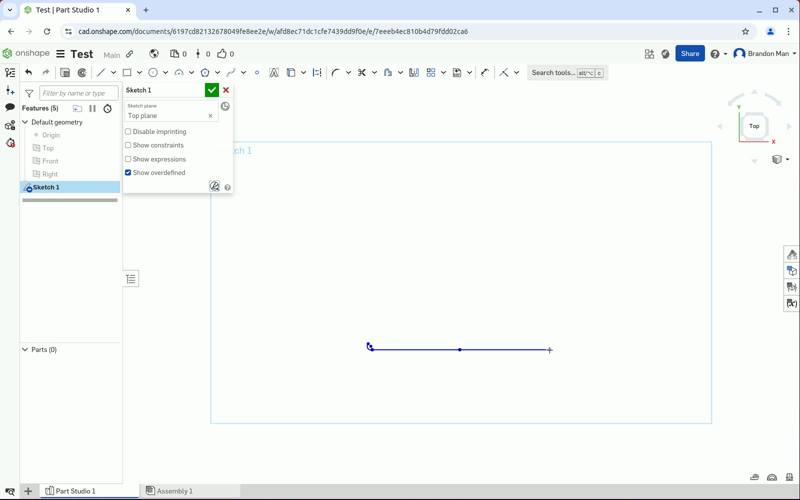
mouse_move(549, 349)
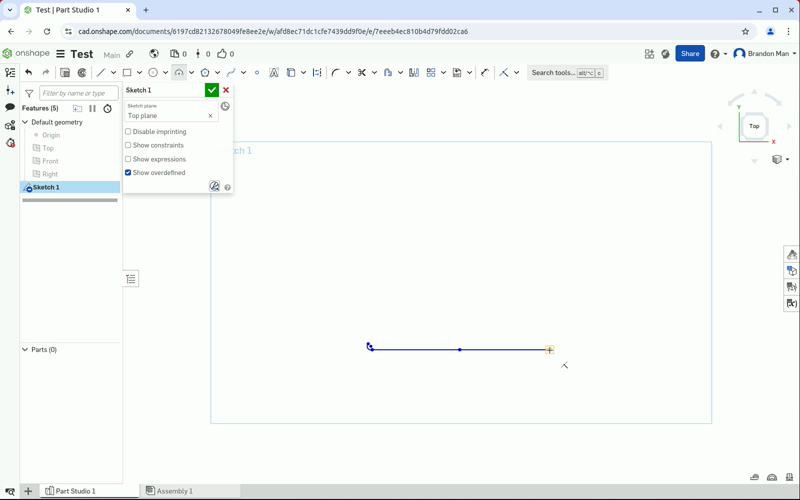
click(549, 349)
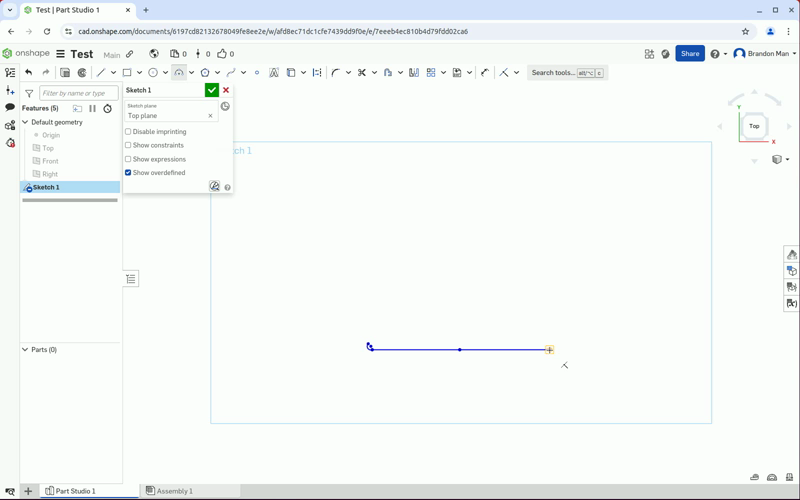
key_down(shift)
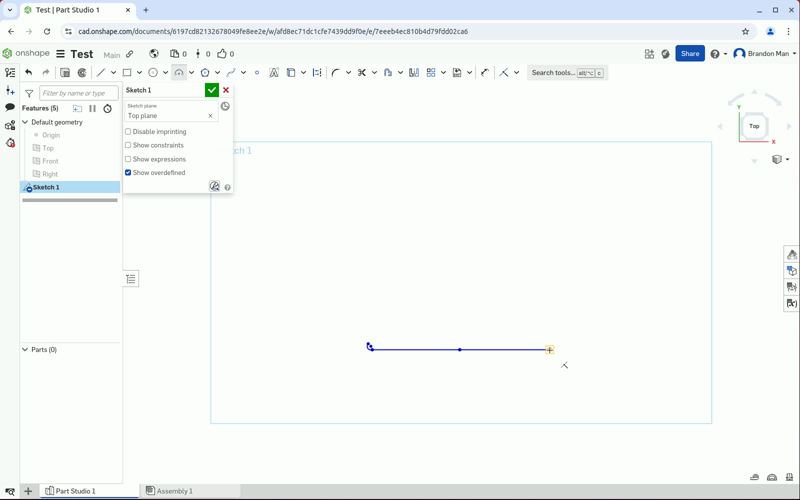
mouse_move(553, 343)
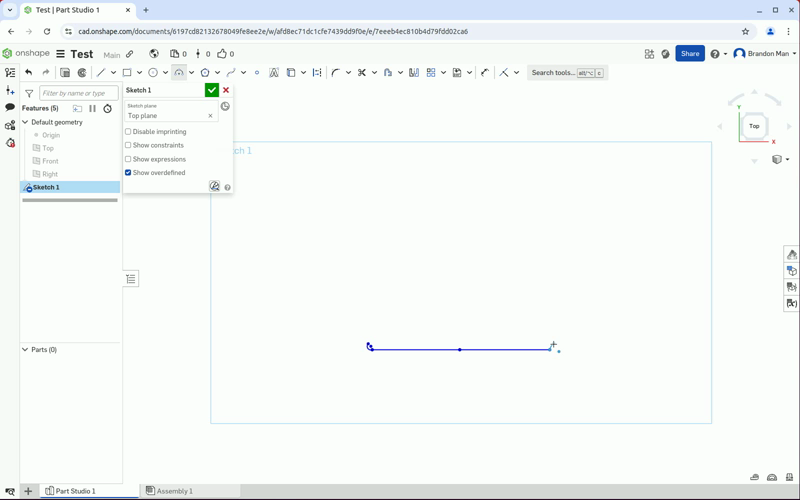
scroll(6)
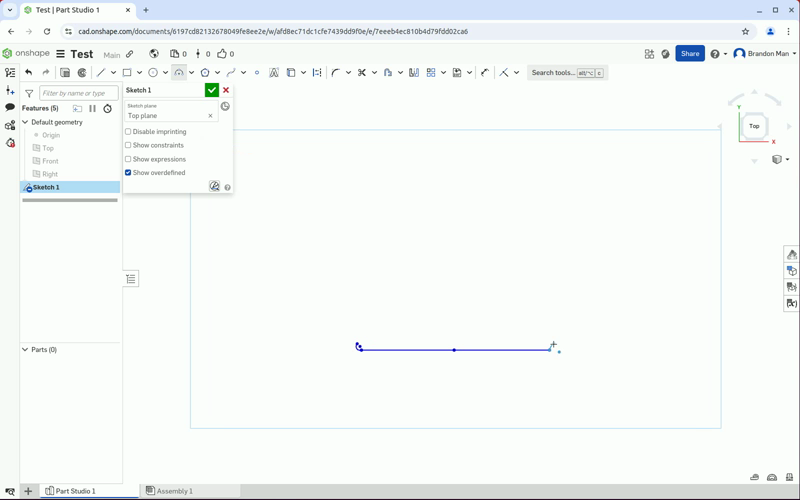
scroll(6)
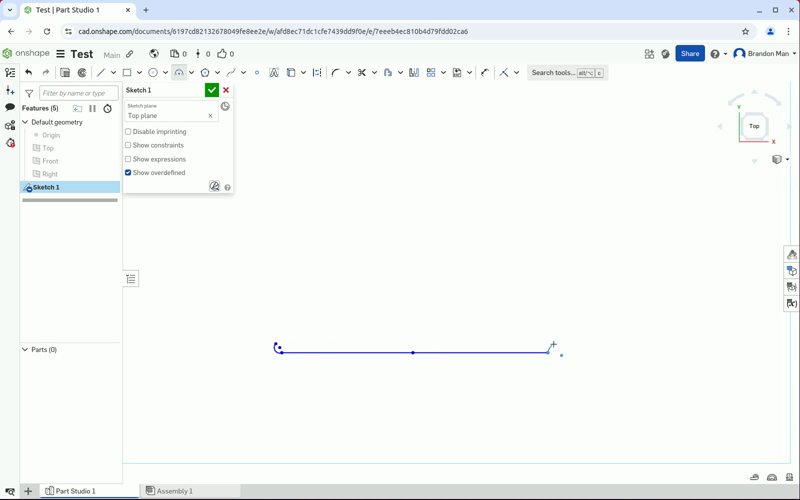
scroll(6)
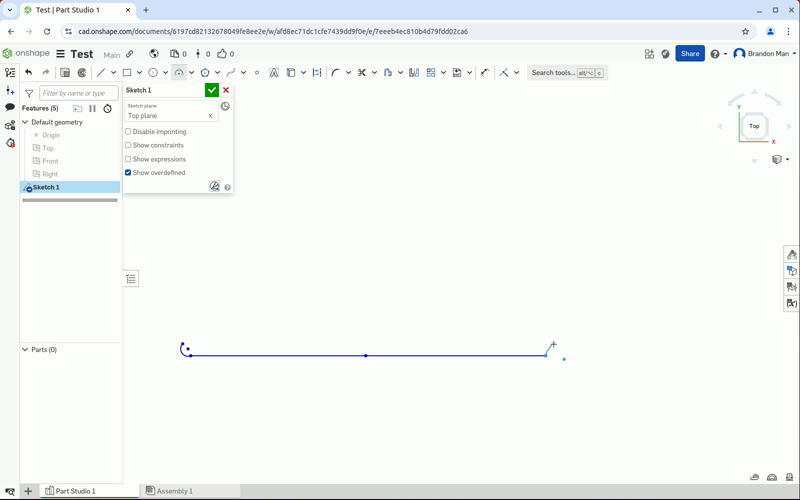
scroll(6)
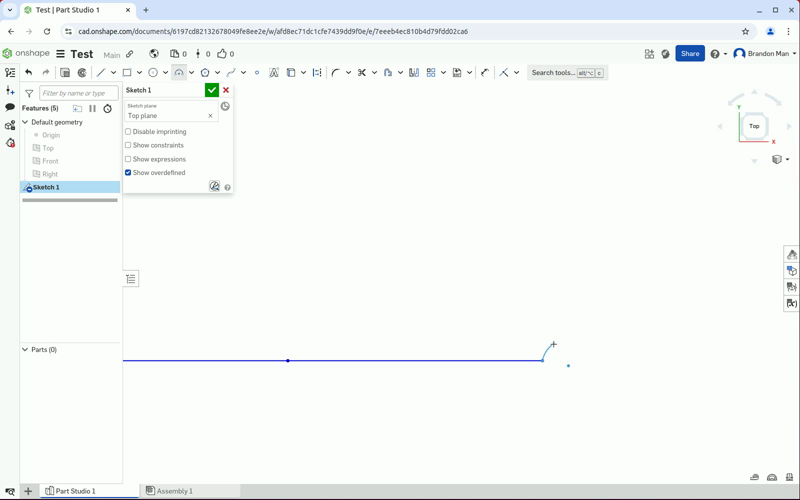
scroll(6)
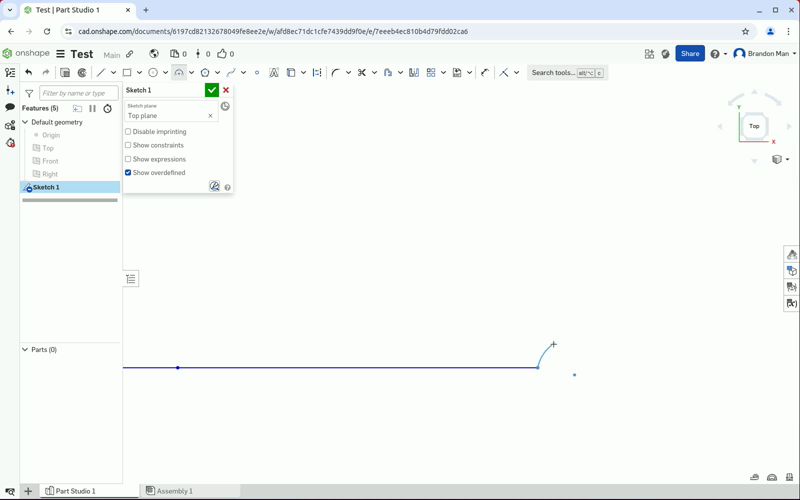
scroll(6)
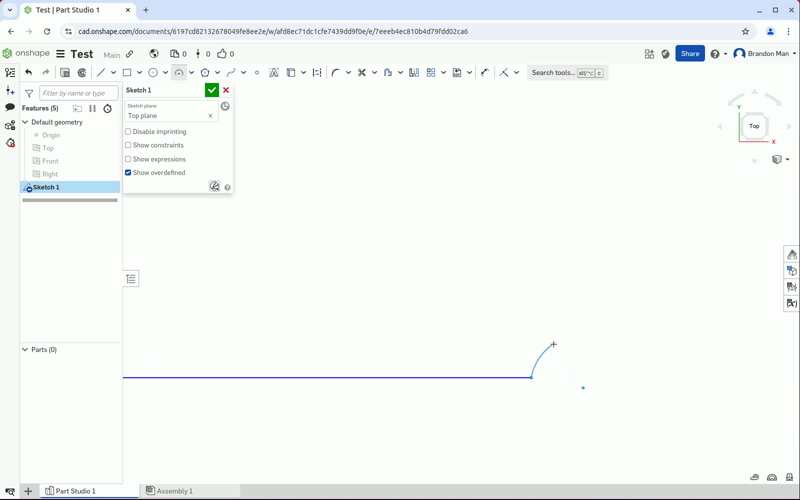
scroll(6)
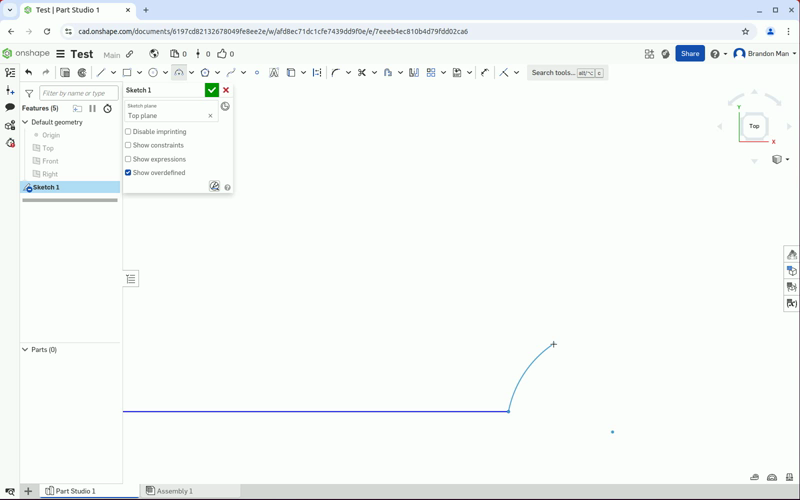
click(553, 343)
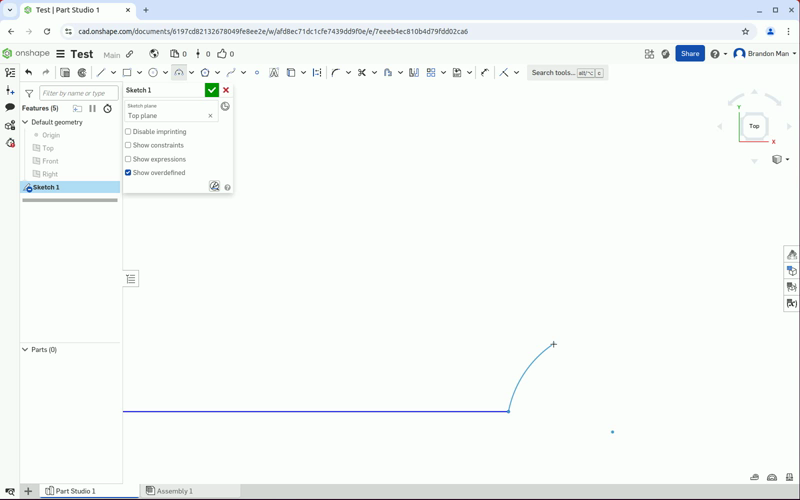
scroll(-6)
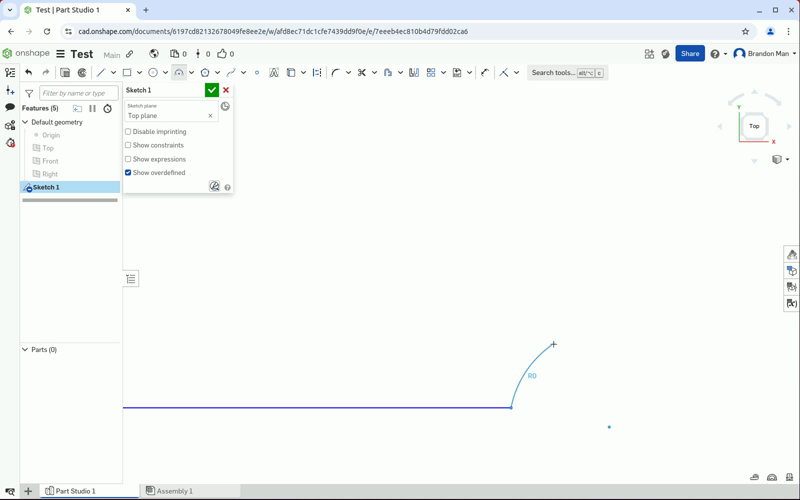
scroll(-6)
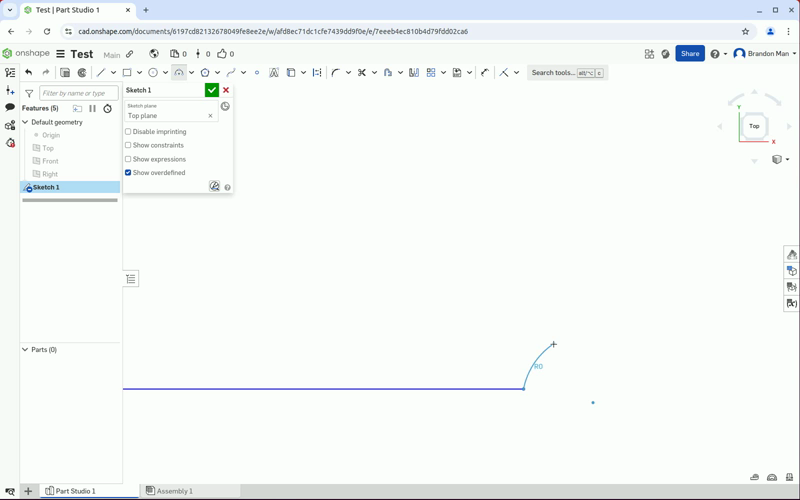
scroll(-6)
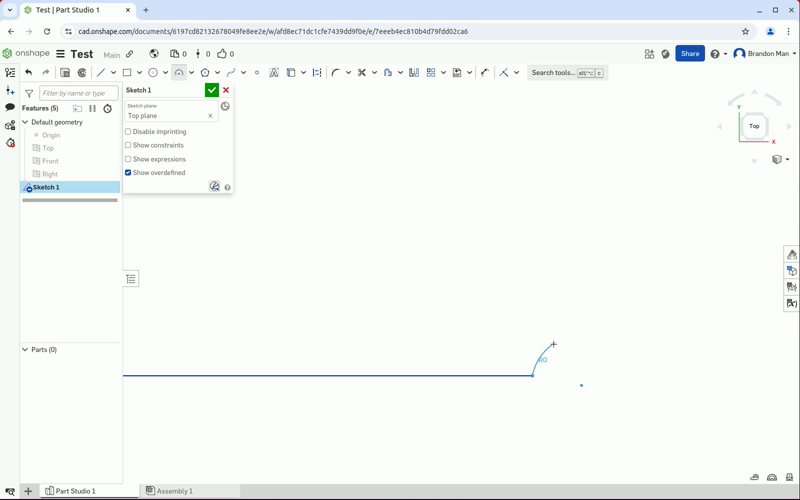
scroll(-6)
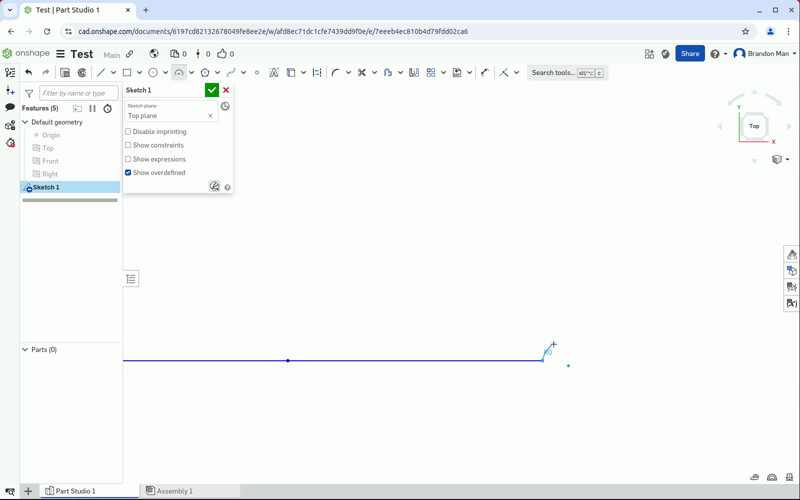
scroll(-6)
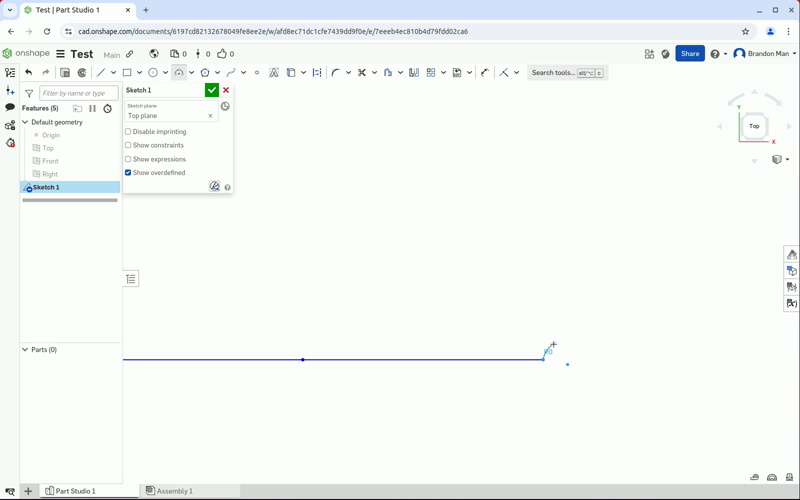
scroll(-6)
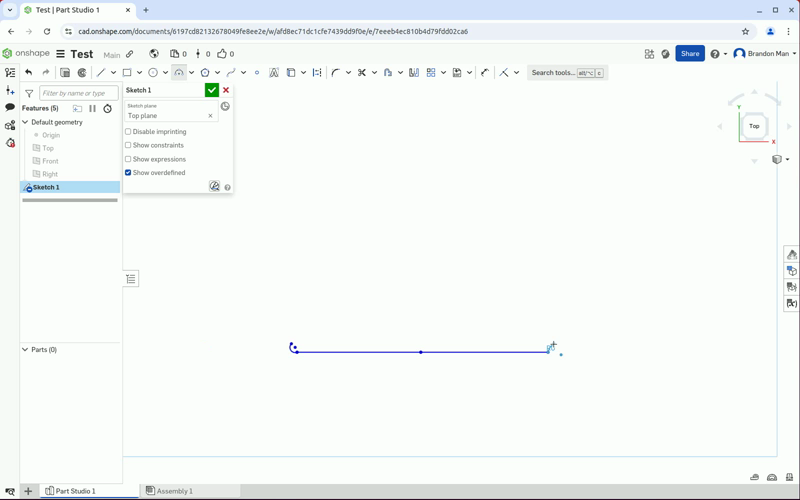
scroll(-6)
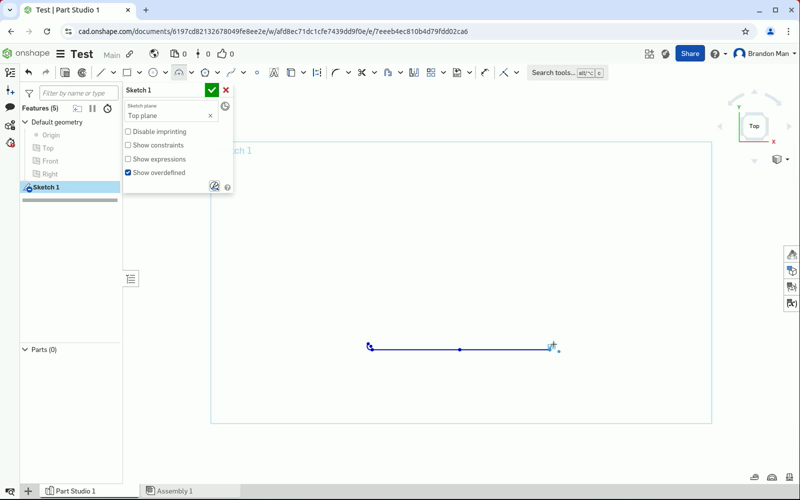
mouse_move(554, 348)
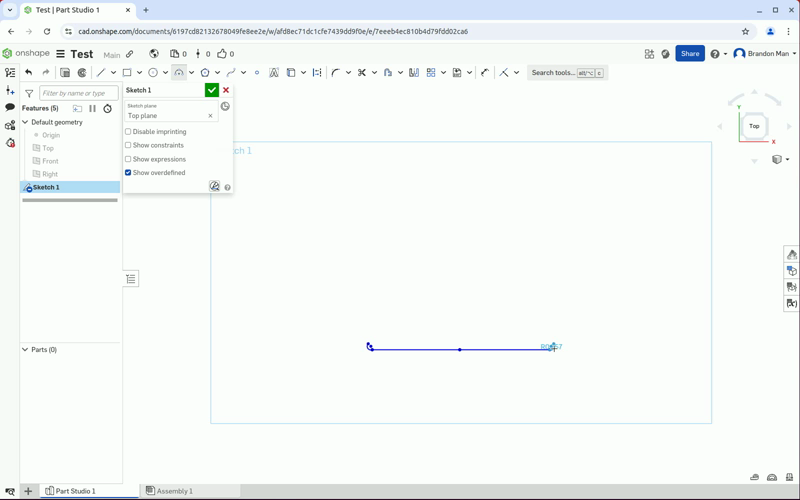
scroll(6)
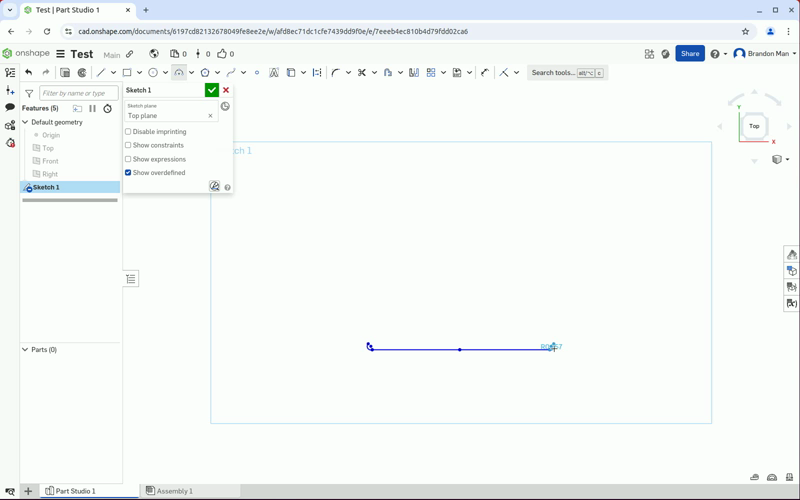
scroll(6)
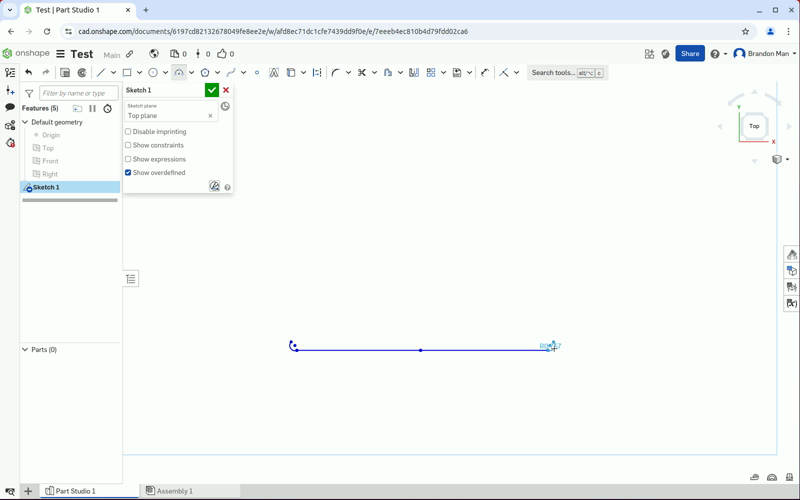
scroll(6)
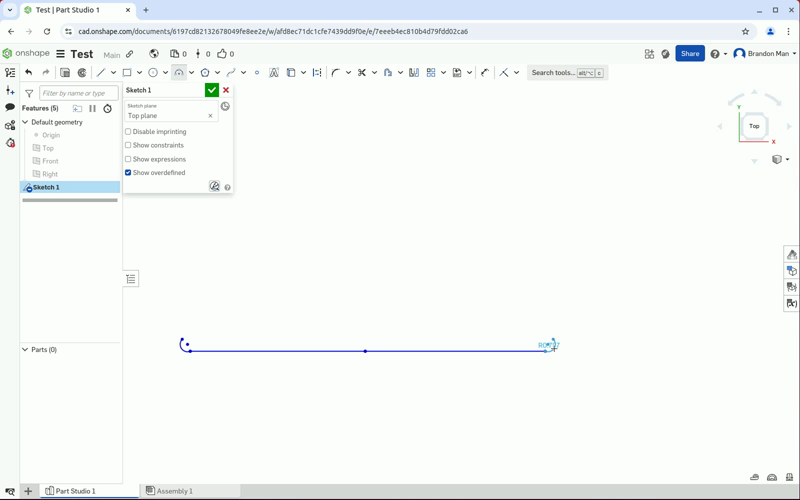
scroll(6)
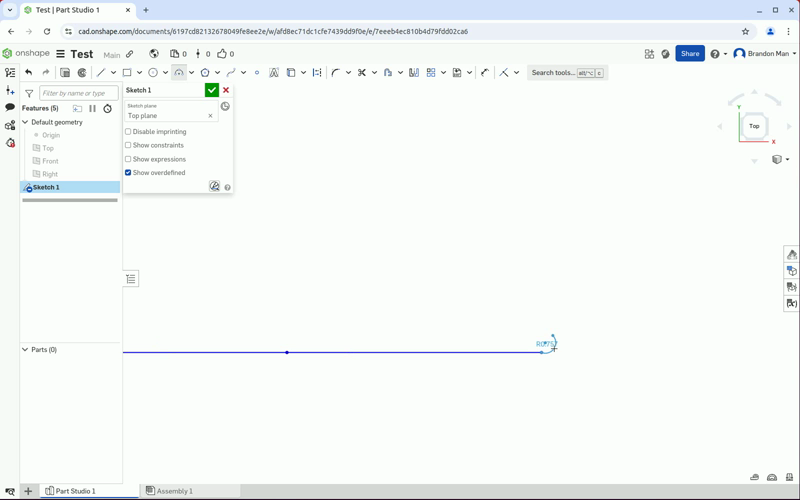
scroll(6)
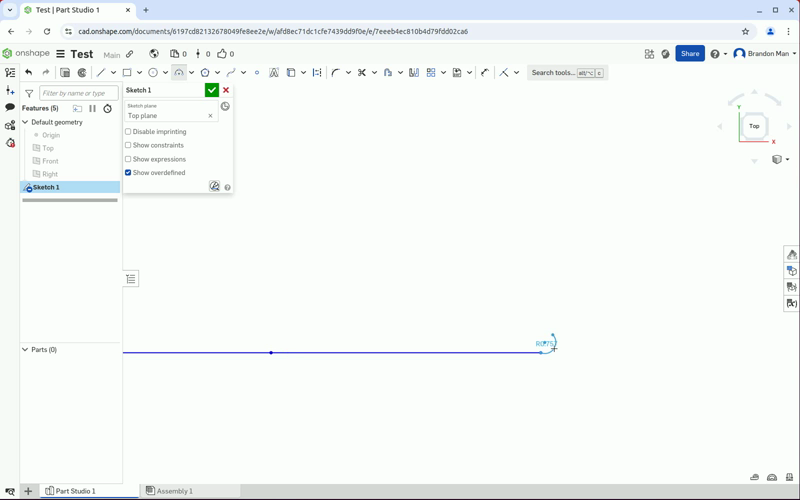
scroll(6)
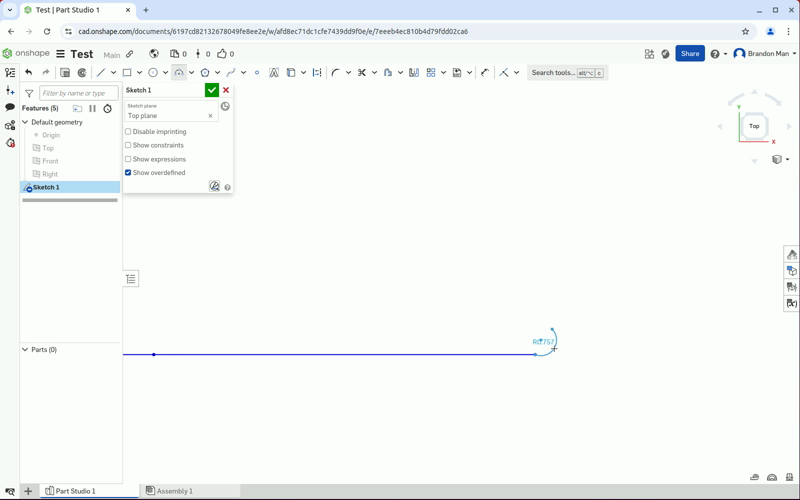
scroll(6)
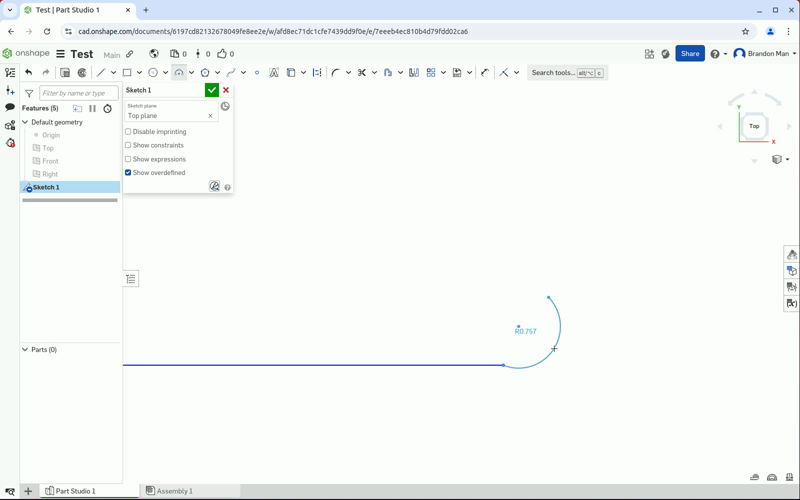
click(554, 348)
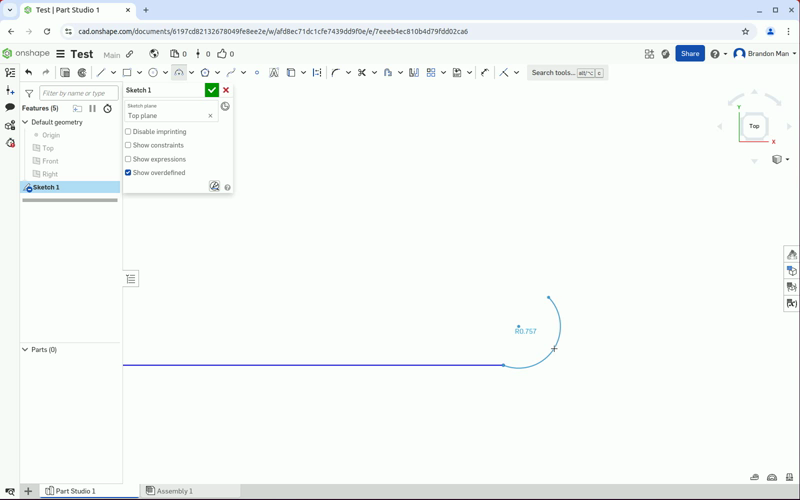
scroll(-6)
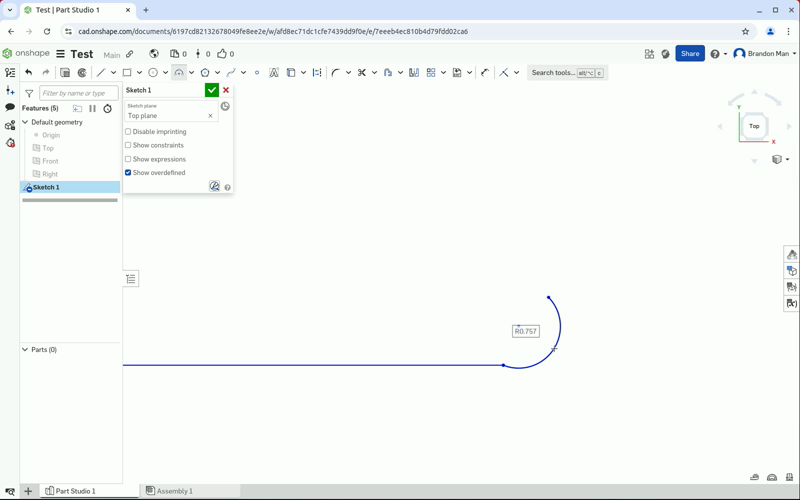
scroll(-6)
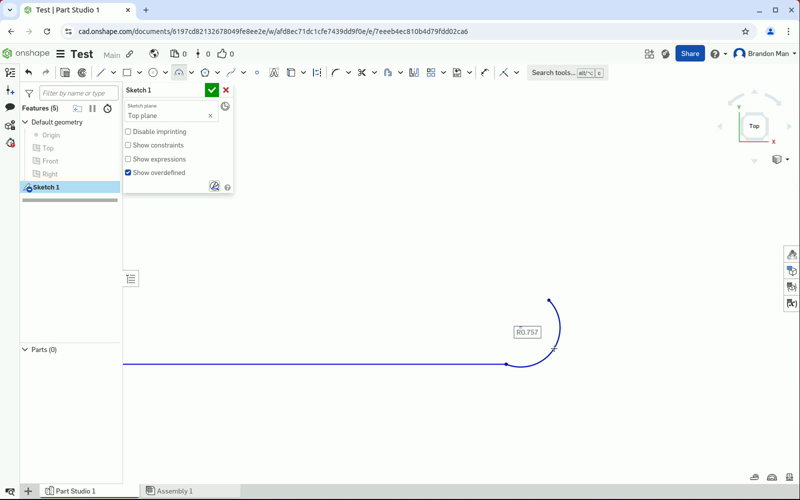
scroll(-6)
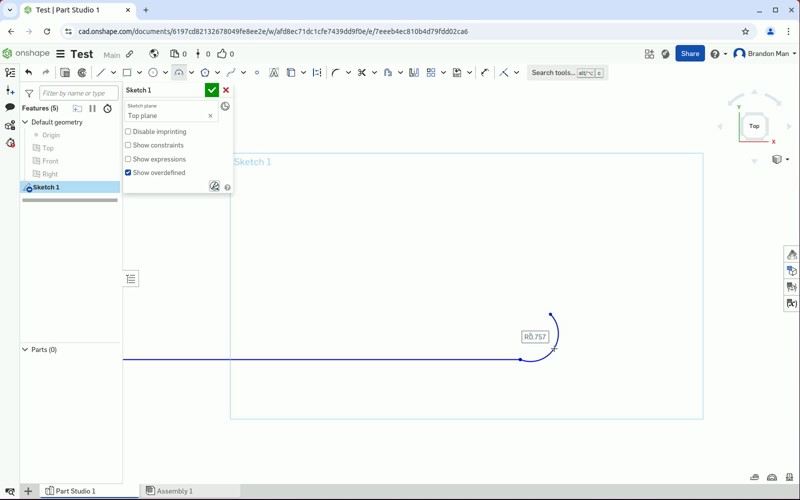
scroll(-6)
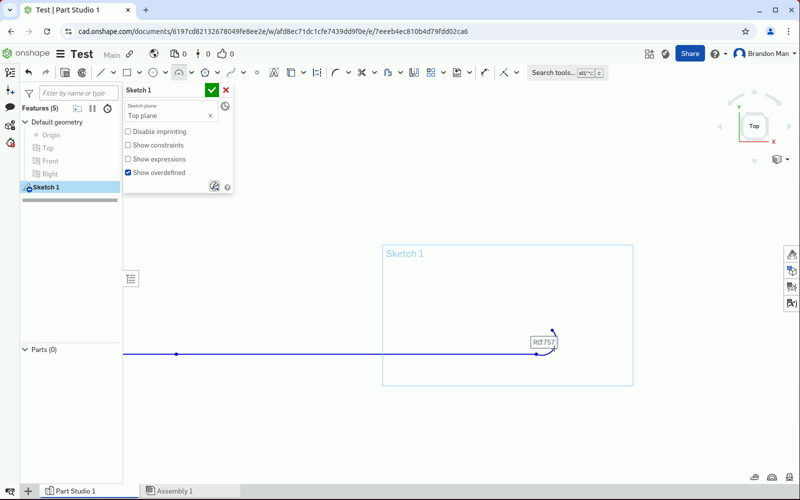
scroll(-6)
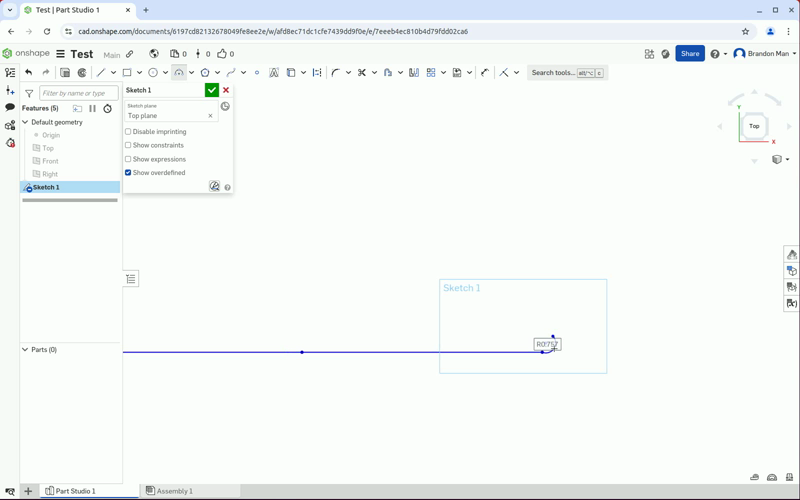
scroll(-6)
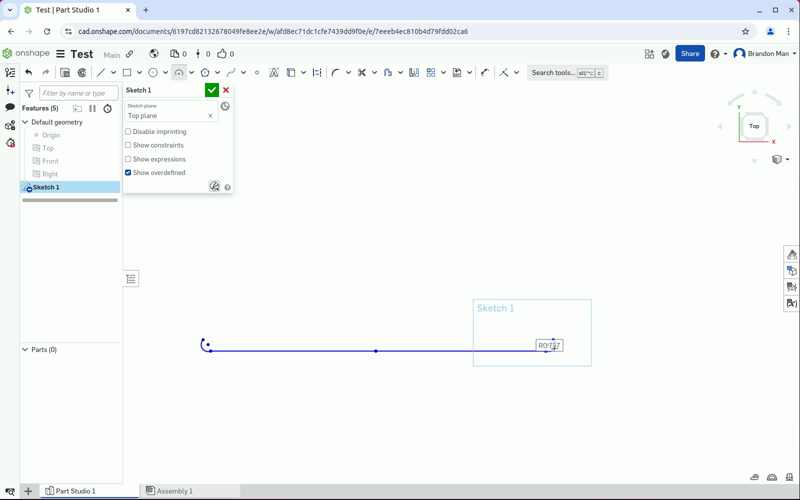
scroll(-6)
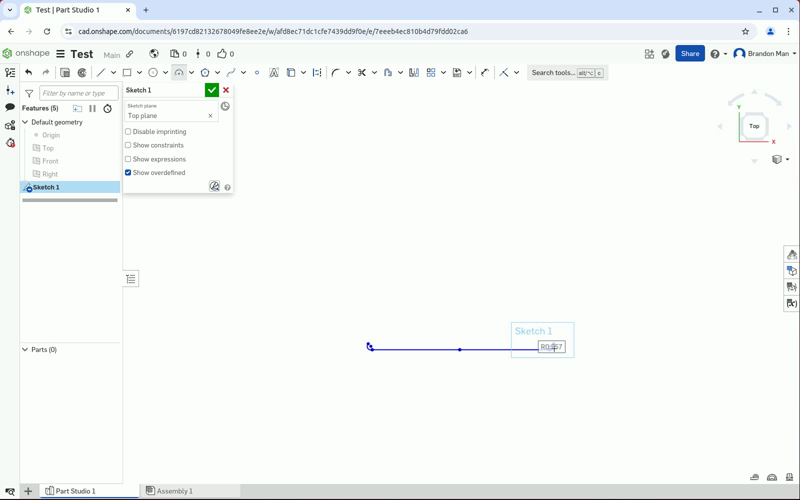
key_up(shift)
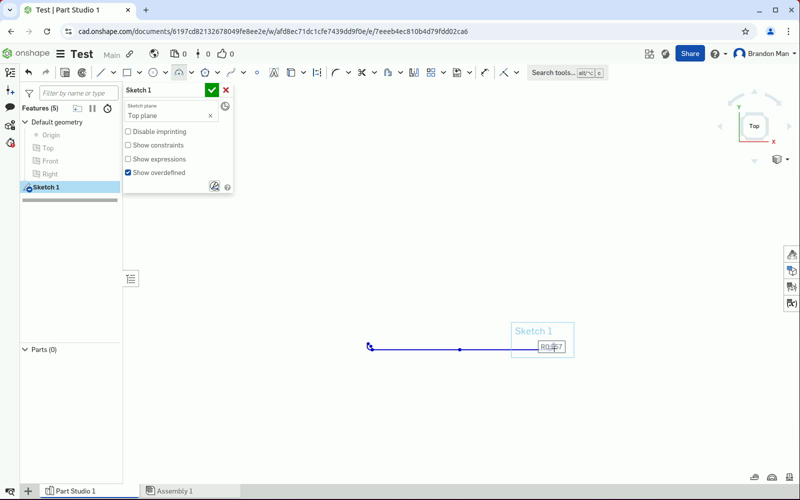
key(esc)
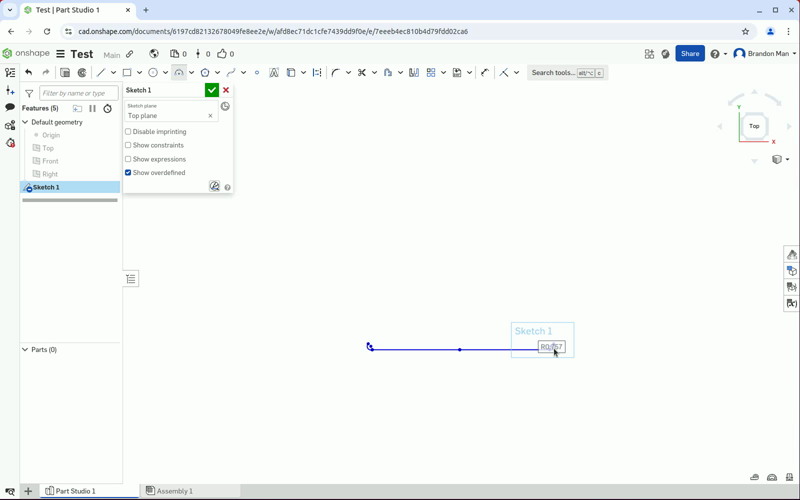
key(l)
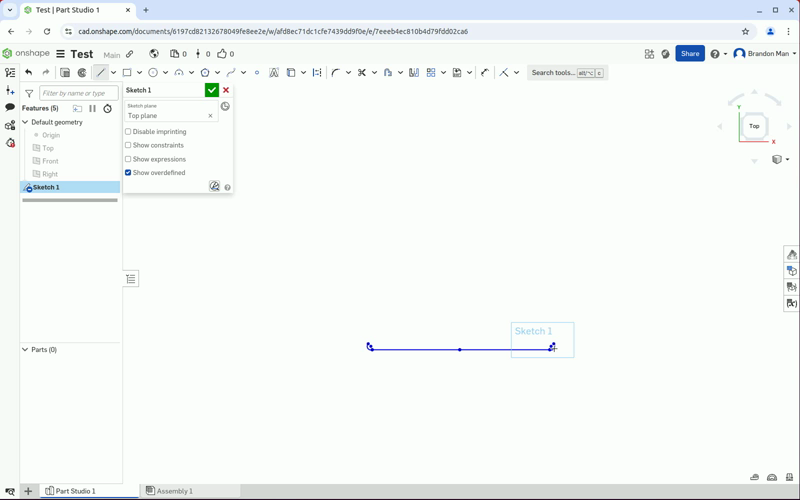
mouse_move(553, 343)
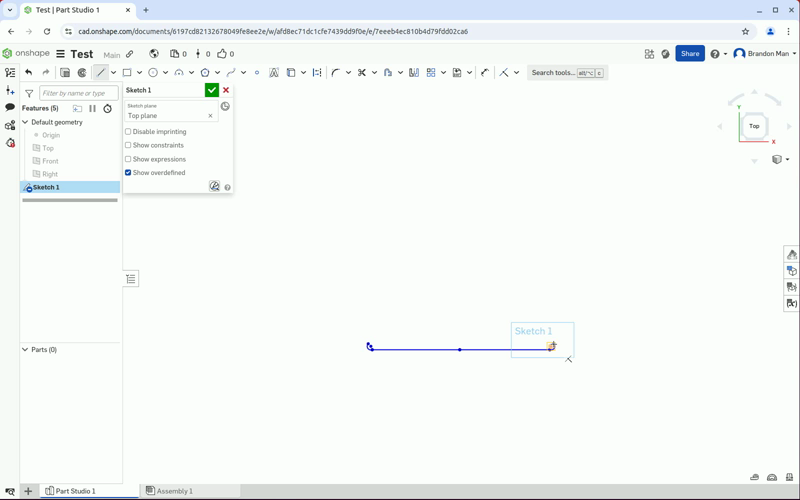
scroll(6)
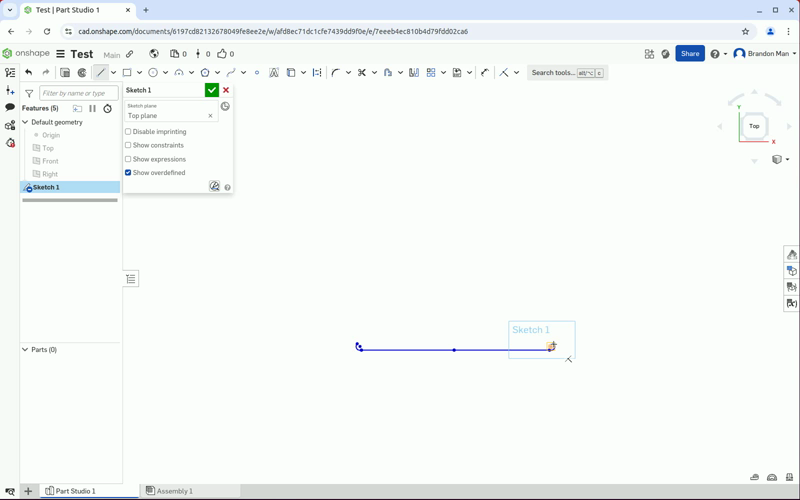
scroll(6)
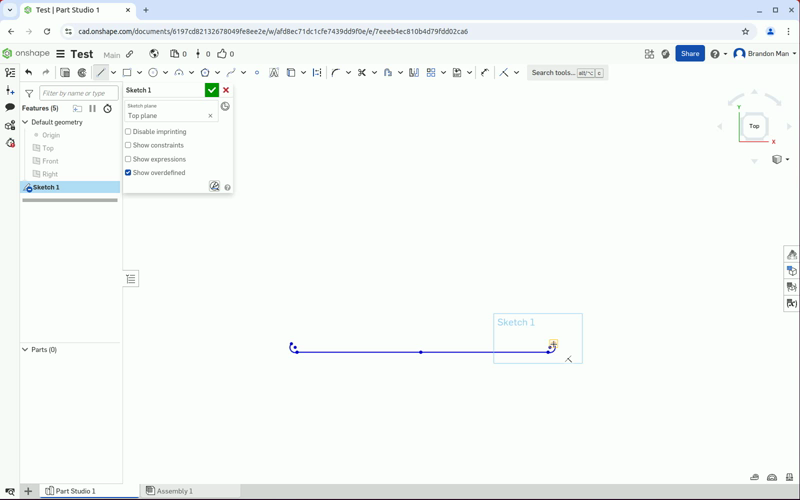
scroll(6)
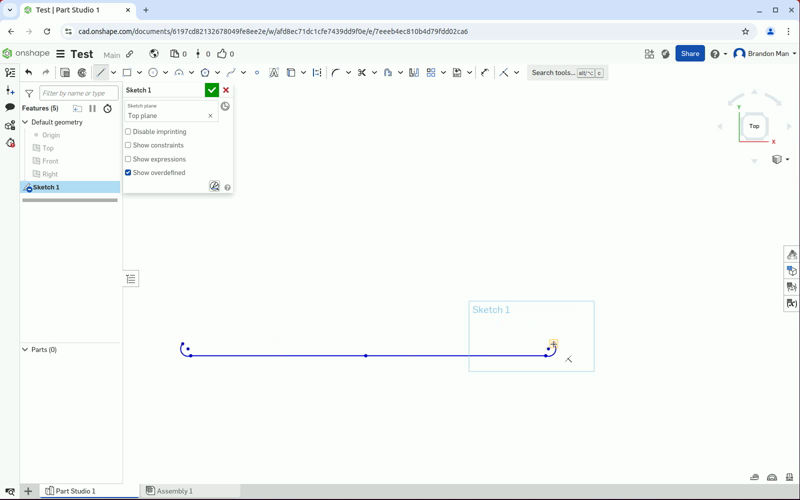
scroll(6)
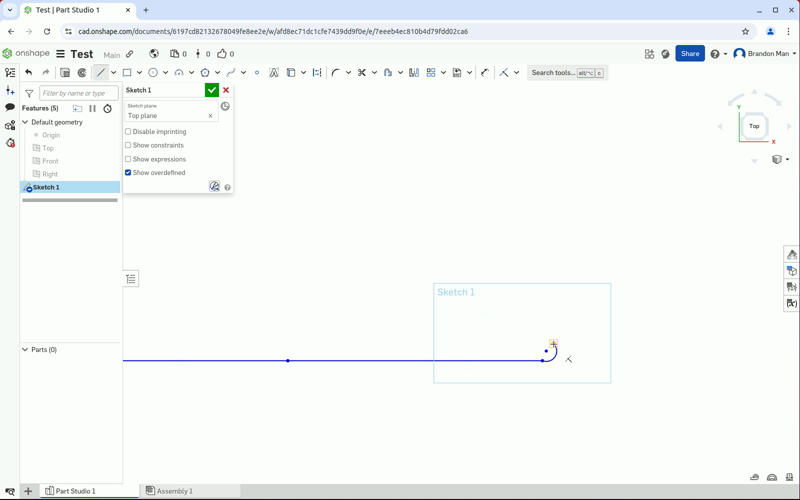
scroll(6)
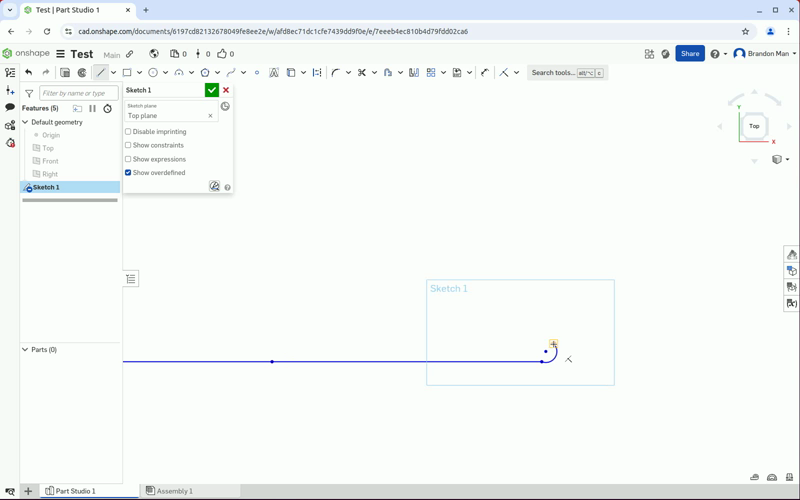
scroll(6)
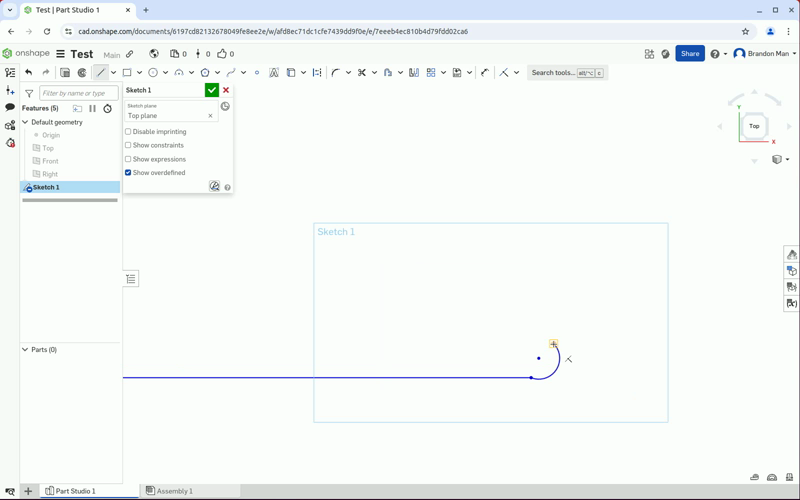
scroll(6)
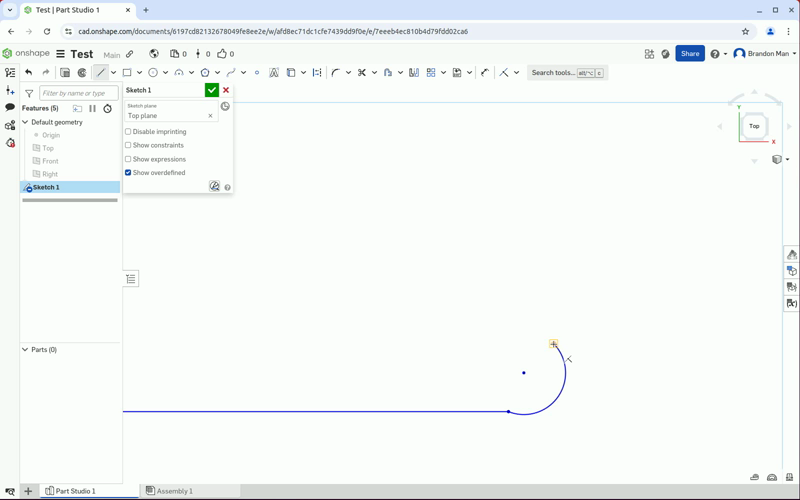
click(553, 343)
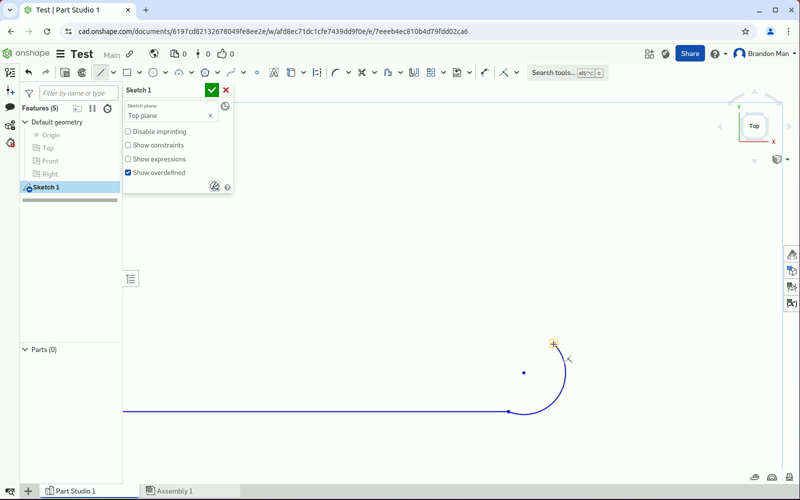
scroll(-6)
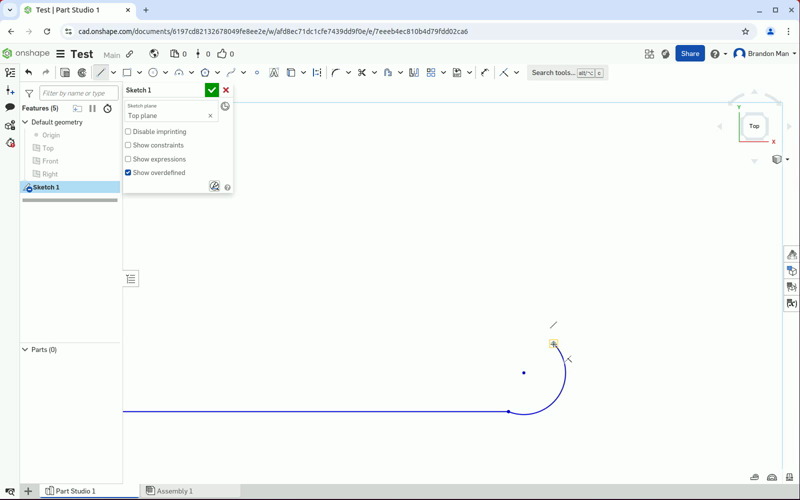
scroll(-6)
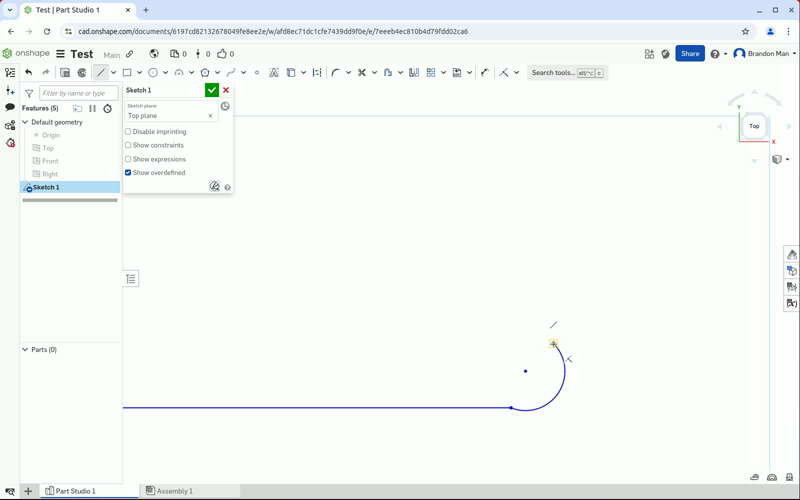
scroll(-6)
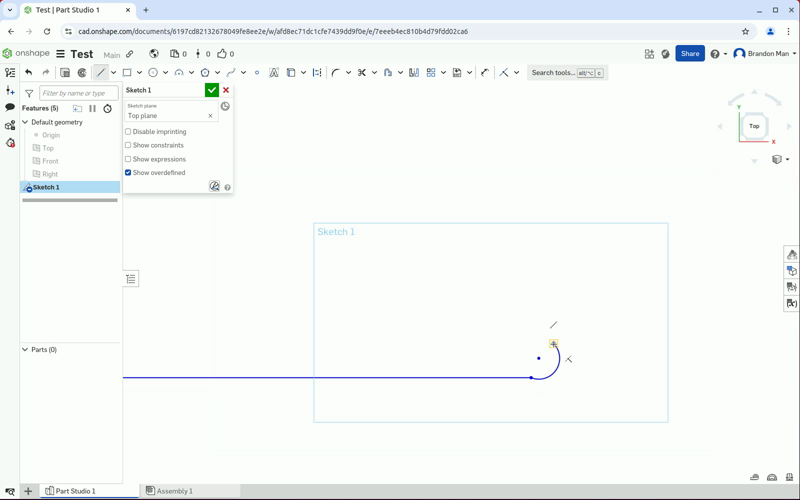
scroll(-6)
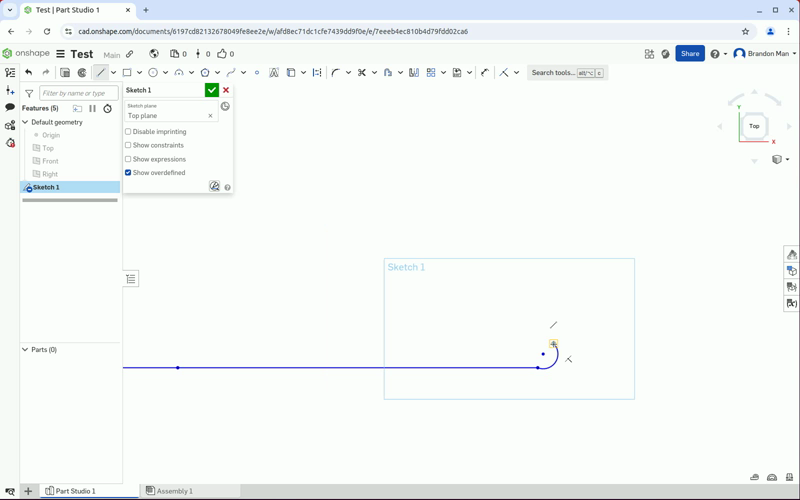
scroll(-6)
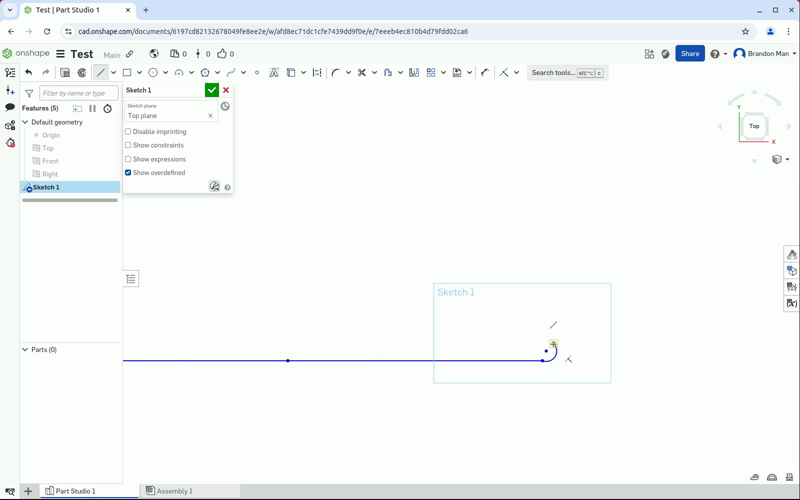
scroll(-6)
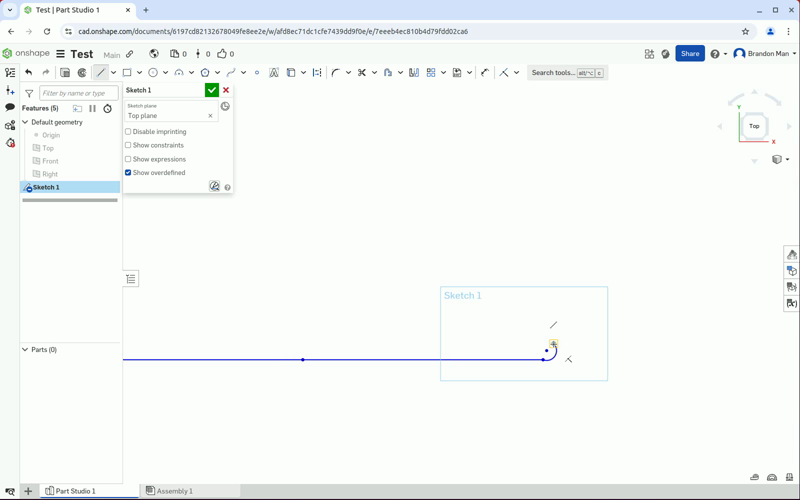
scroll(-6)
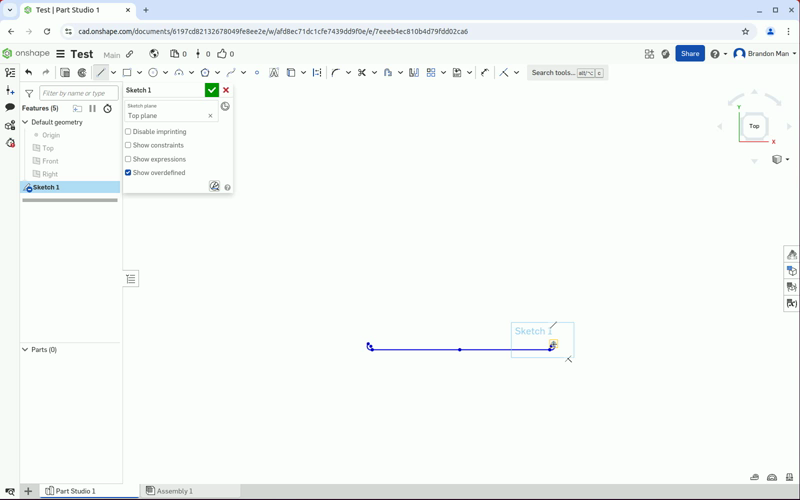
key_down(shift)
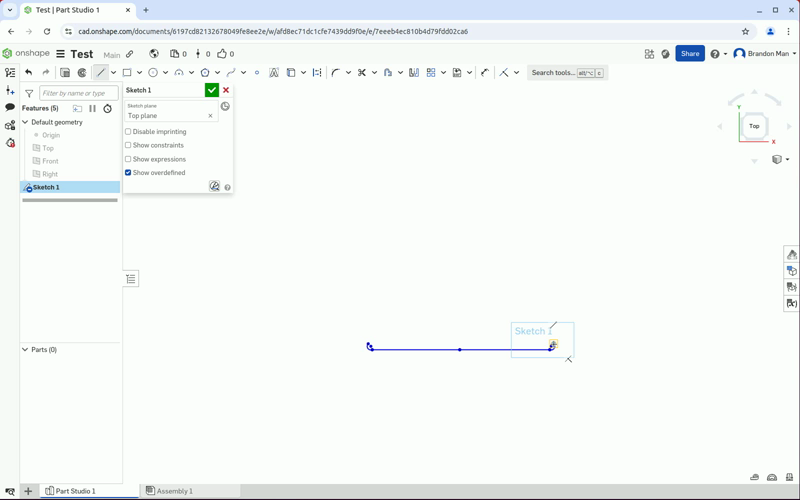
mouse_move(503, 258)
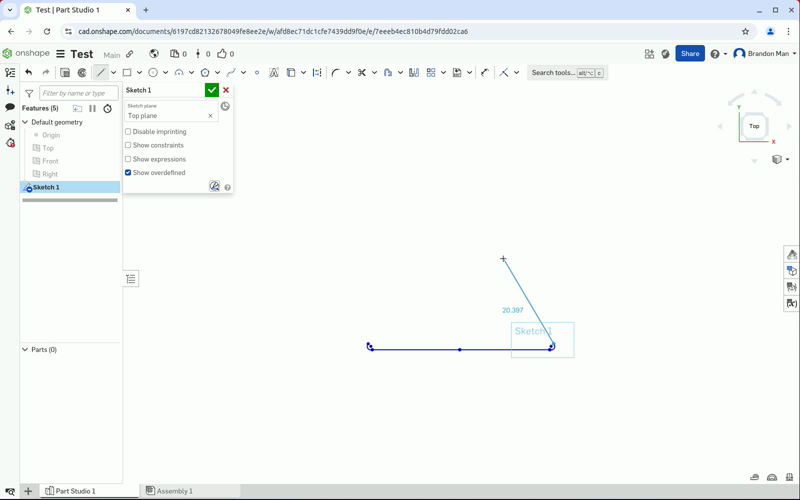
click(503, 258)
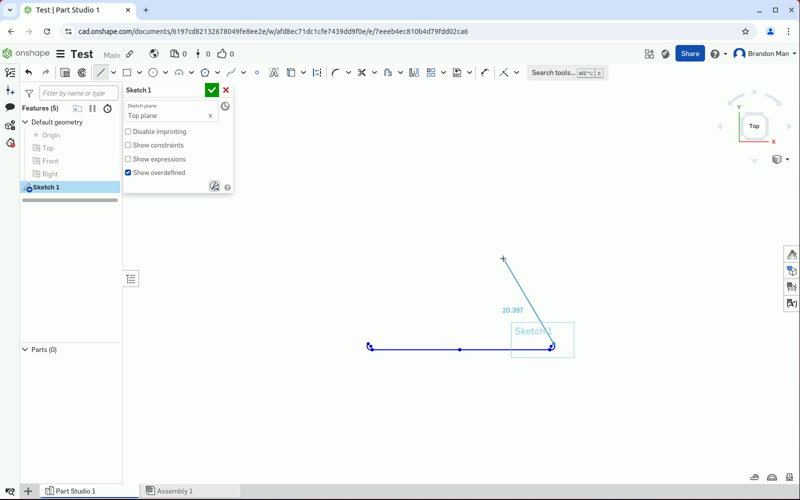
key_up(shift)
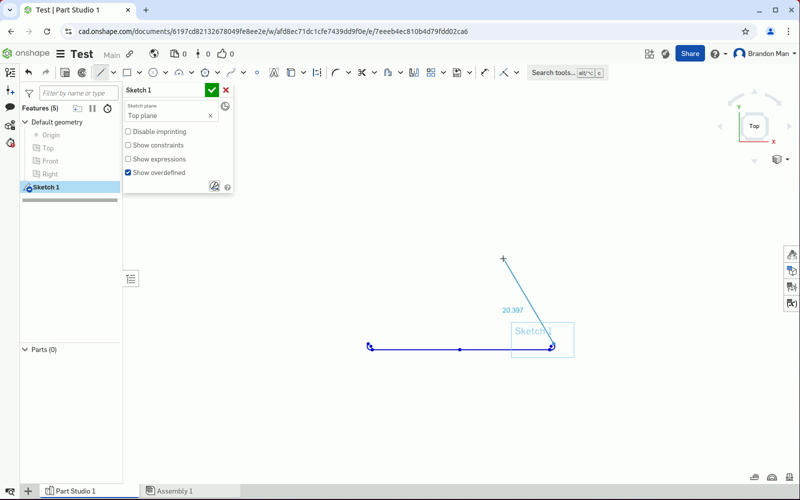
key(esc)
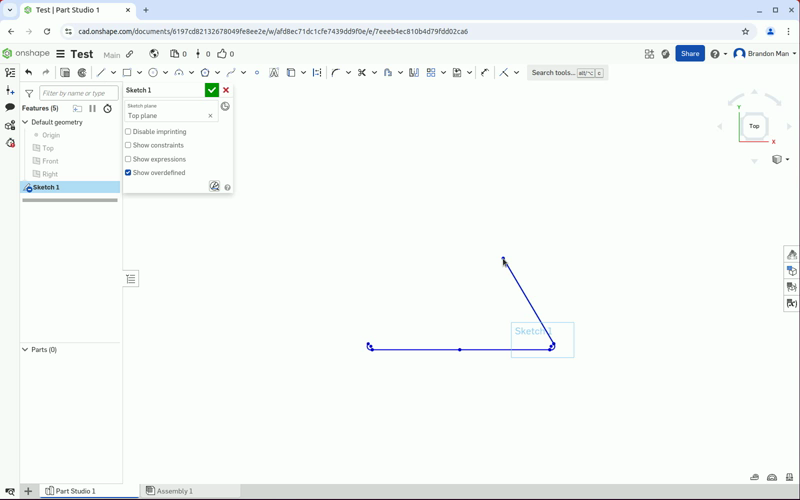
key(a)
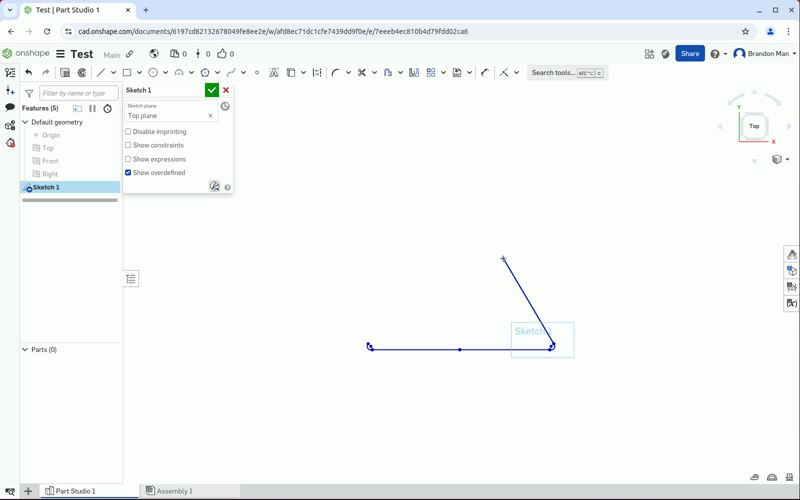
mouse_move(503, 258)
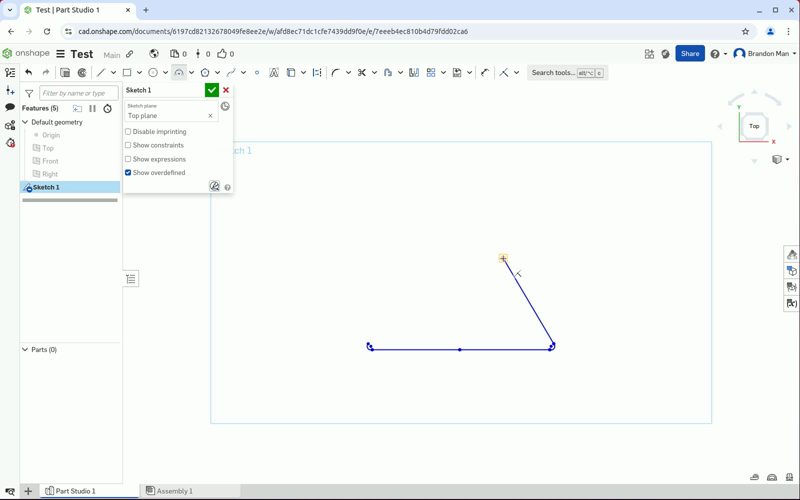
click(503, 258)
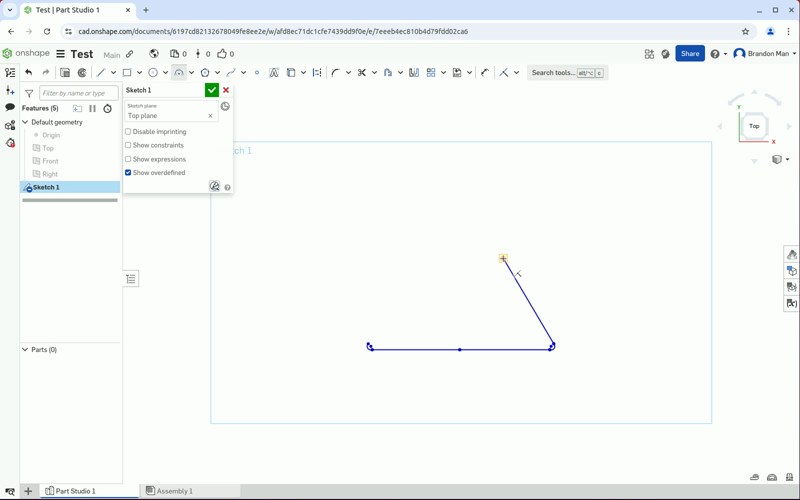
key_down(shift)
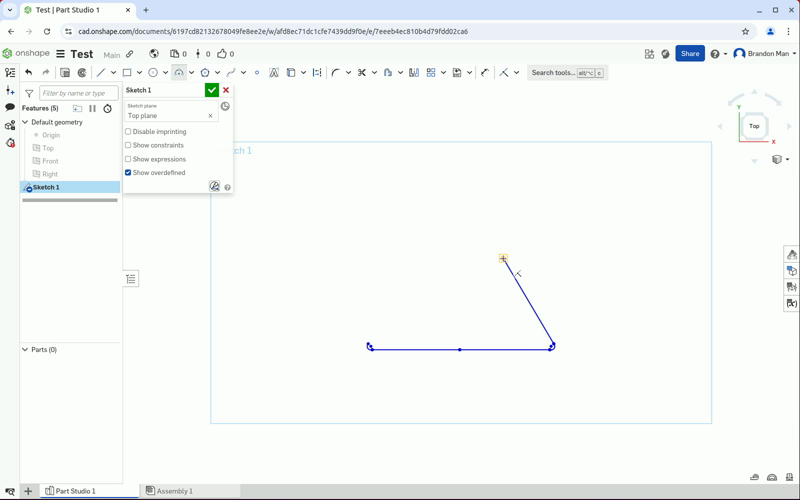
mouse_move(419, 258)
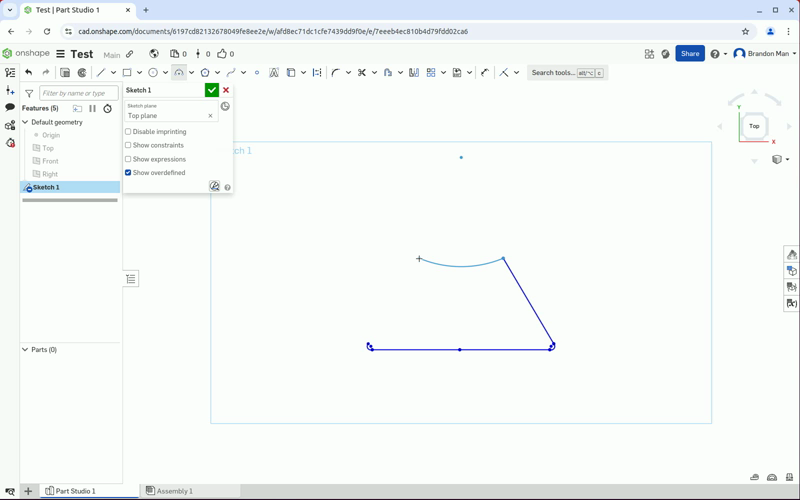
click(419, 258)
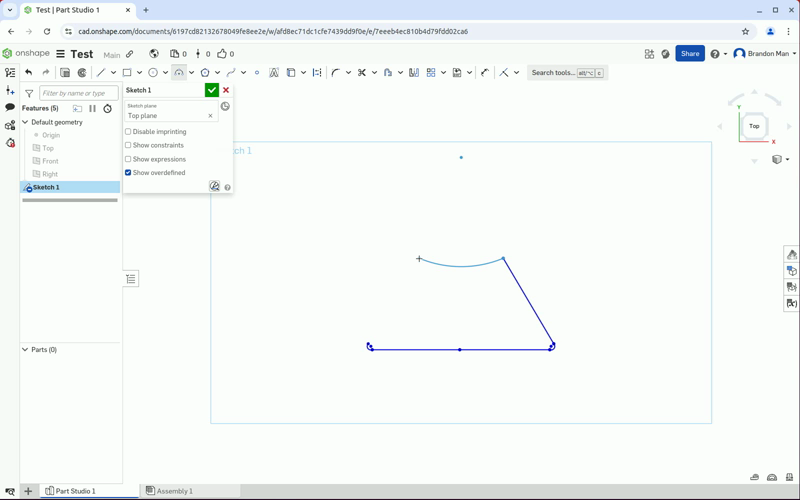
mouse_move(461, 332)
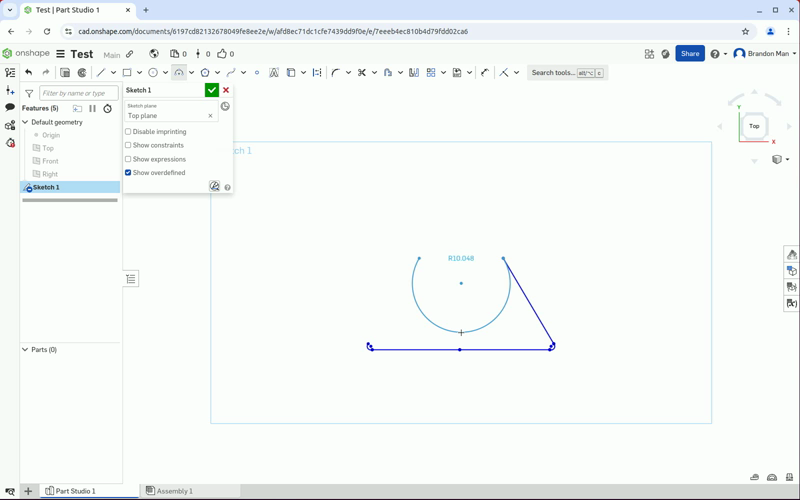
click(461, 332)
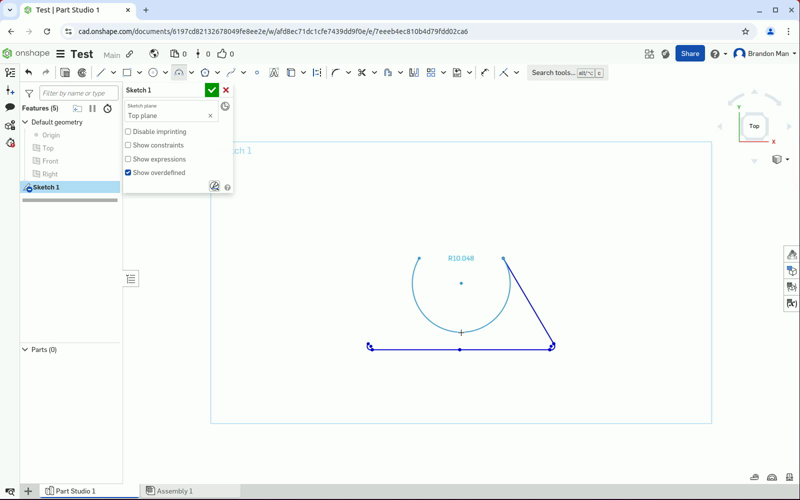
key_up(shift)
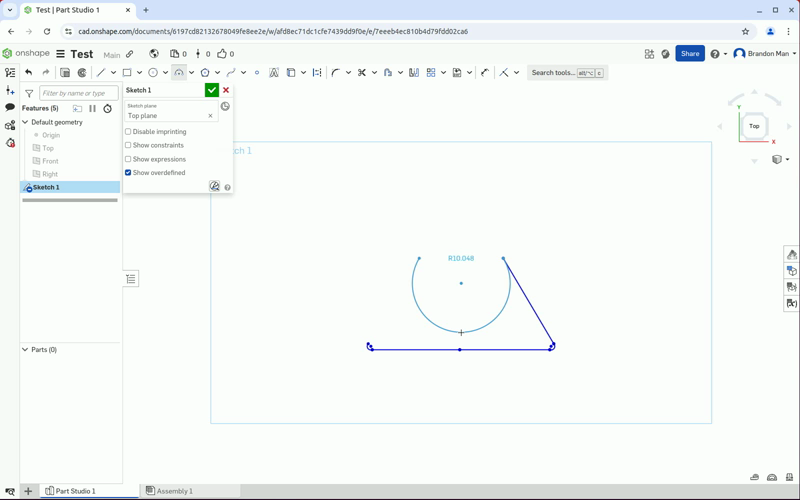
key(esc)
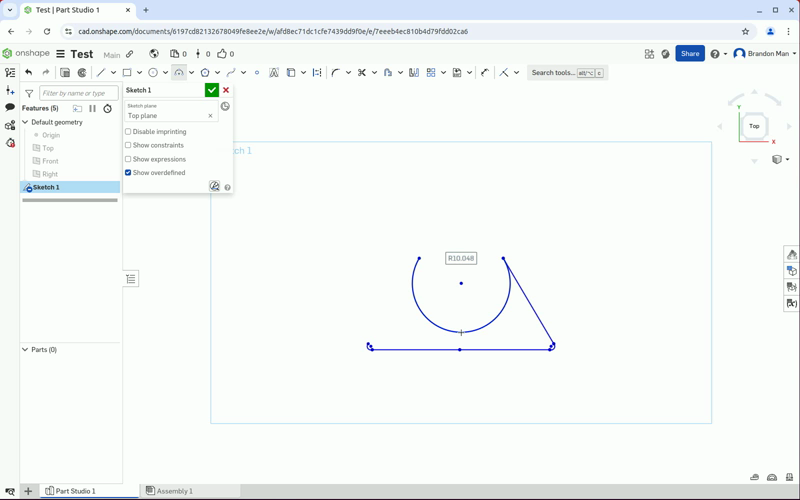
key(l)
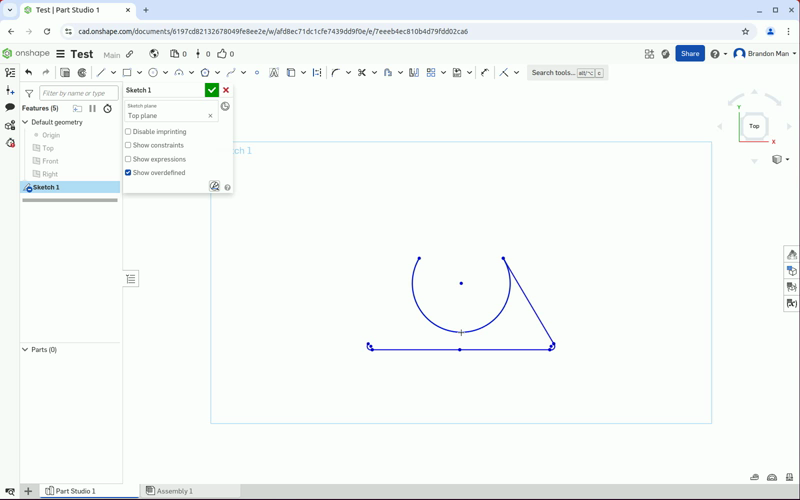
mouse_move(419, 258)
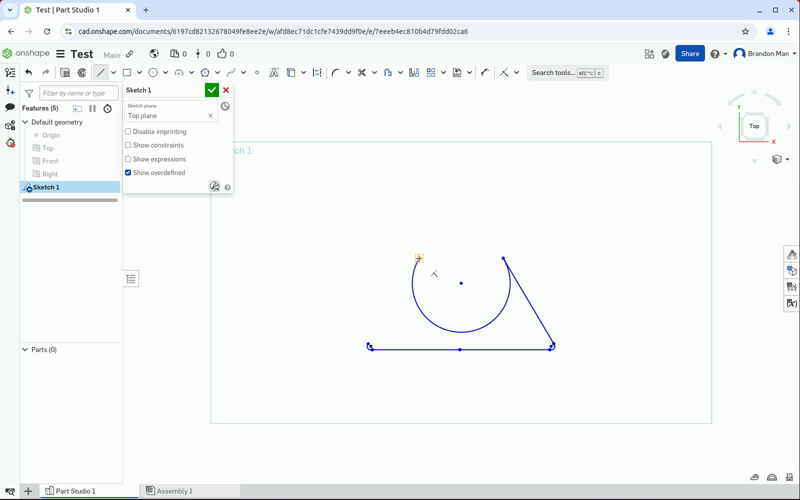
click(419, 258)
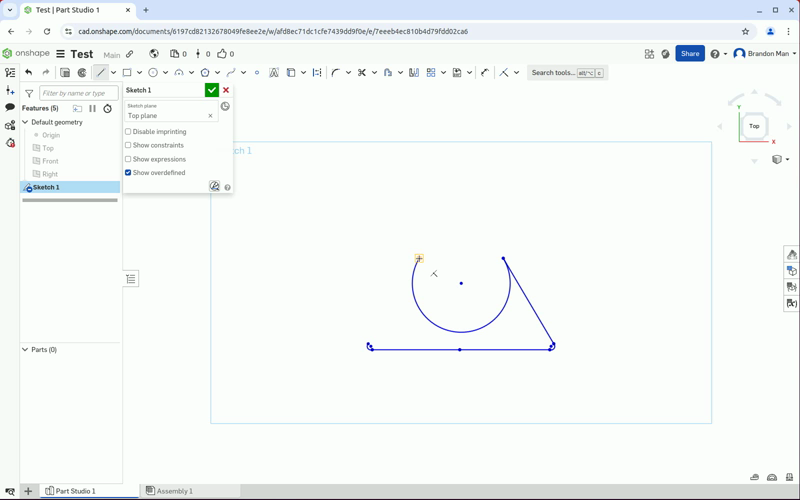
key_down(shift)
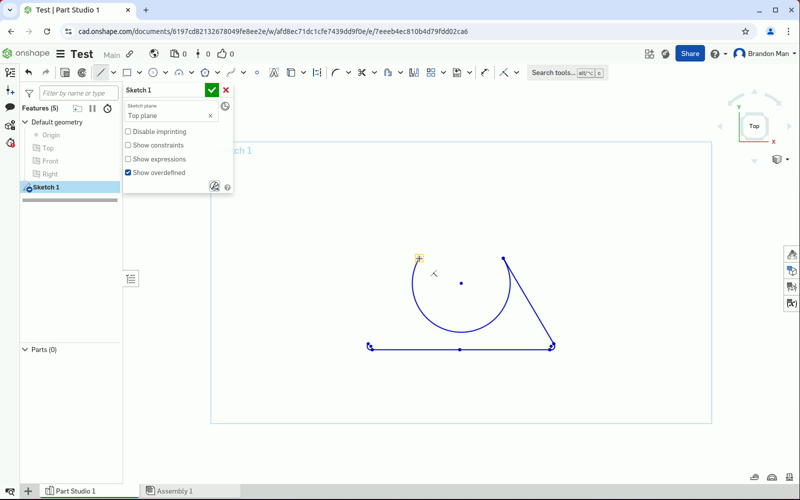
mouse_move(368, 343)
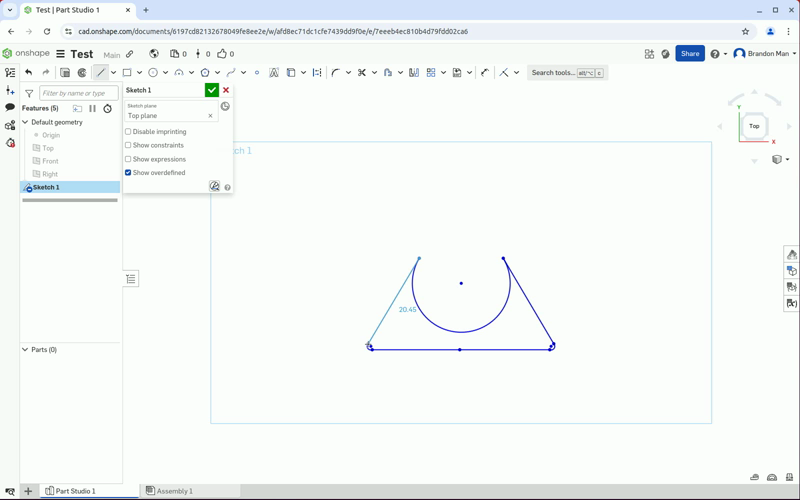
scroll(6)
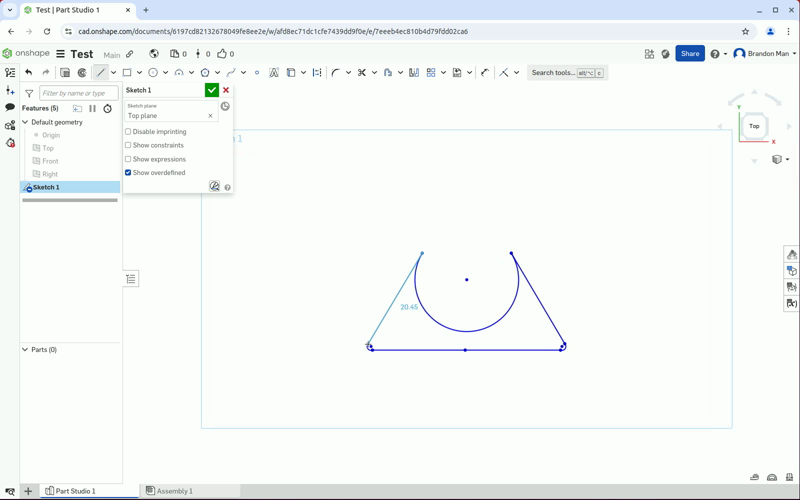
scroll(6)
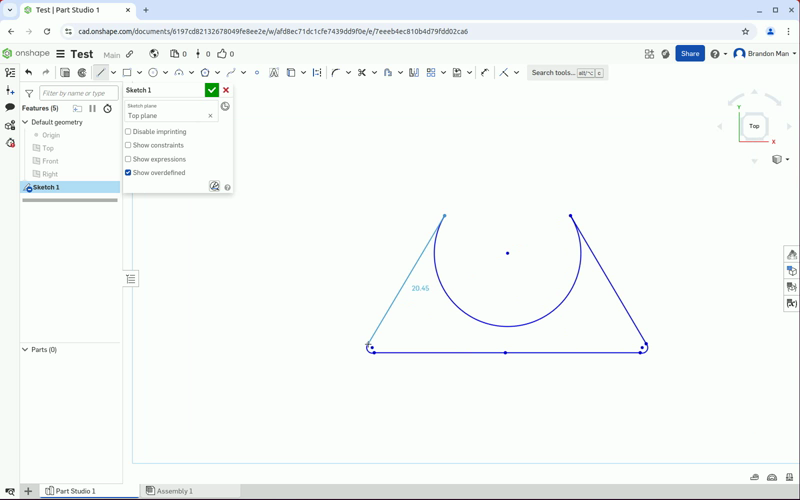
scroll(6)
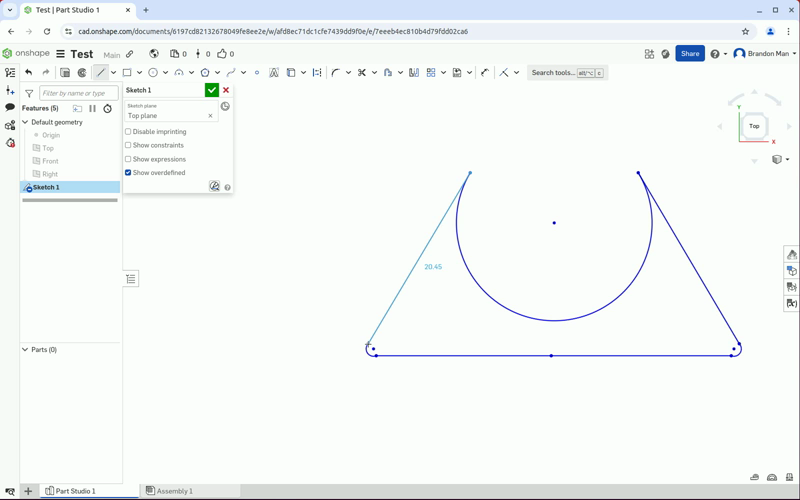
scroll(6)
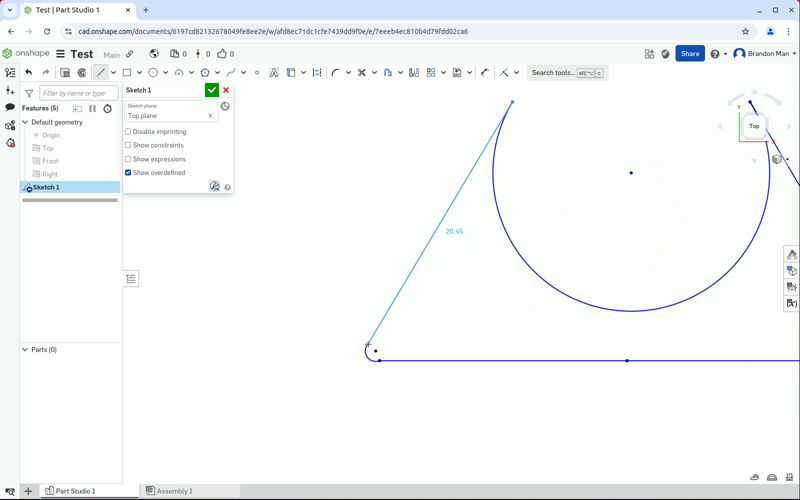
scroll(6)
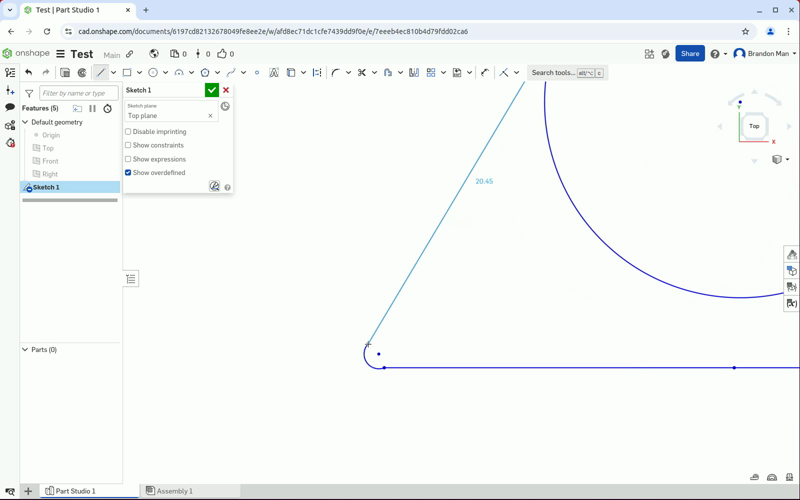
scroll(6)
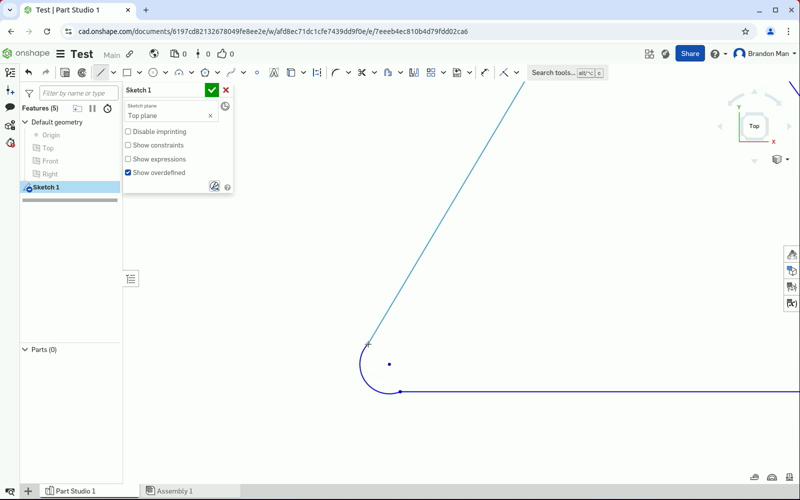
scroll(6)
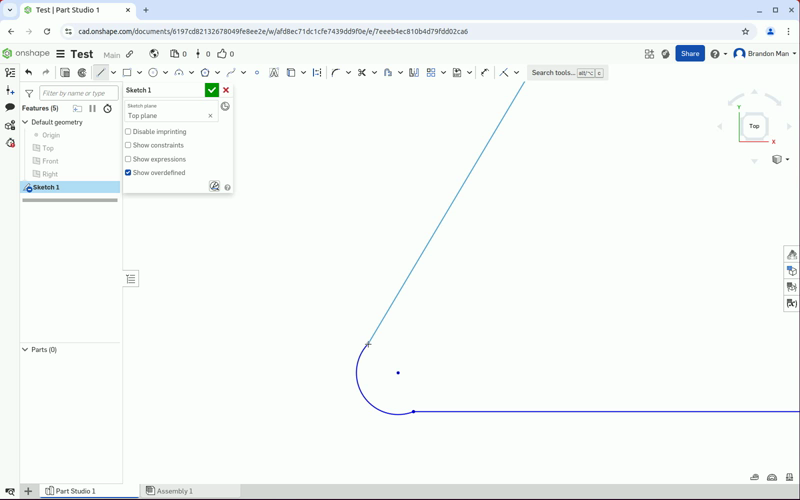
key_up(shift)
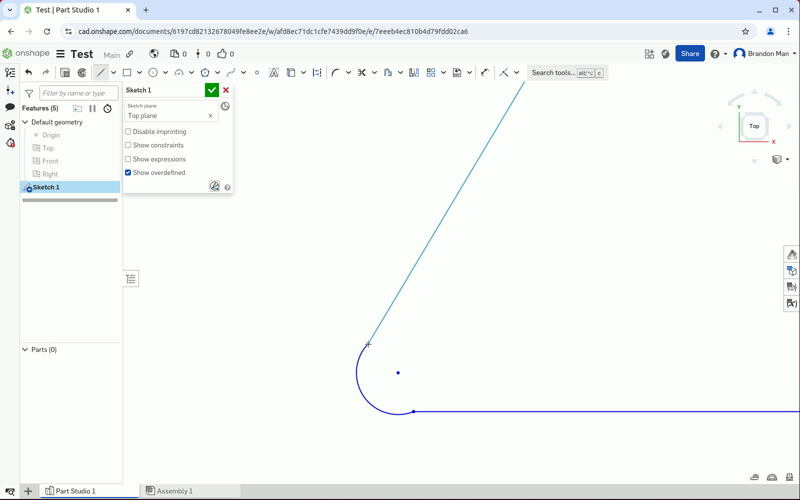
click(368, 343)
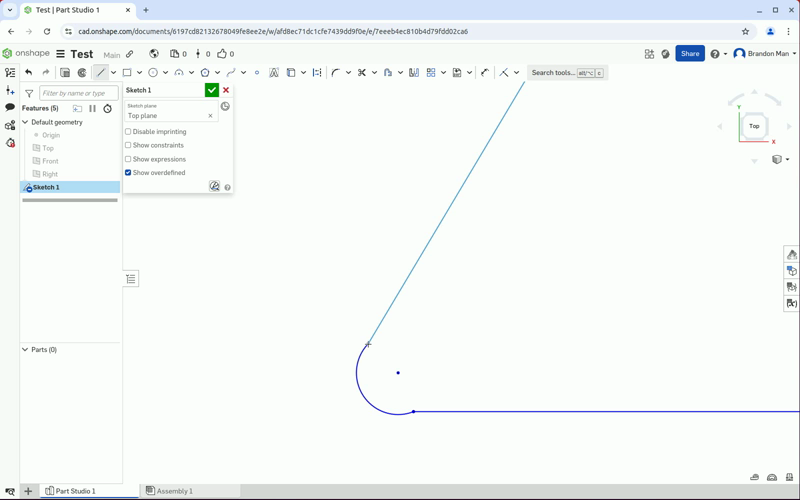
scroll(-6)
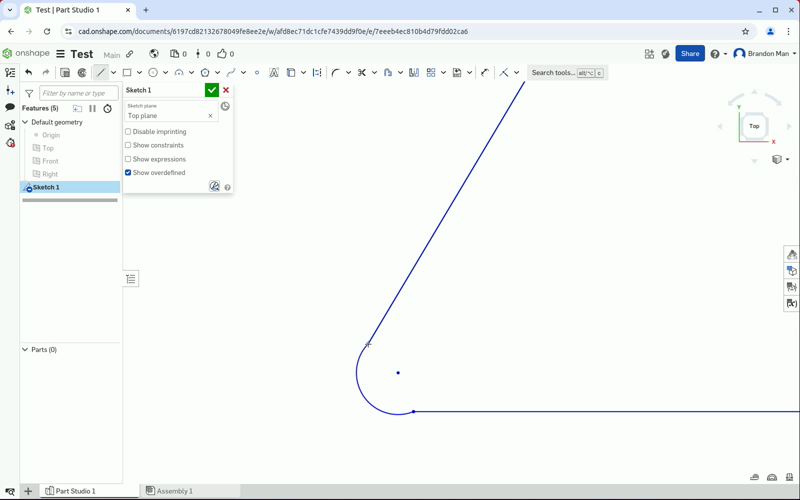
scroll(-6)
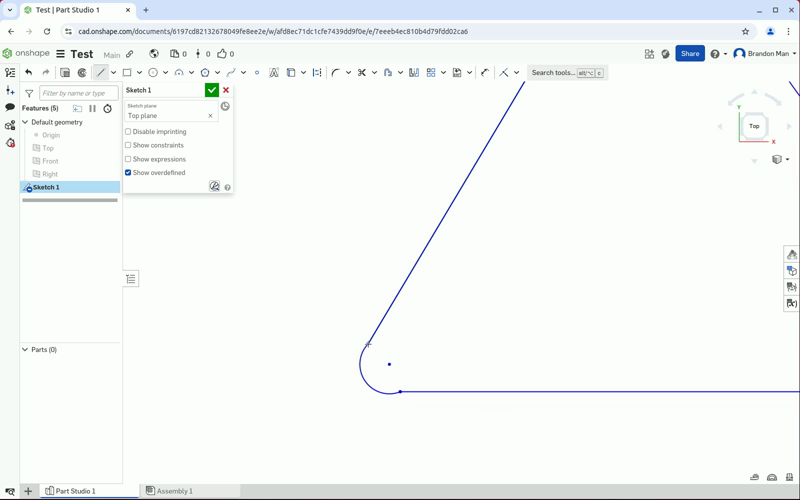
scroll(-6)
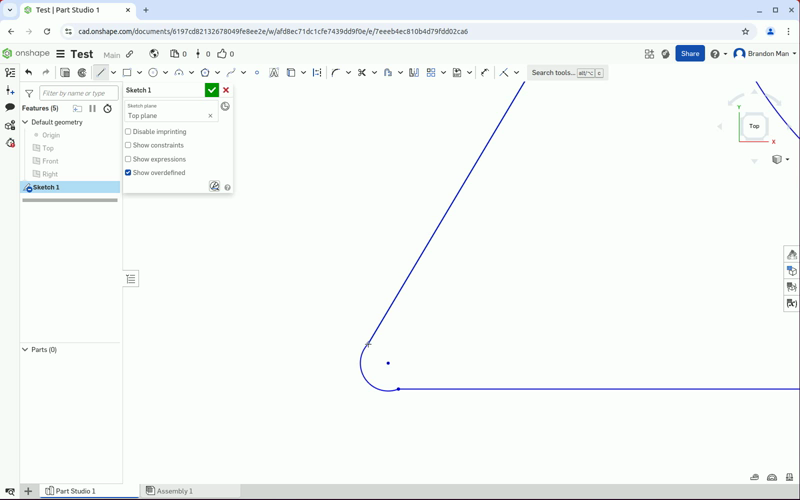
scroll(-6)
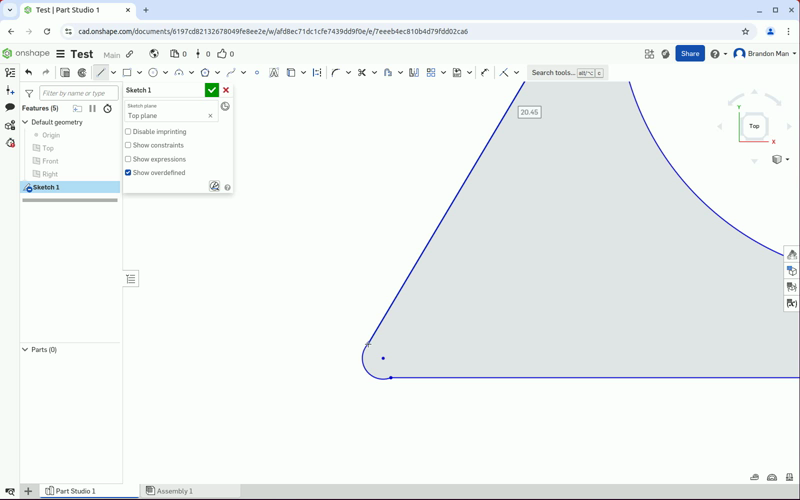
scroll(-6)
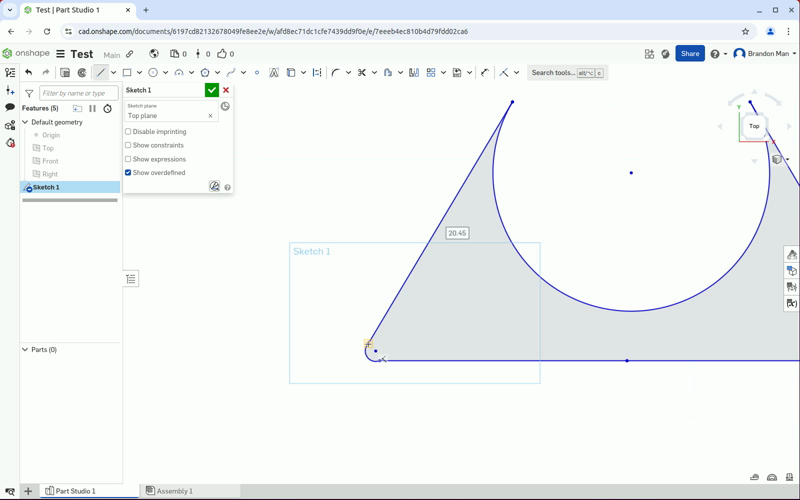
scroll(-6)
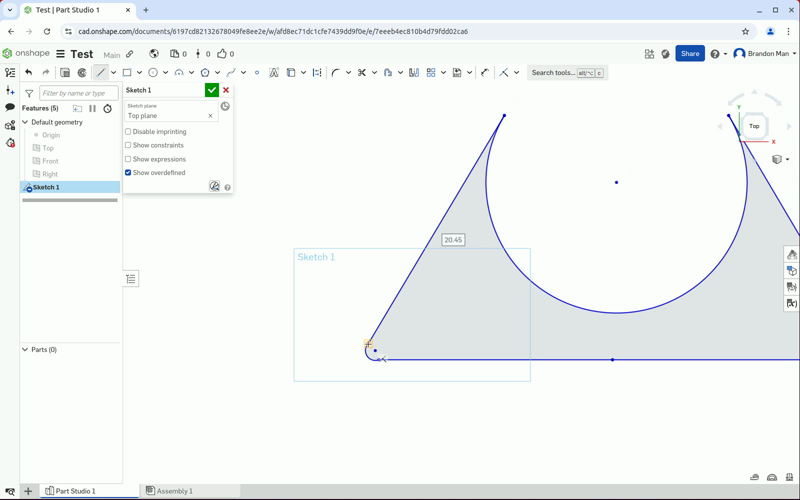
scroll(-6)
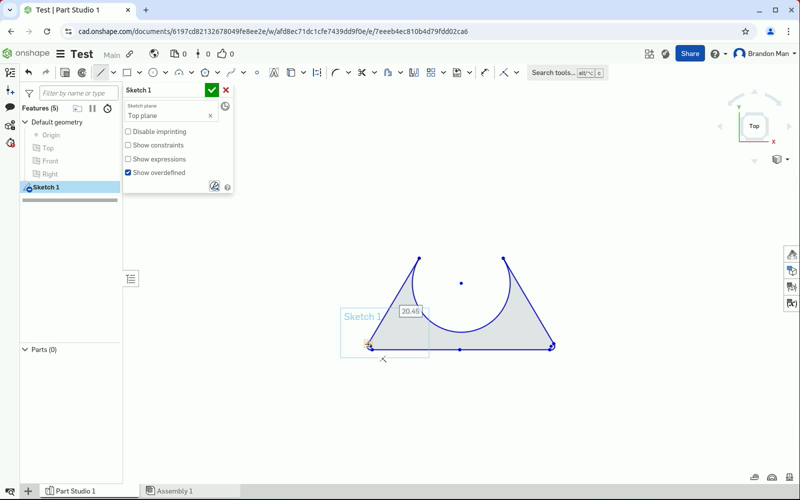
key(esc)
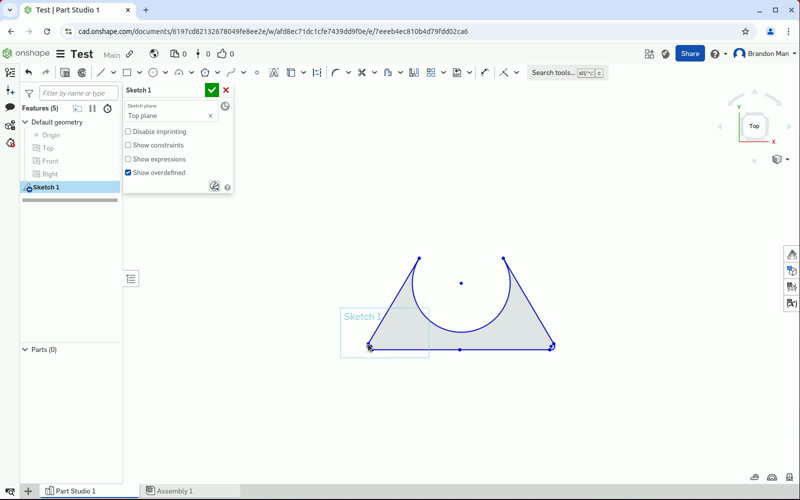
mouse_move(415, 335)
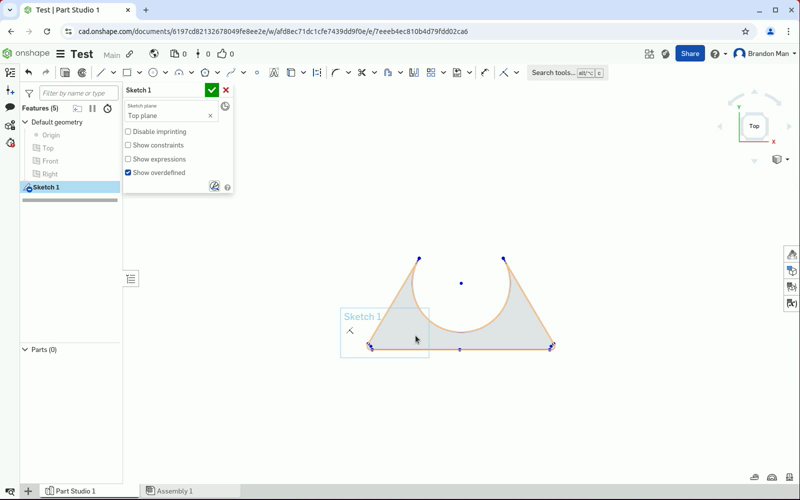
click(415, 335)
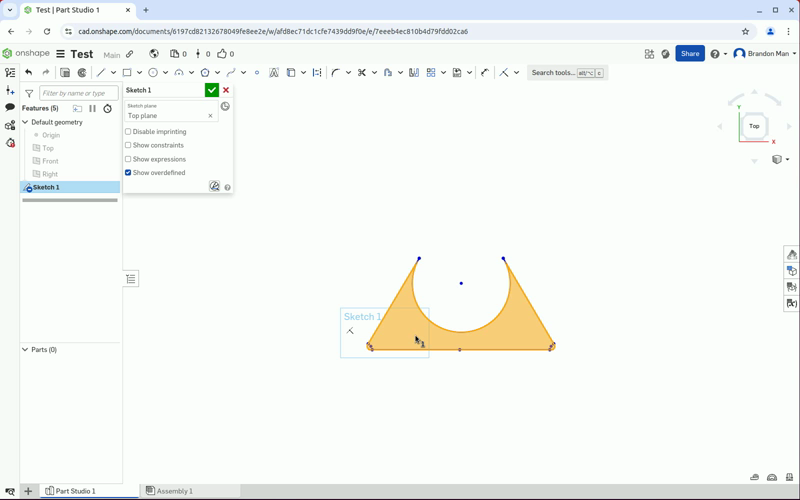
mouse_move(73, 352)
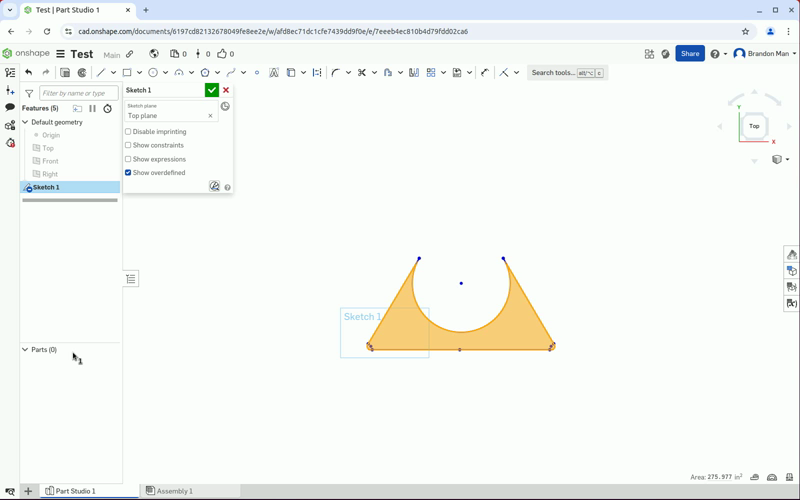
key(shift+y)
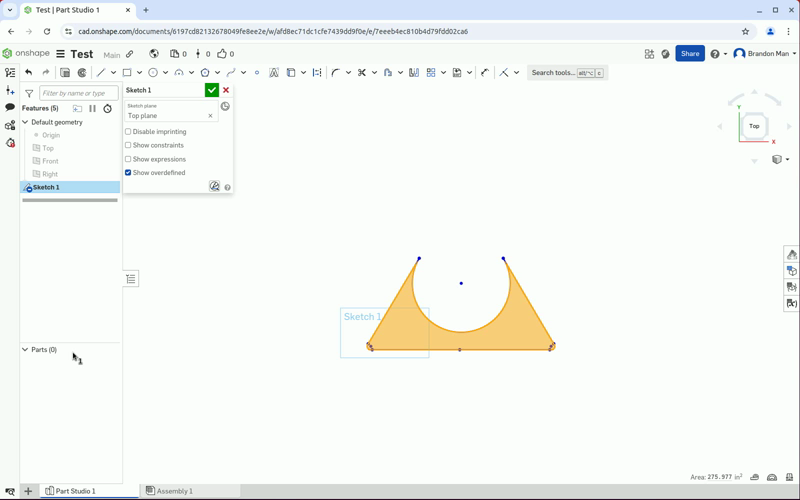
key(shift+e)
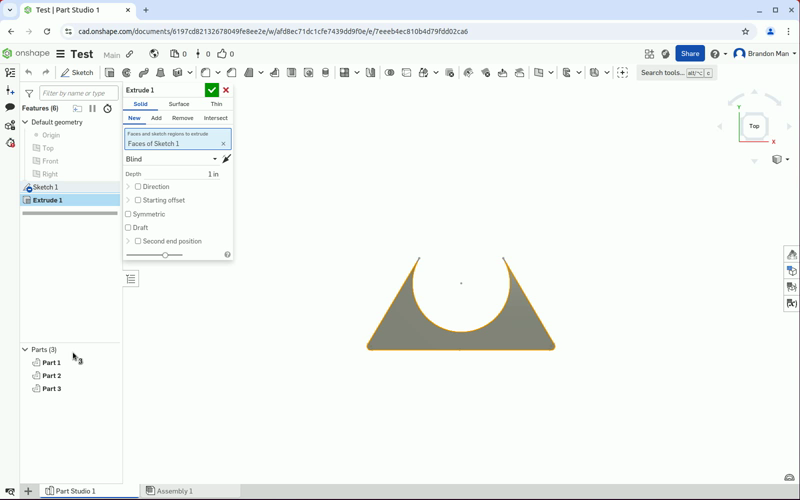
mouse_move(143, 106)
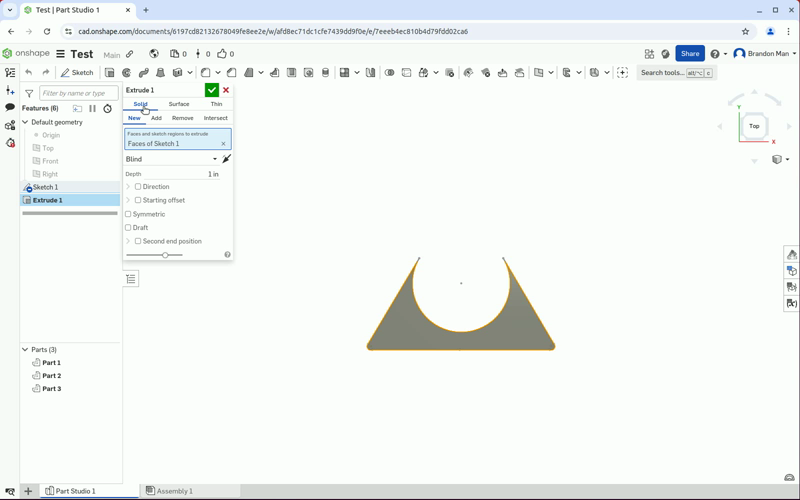
click(143, 106)
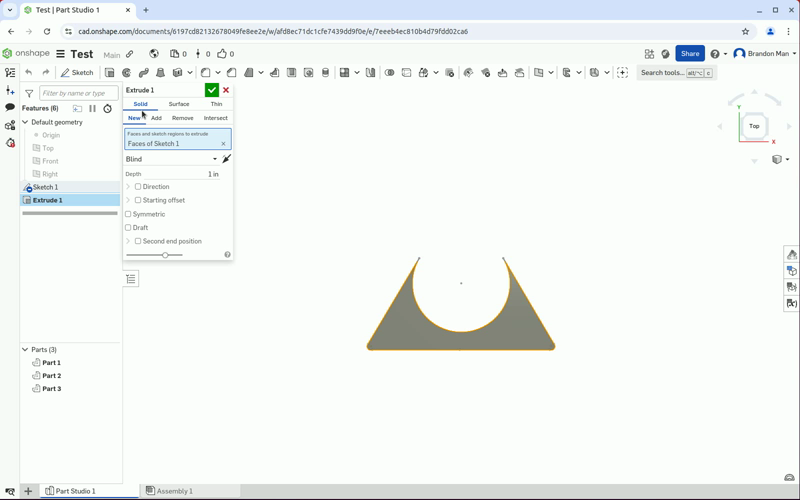
mouse_move(137, 120)
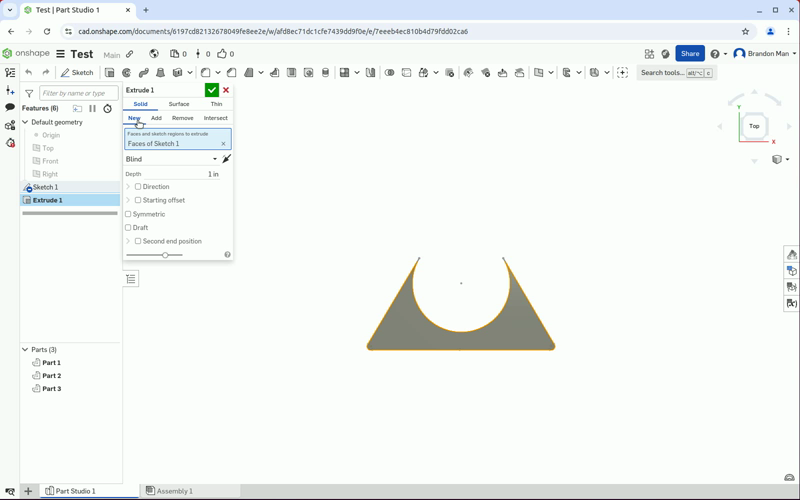
click(137, 120)
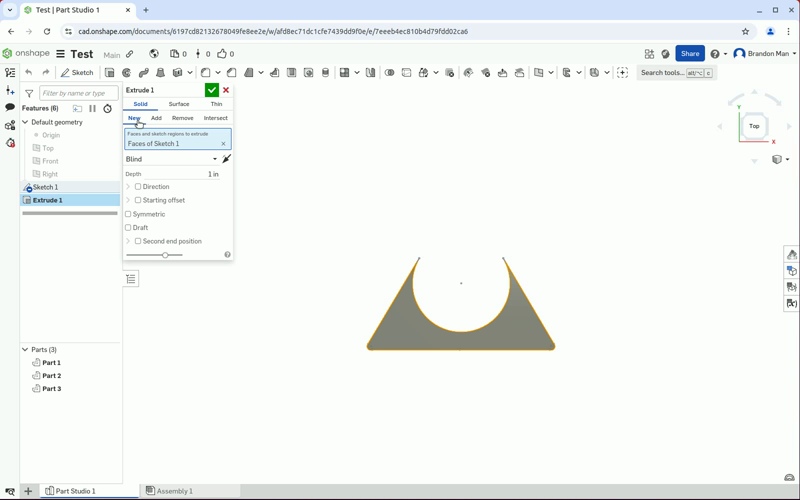
key(tab, 4)
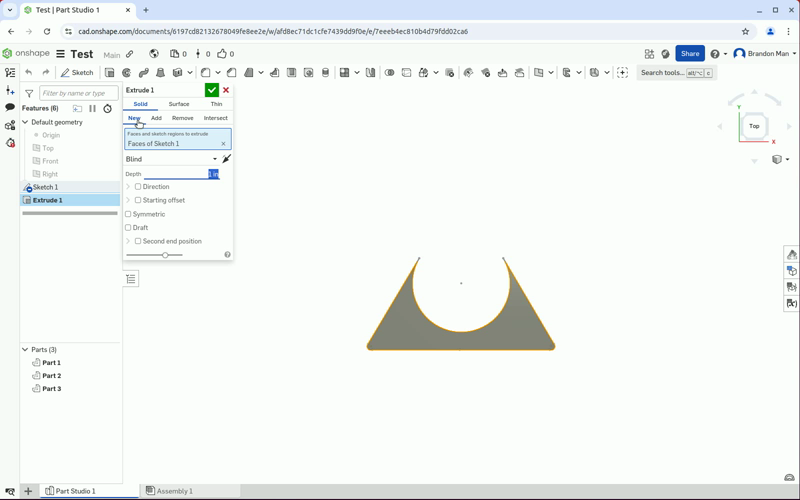
text(23.108)
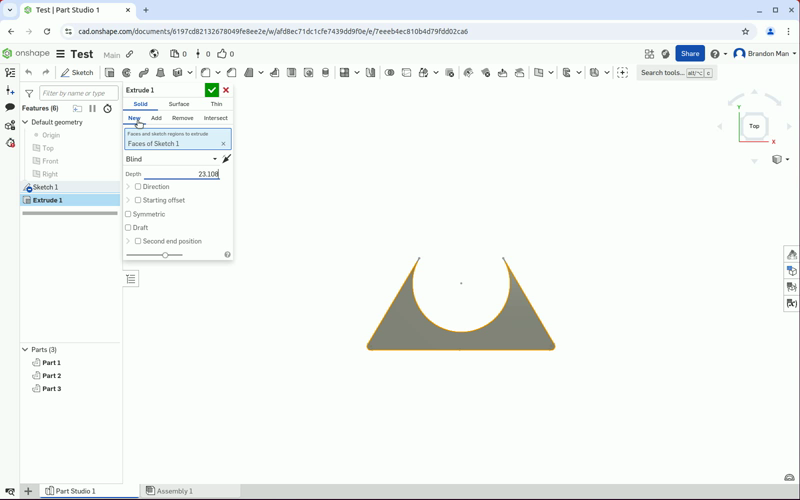
key(enter)
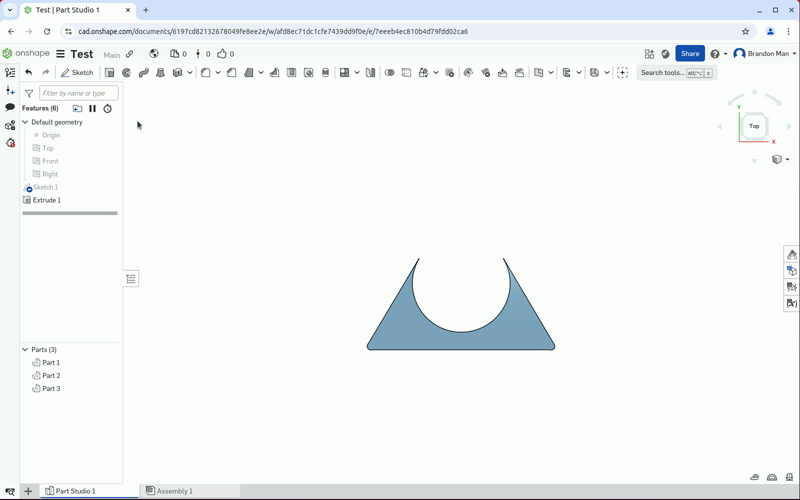
key(shift+h)
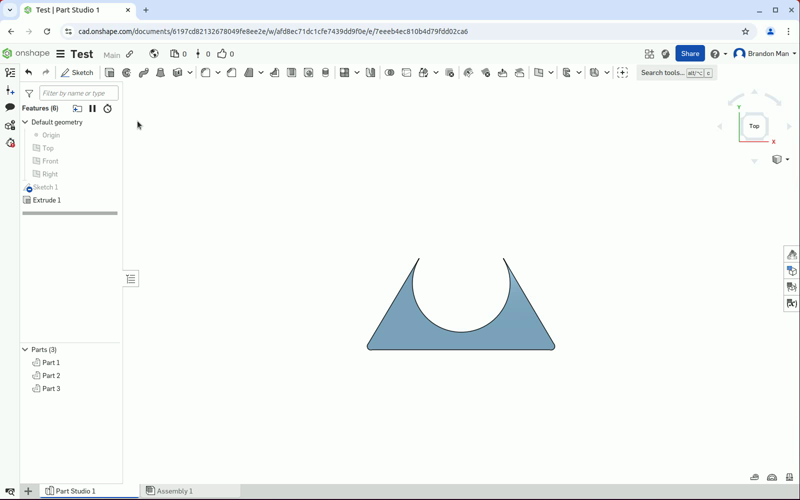
key(shift+h)
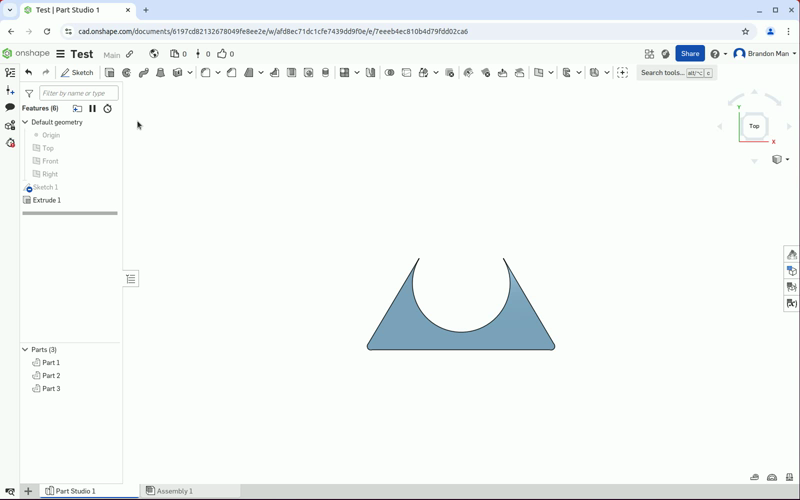
mouse_move(73, 189)
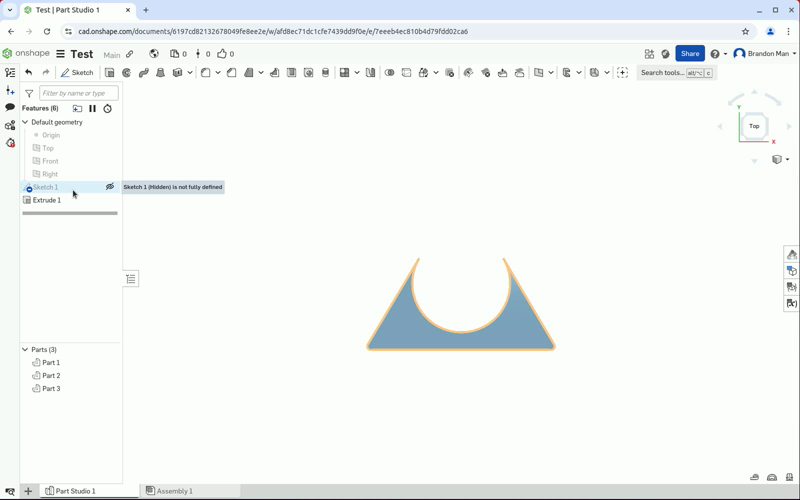
click(73, 189)
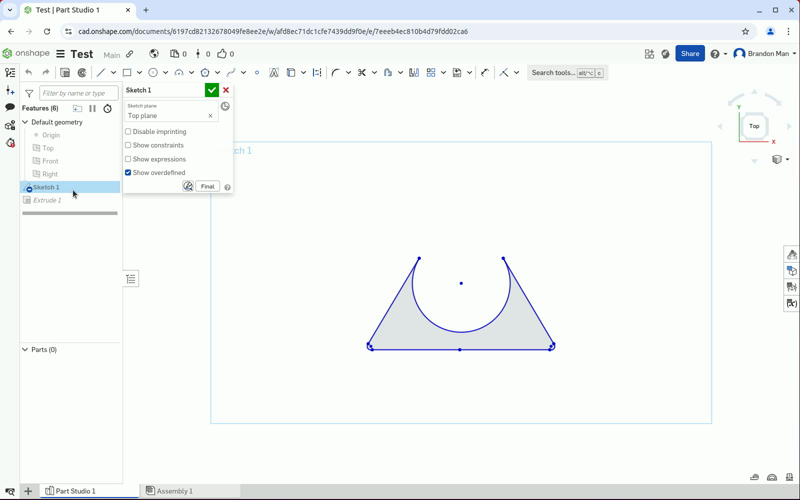
mouse_move(229, 92)
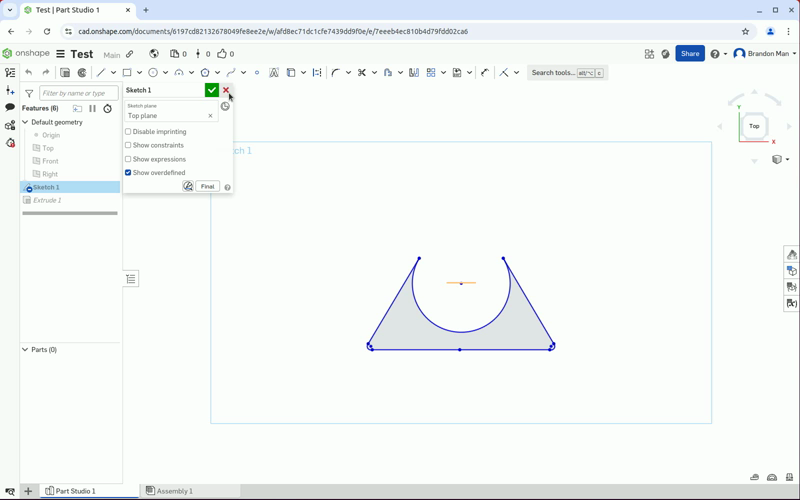
click(229, 92)
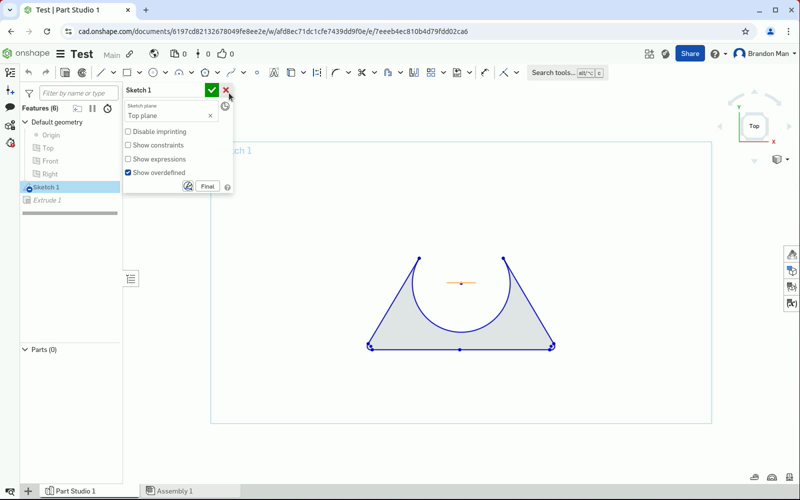
key(shift+s)
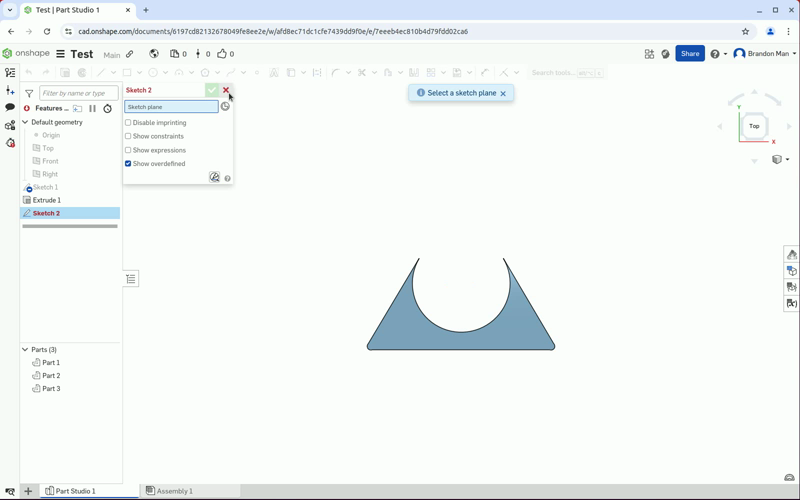
mouse_move(73, 150)
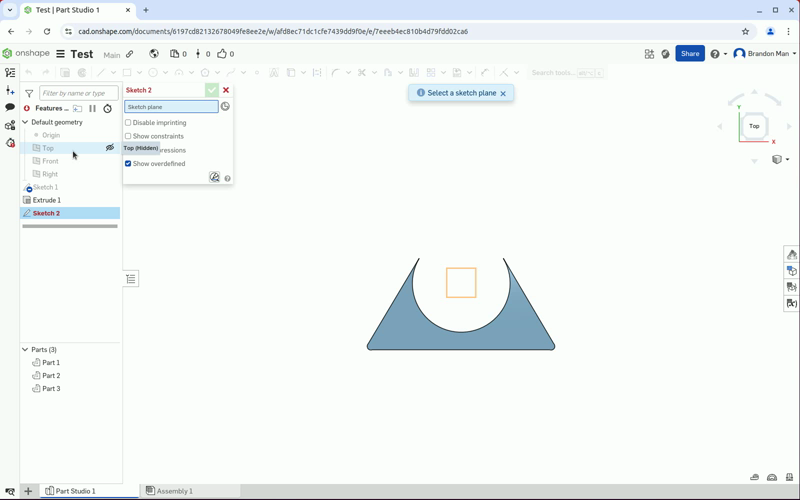
click(73, 150)
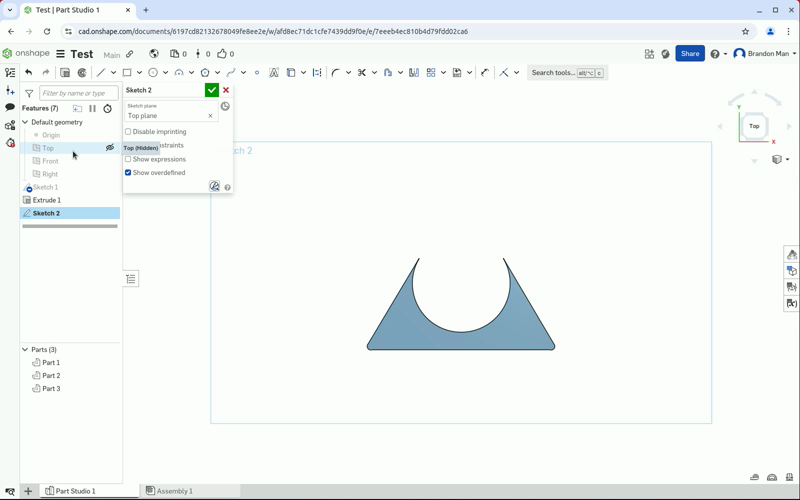
mouse_move(73, 352)
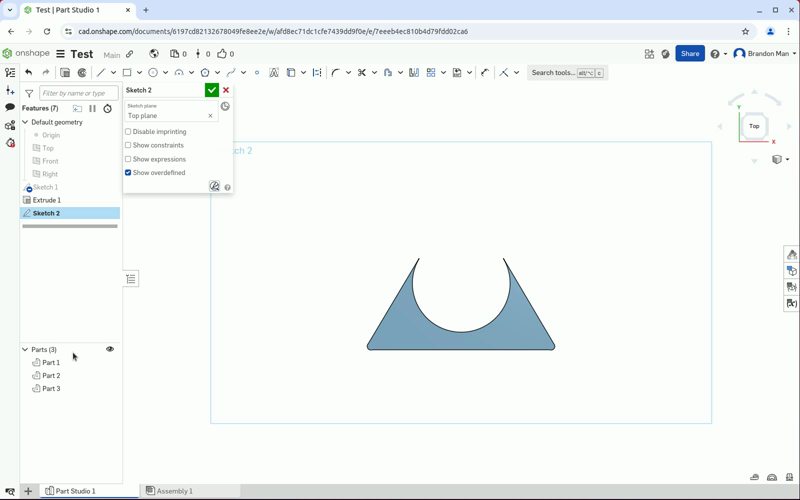
key(y)
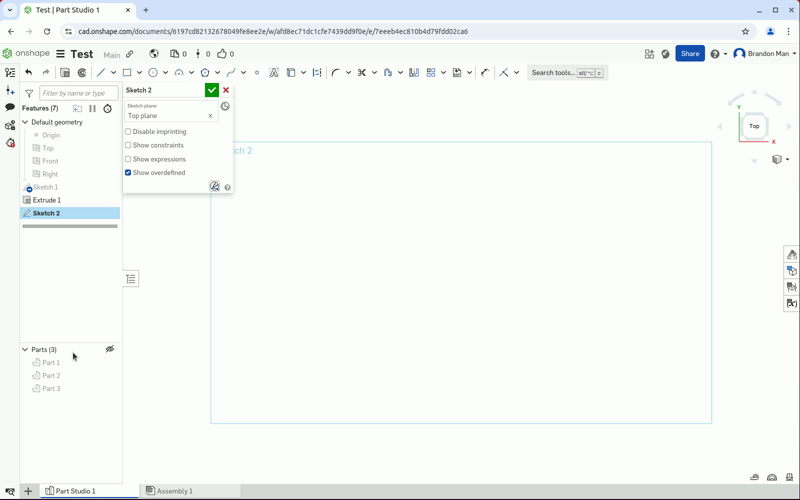
key(c)
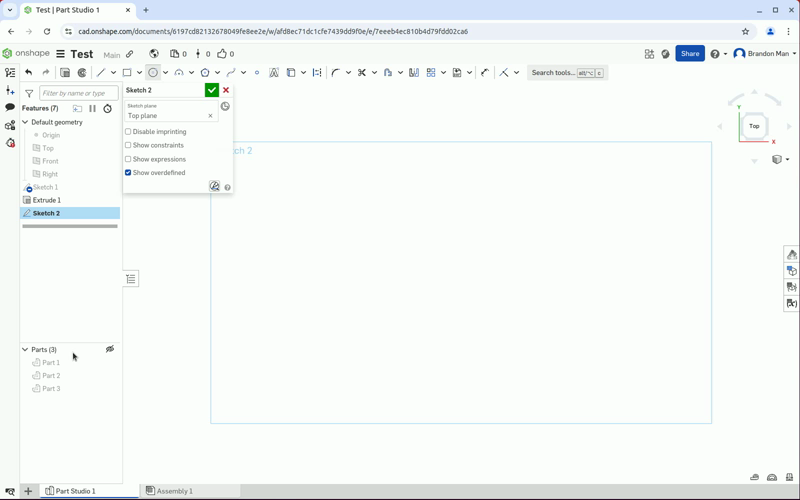
key_down(shift)
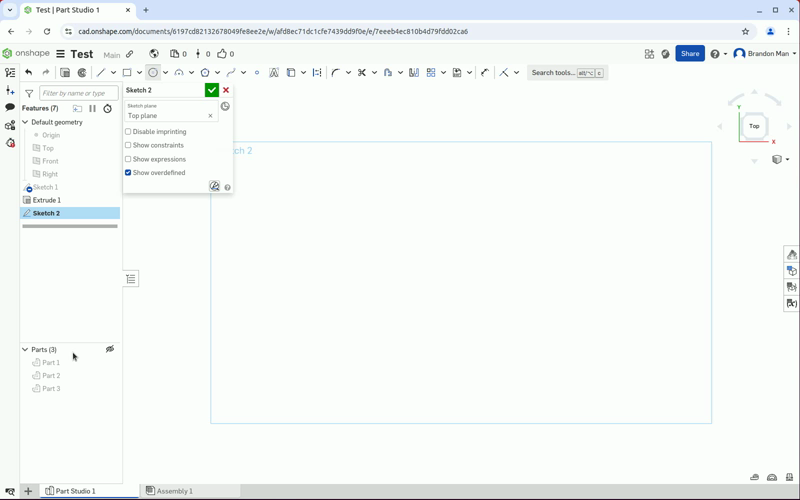
mouse_move(461, 282)
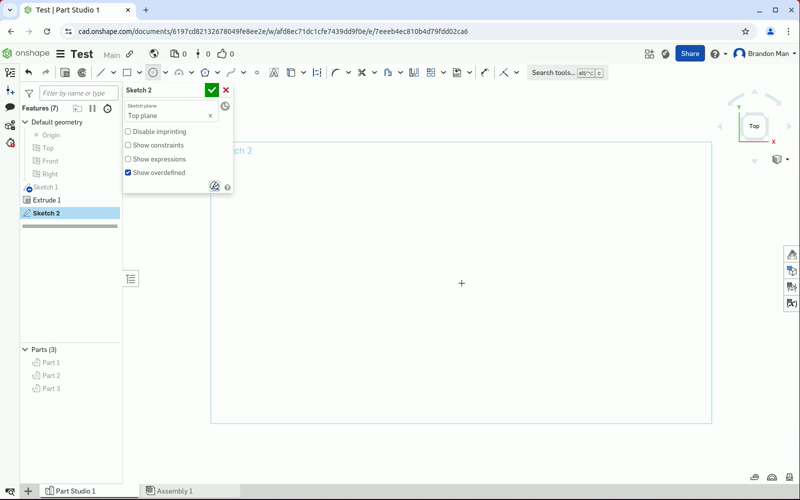
click(461, 282)
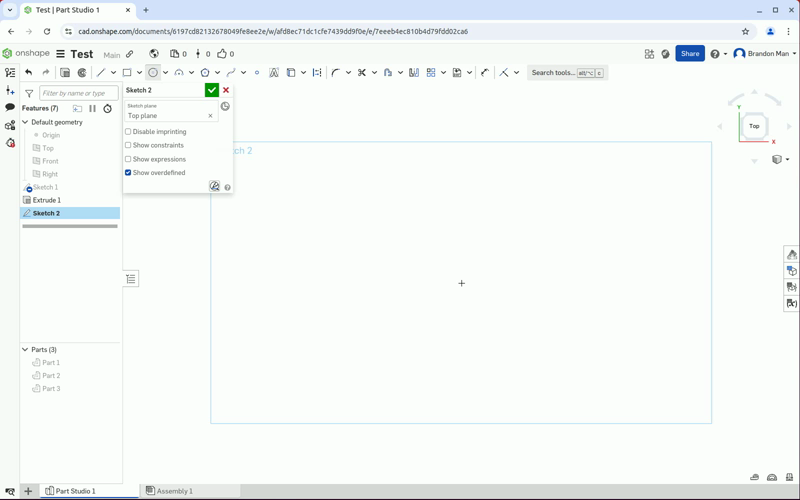
key_up(shift)
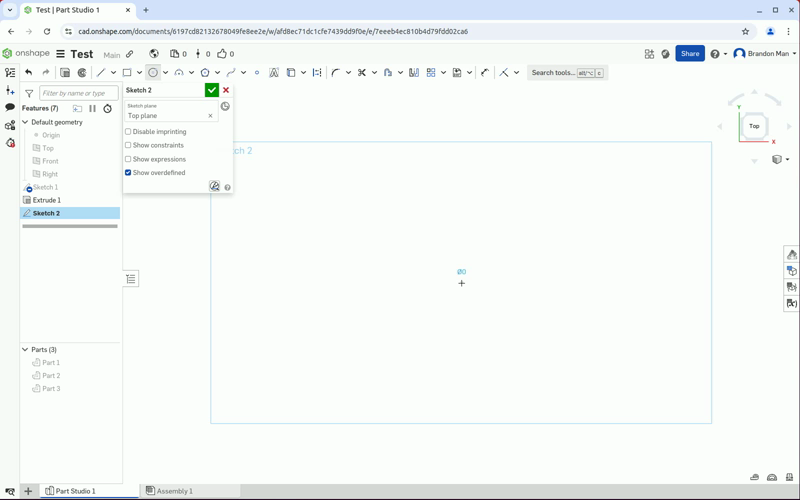
mouse_move(511, 282)
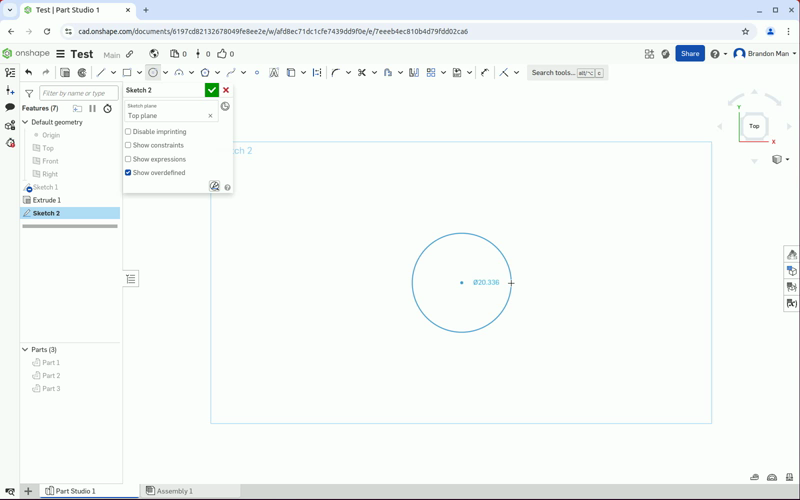
click(511, 282)
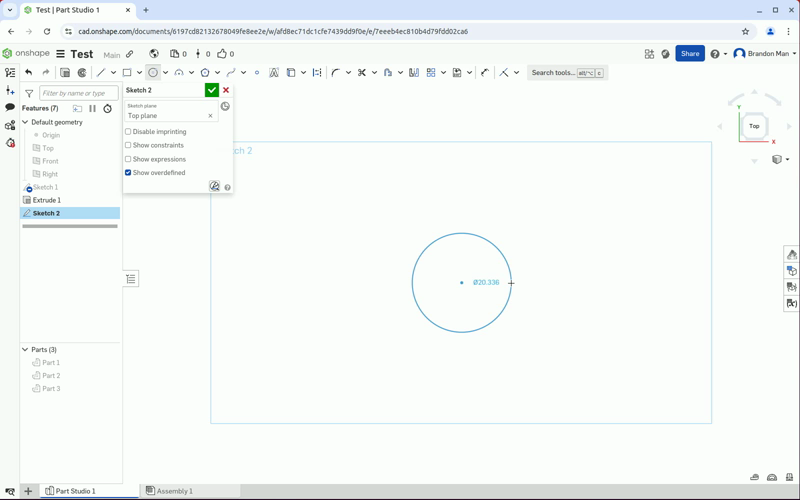
key(esc)
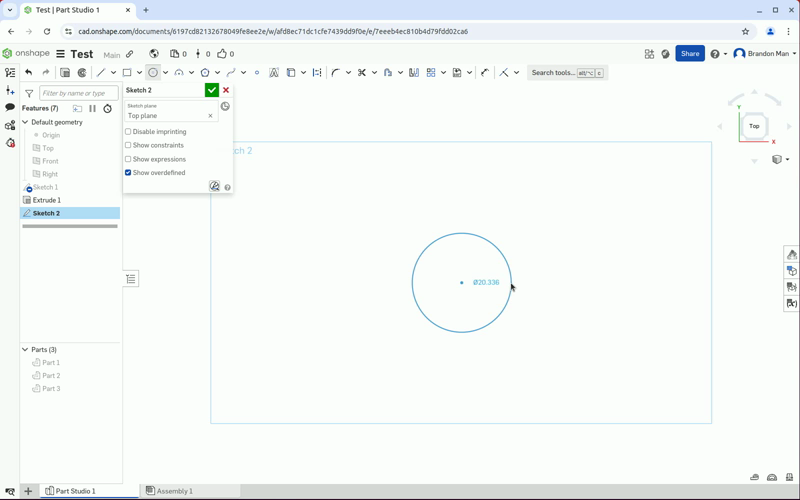
key(c)
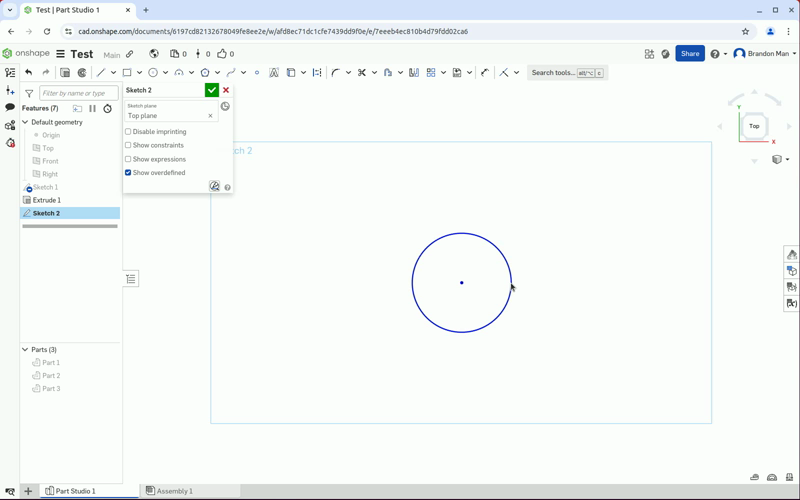
key_down(shift)
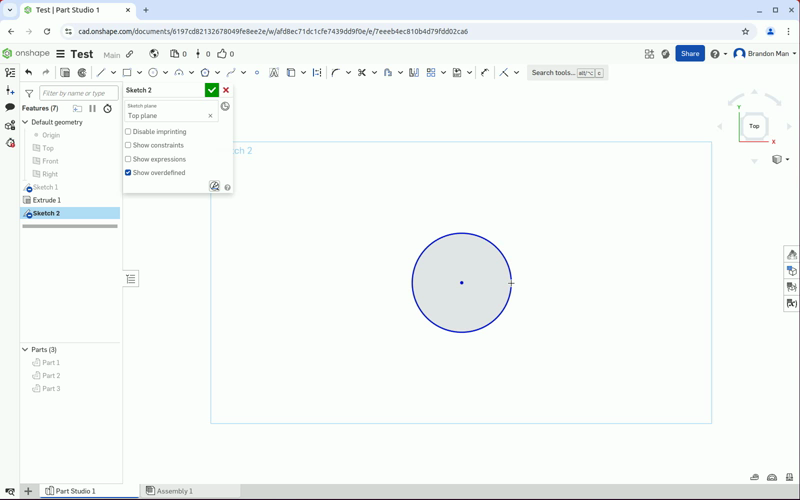
mouse_move(461, 282)
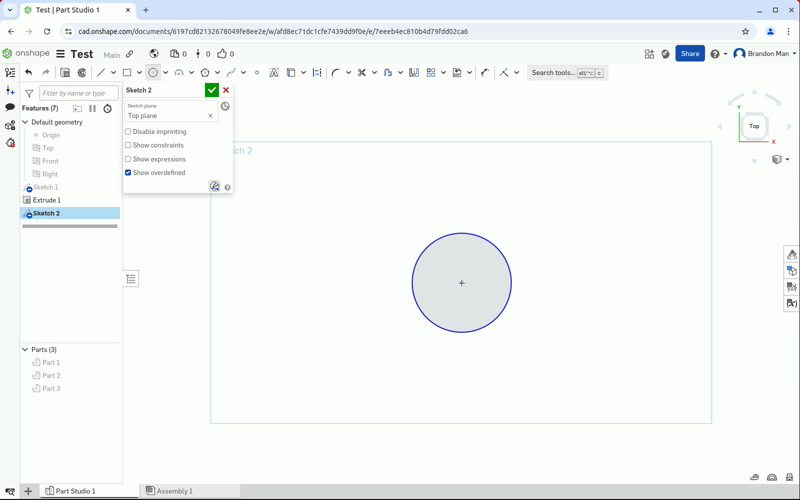
click(461, 282)
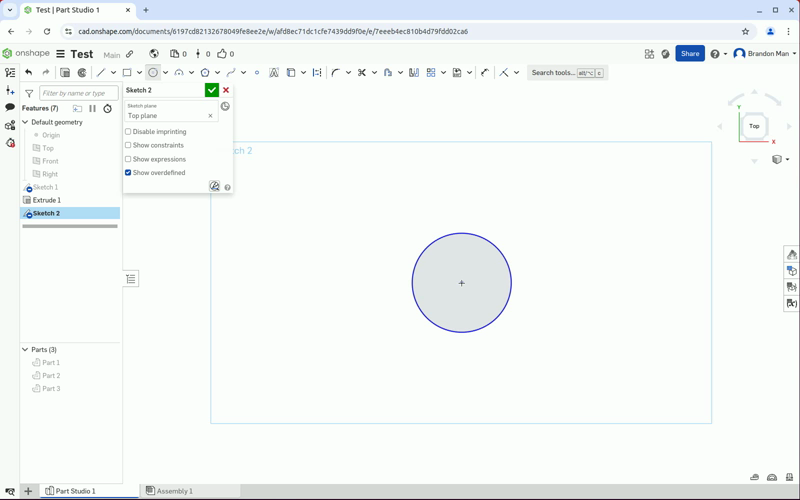
key_up(shift)
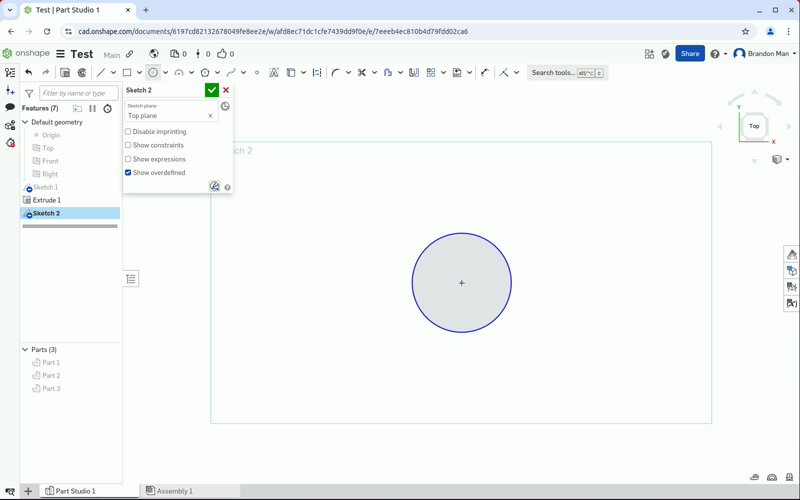
mouse_move(504, 282)
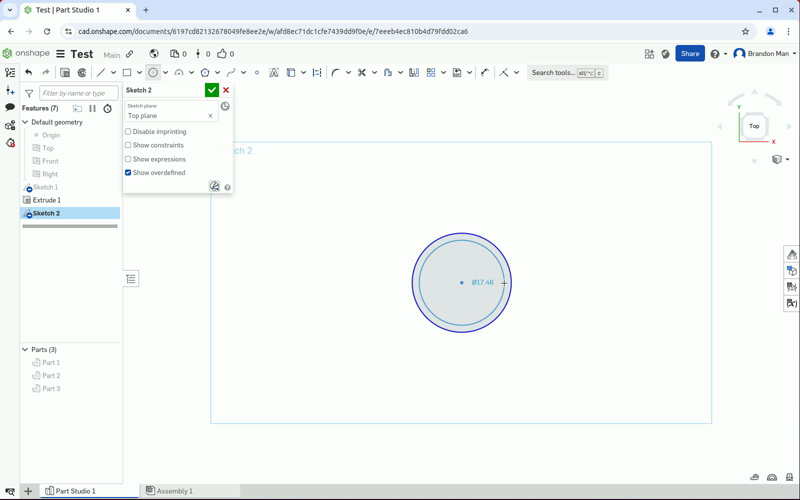
click(504, 282)
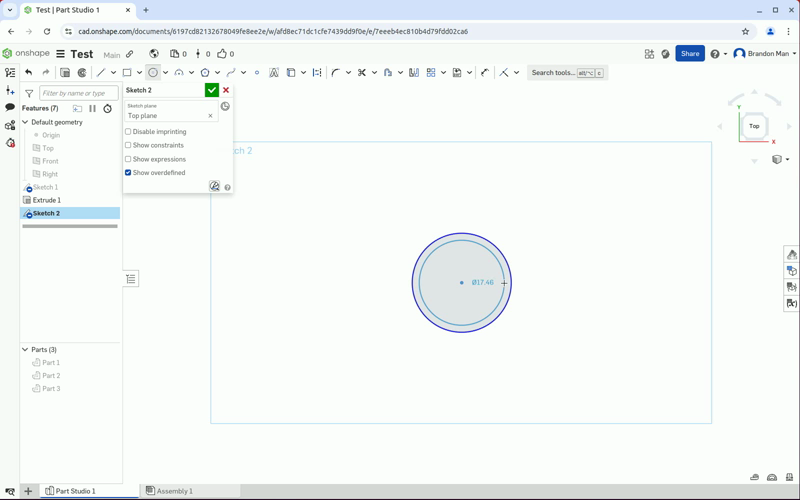
key(esc)
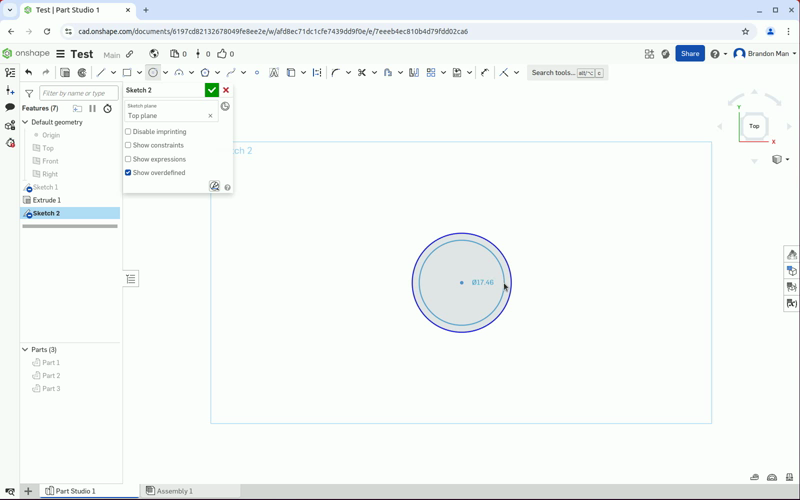
mouse_move(504, 291)
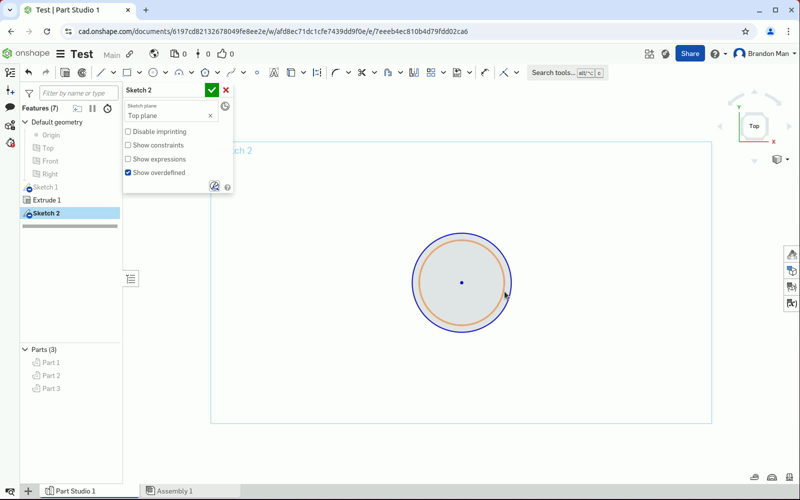
click(504, 291)
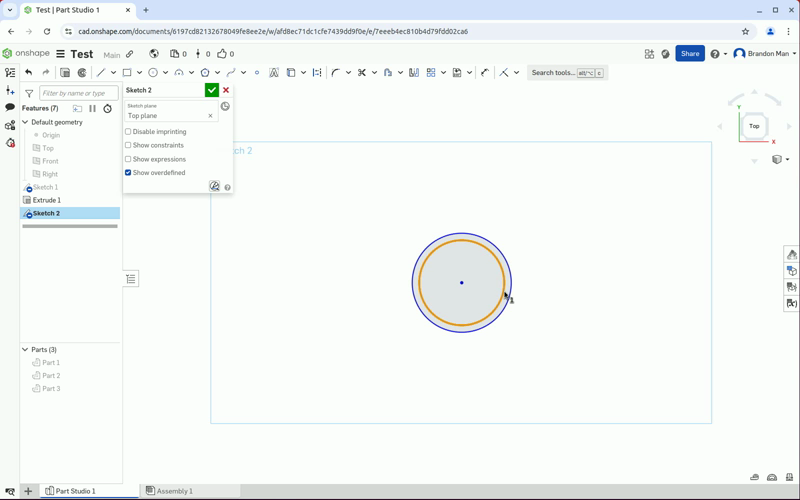
mouse_move(73, 352)
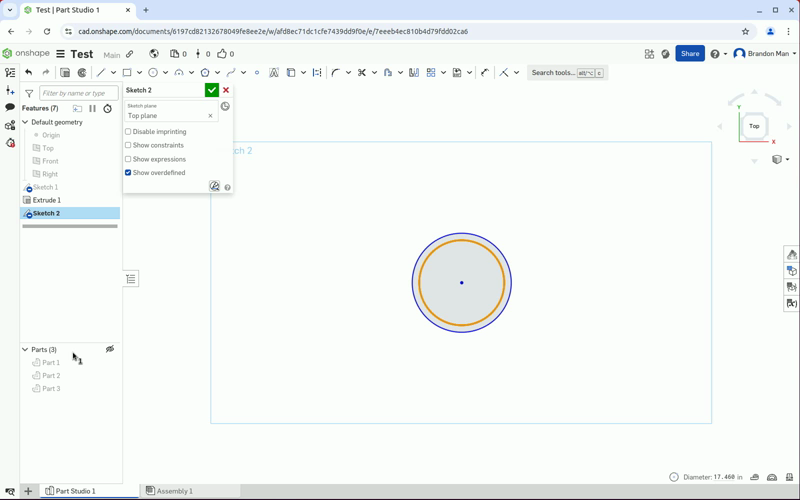
key(shift+y)
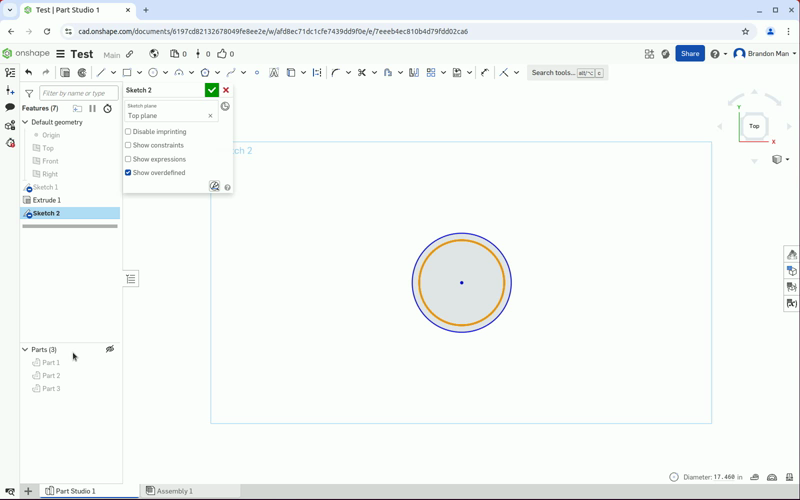
key(shift+e)
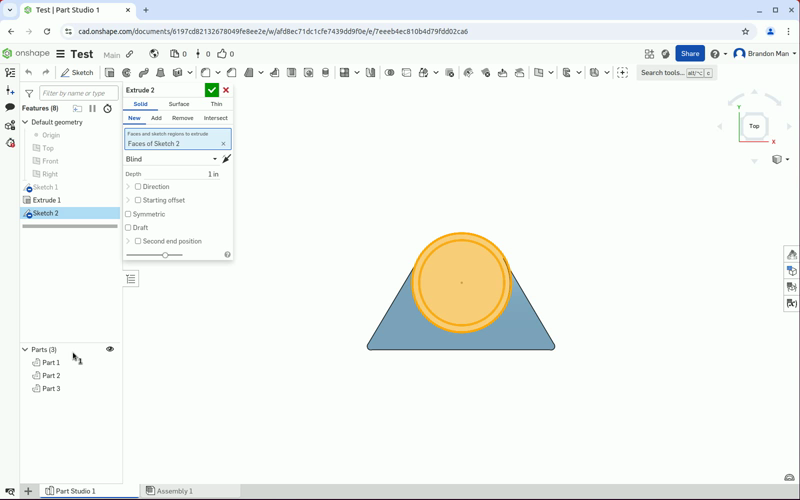
mouse_move(143, 106)
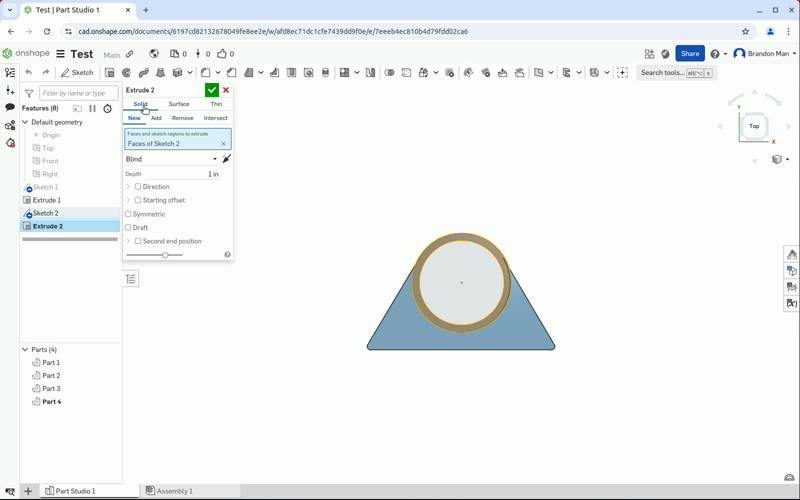
click(143, 106)
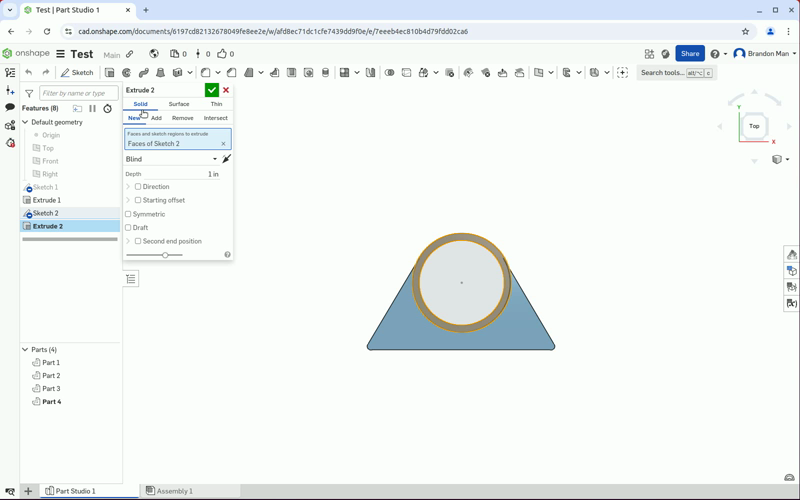
mouse_move(137, 120)
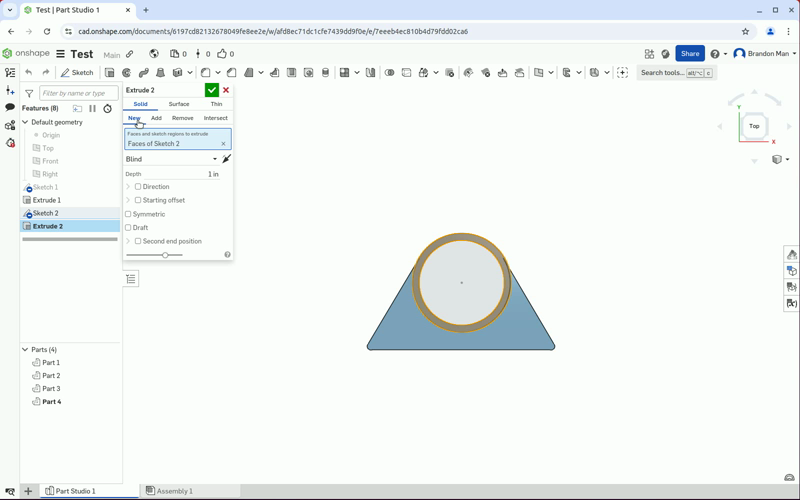
click(137, 120)
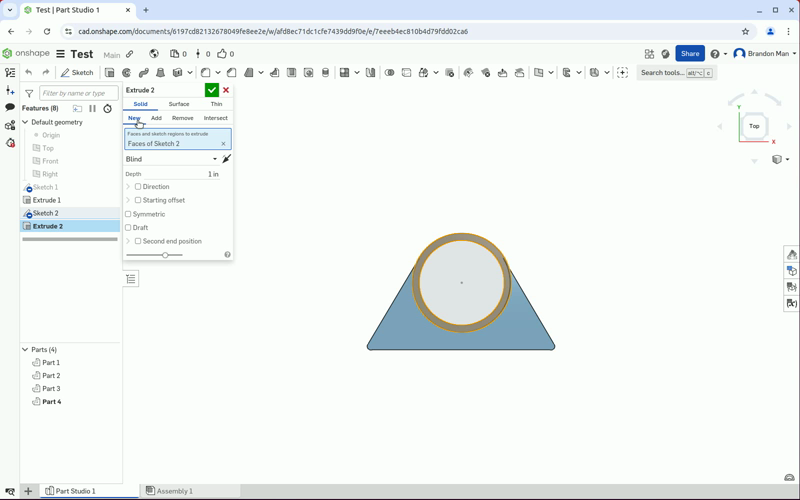
key(tab, 4)
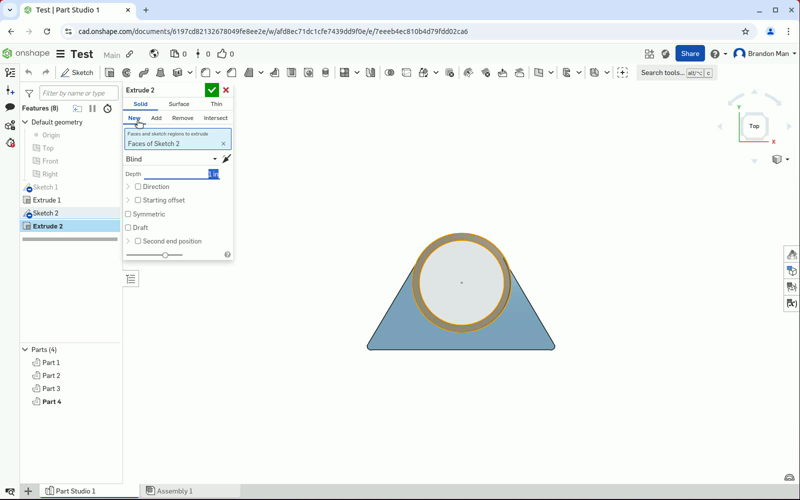
text(23.108)
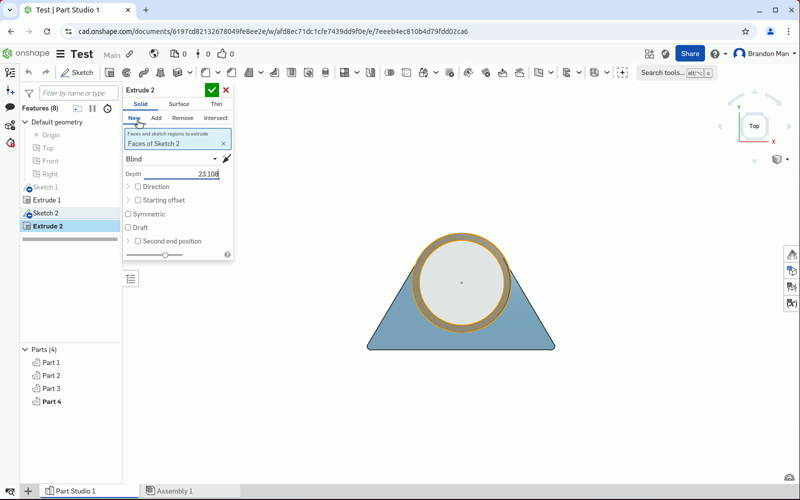
key(enter)
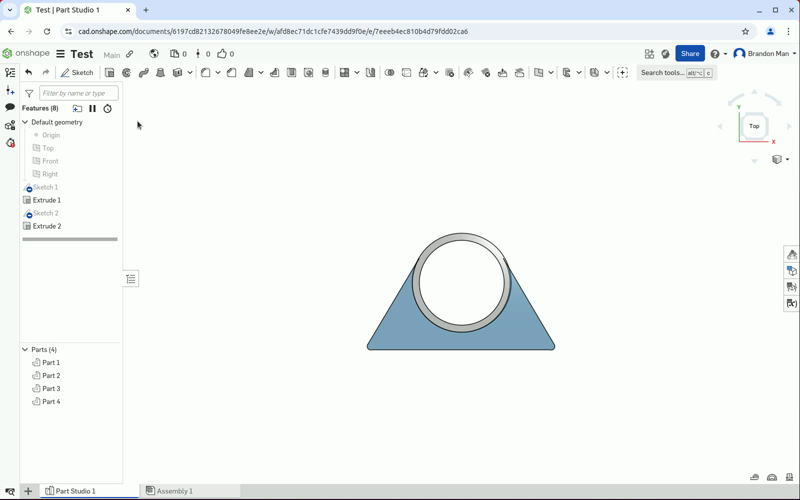
key(shift+h)
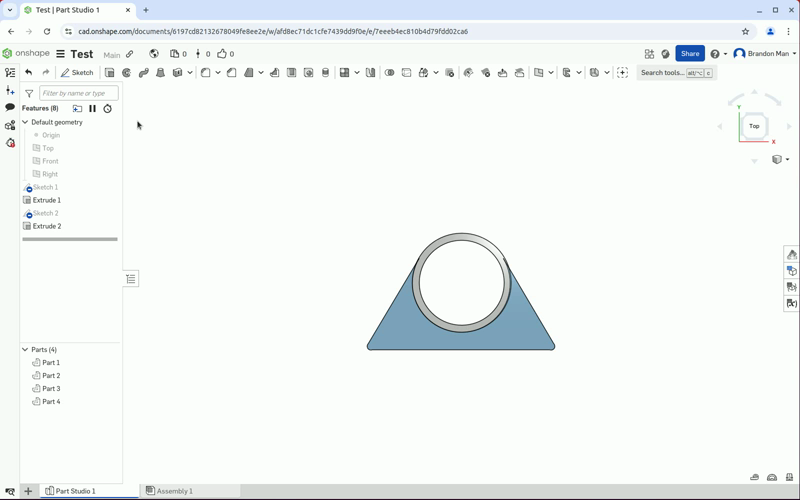
key(shift+h)
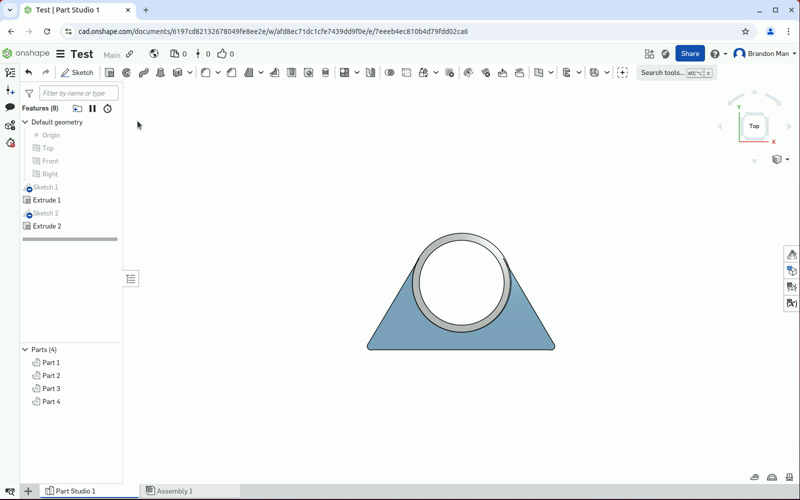
mouse_move(73, 189)
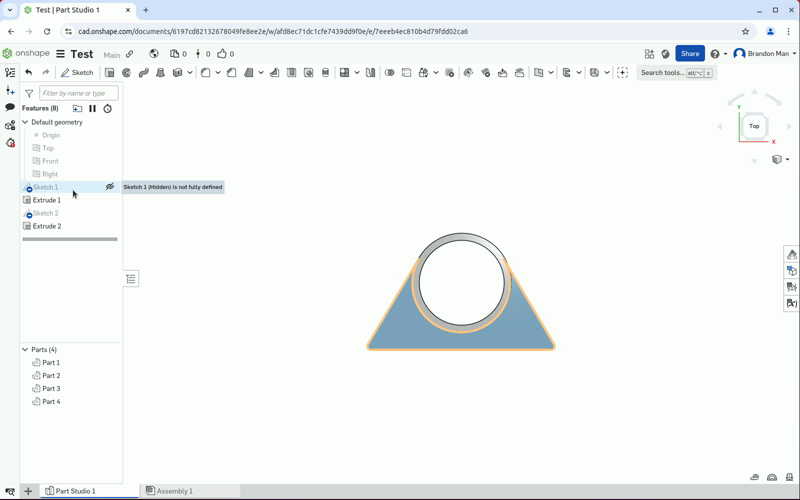
click(73, 189)
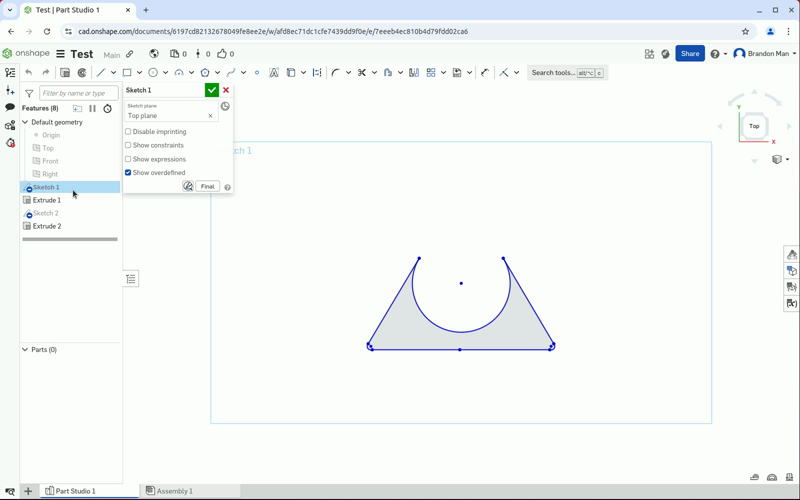
mouse_move(229, 92)
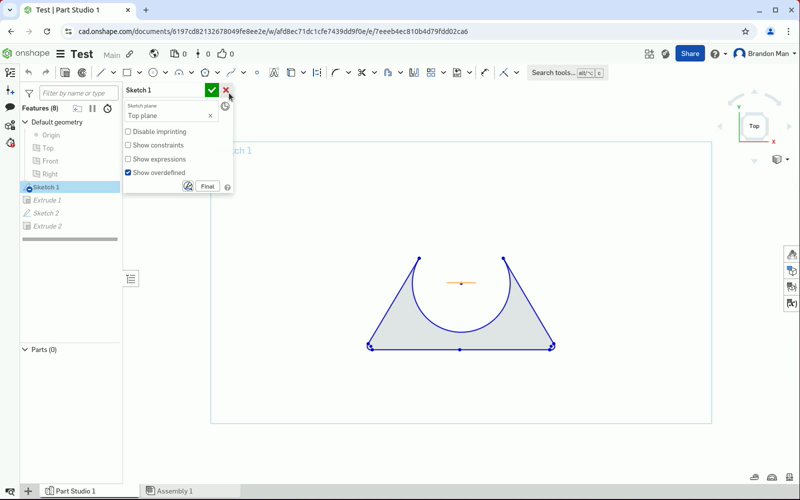
click(229, 92)
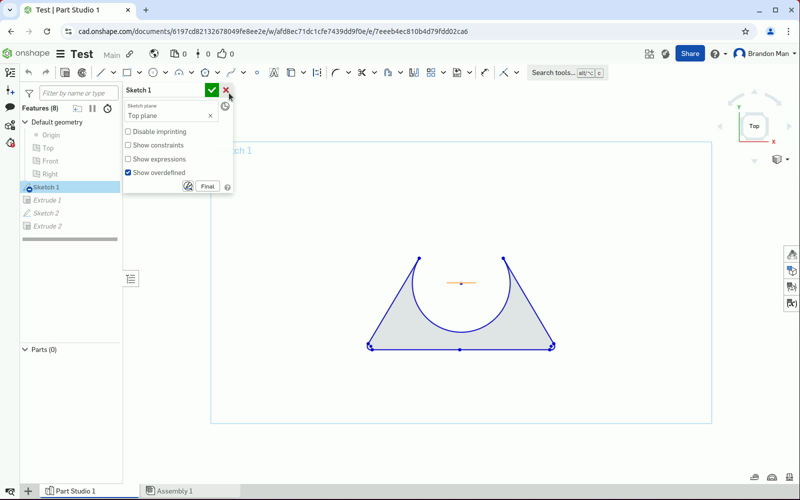
key(shift+s)
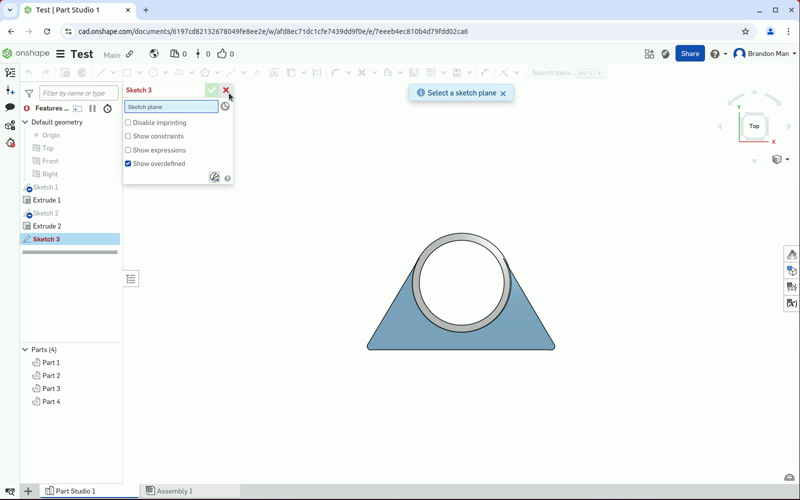
mouse_move(73, 150)
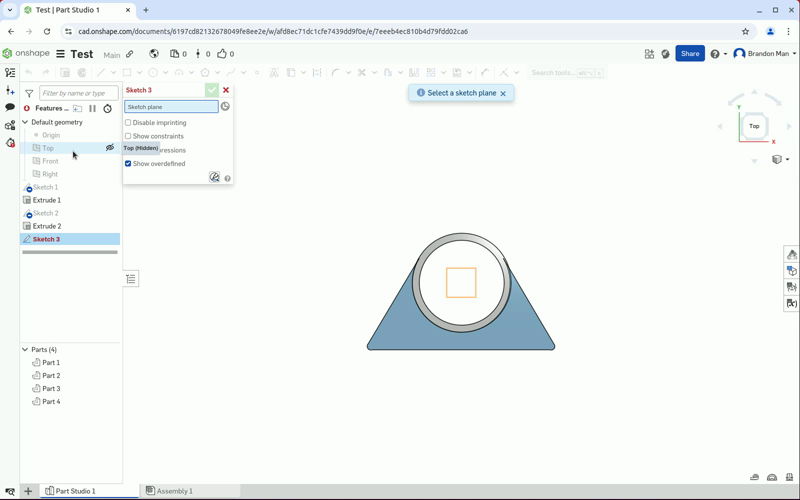
click(73, 150)
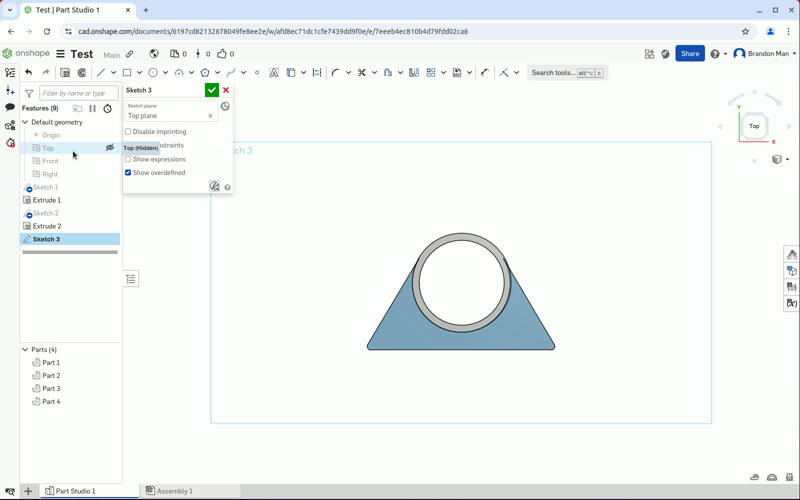
mouse_move(73, 352)
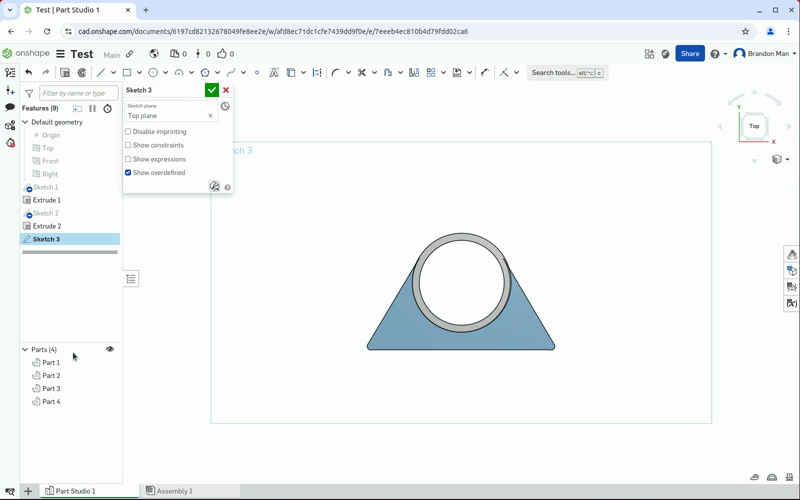
key(y)
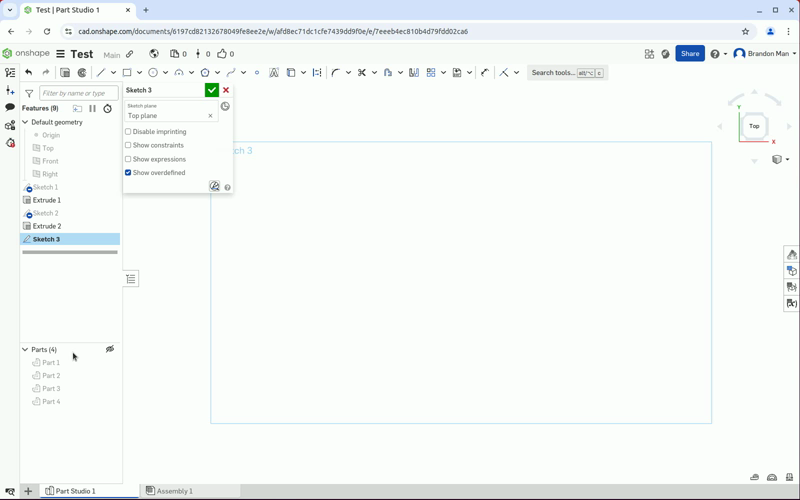
key(c)
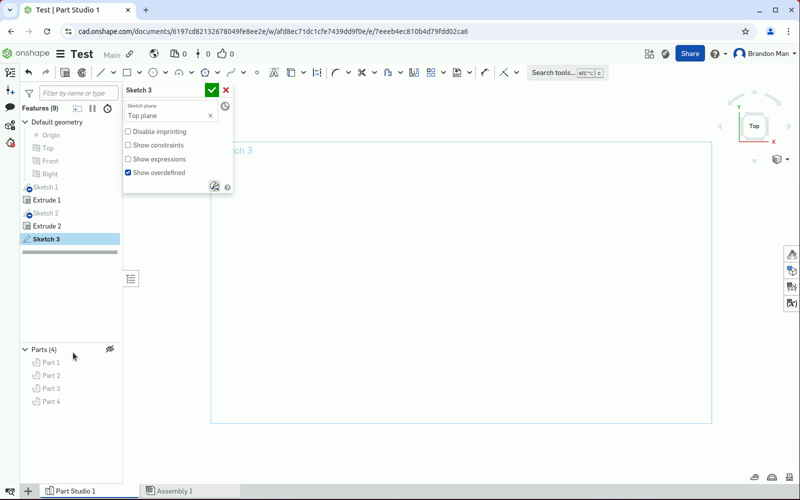
key_down(shift)
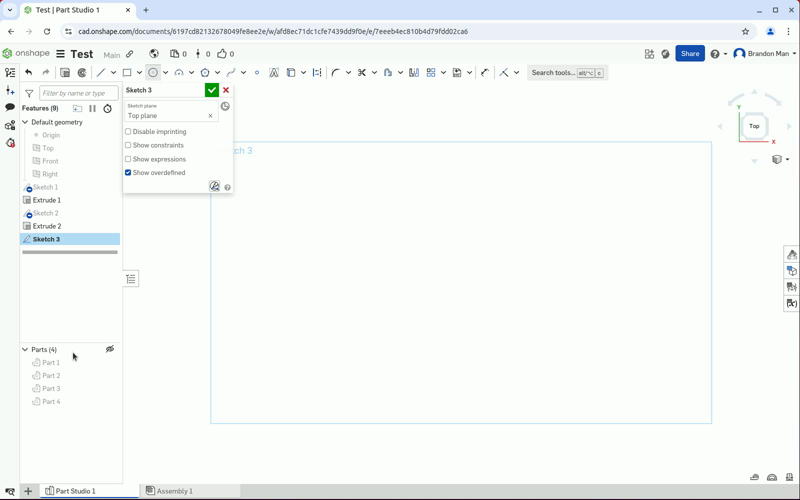
mouse_move(460, 282)
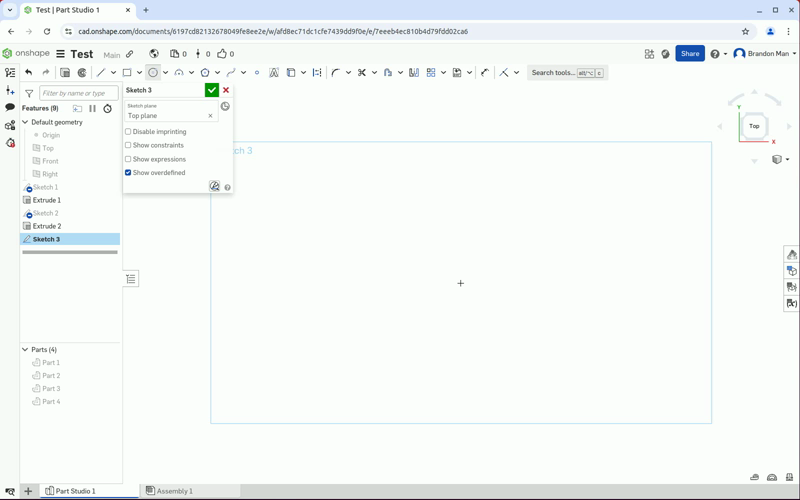
click(460, 282)
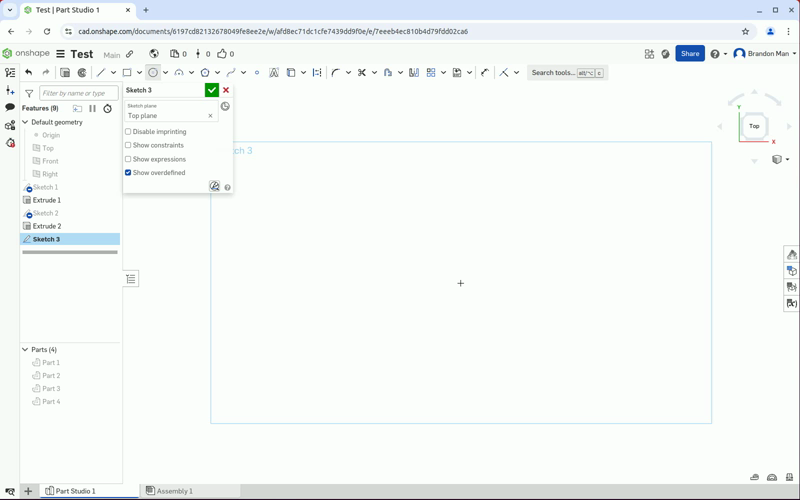
key_up(shift)
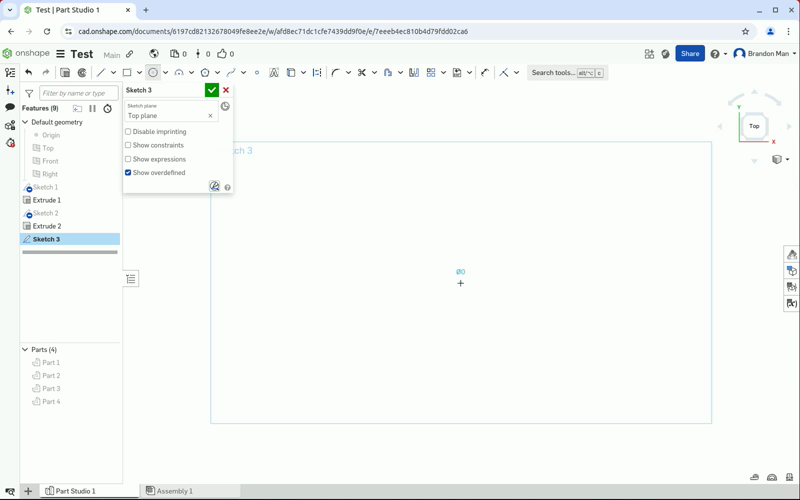
mouse_move(502, 282)
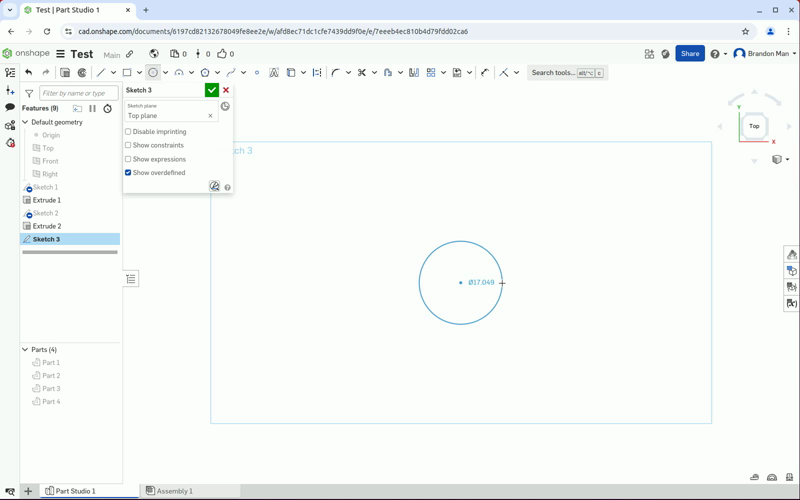
click(502, 282)
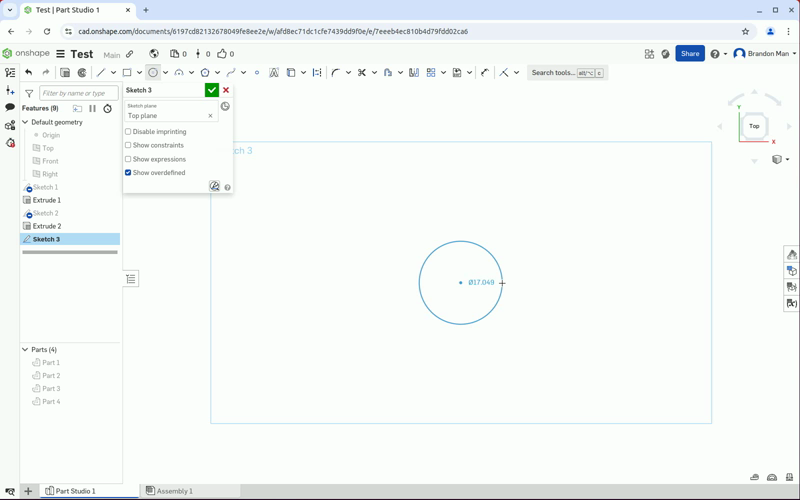
key(esc)
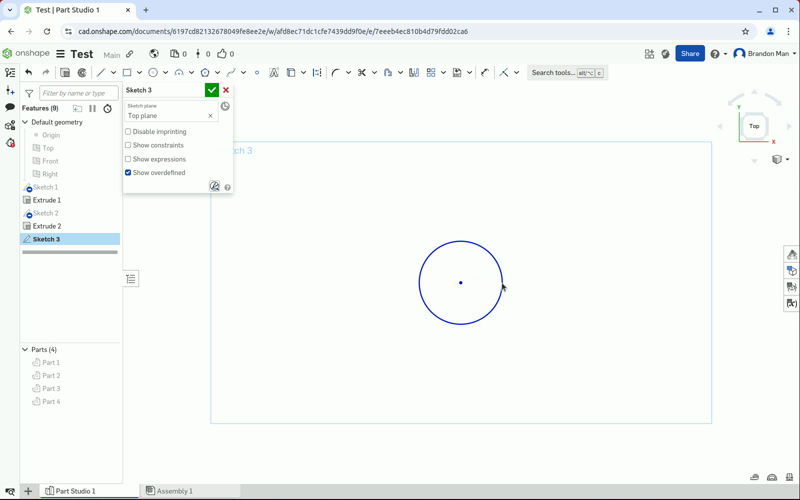
key(c)
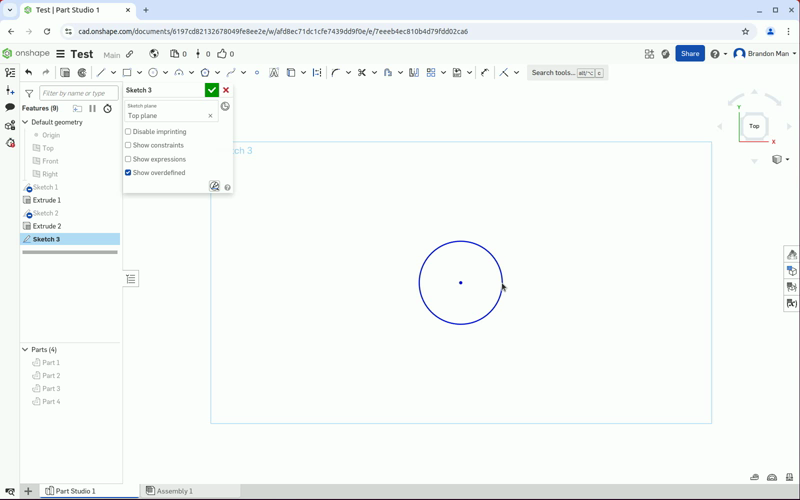
key_down(shift)
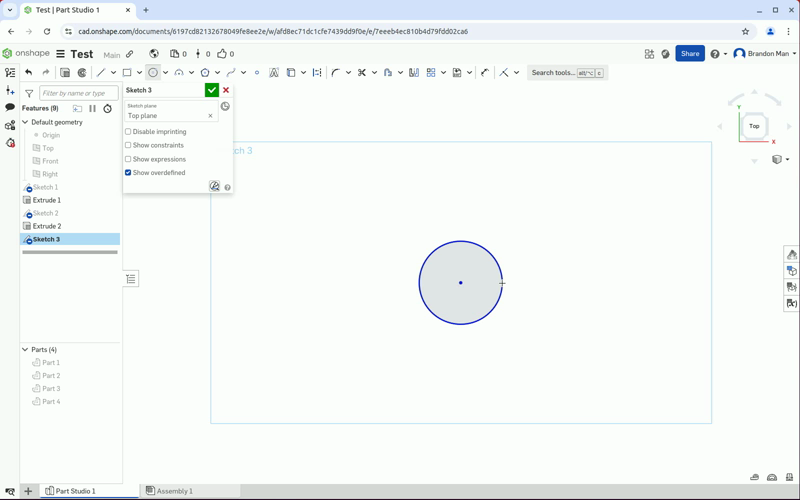
mouse_move(460, 282)
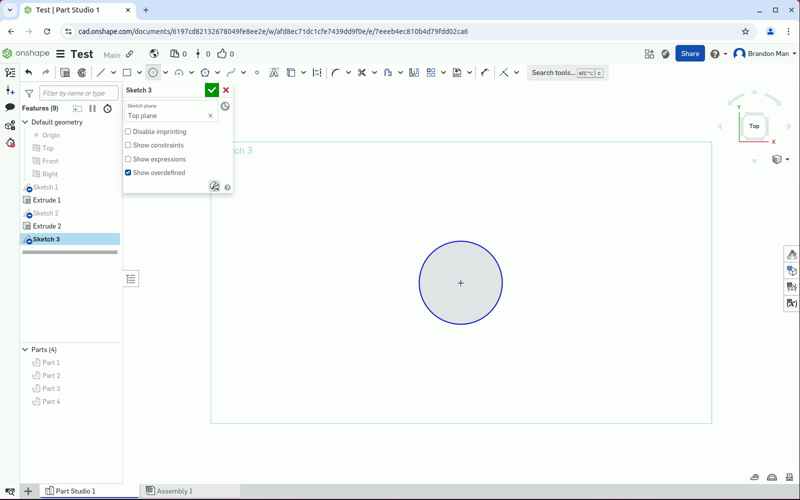
click(460, 282)
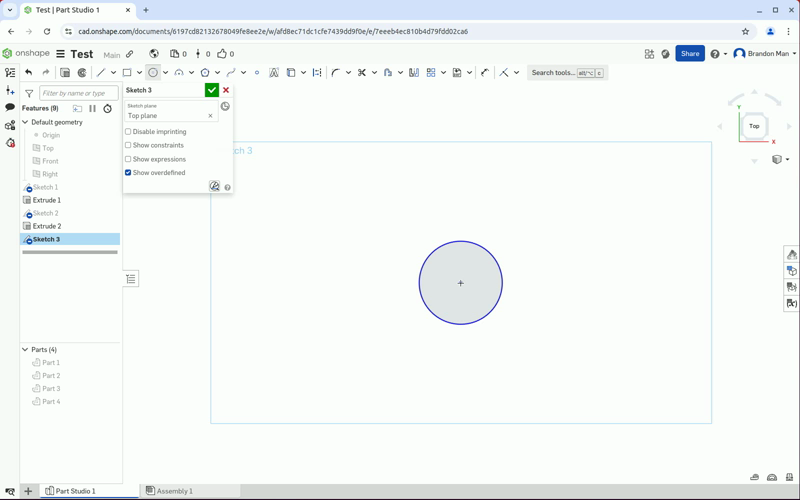
key_up(shift)
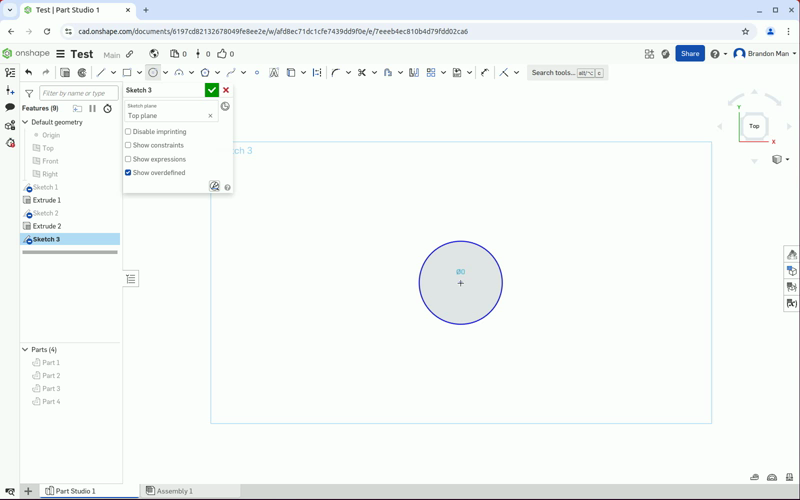
mouse_move(497, 282)
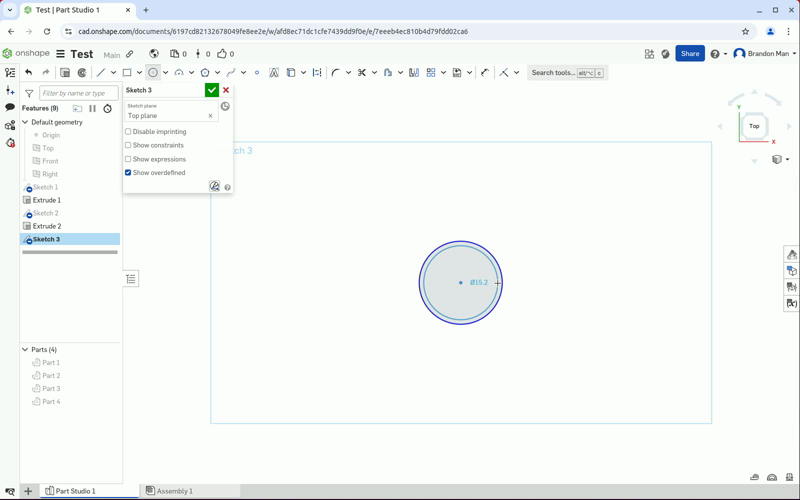
click(497, 282)
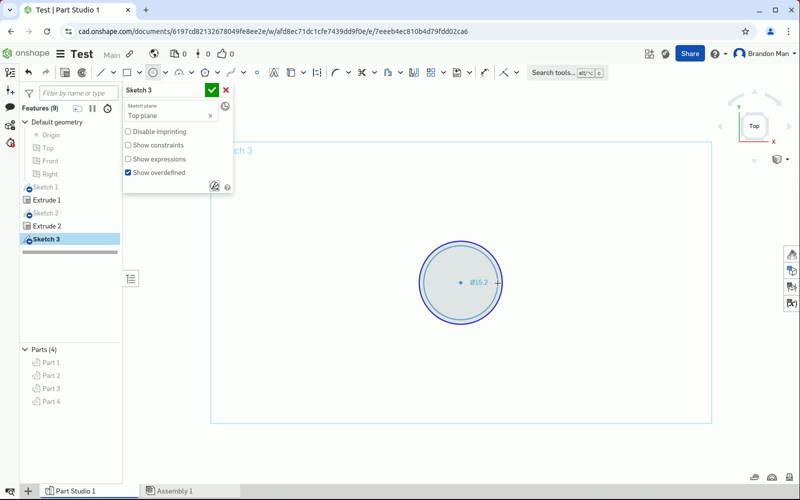
key(esc)
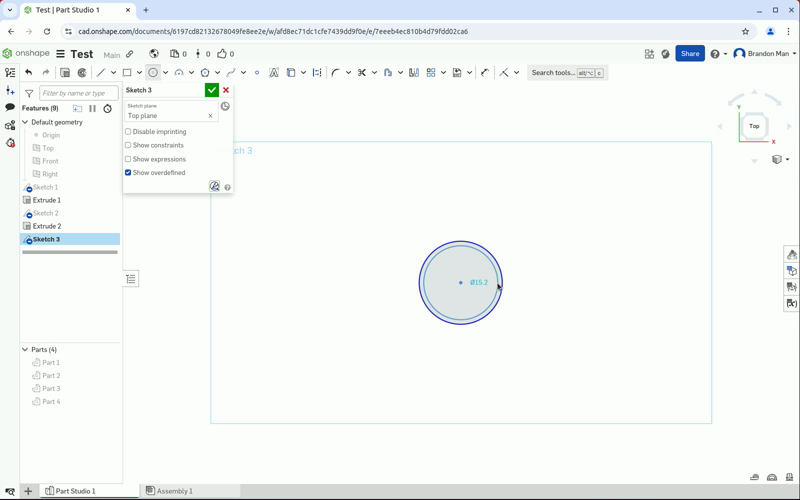
mouse_move(423, 268)
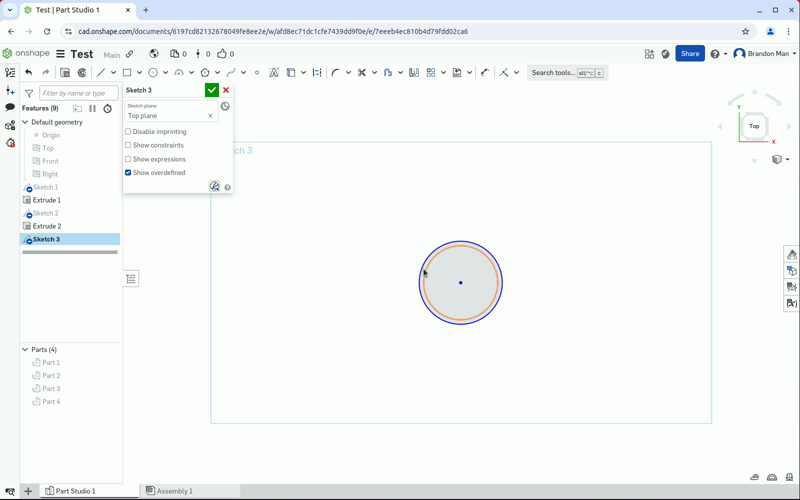
scroll(6)
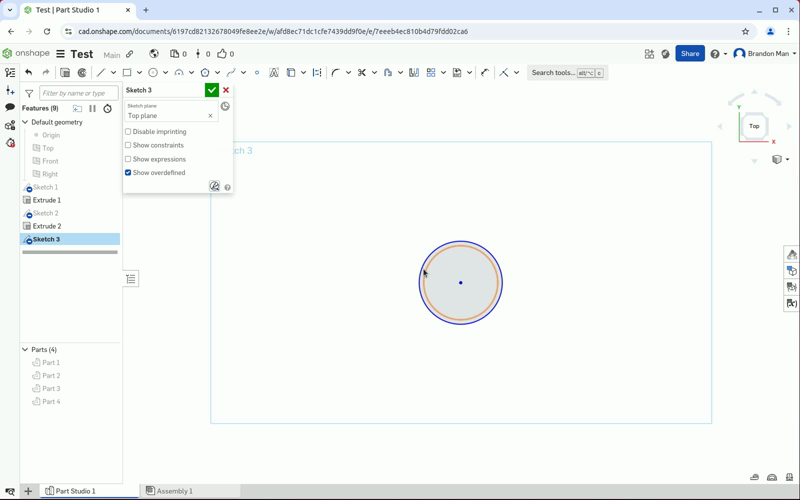
scroll(6)
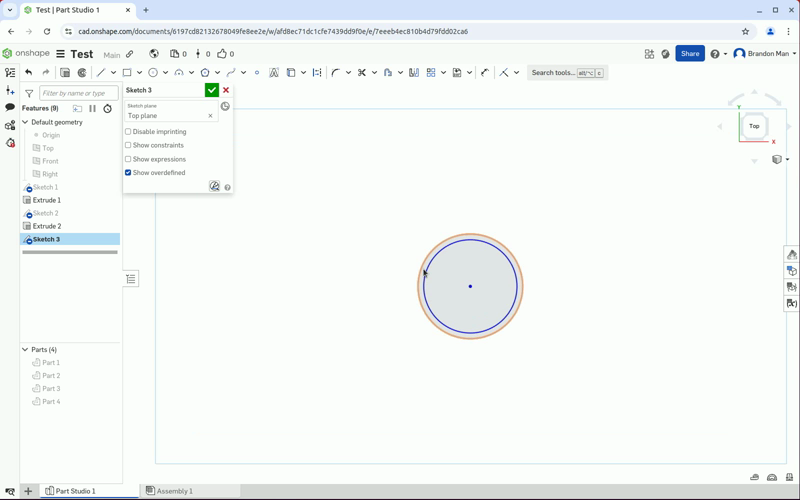
scroll(6)
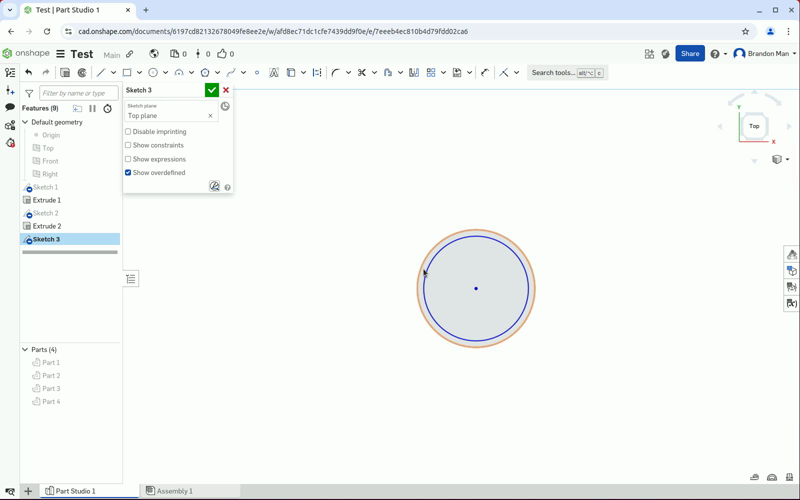
scroll(6)
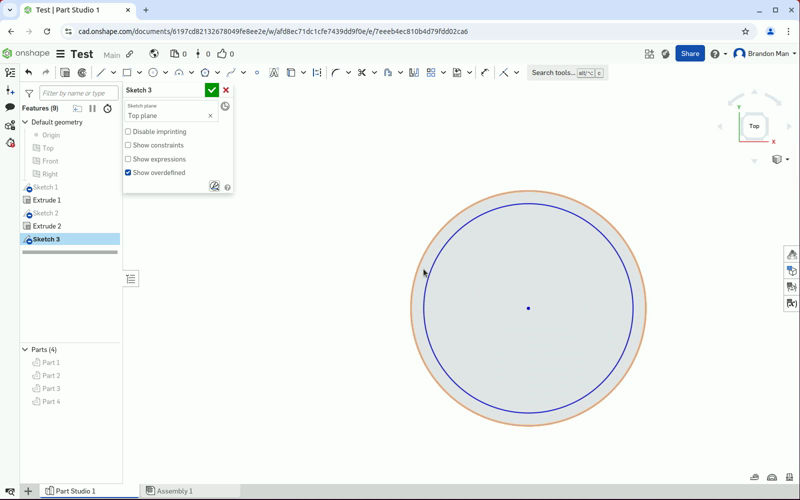
scroll(6)
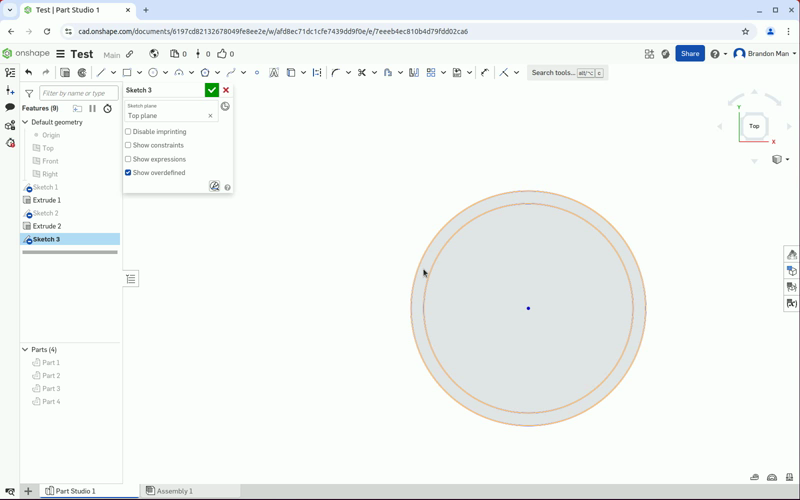
scroll(6)
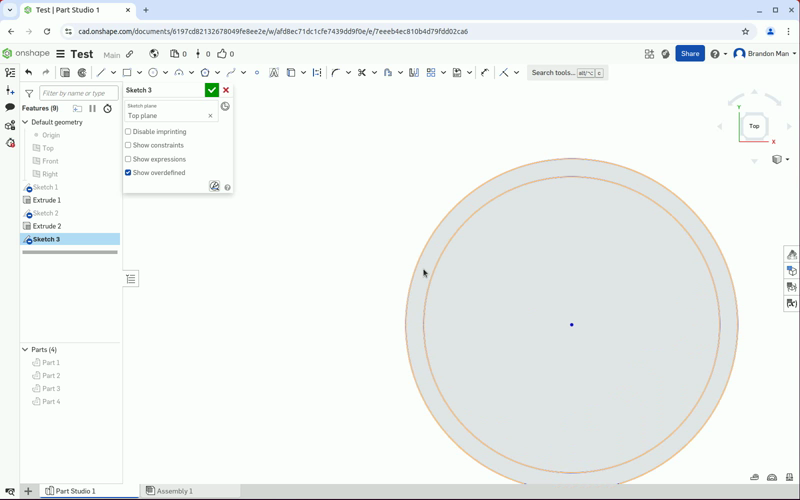
scroll(6)
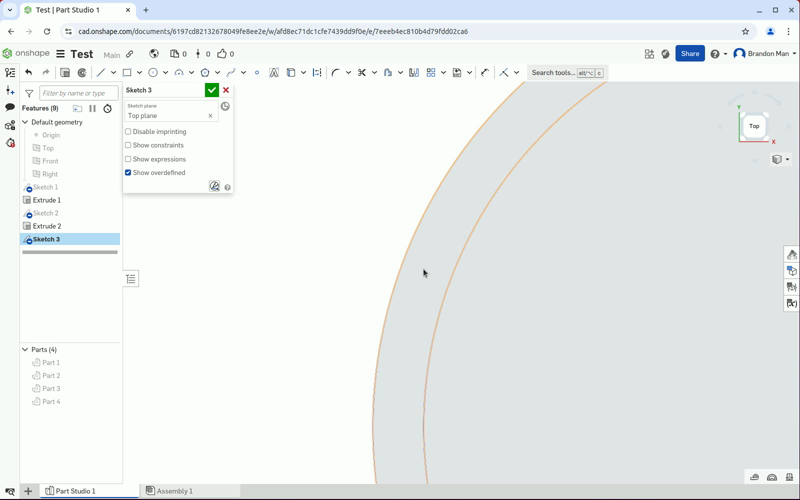
click(423, 268)
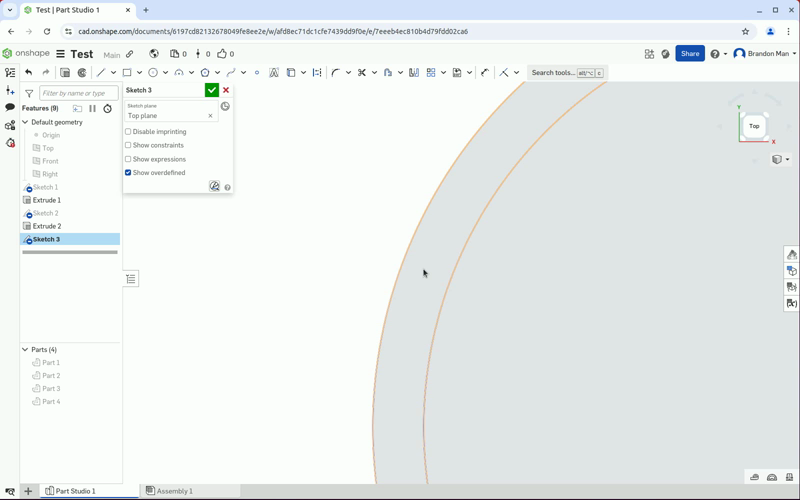
scroll(-6)
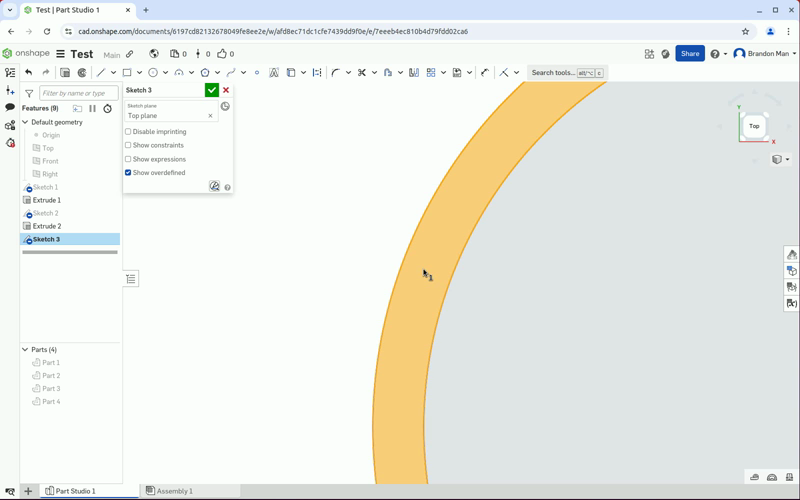
scroll(-6)
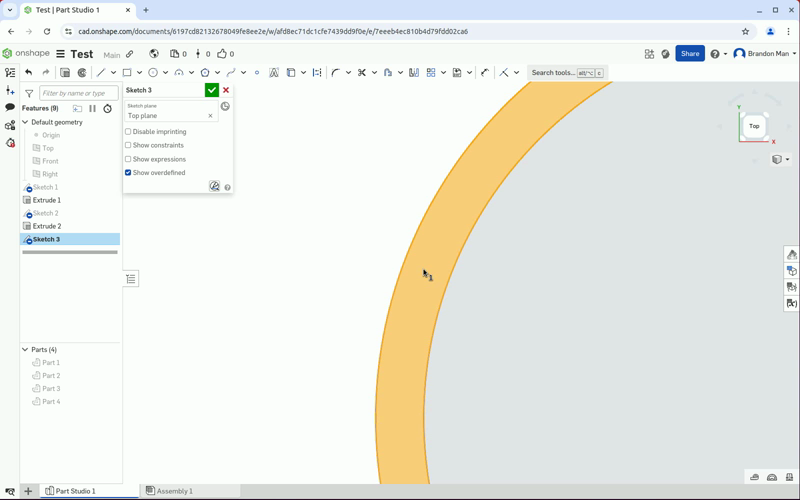
scroll(-6)
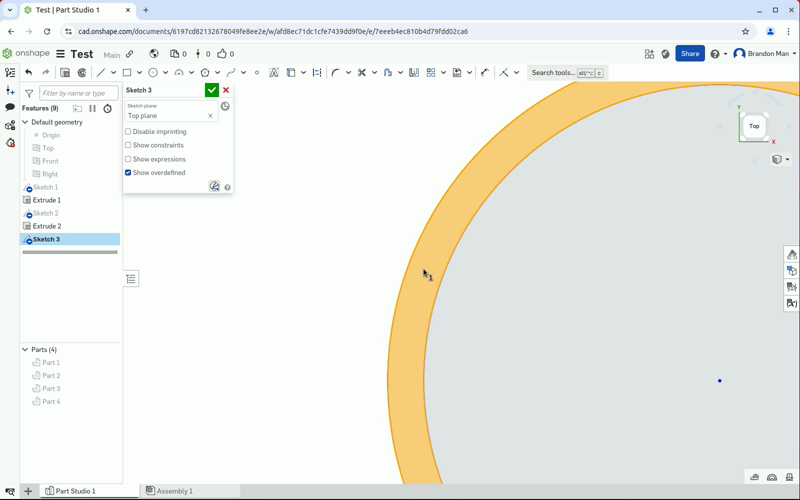
scroll(-6)
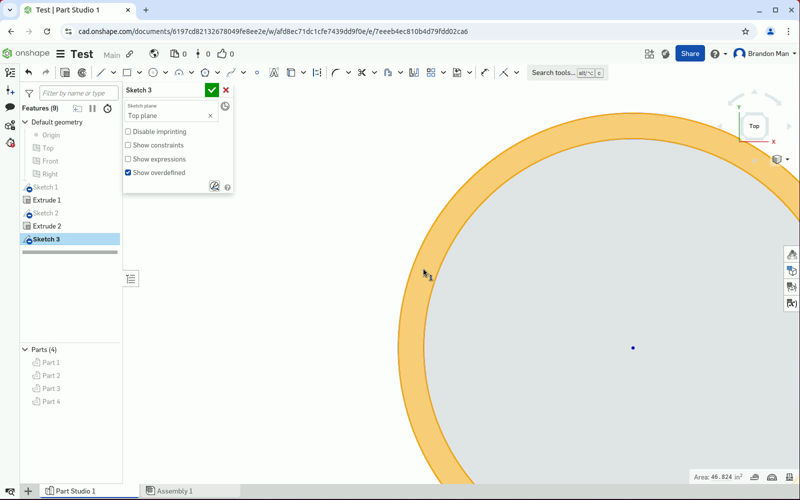
scroll(-6)
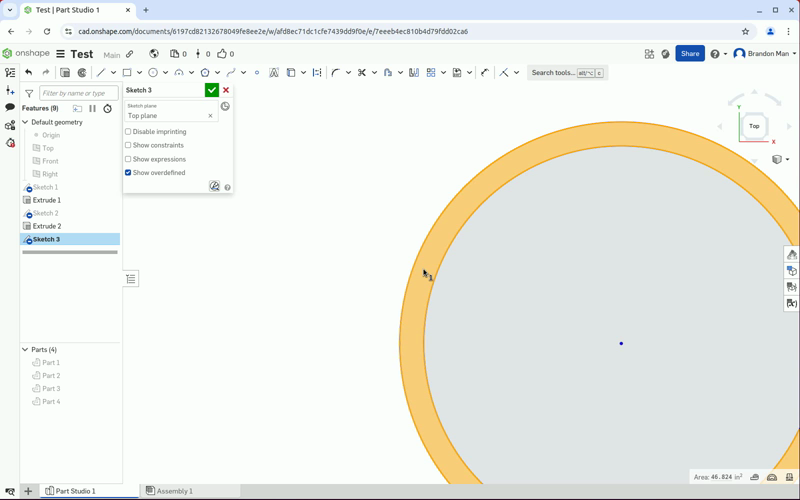
scroll(-6)
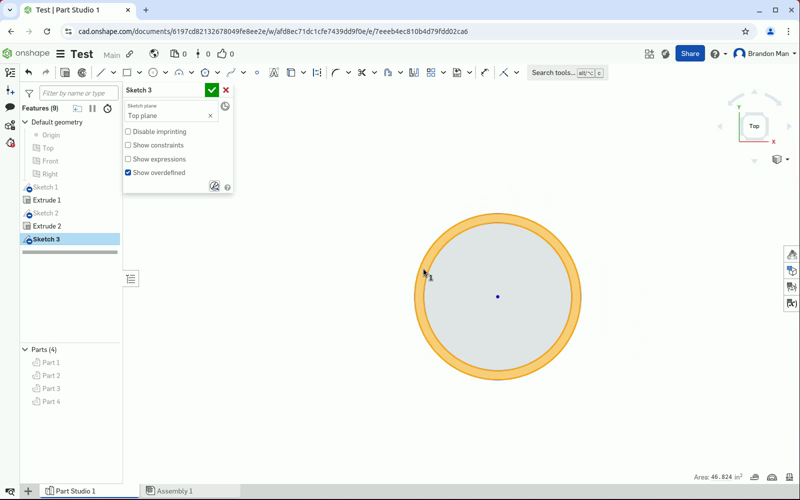
scroll(-6)
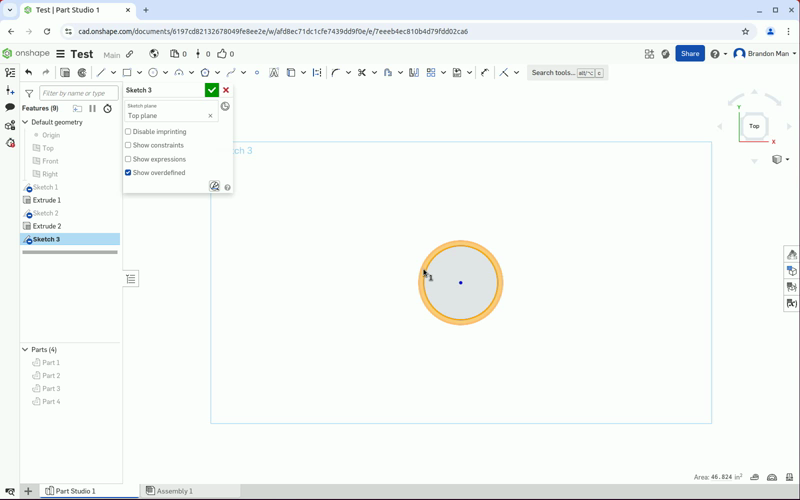
mouse_move(73, 352)
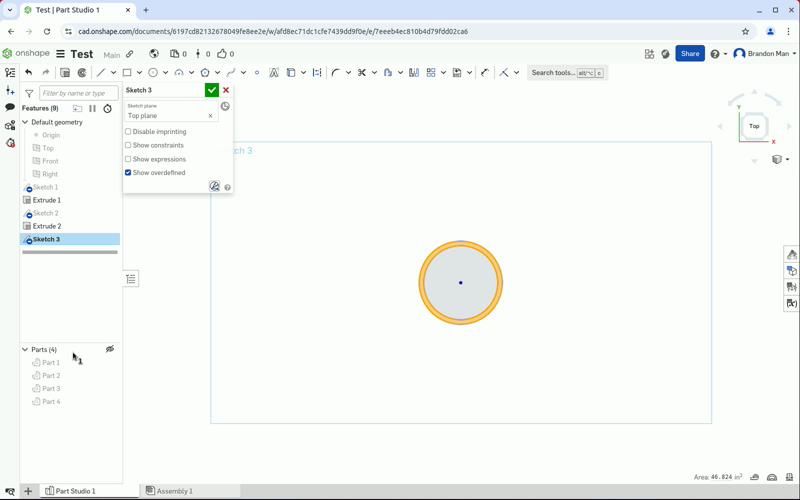
key(shift+y)
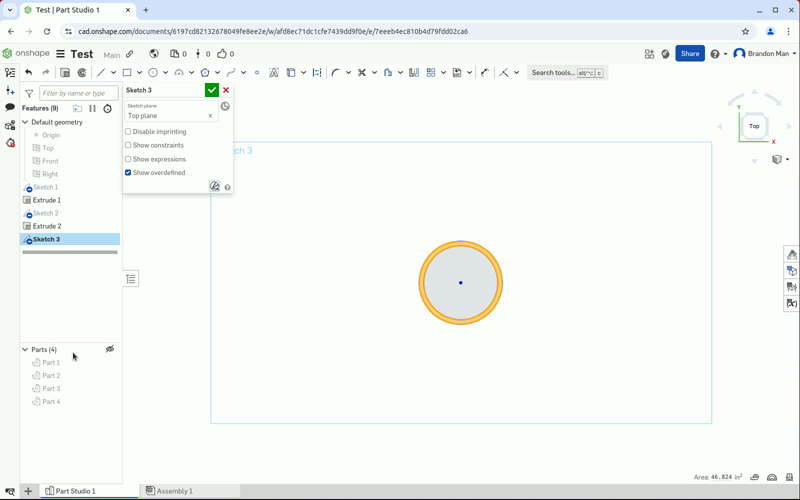
key(shift+e)
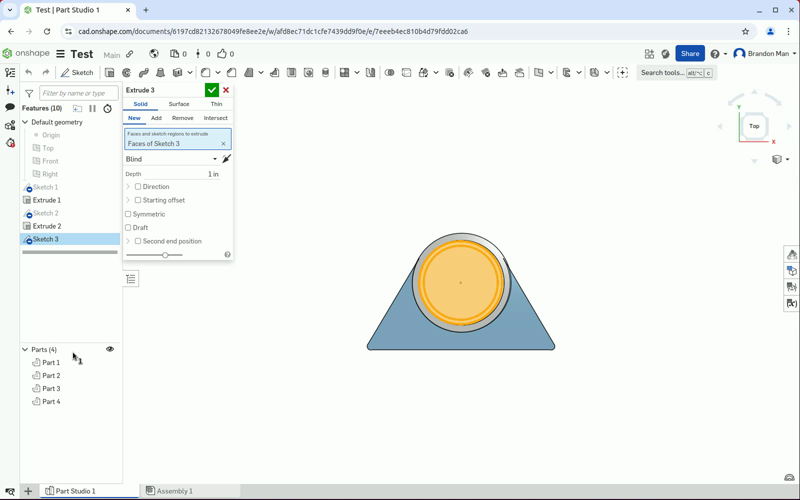
mouse_move(143, 106)
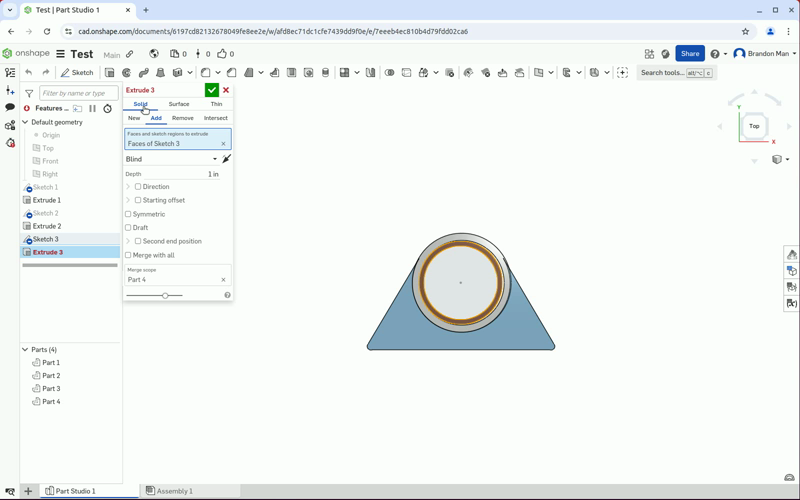
click(143, 106)
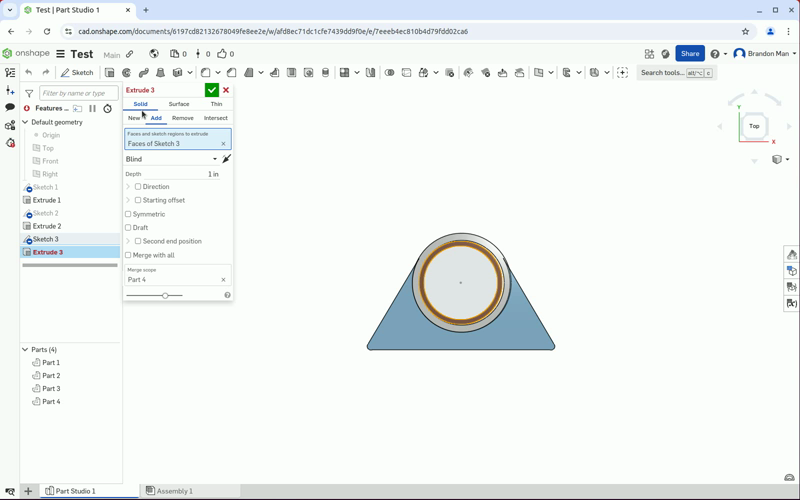
mouse_move(137, 120)
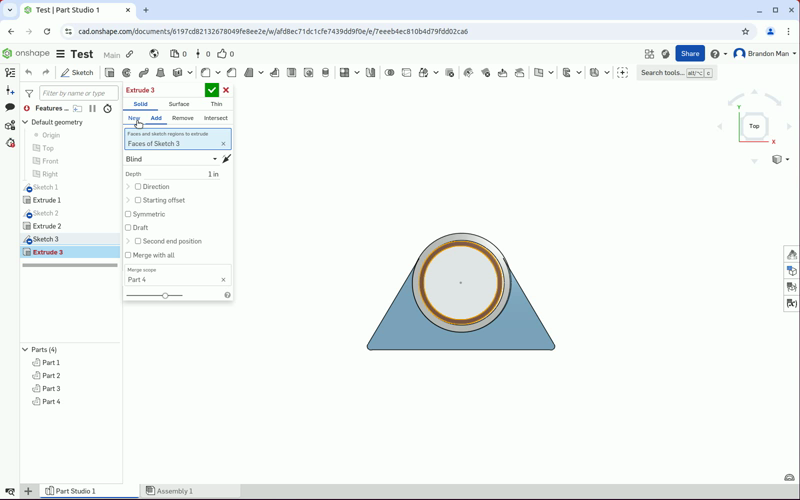
click(137, 120)
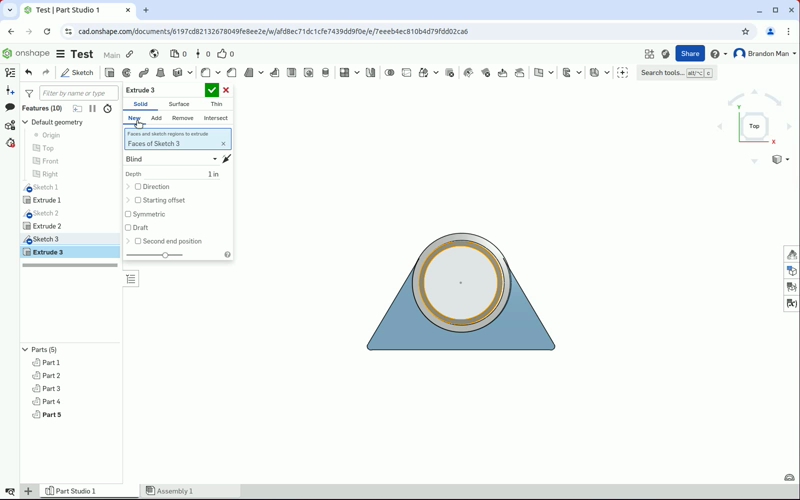
key(tab, 4)
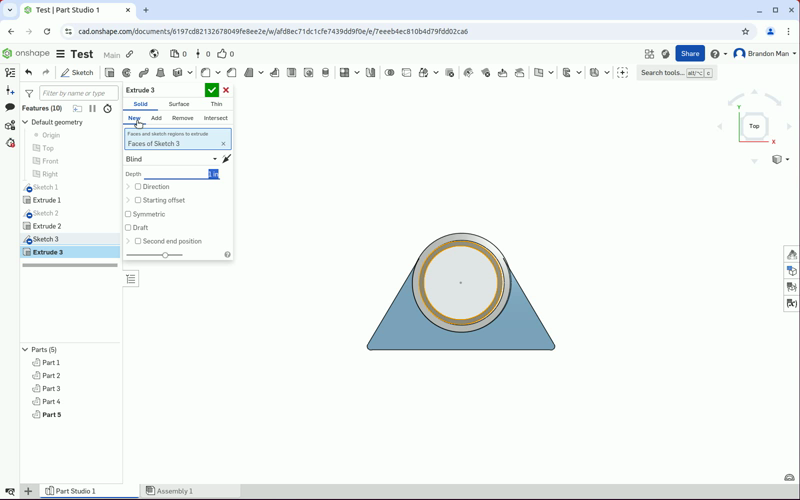
text(11.554)
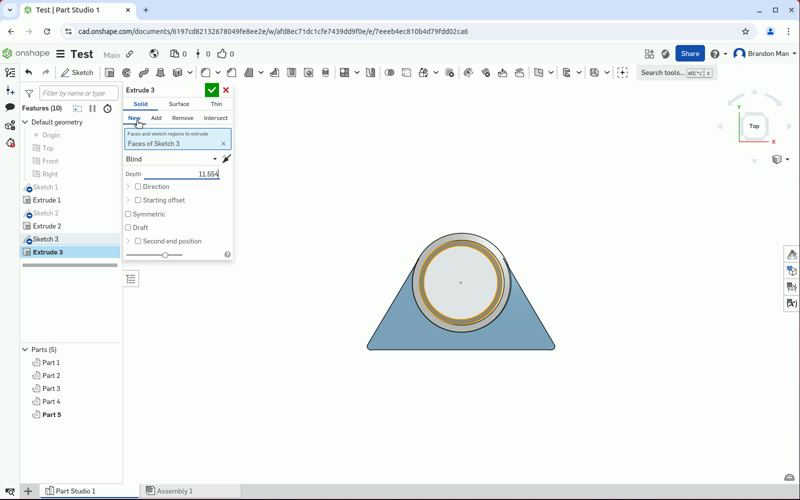
key(enter)
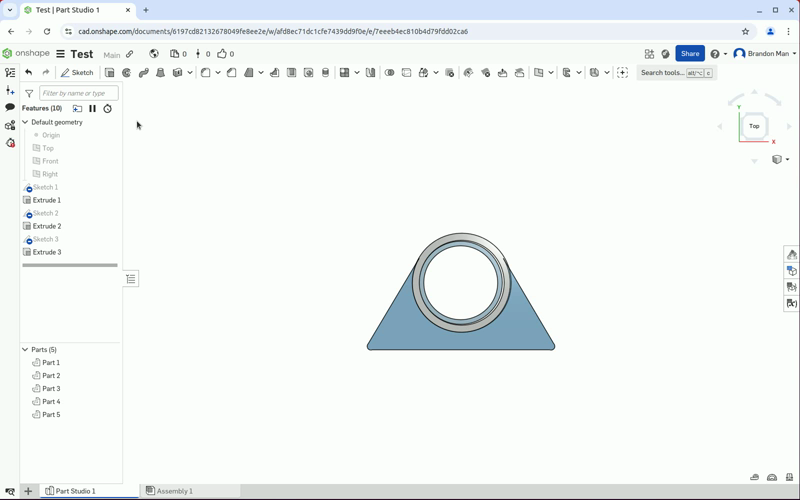
key(shift+h)
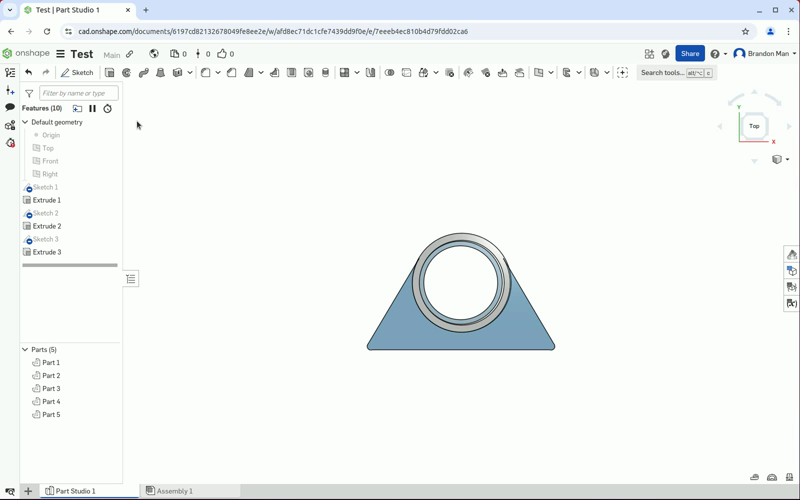
key(shift+h)
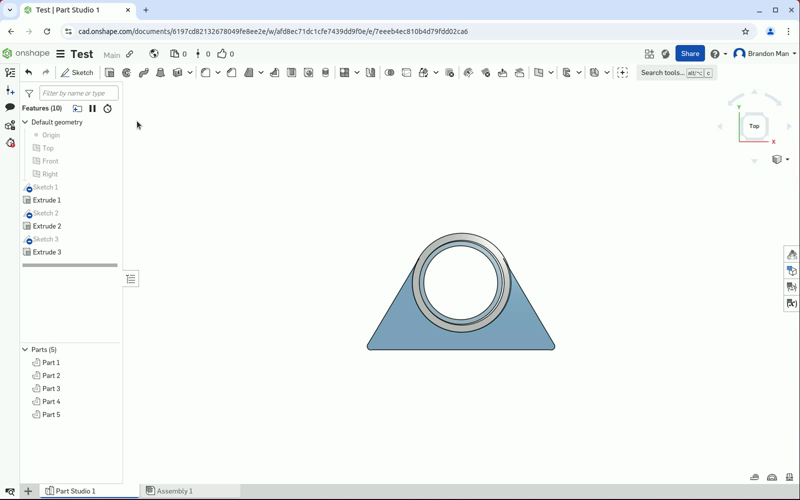
mouse_move(73, 189)
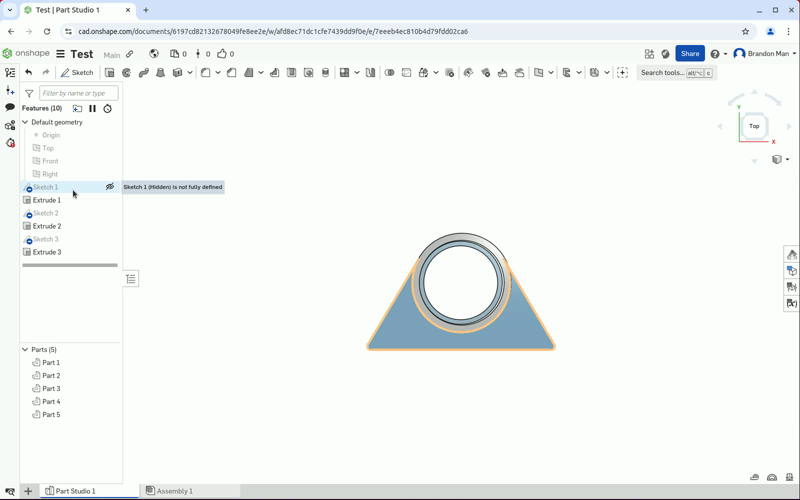
click(73, 189)
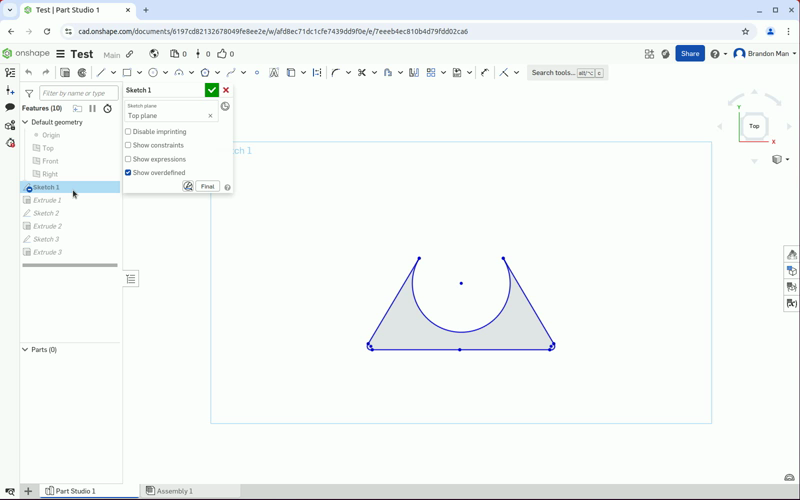
mouse_move(229, 92)
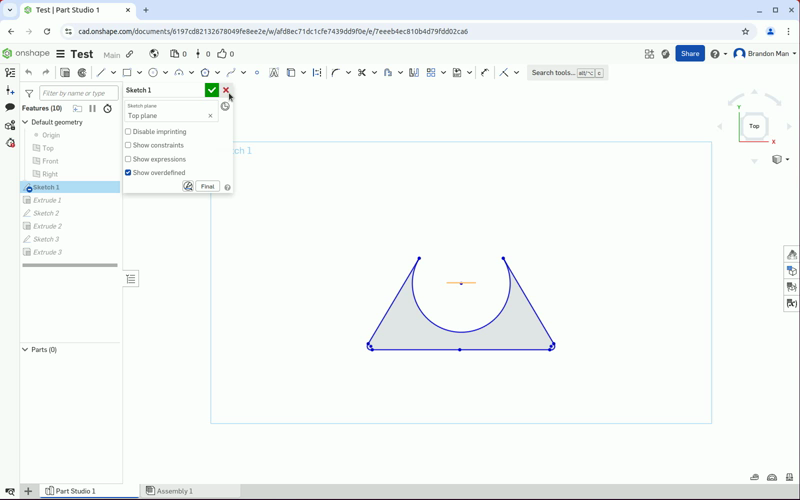
click(229, 92)
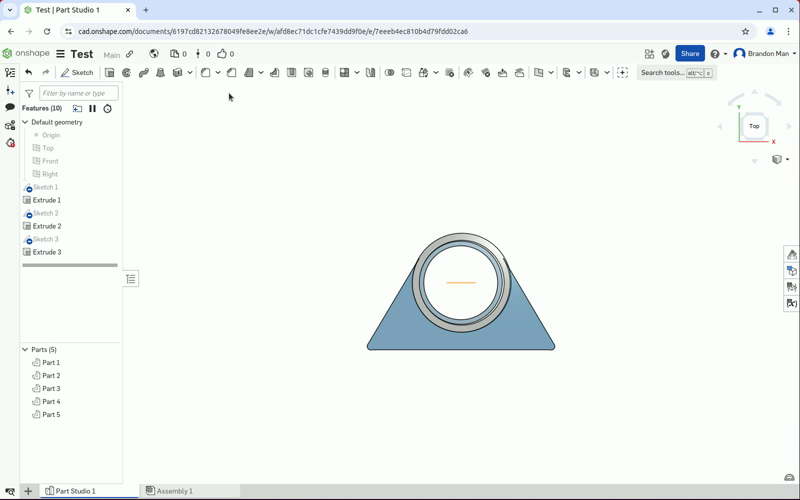
mouse_move(73, 352)
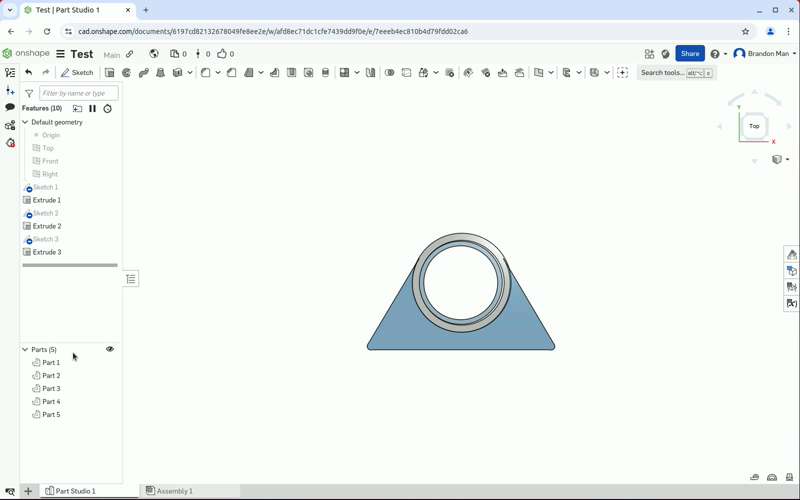
key(y)
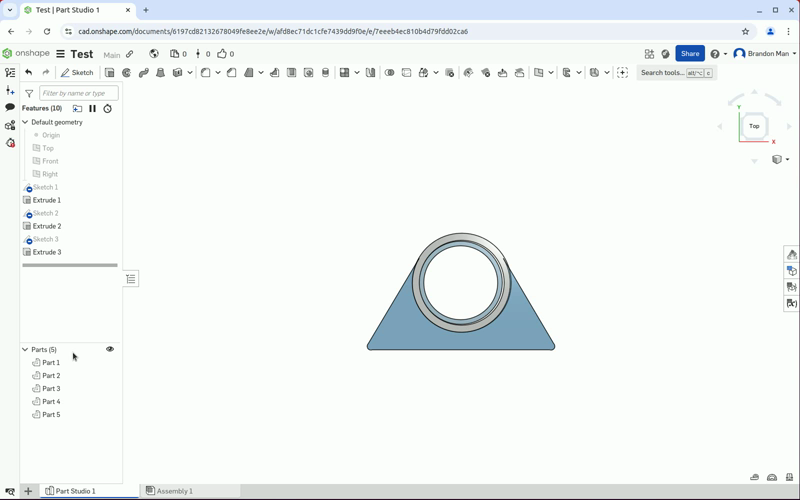
key(shift+p)
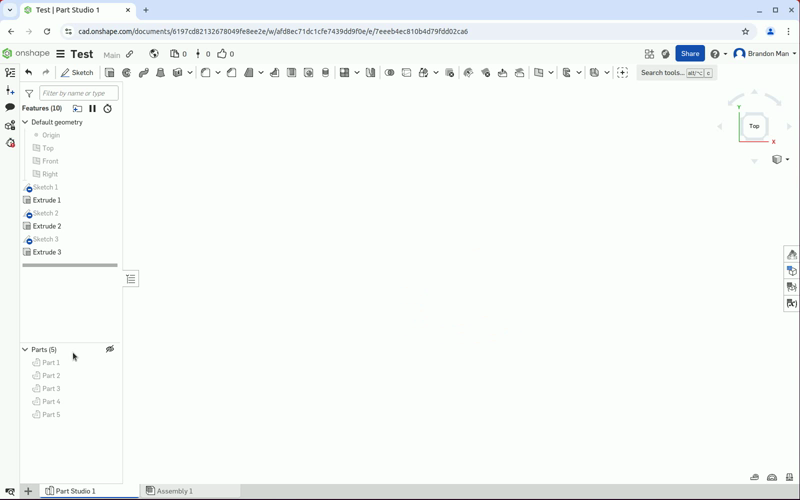
key(space)
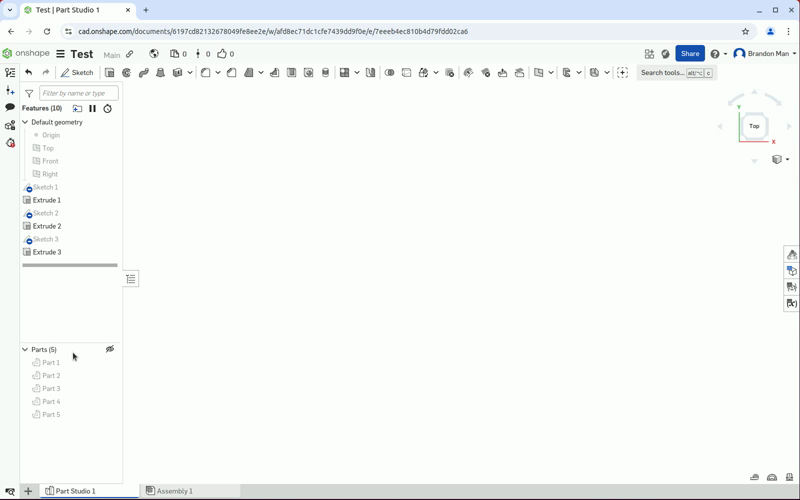
key_down(shift)
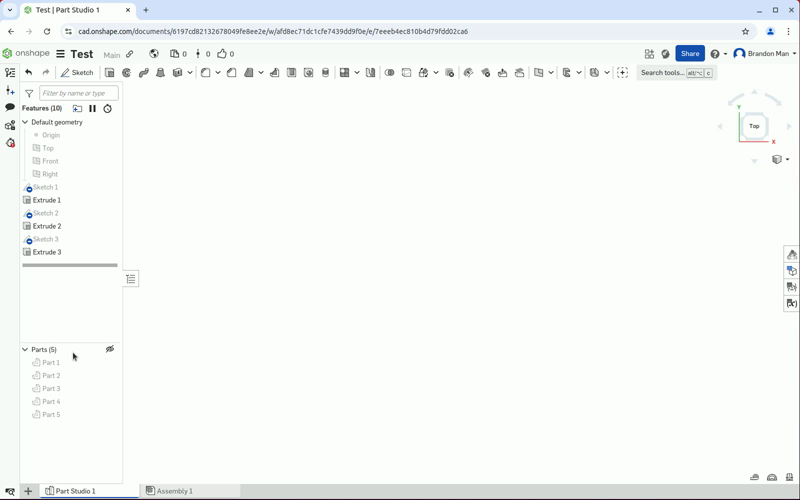
key(up)
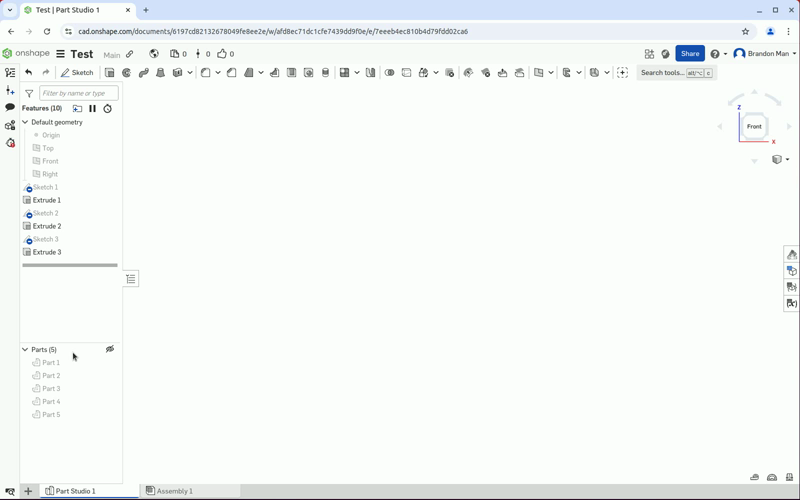
key_up(shift)
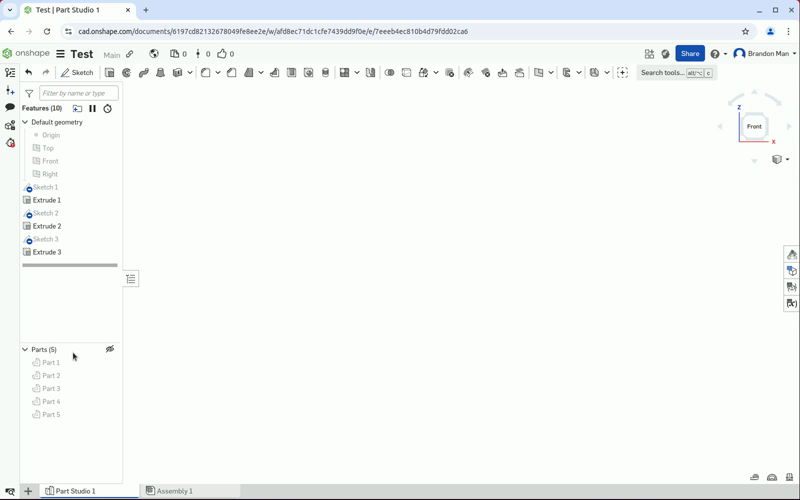
mouse_move(73, 352)
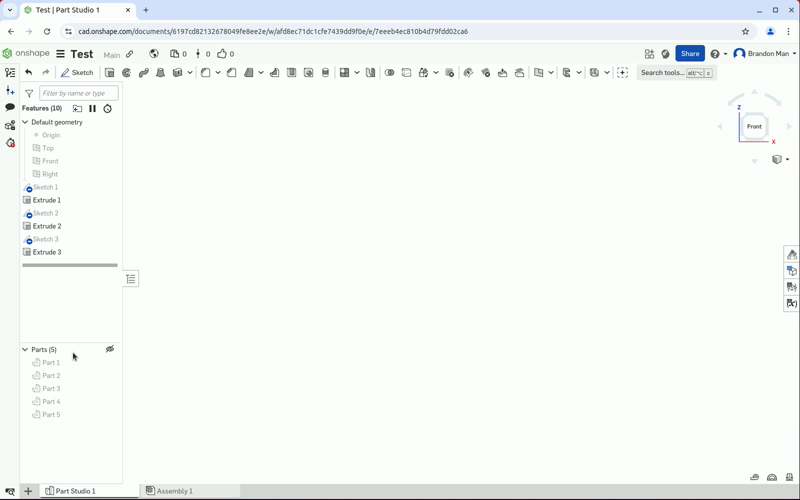
key(shift+y)
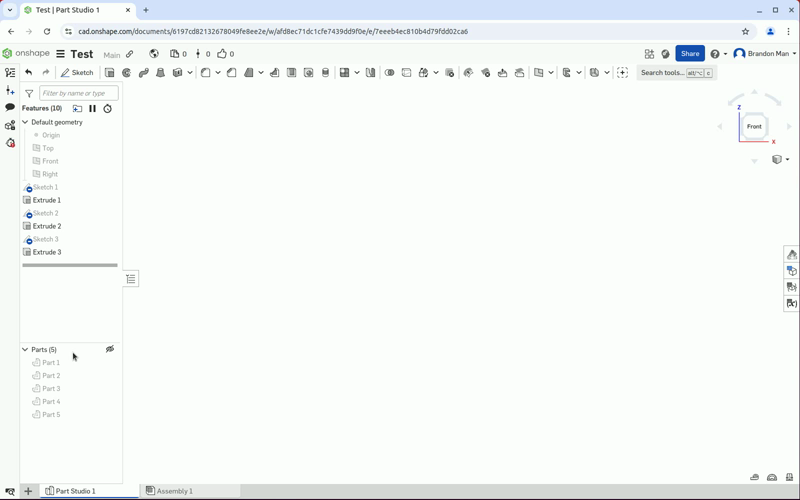
key(shift+s)
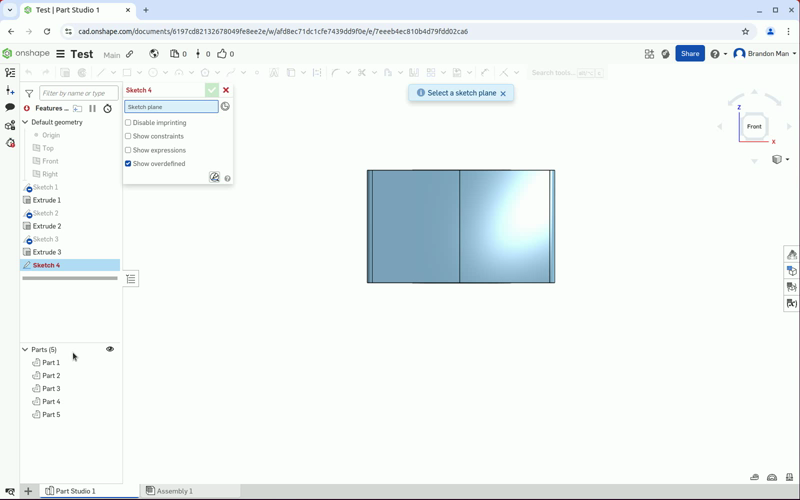
mouse_move(73, 163)
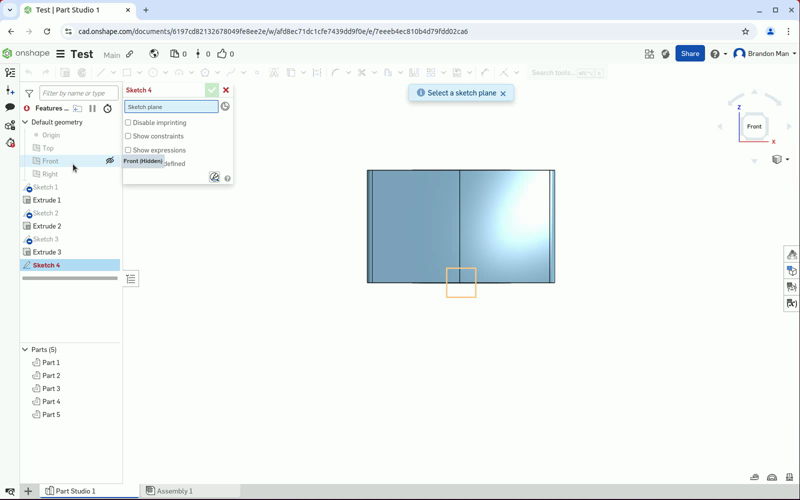
click(73, 163)
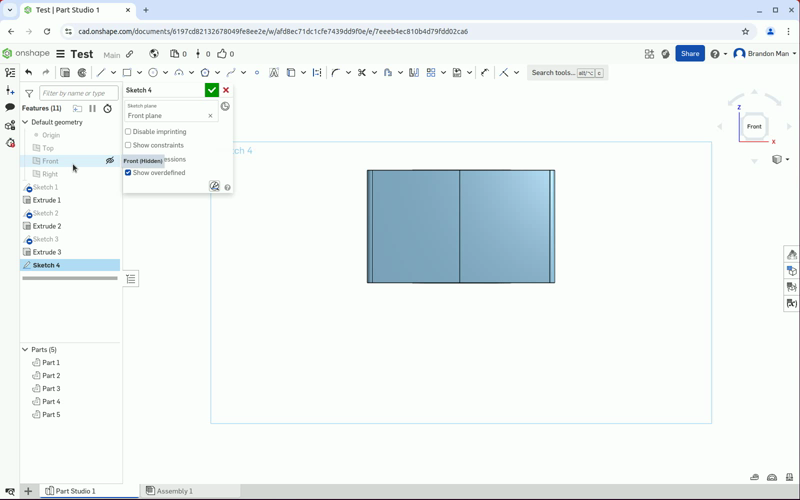
mouse_move(73, 352)
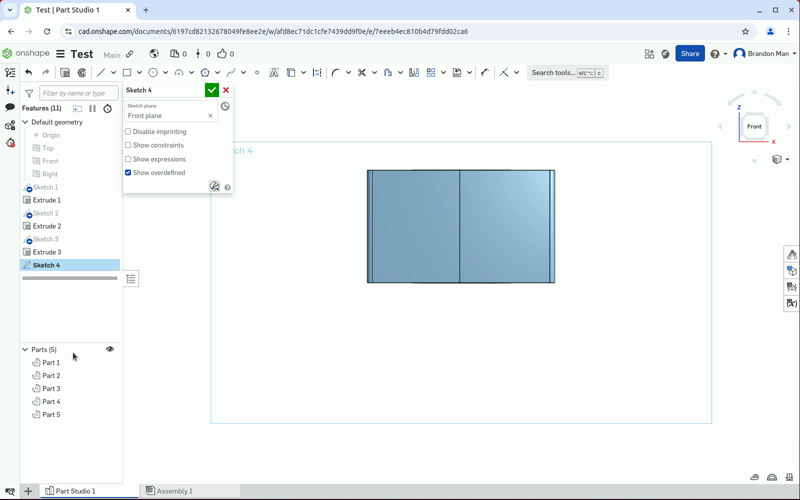
key(y)
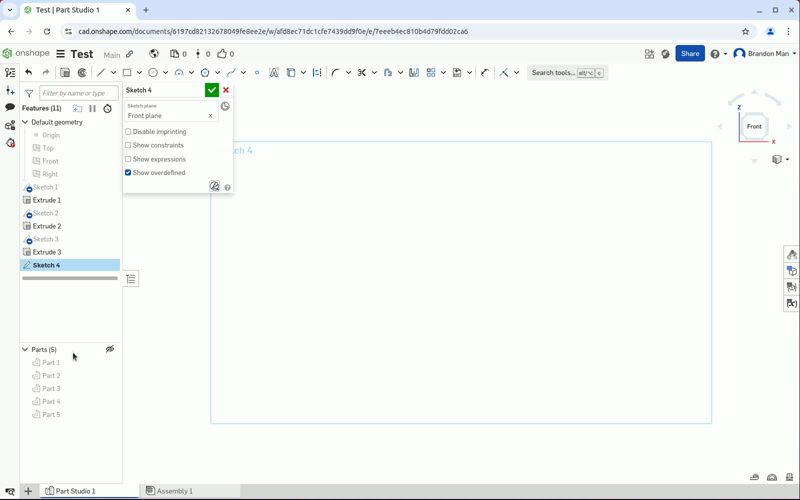
key(c)
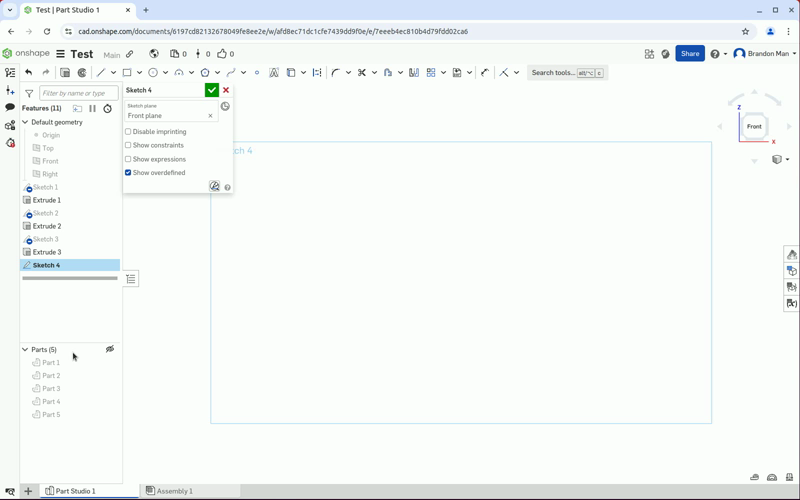
key_down(shift)
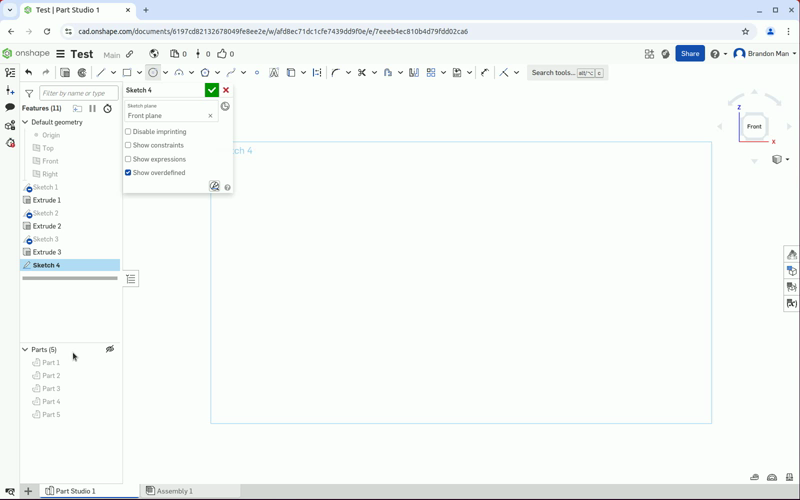
mouse_move(536, 228)
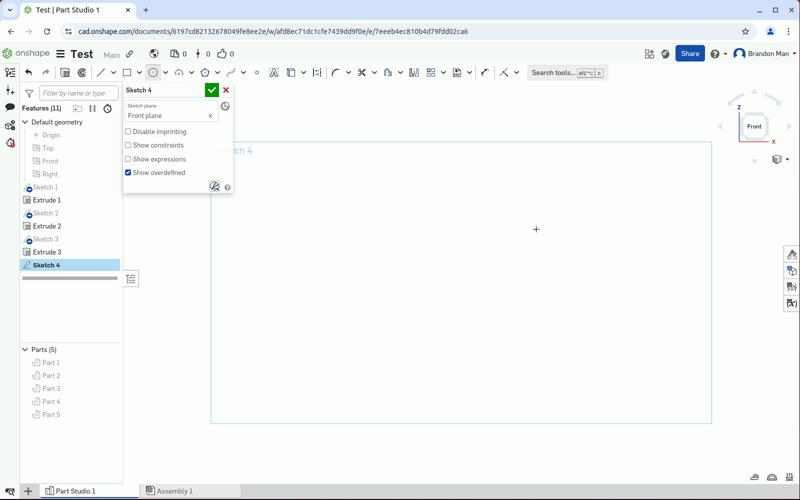
click(536, 228)
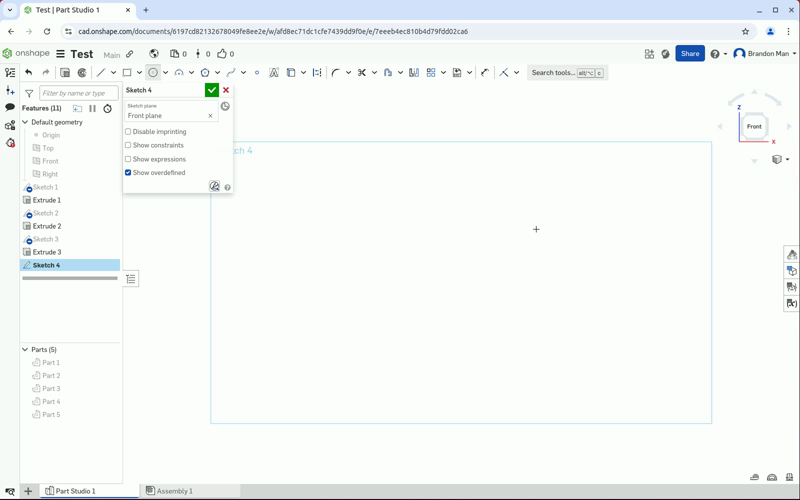
key_up(shift)
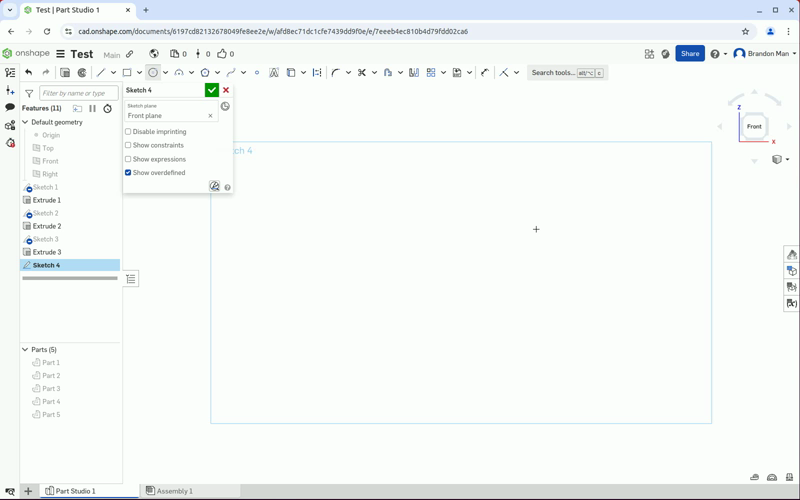
mouse_move(542, 228)
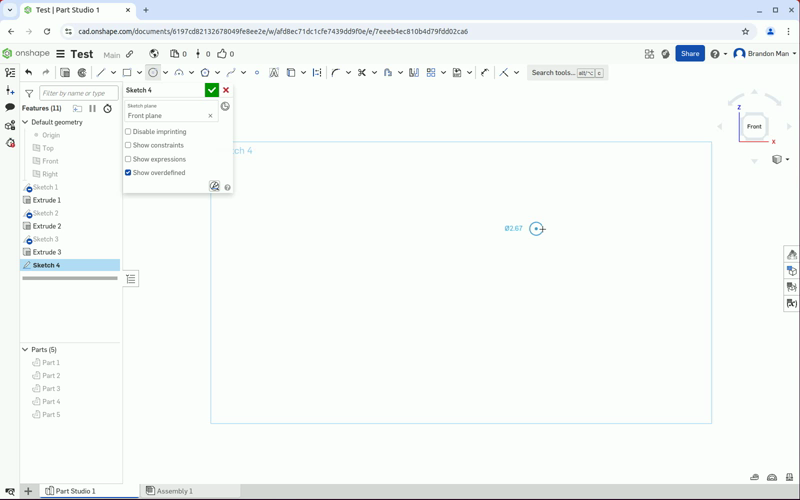
click(542, 228)
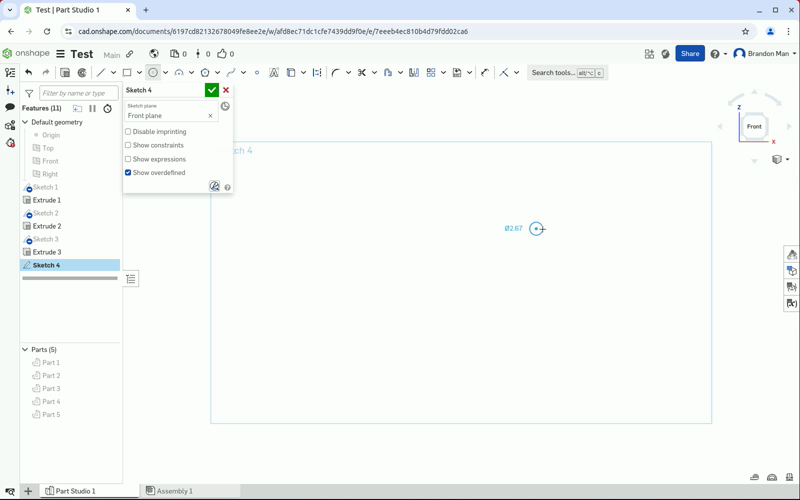
key(esc)
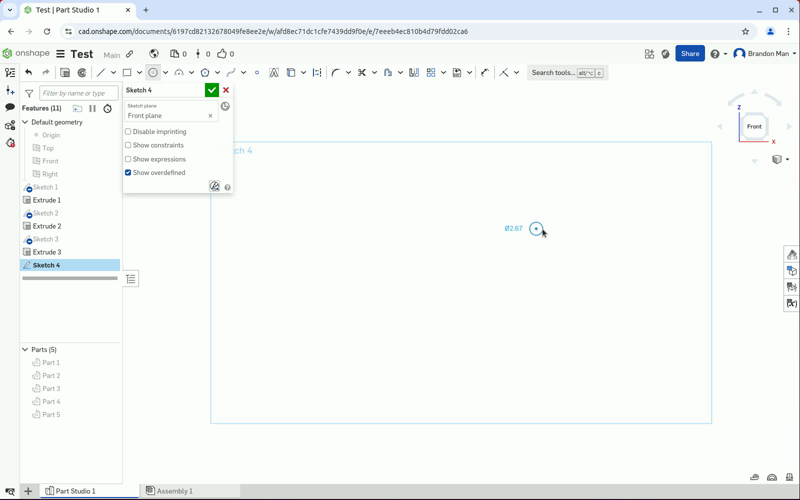
mouse_move(537, 227)
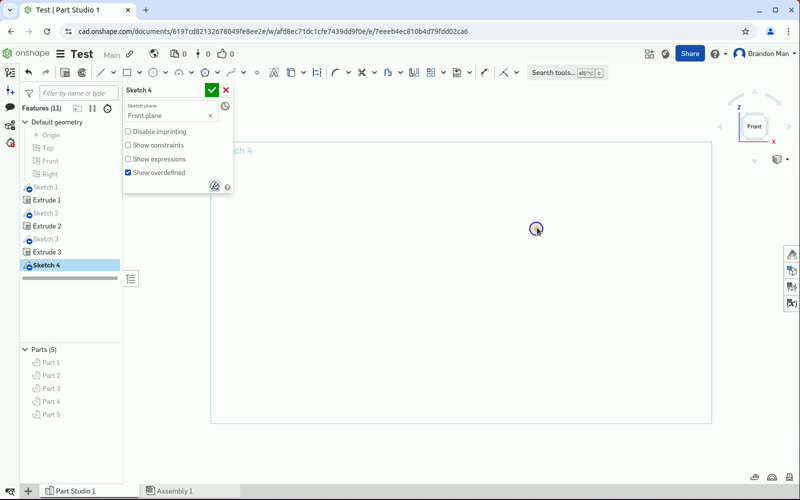
scroll(6)
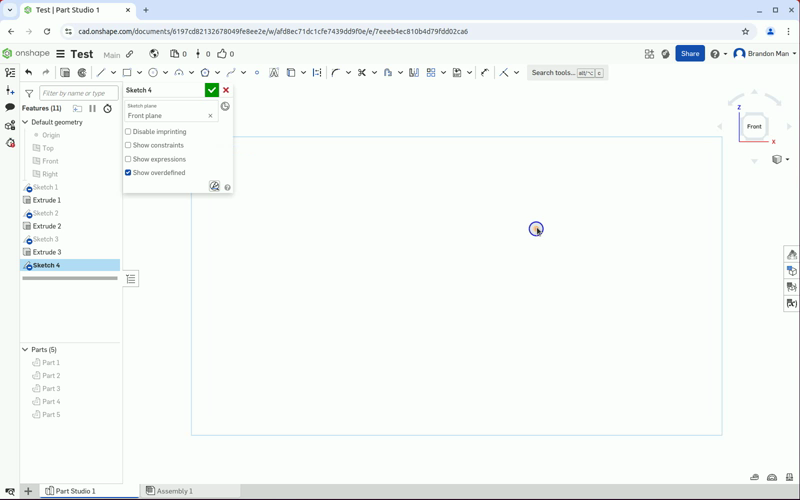
scroll(6)
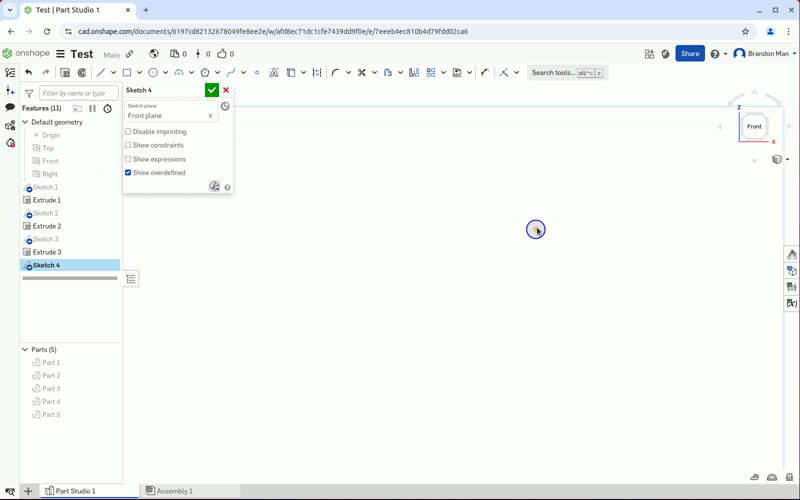
scroll(6)
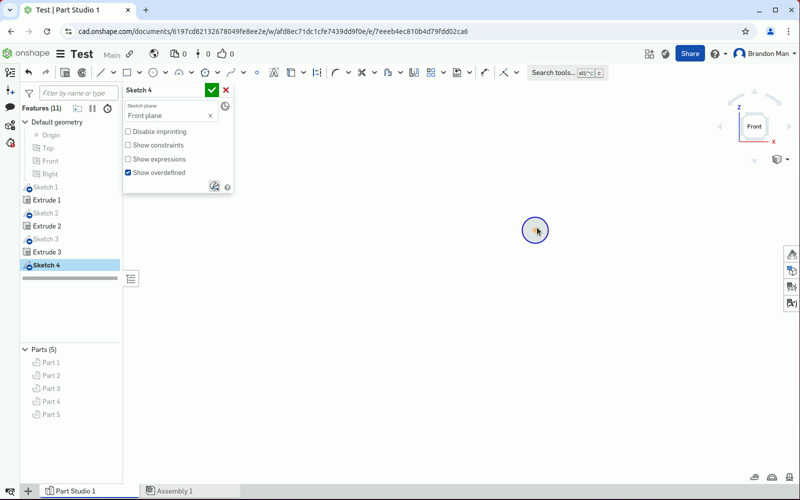
scroll(6)
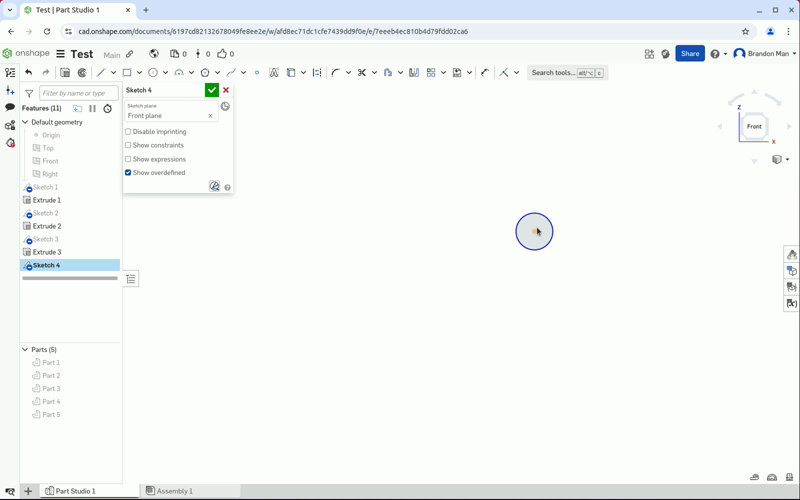
scroll(6)
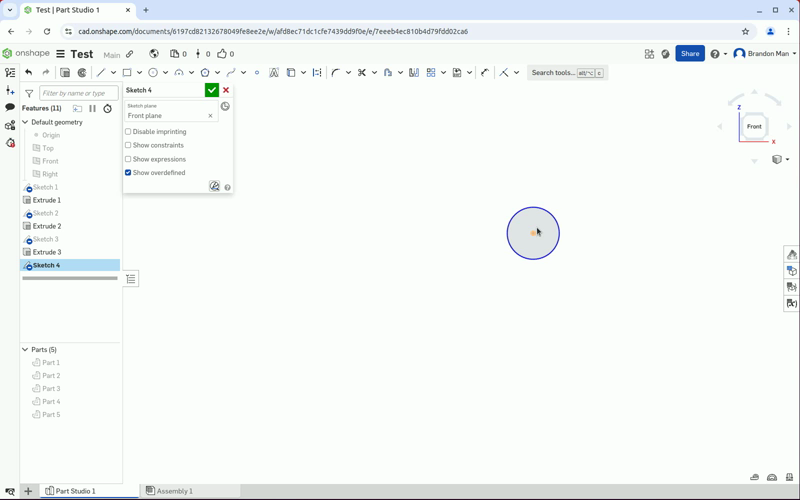
scroll(6)
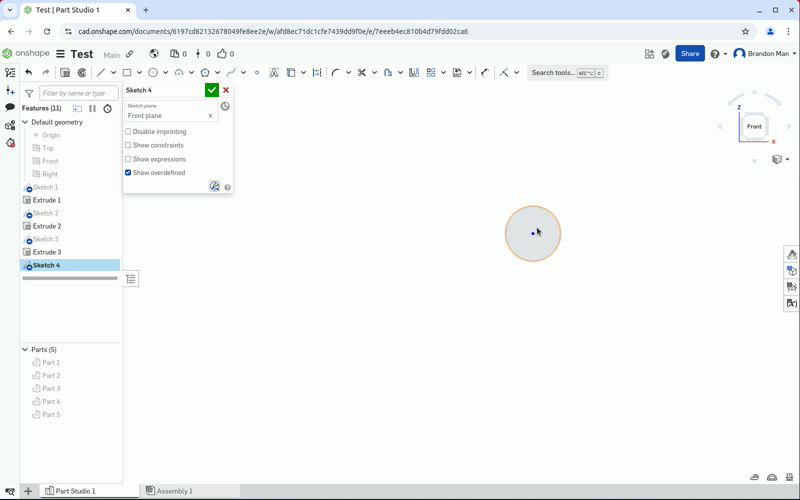
scroll(6)
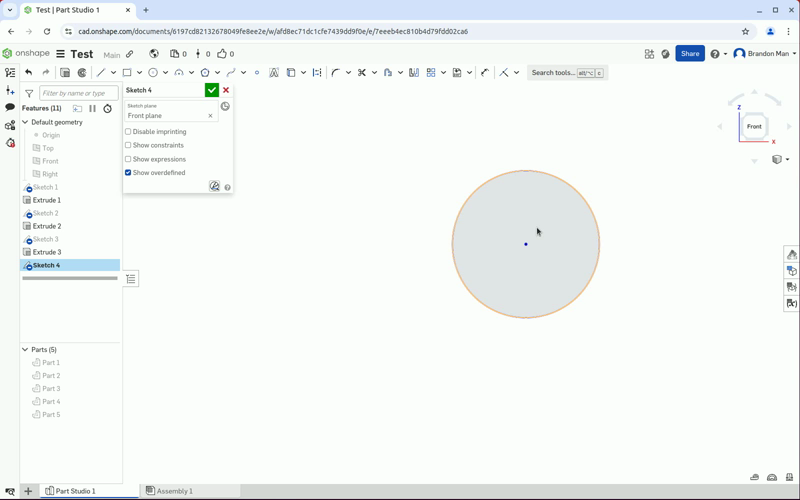
click(537, 227)
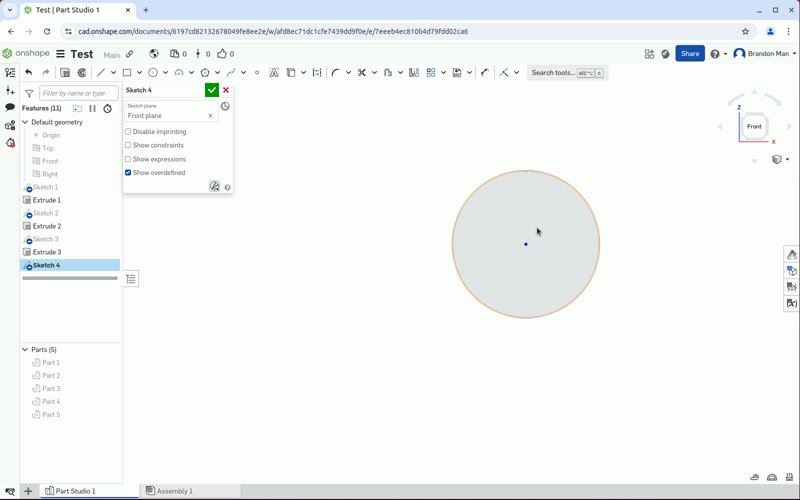
scroll(-6)
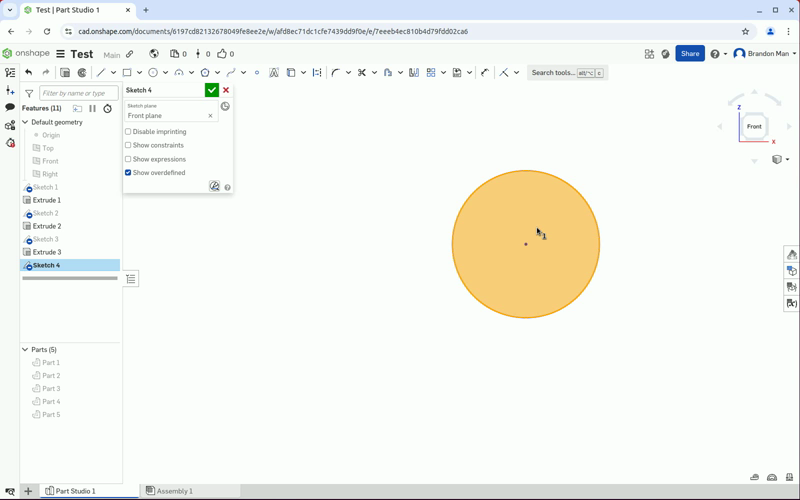
scroll(-6)
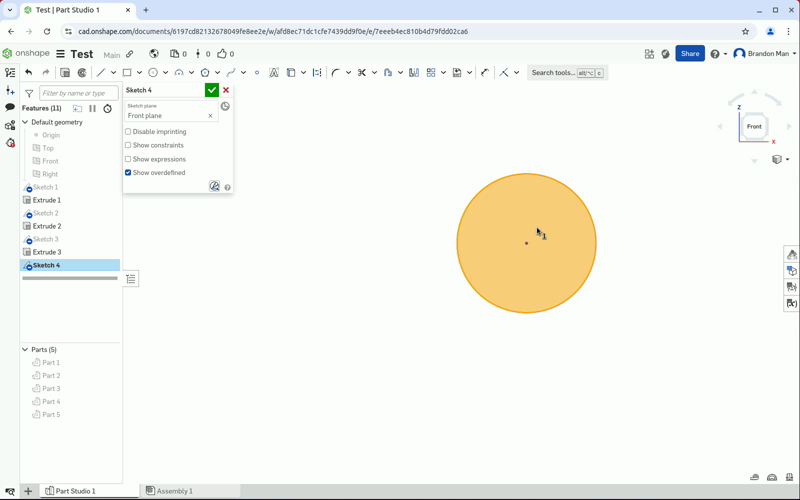
scroll(-6)
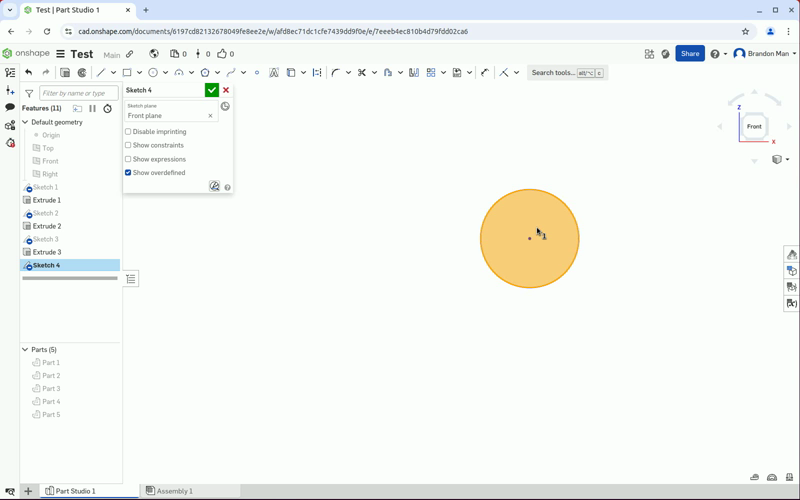
scroll(-6)
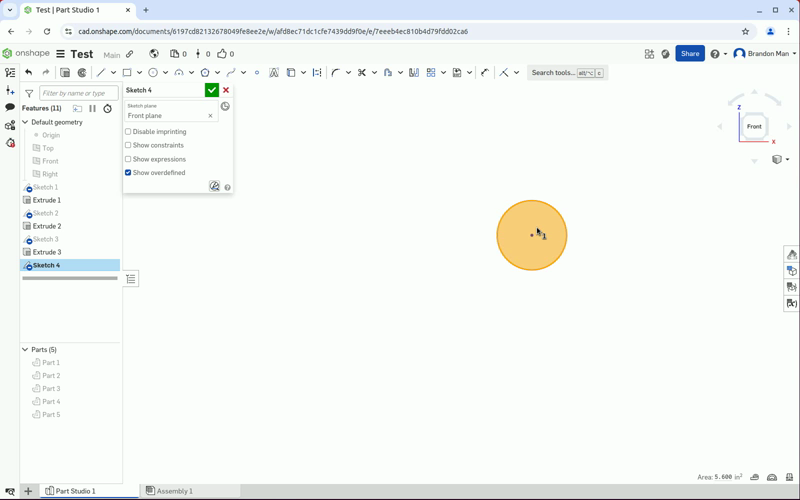
scroll(-6)
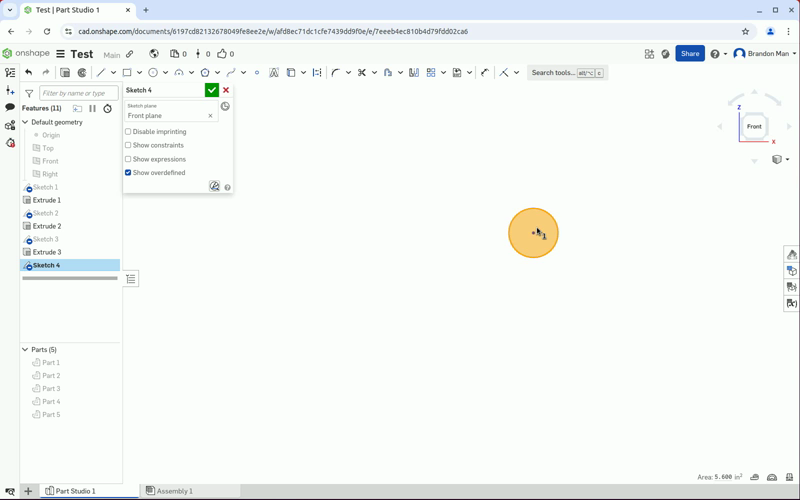
scroll(-6)
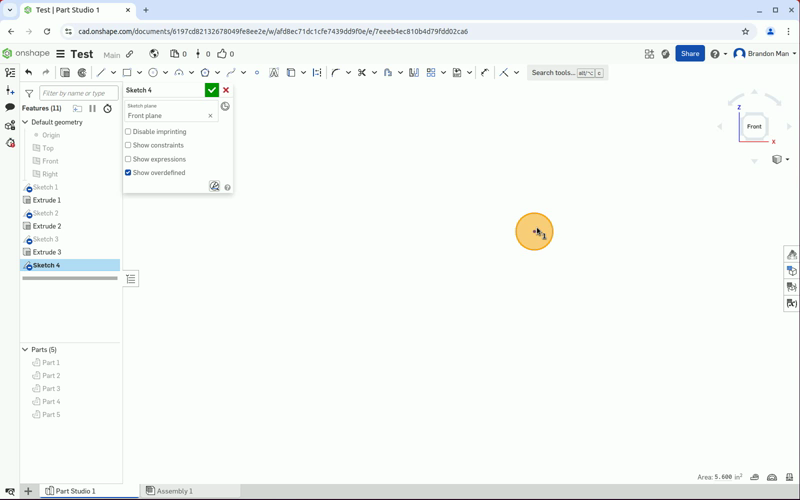
scroll(-6)
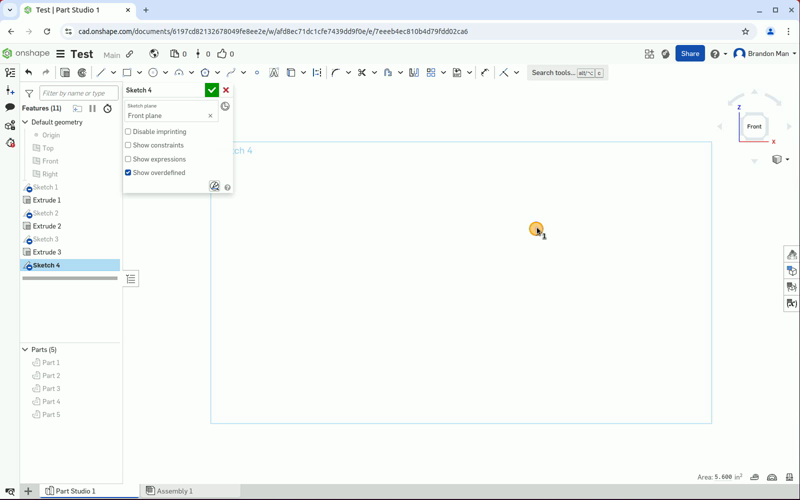
mouse_move(73, 352)
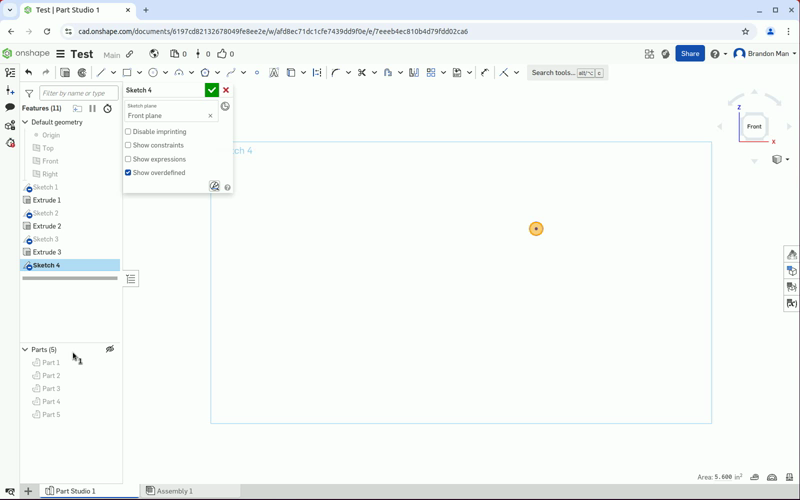
key(shift+y)
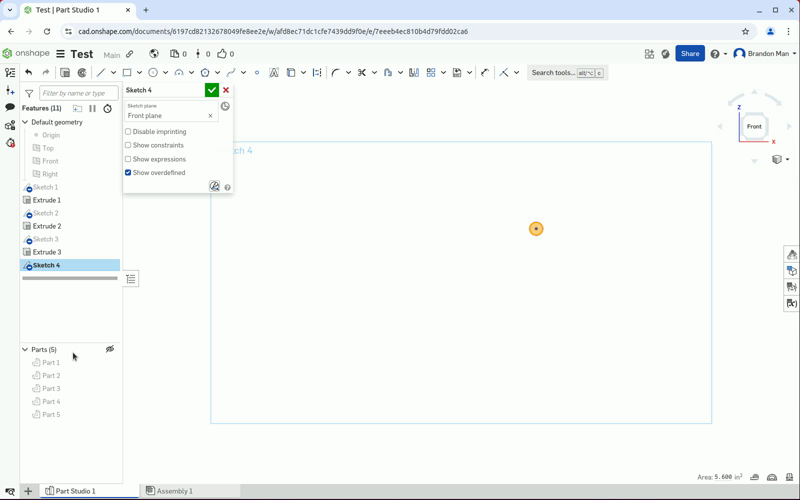
key(shift+e)
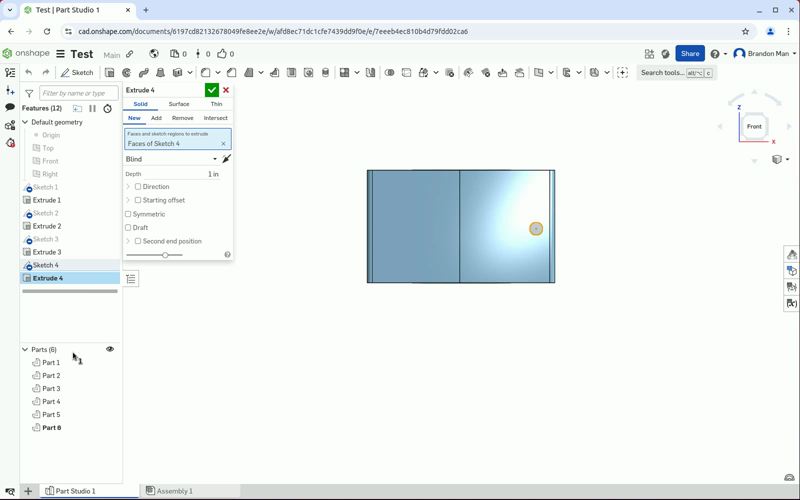
mouse_move(143, 106)
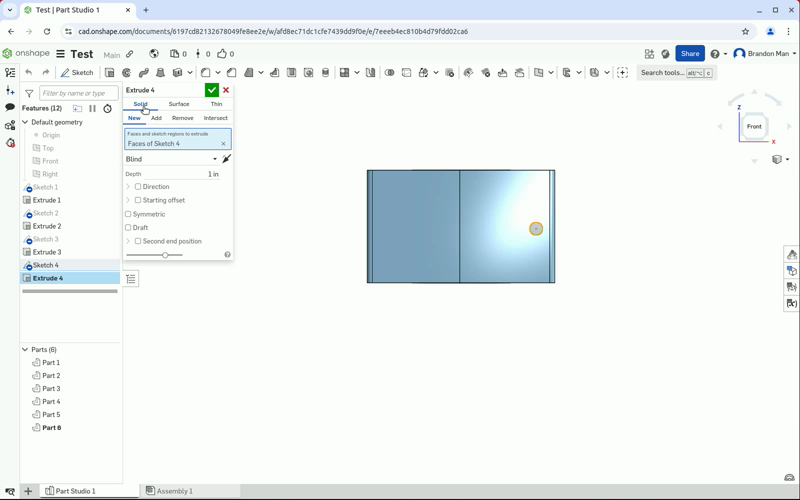
click(143, 106)
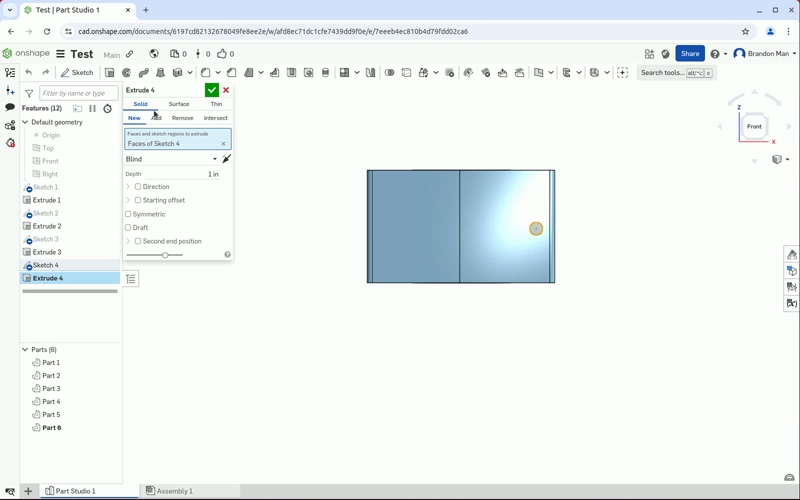
mouse_move(186, 120)
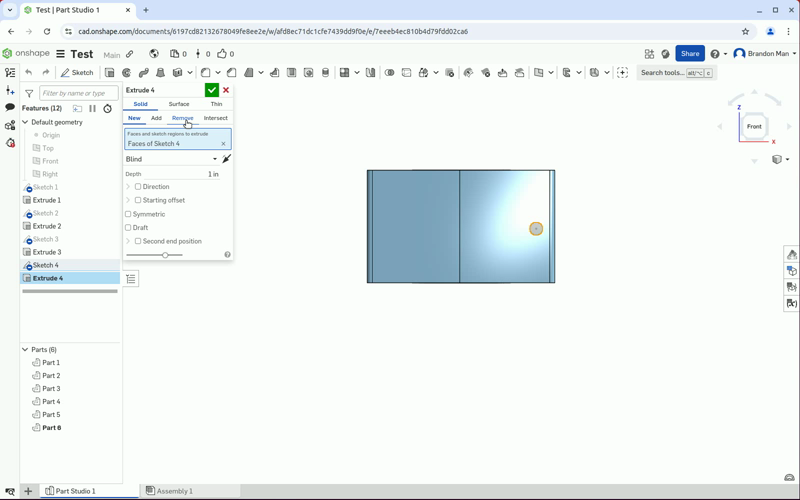
click(186, 120)
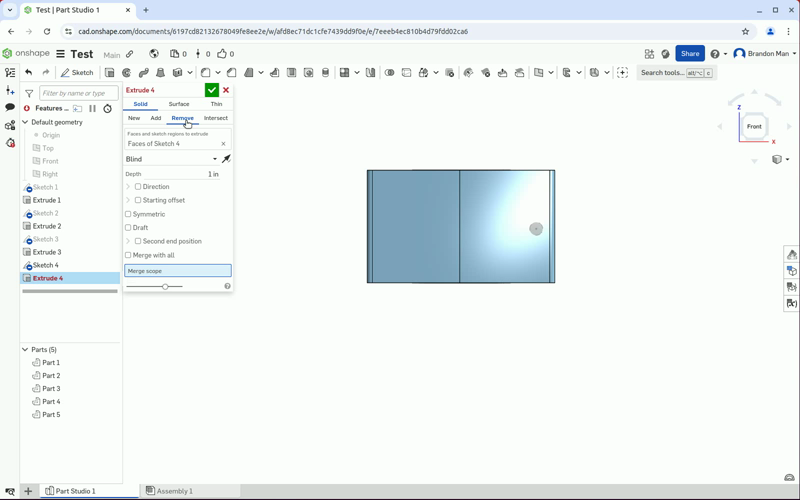
key(tab, 4)
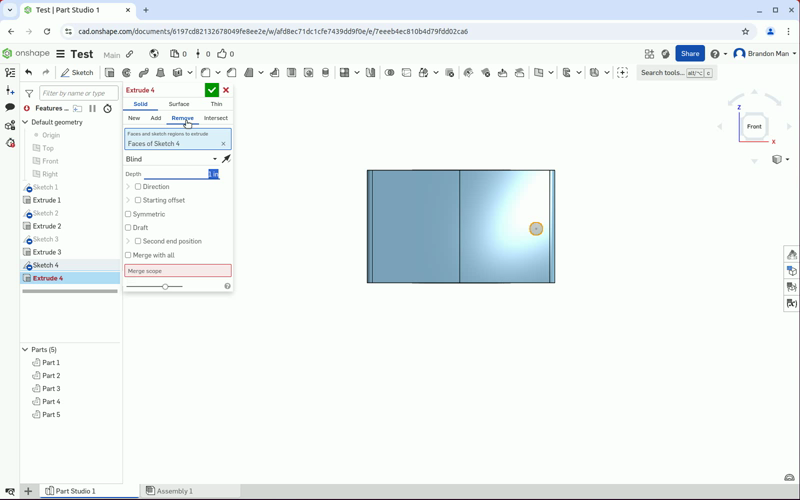
text(-16.128)
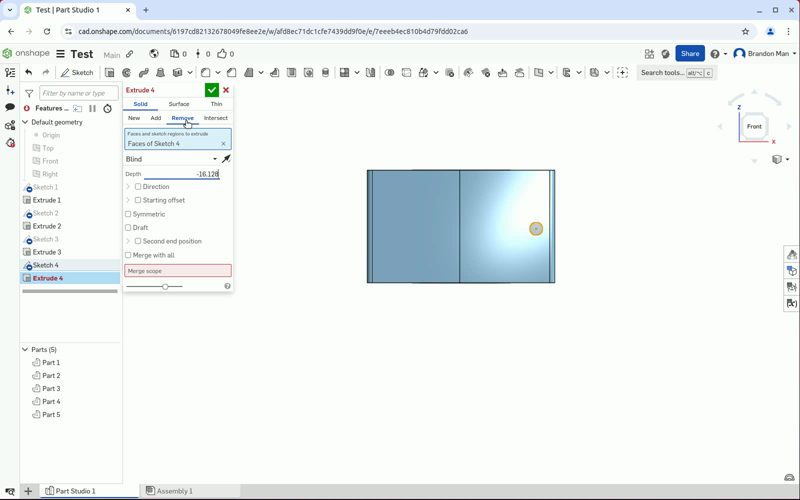
key(tab, 6)
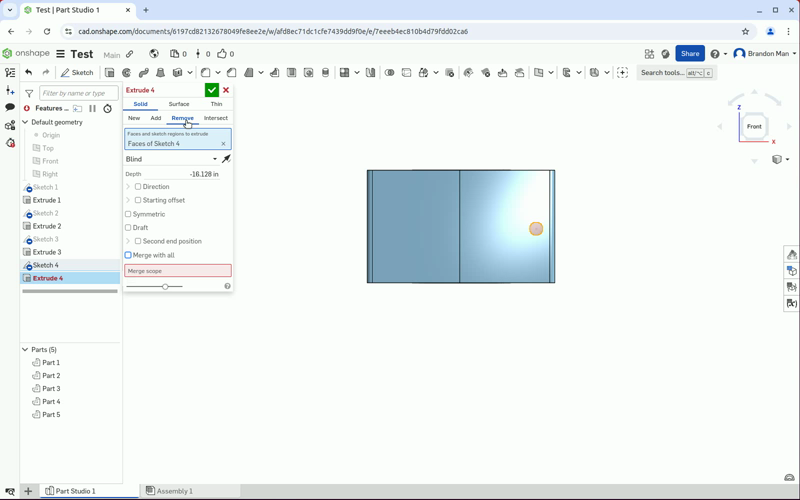
key(space)
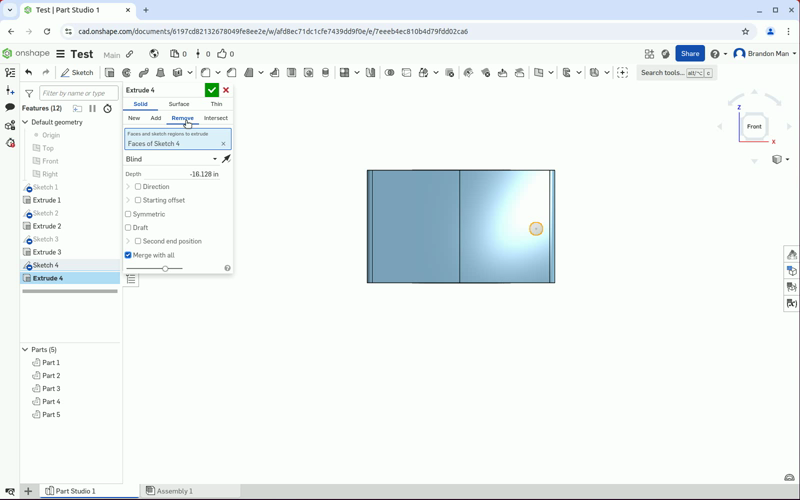
key(enter)
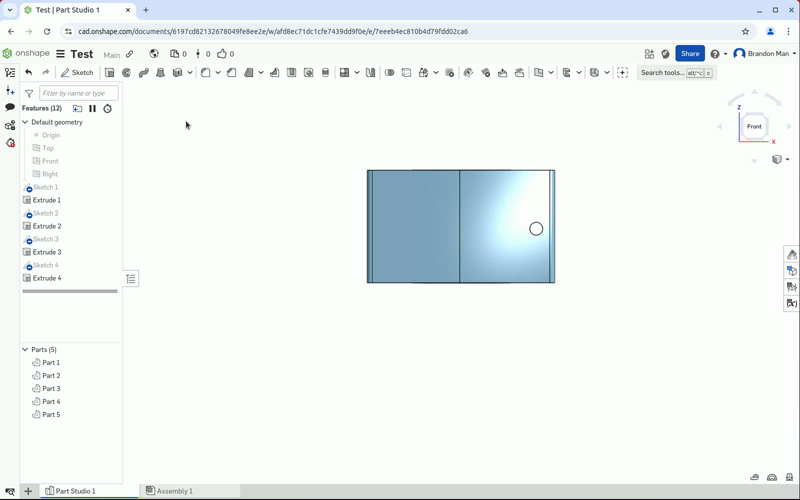
key(shift+h)
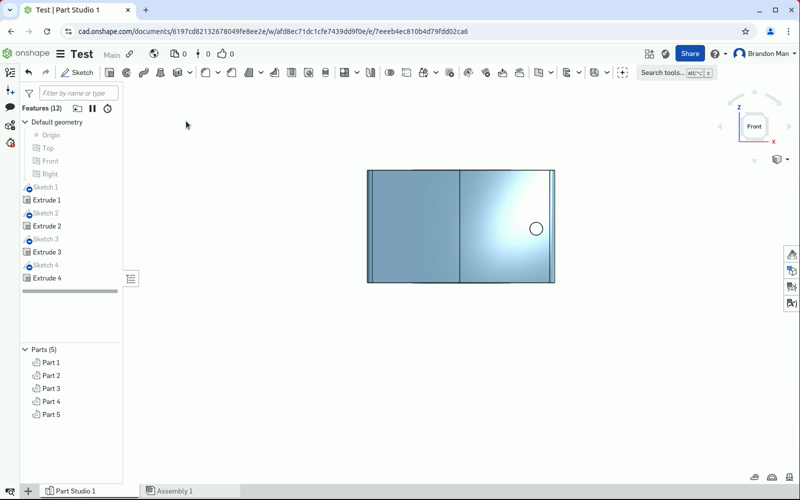
key(shift+h)
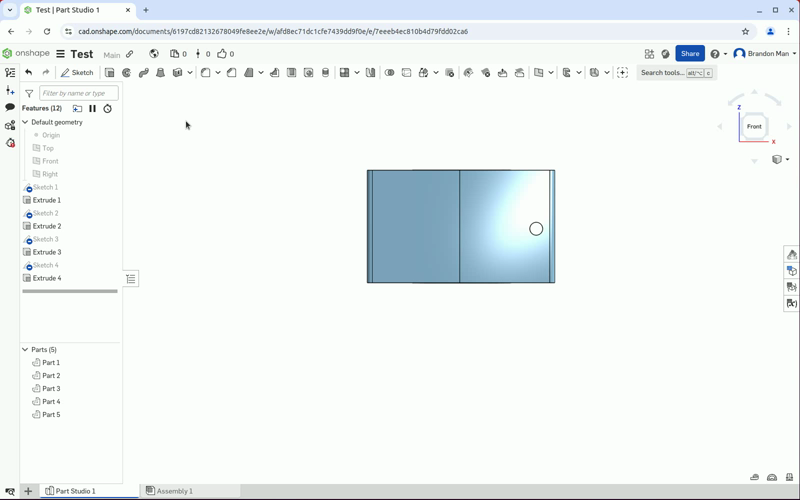
mouse_move(73, 189)
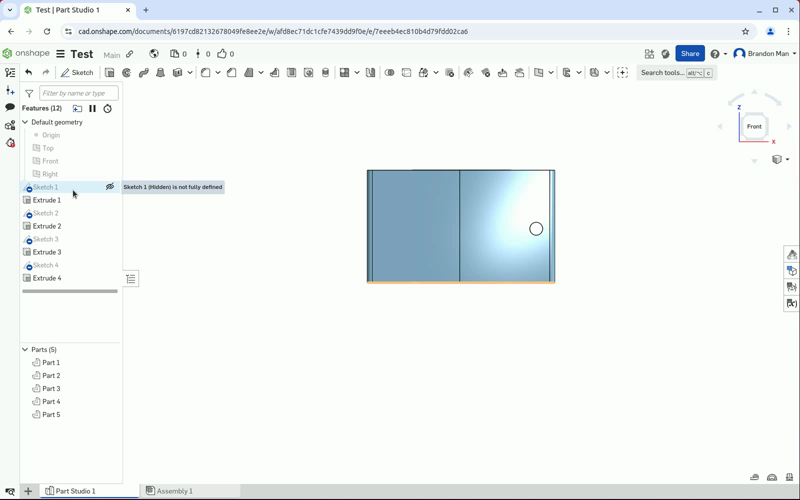
click(73, 189)
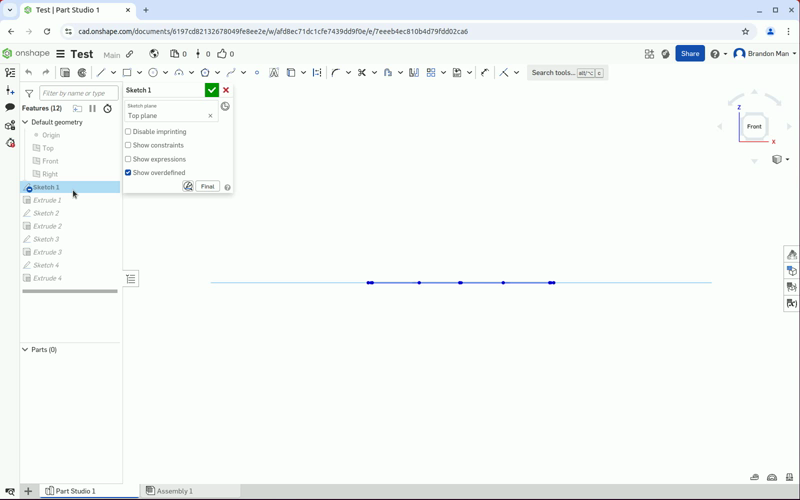
mouse_move(229, 92)
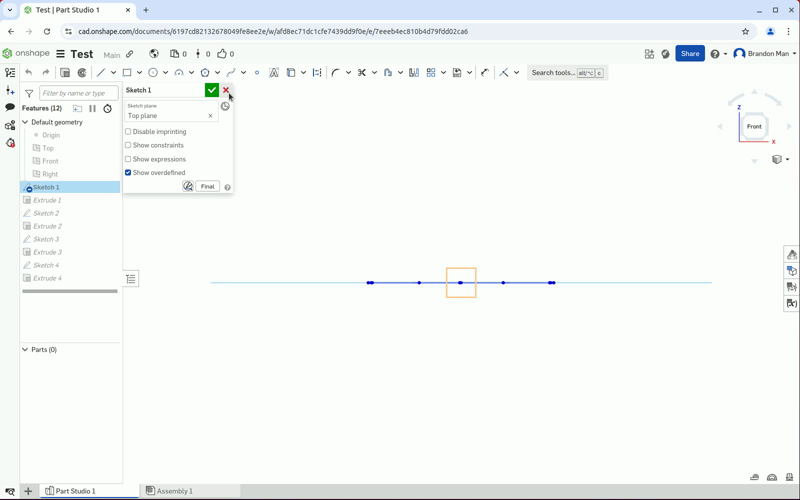
click(229, 92)
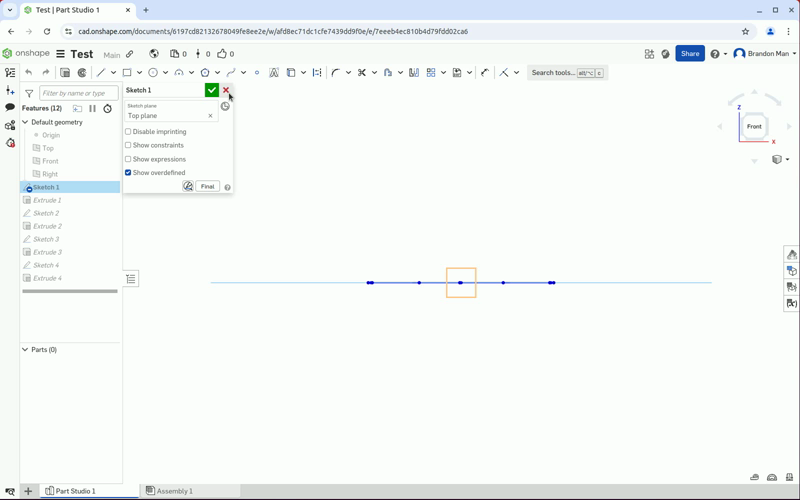
key(shift+s)
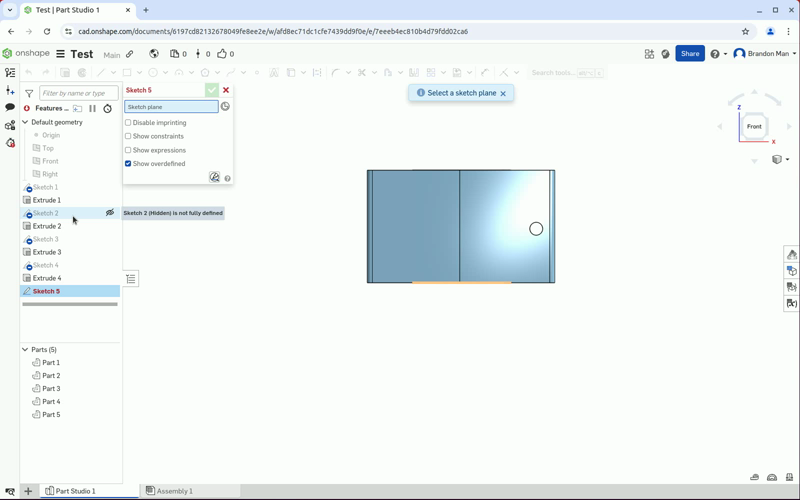
scroll(3)
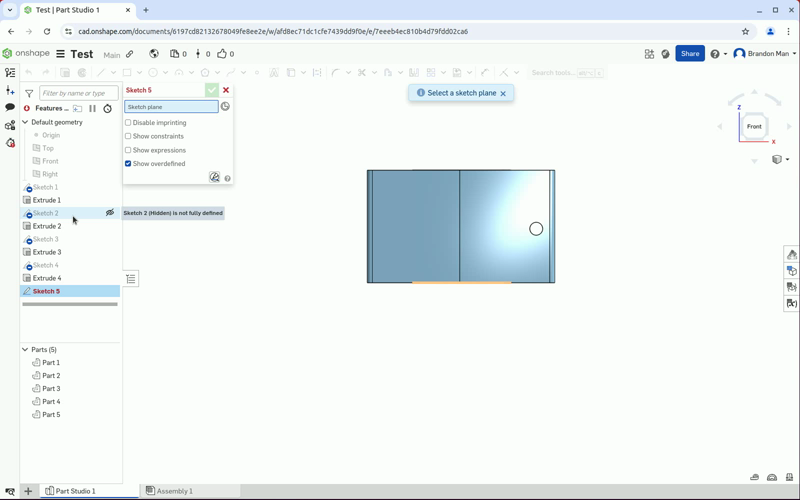
mouse_move(73, 163)
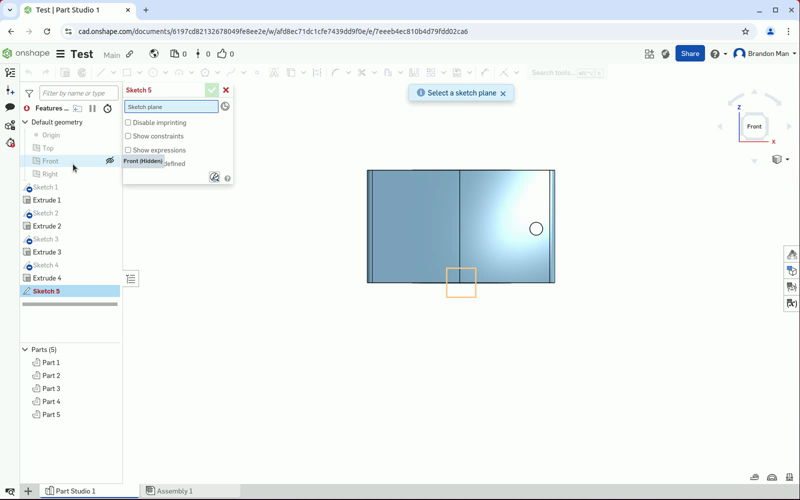
click(73, 163)
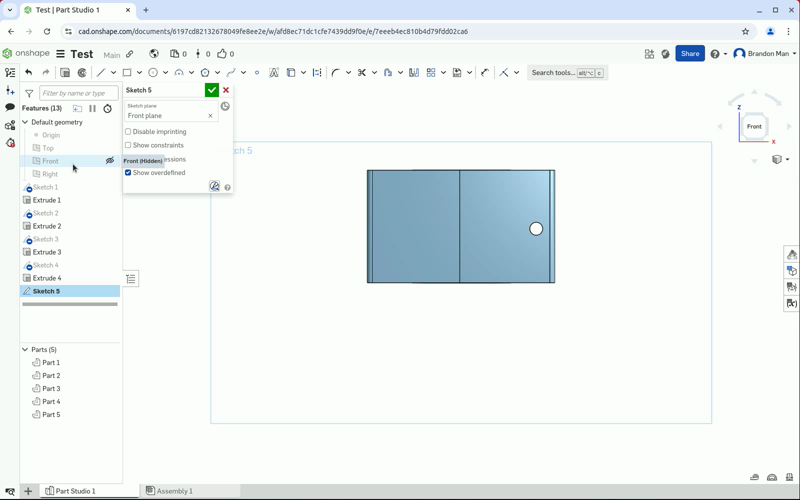
mouse_move(73, 352)
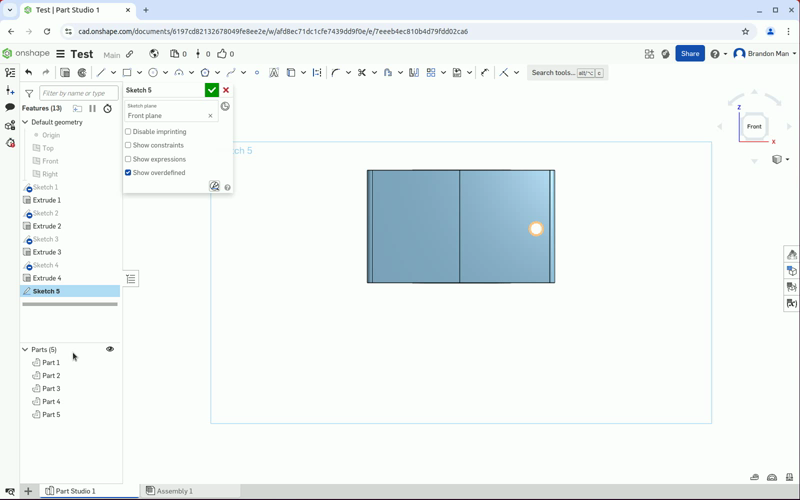
key(y)
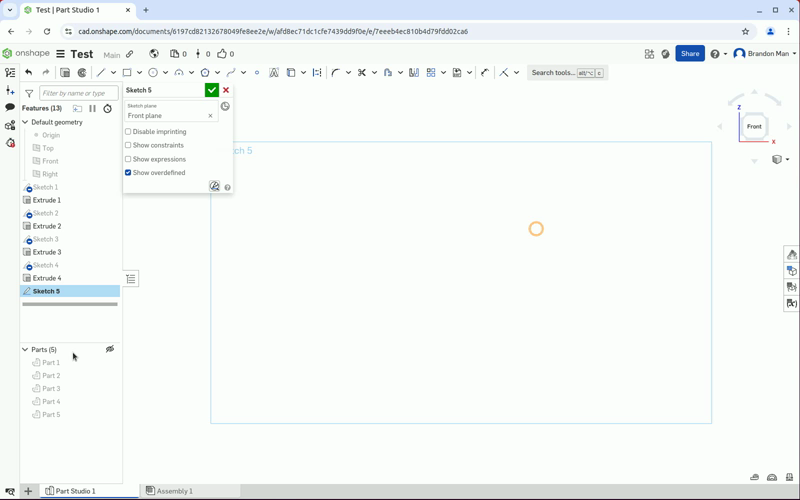
key(c)
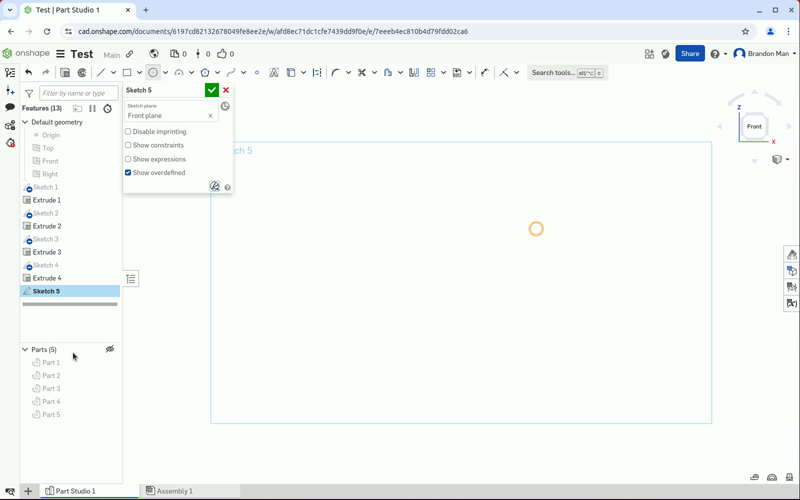
key_down(shift)
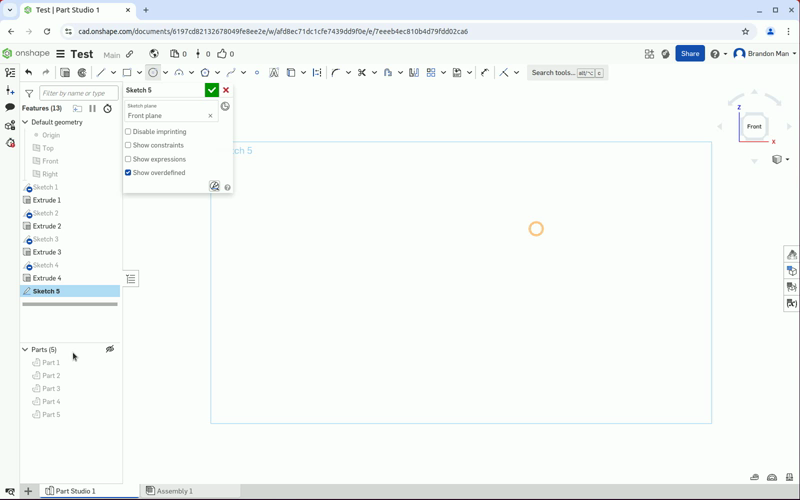
mouse_move(387, 228)
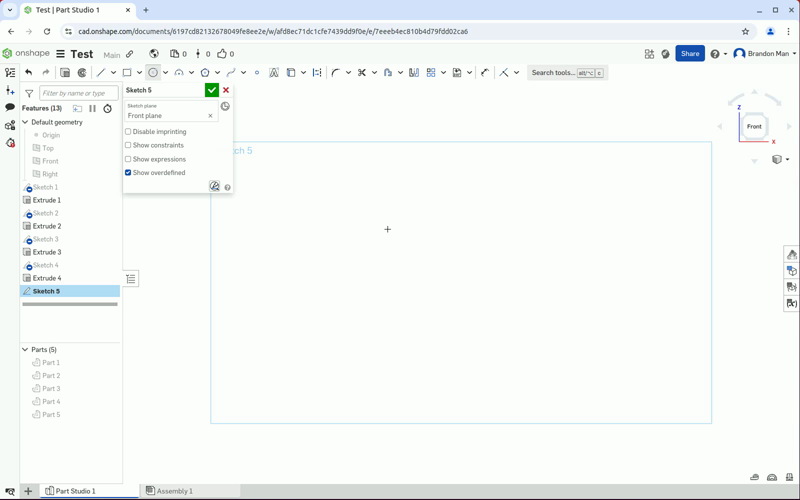
click(387, 228)
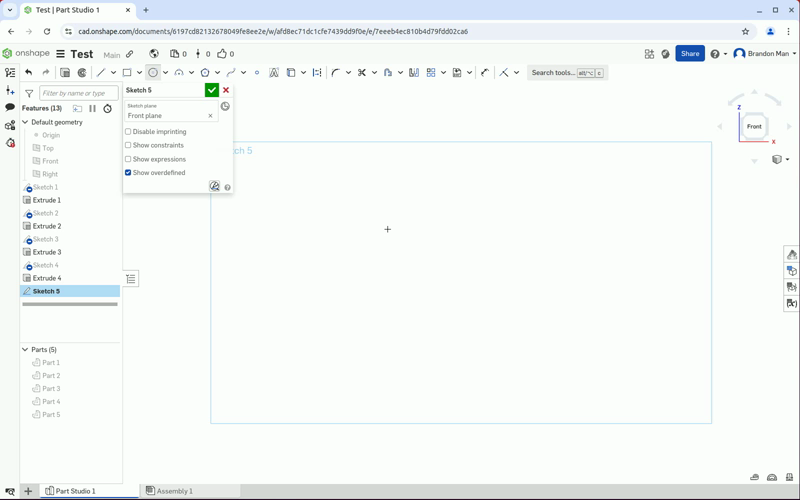
key_up(shift)
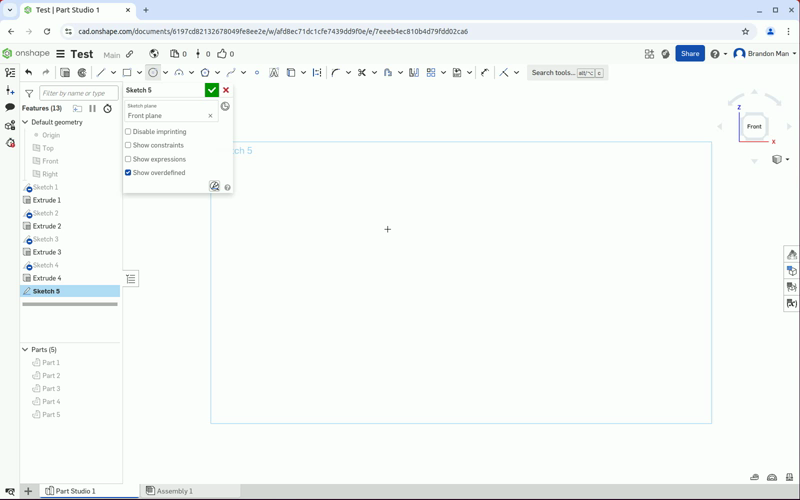
mouse_move(393, 228)
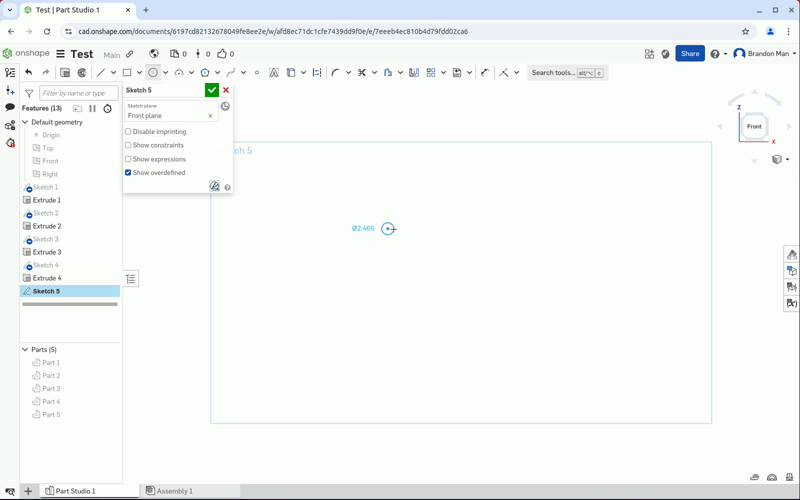
click(393, 228)
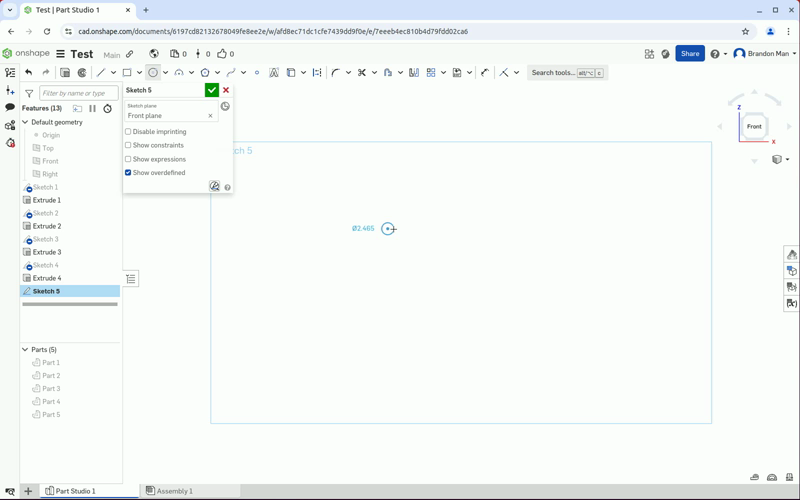
key(esc)
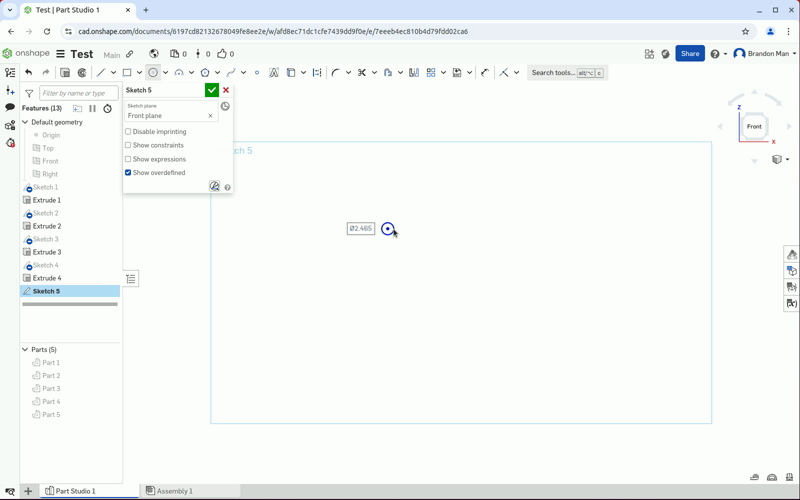
mouse_move(385, 223)
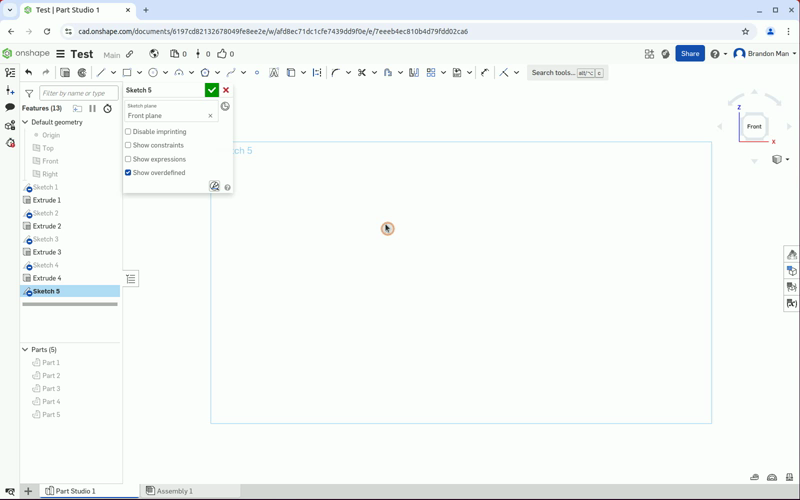
scroll(6)
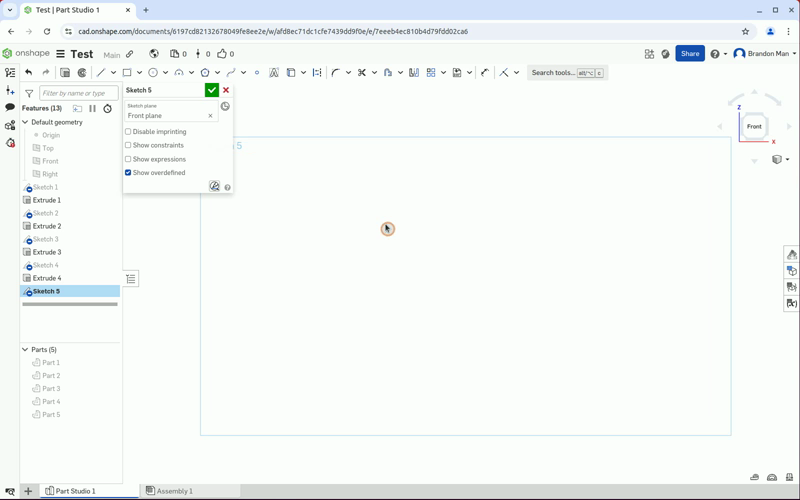
scroll(6)
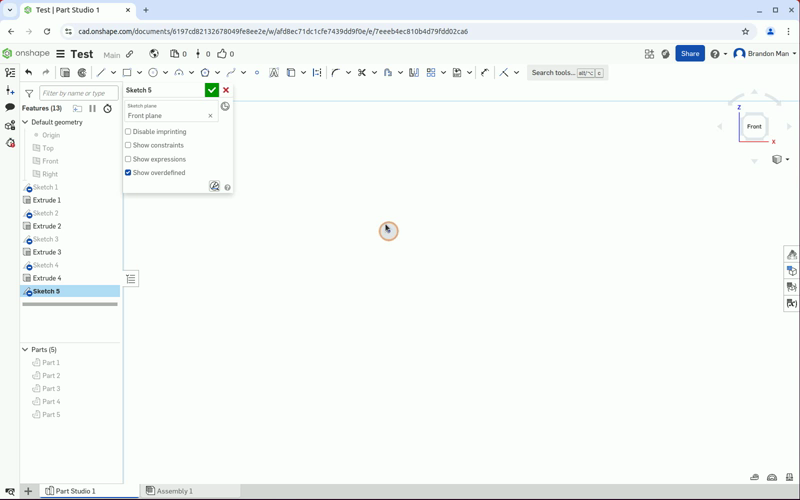
scroll(6)
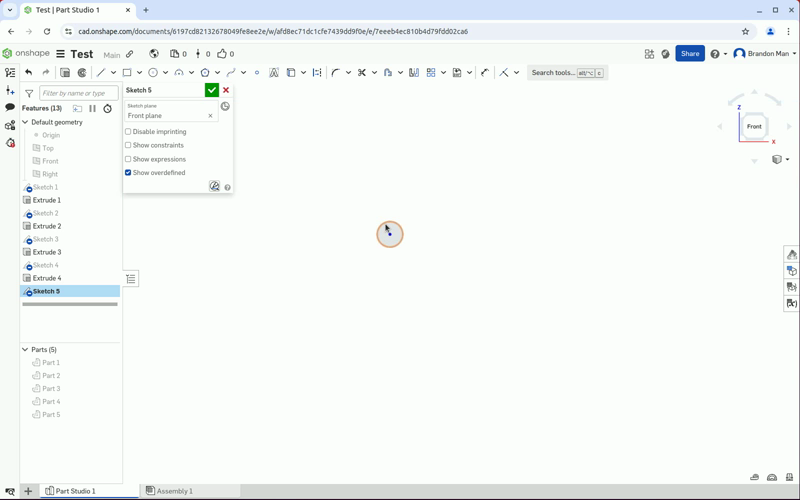
scroll(6)
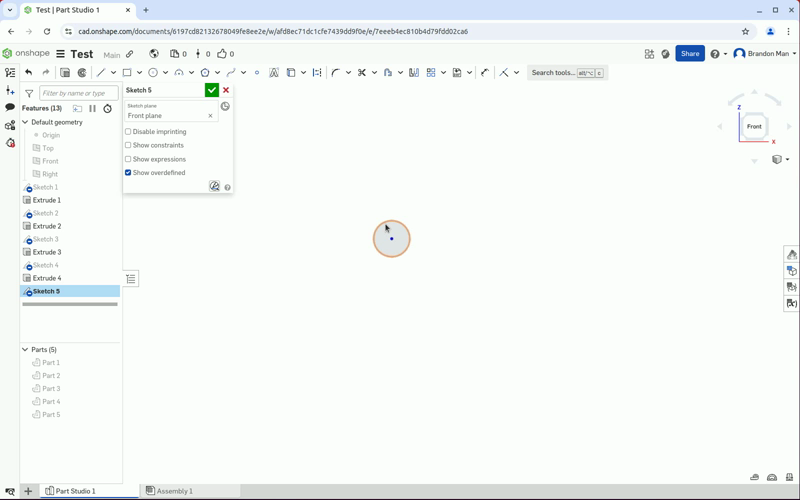
scroll(6)
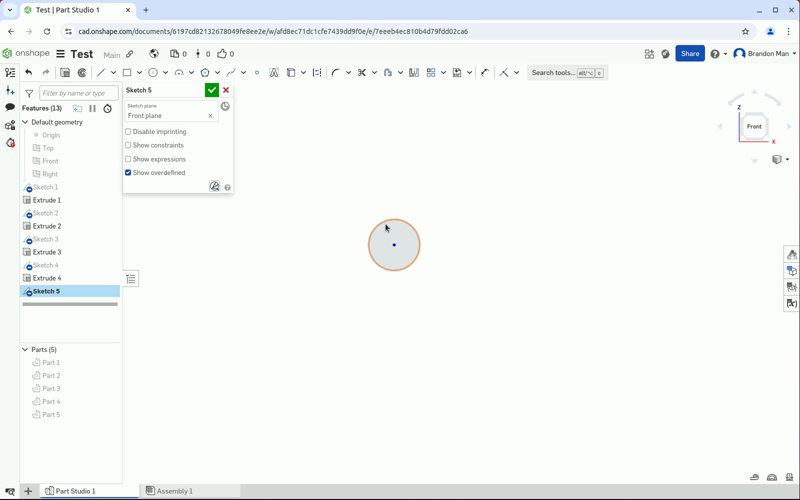
scroll(6)
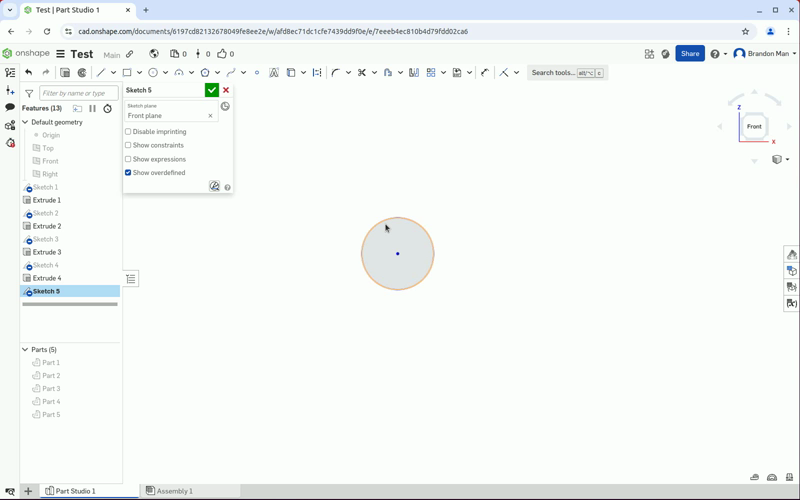
scroll(6)
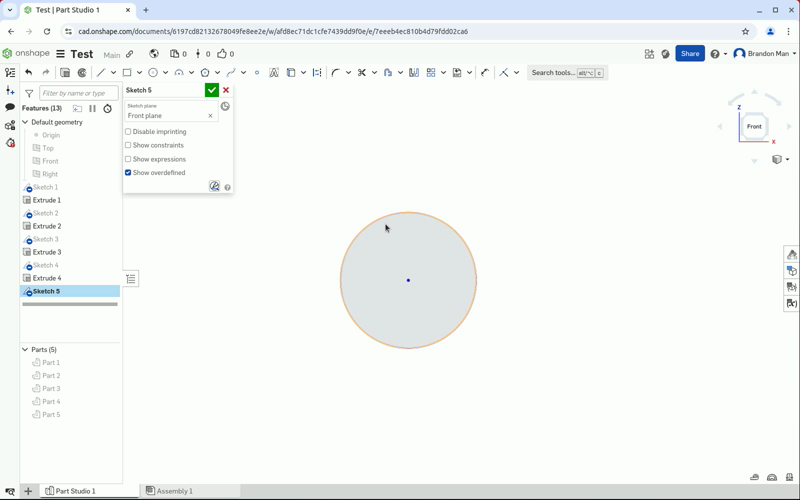
click(385, 223)
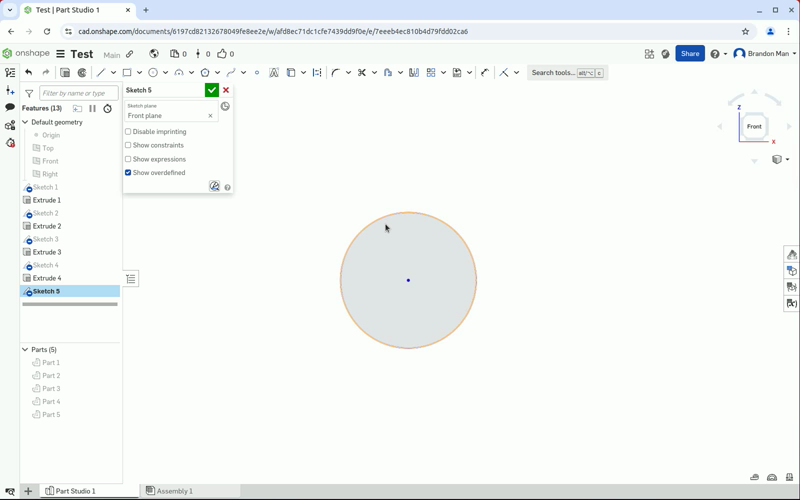
scroll(-6)
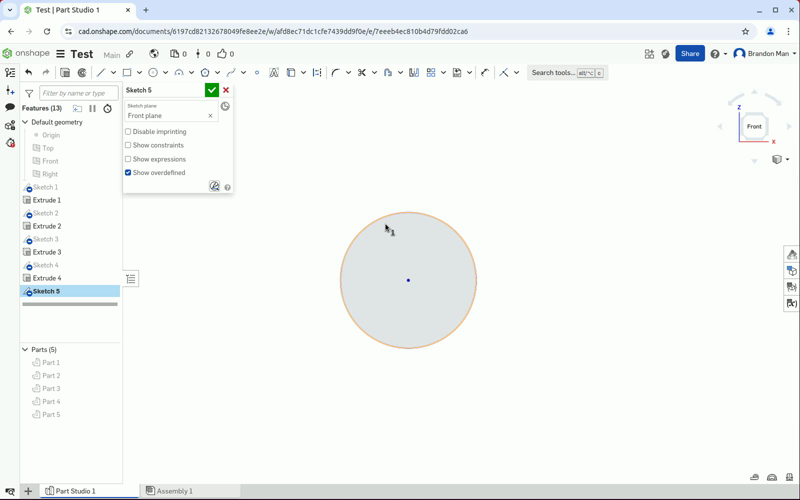
scroll(-6)
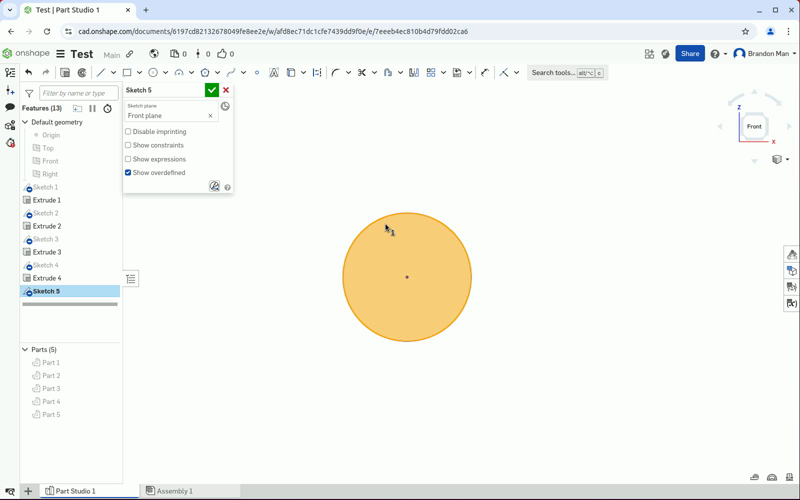
scroll(-6)
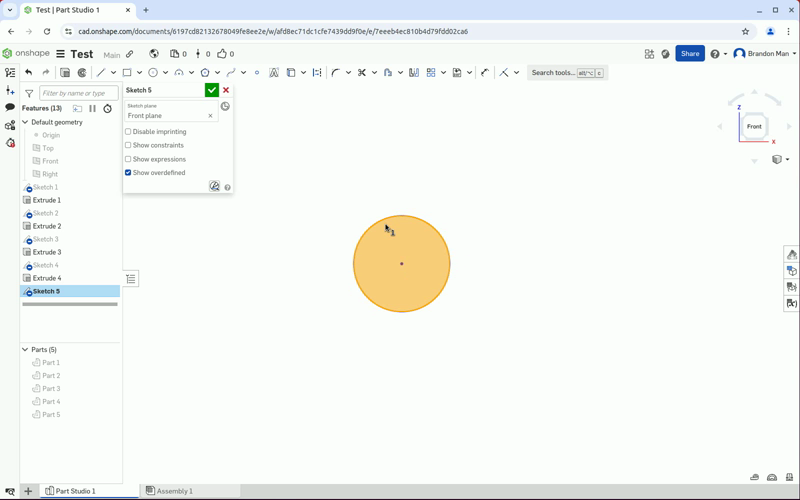
scroll(-6)
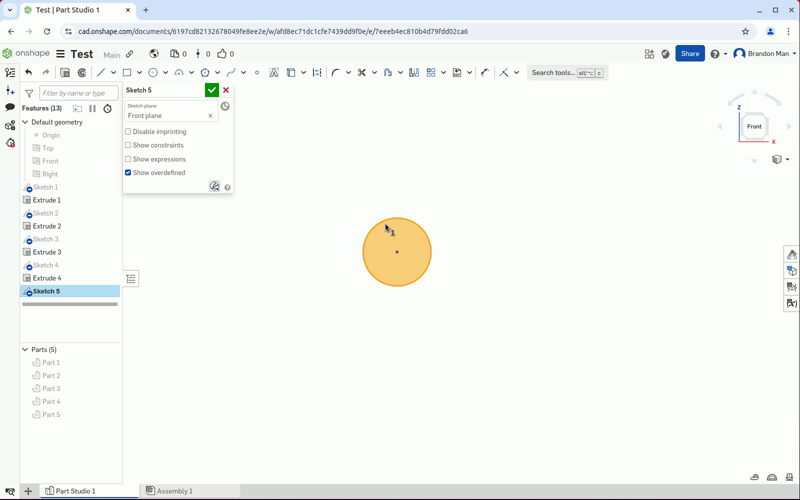
scroll(-6)
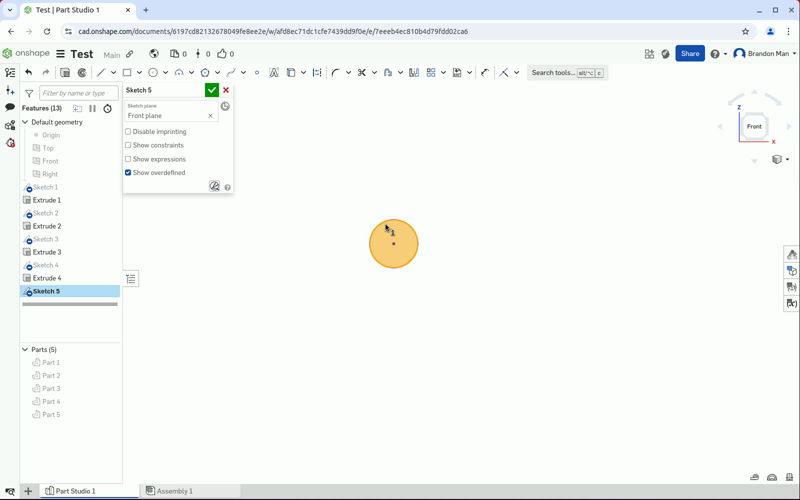
scroll(-6)
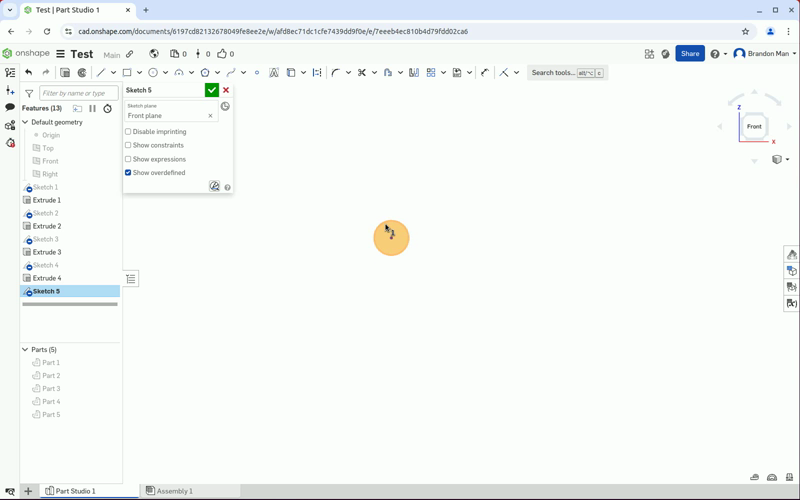
scroll(-6)
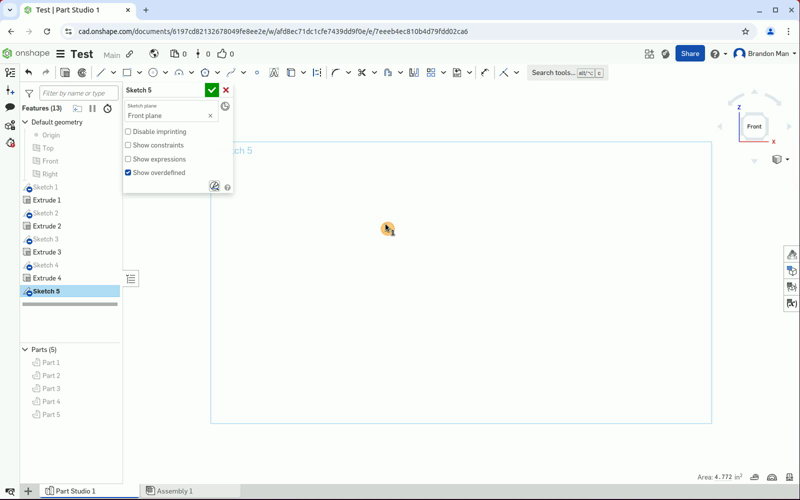
mouse_move(73, 352)
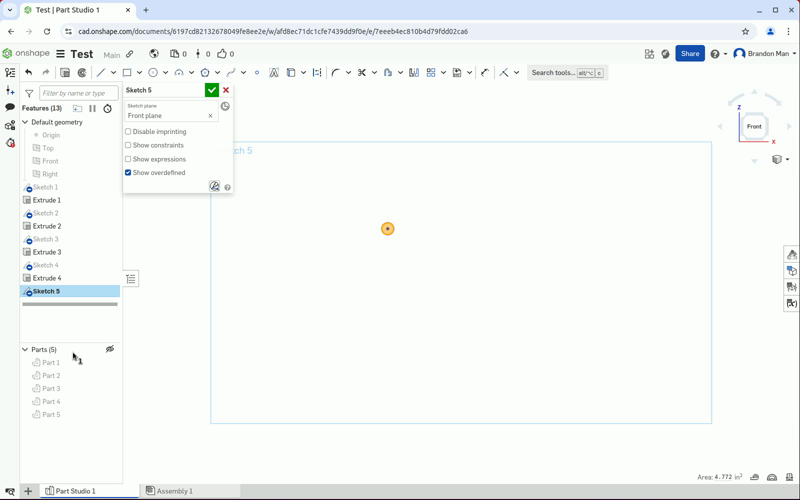
key(shift+y)
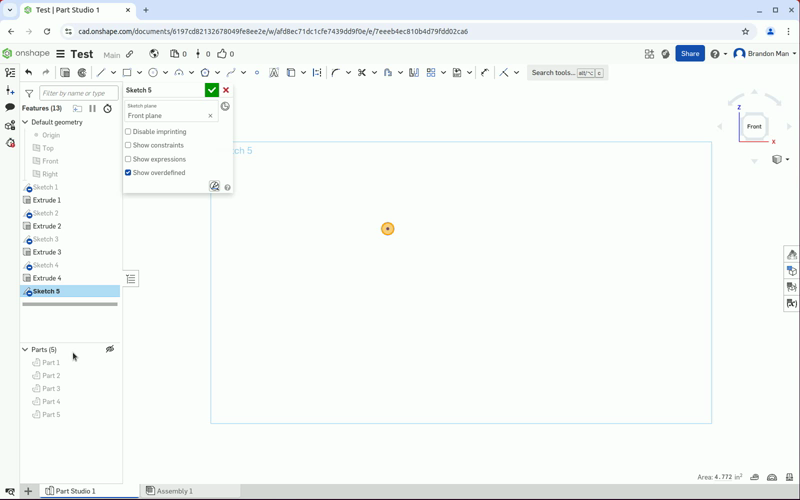
key(shift+e)
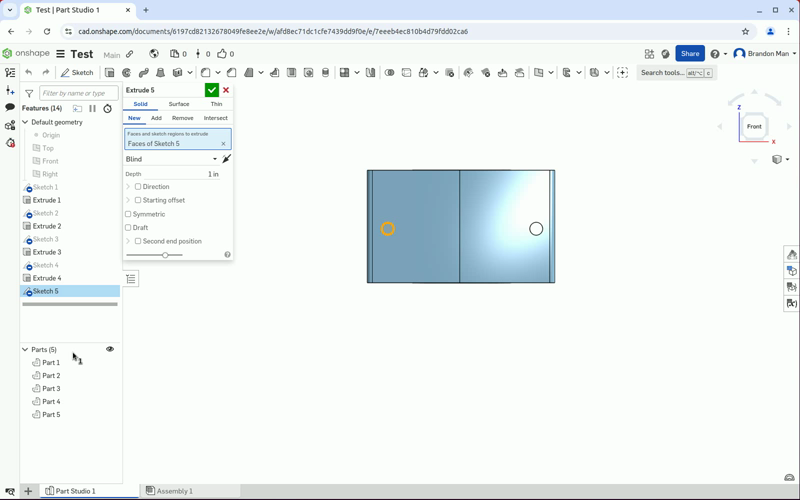
mouse_move(143, 106)
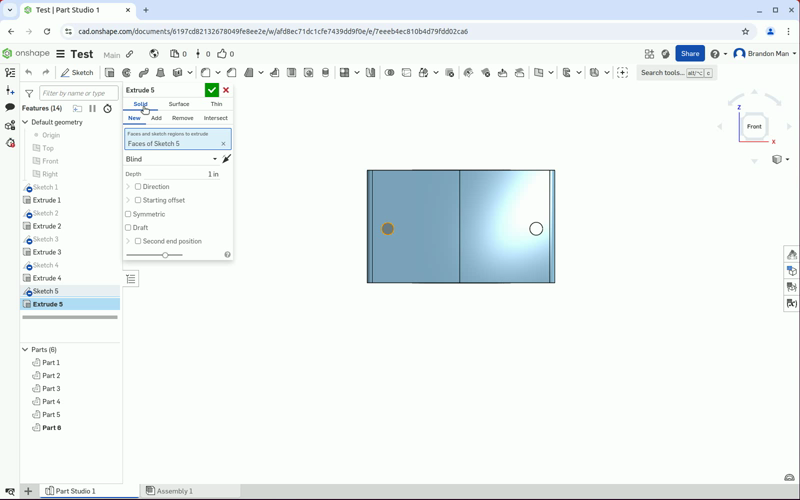
click(143, 106)
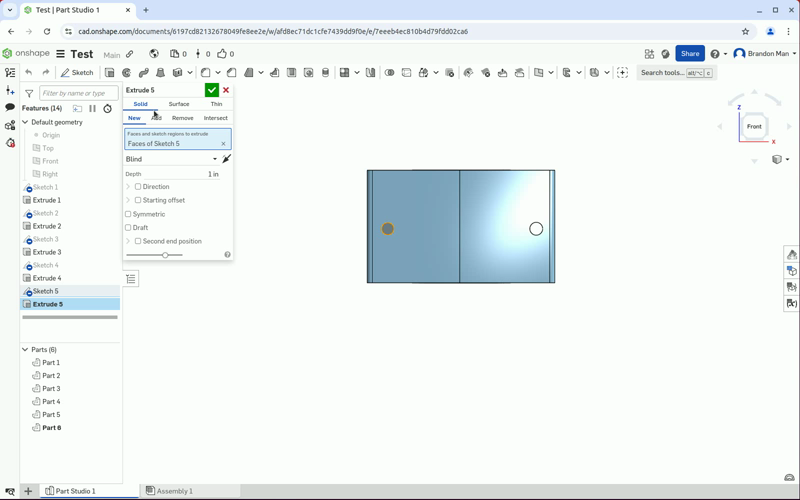
mouse_move(186, 120)
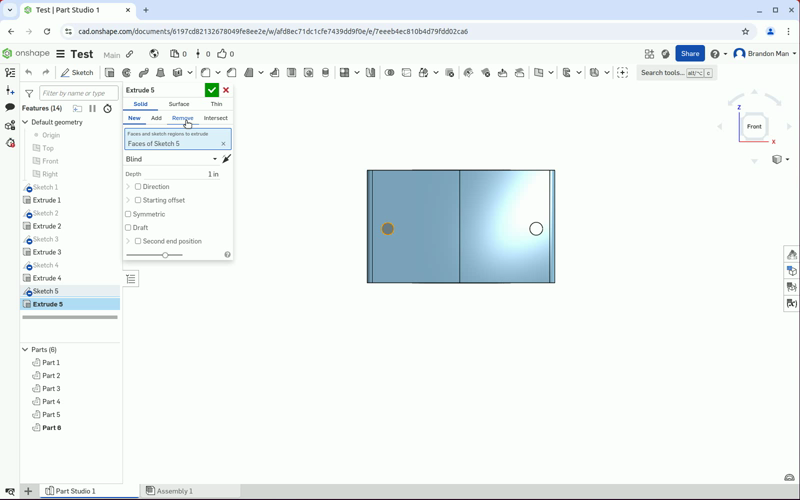
click(186, 120)
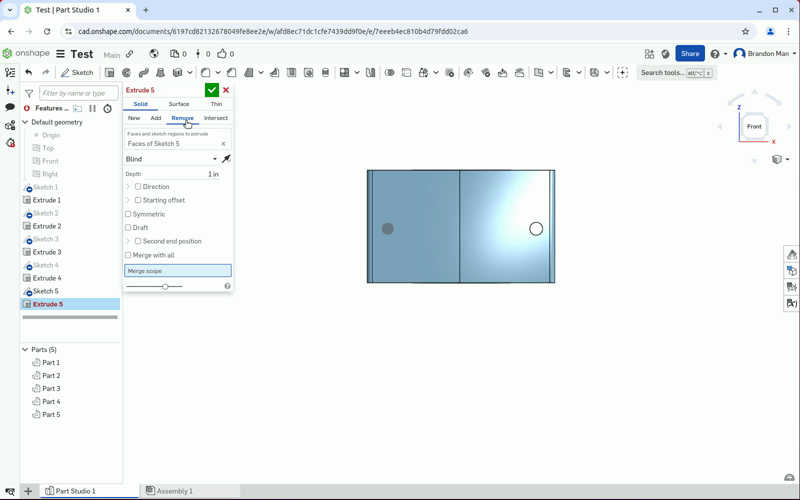
key(tab, 4)
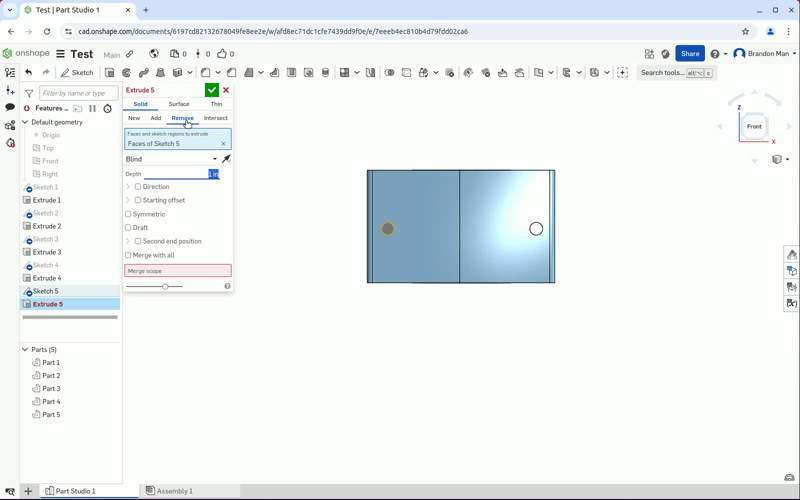
text(-16.128)
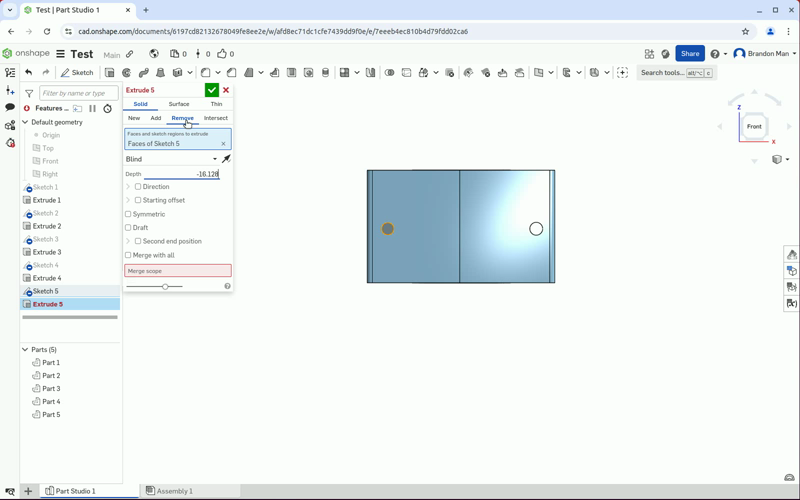
key(tab, 6)
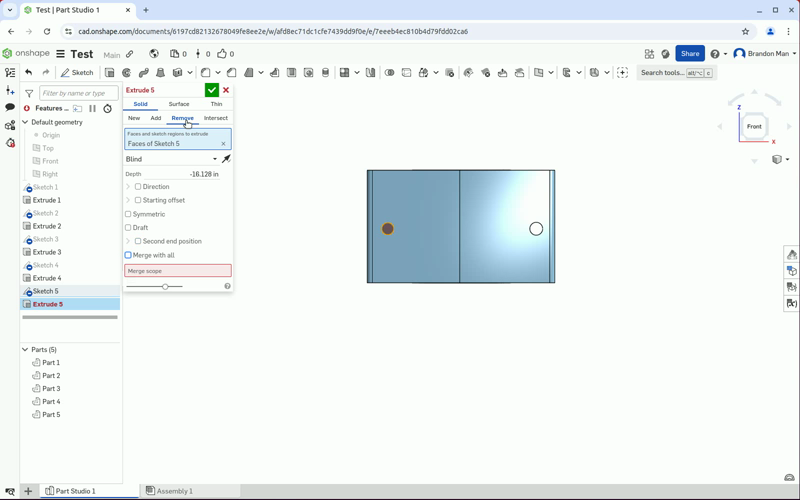
key(space)
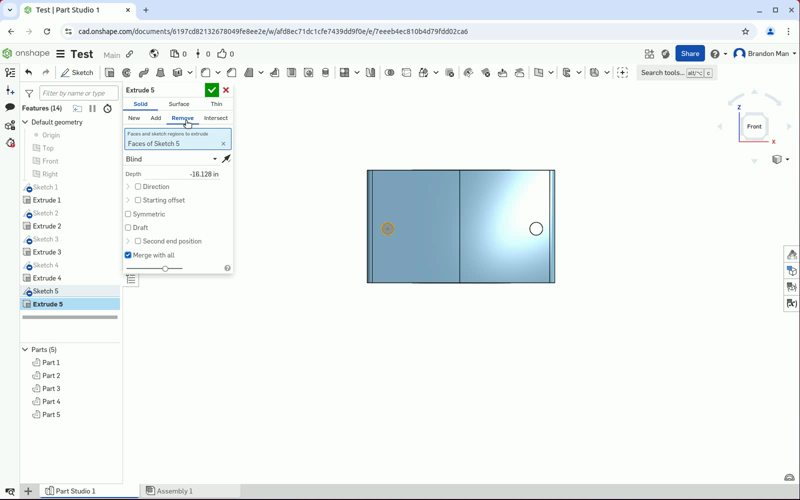
key(enter)
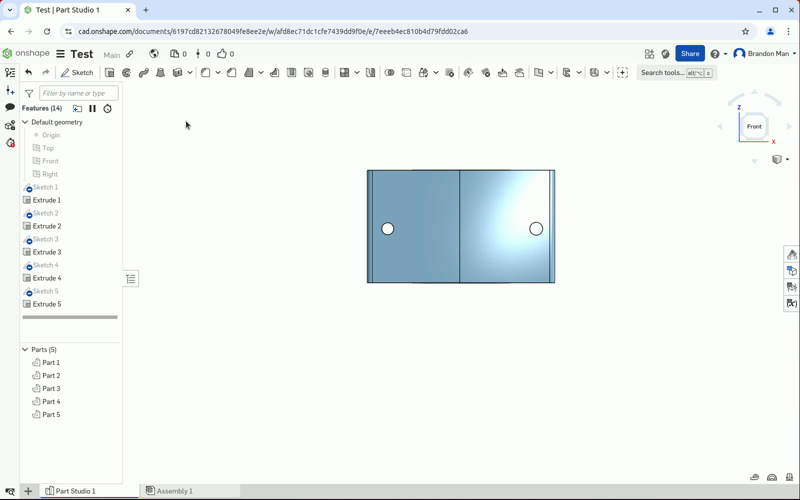
key(shift+h)
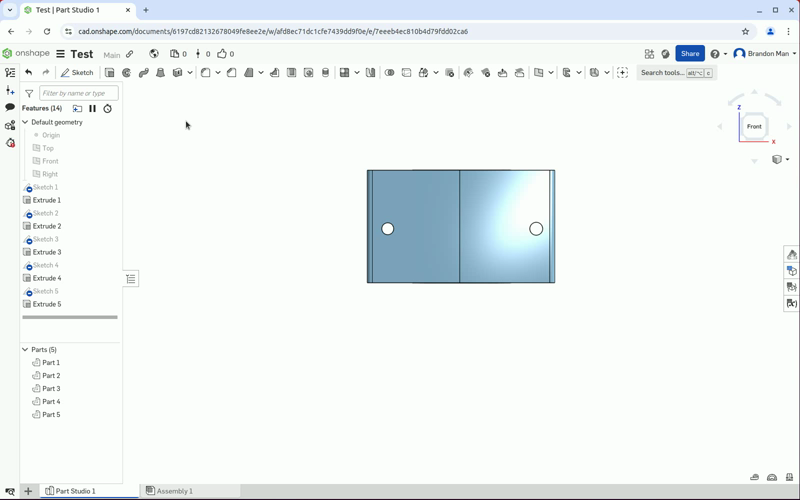
key(shift+h)
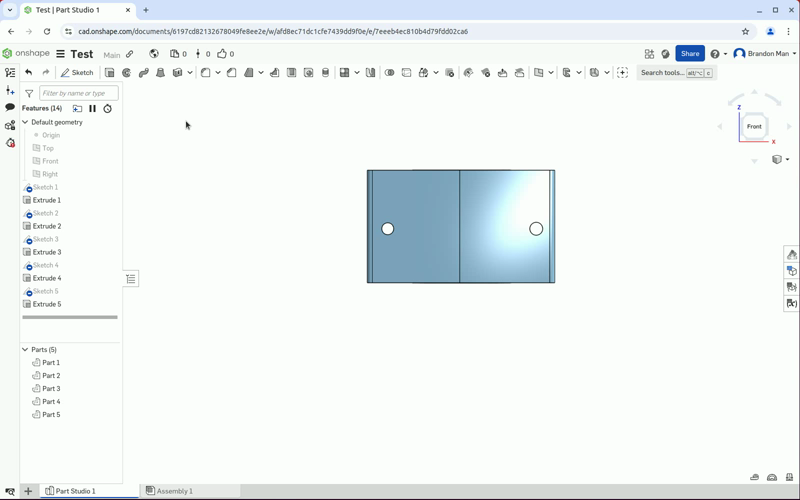
mouse_move(73, 189)
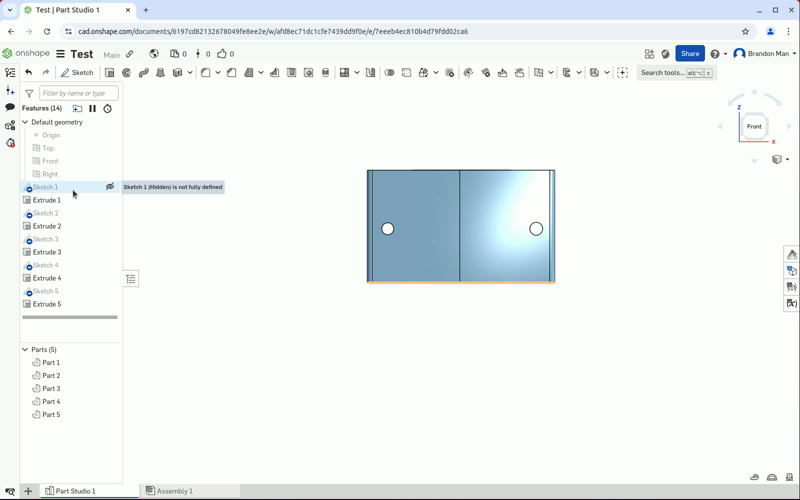
click(73, 189)
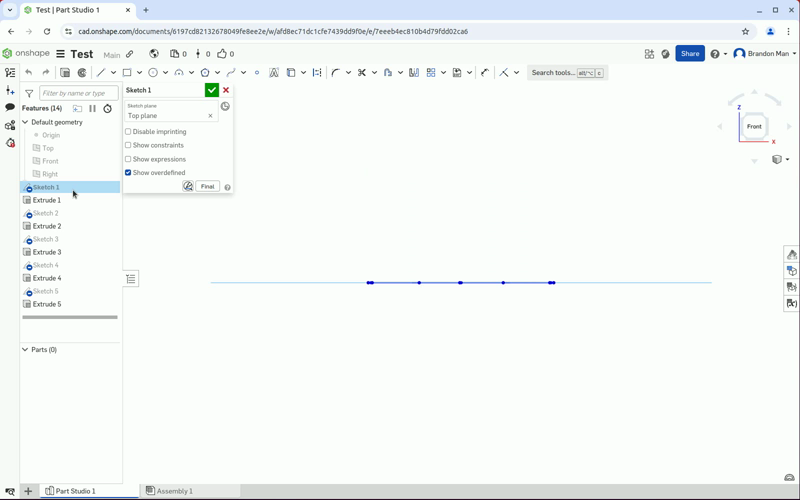
mouse_move(229, 92)
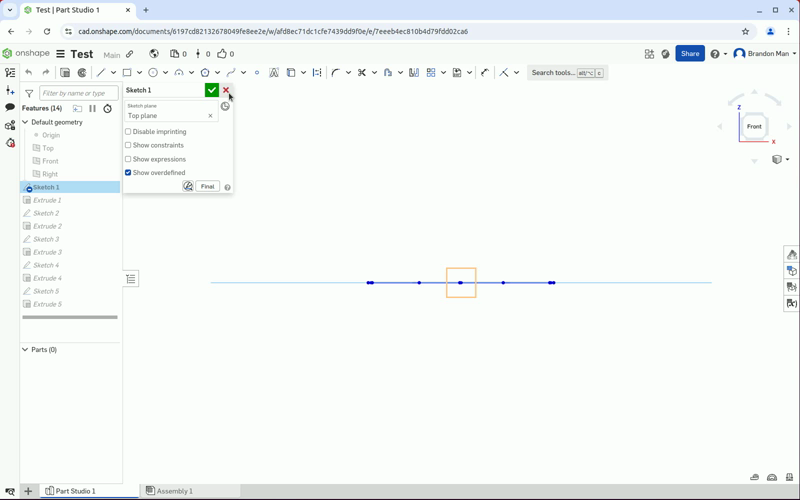
click(229, 92)
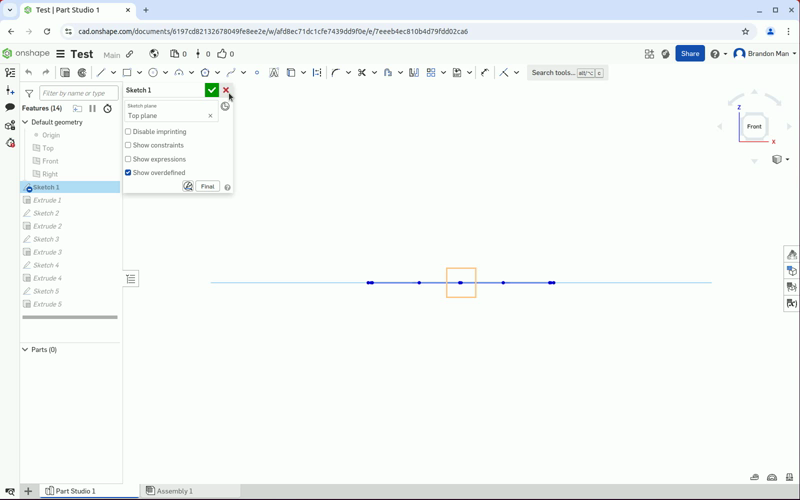
key(shift+s)
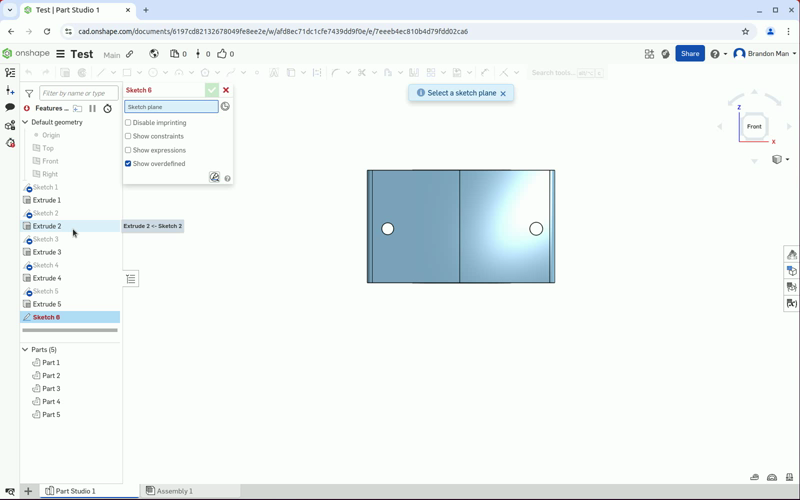
scroll(3)
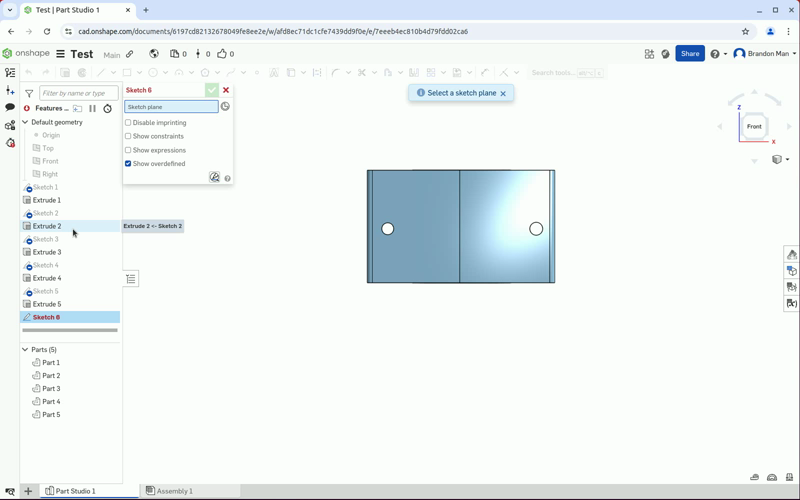
mouse_move(73, 163)
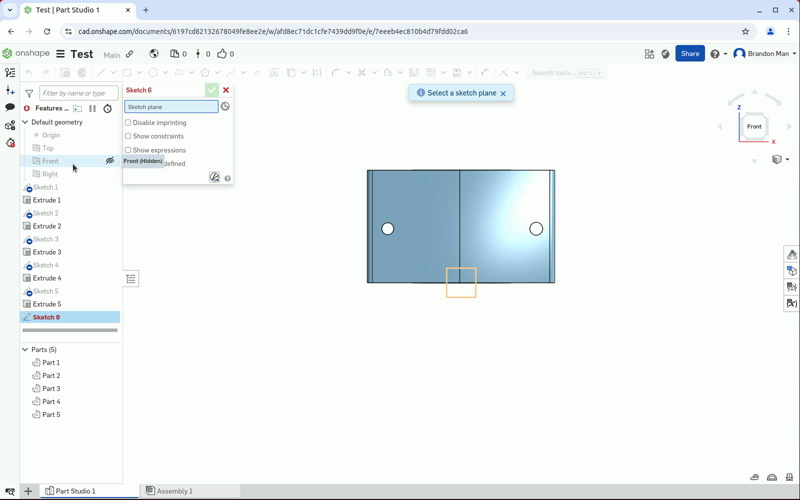
click(73, 163)
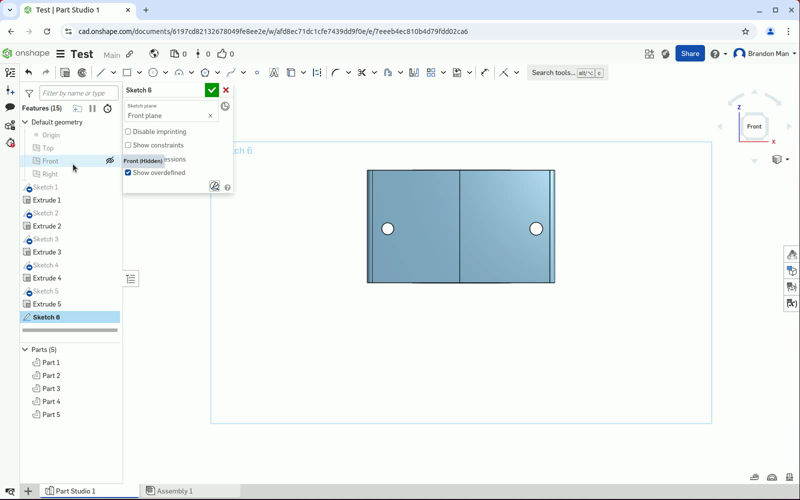
mouse_move(73, 352)
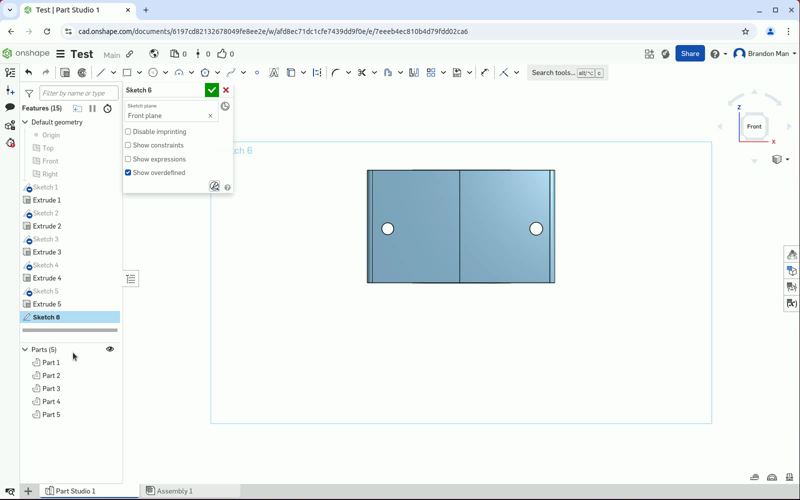
key(y)
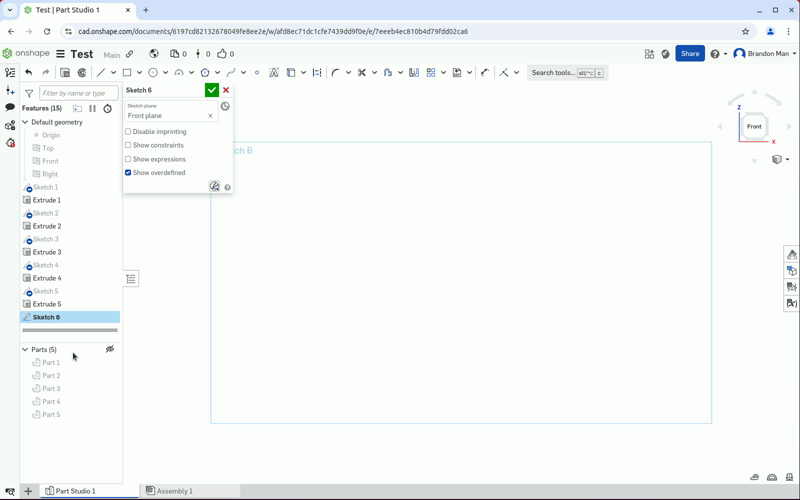
key(c)
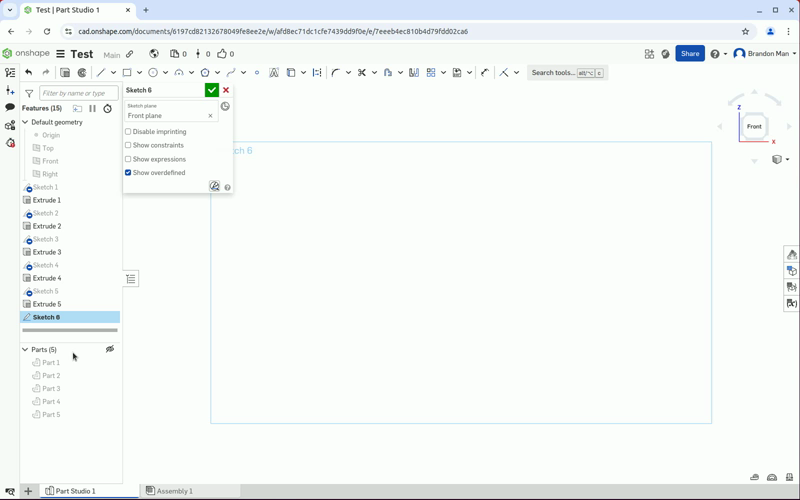
key_down(shift)
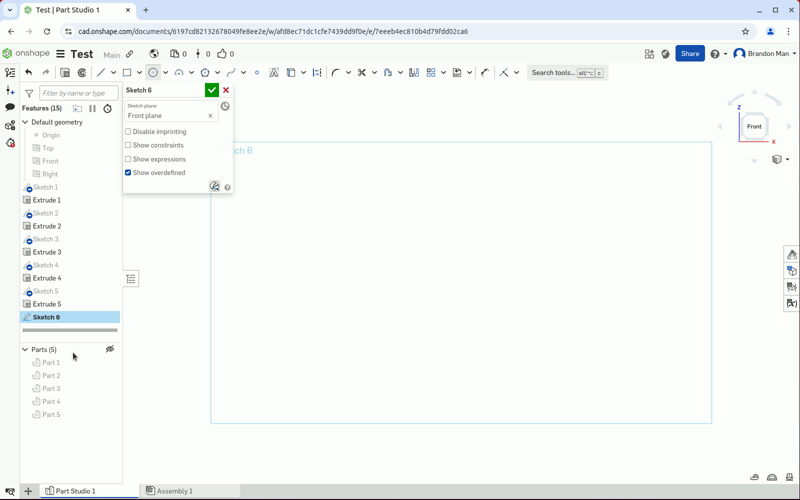
mouse_move(535, 228)
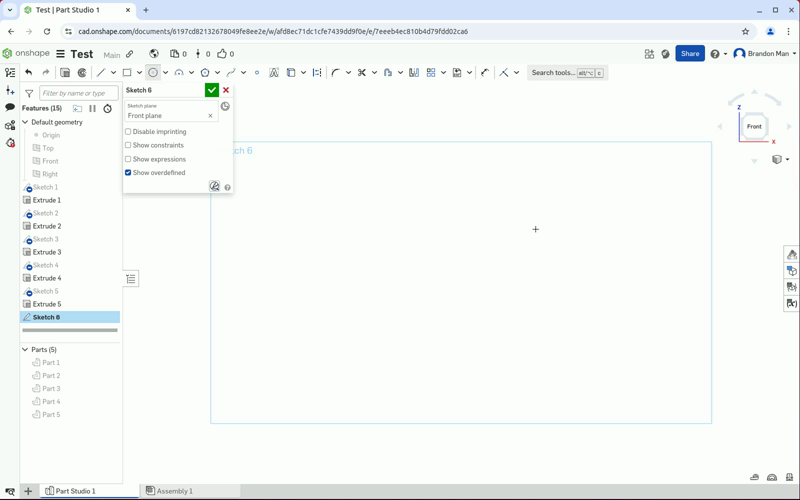
click(535, 228)
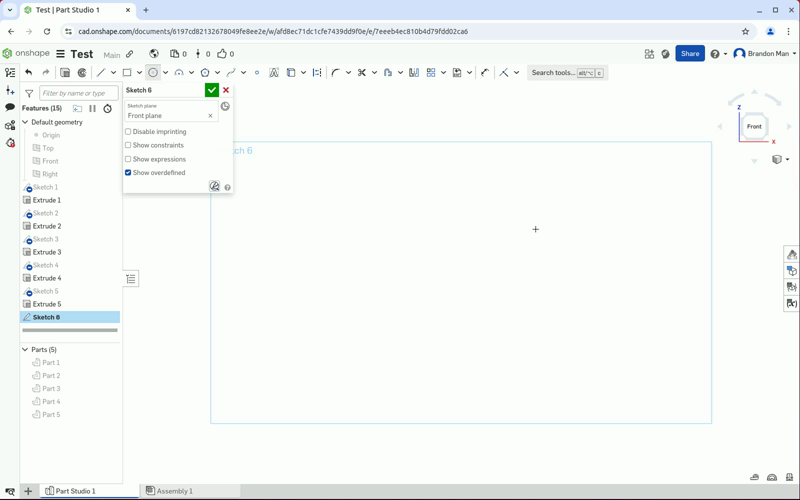
key_up(shift)
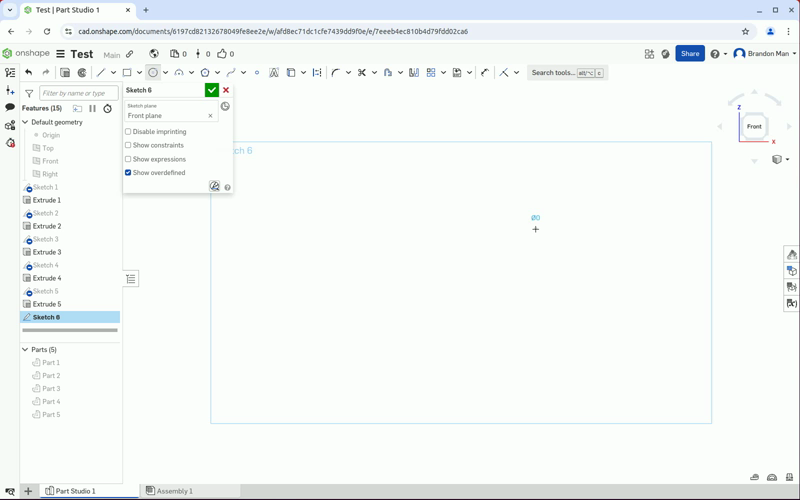
mouse_move(545, 228)
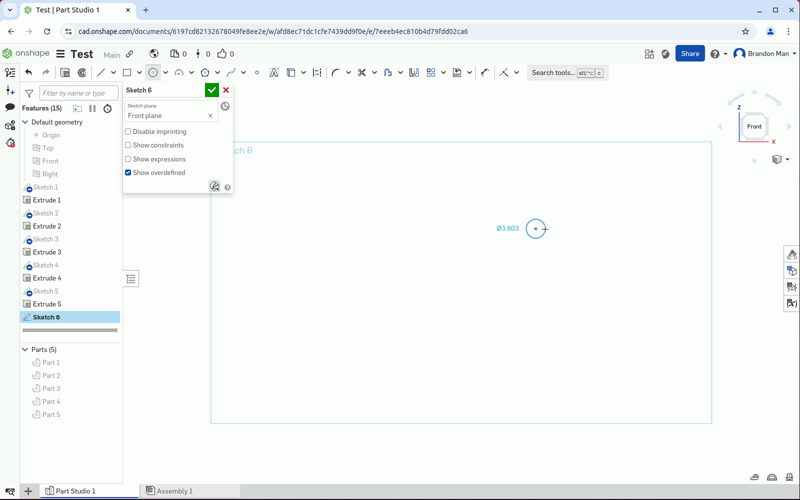
click(545, 228)
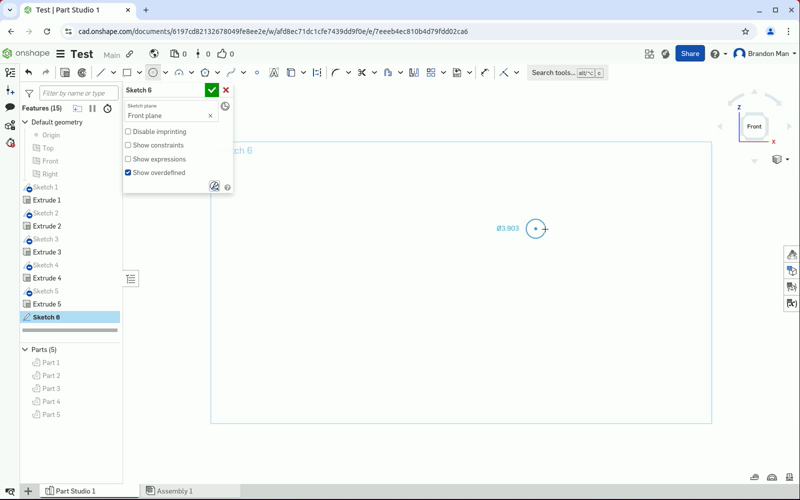
key(esc)
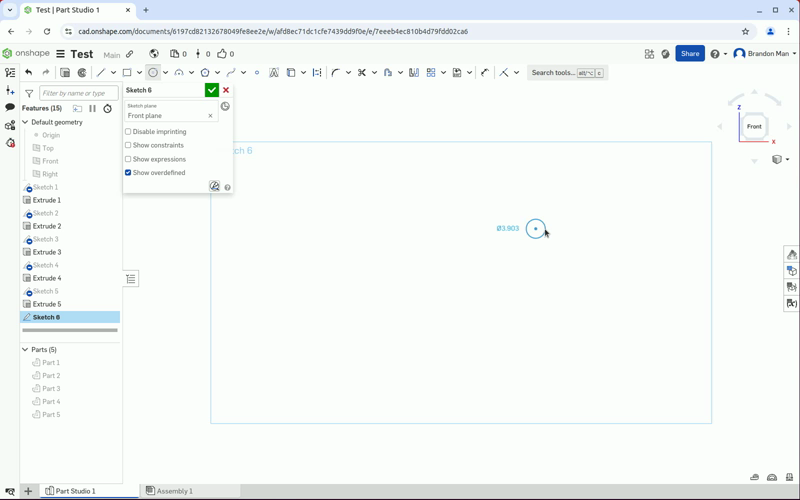
key(c)
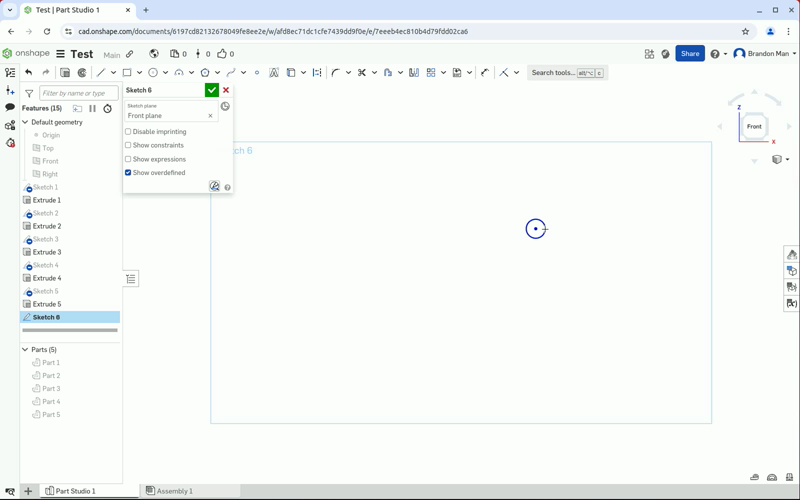
key_down(shift)
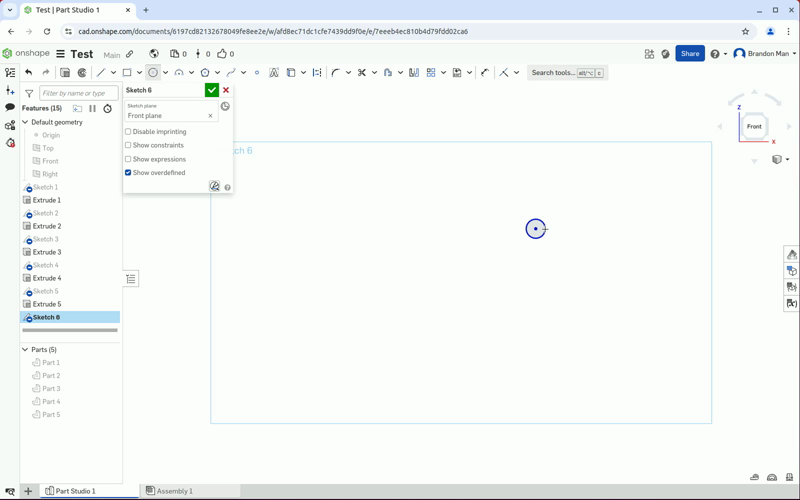
mouse_move(535, 228)
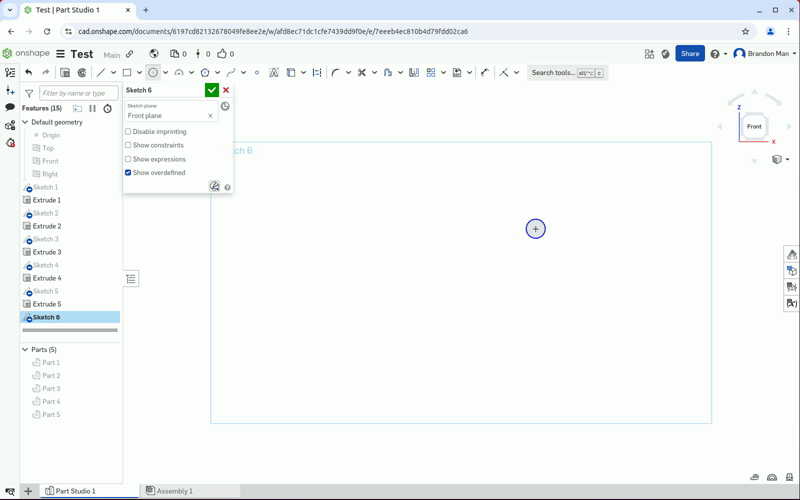
click(535, 228)
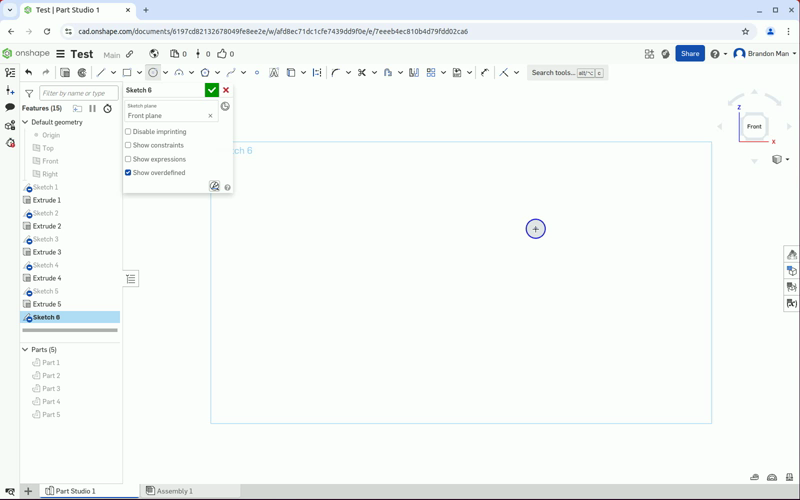
key_up(shift)
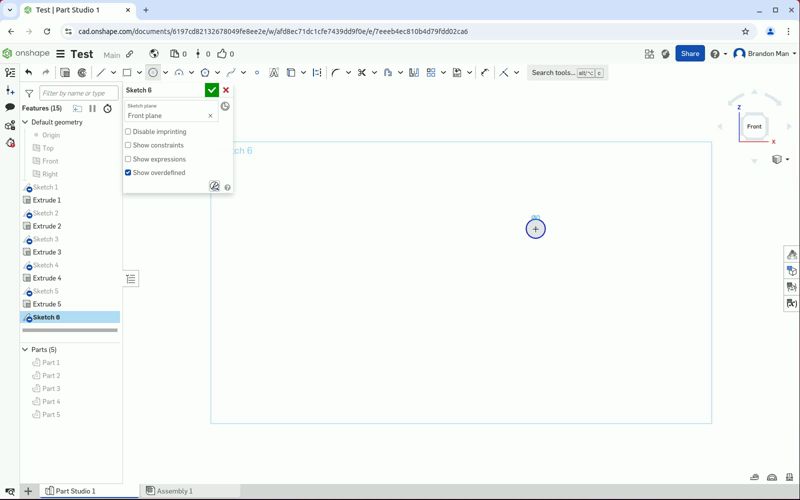
mouse_move(541, 228)
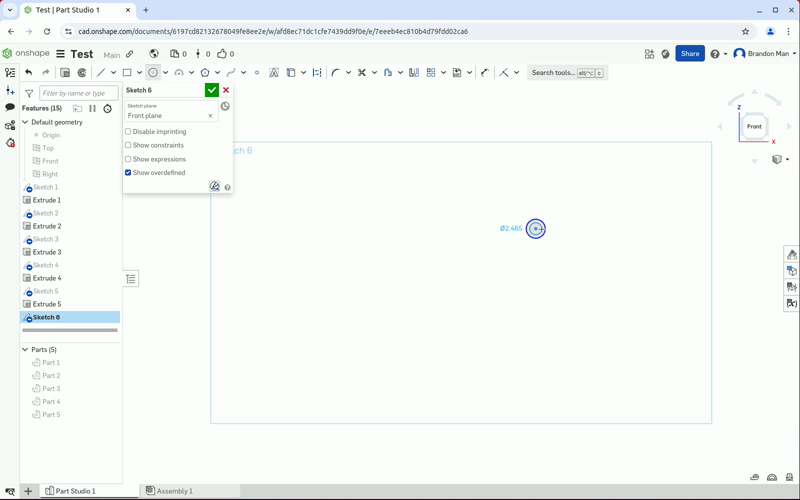
scroll(6)
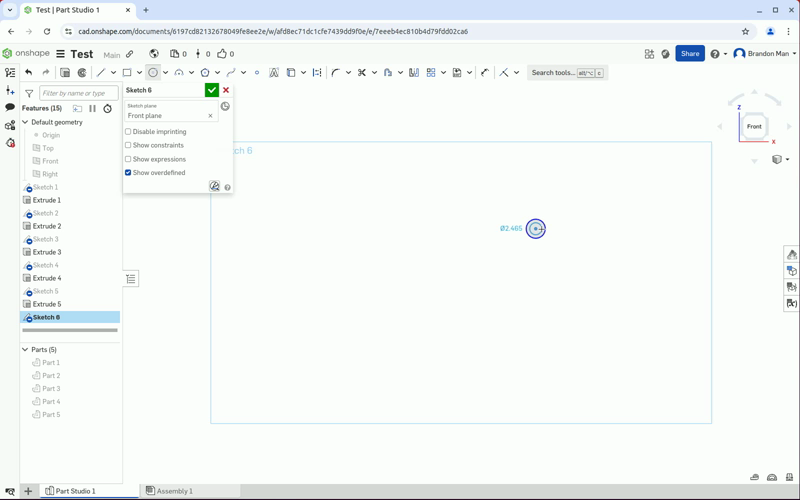
scroll(6)
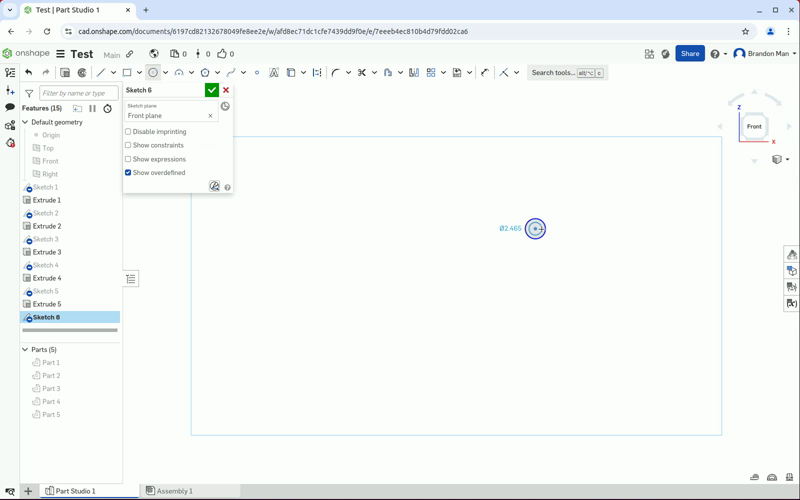
scroll(6)
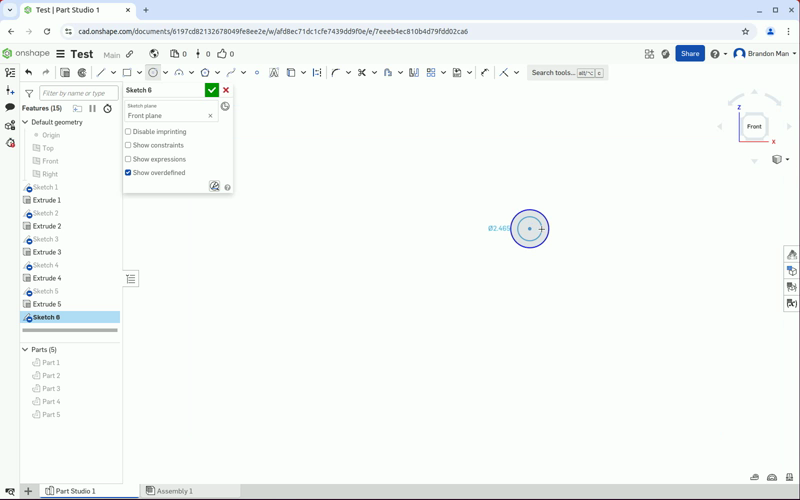
scroll(6)
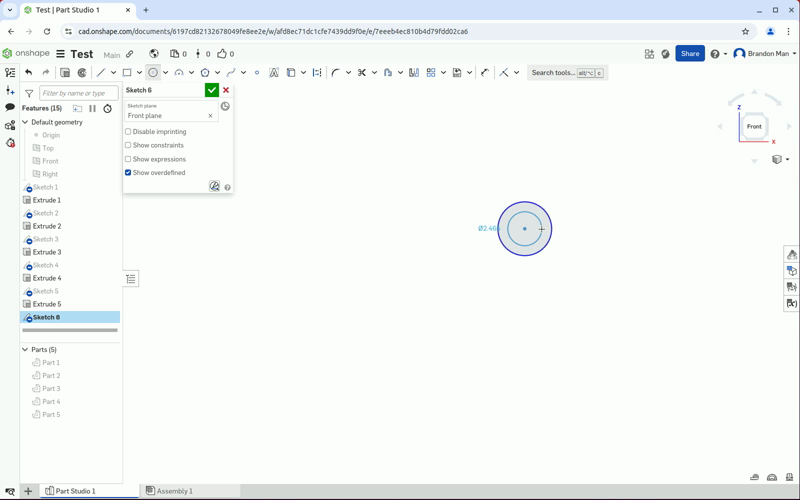
scroll(6)
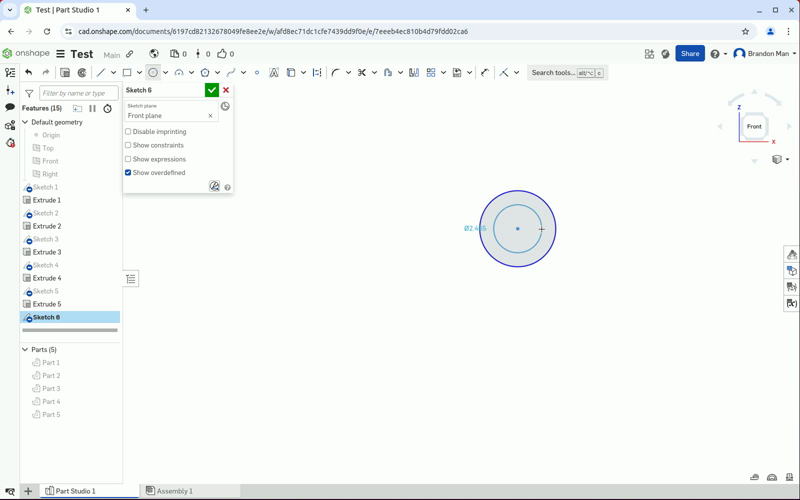
scroll(6)
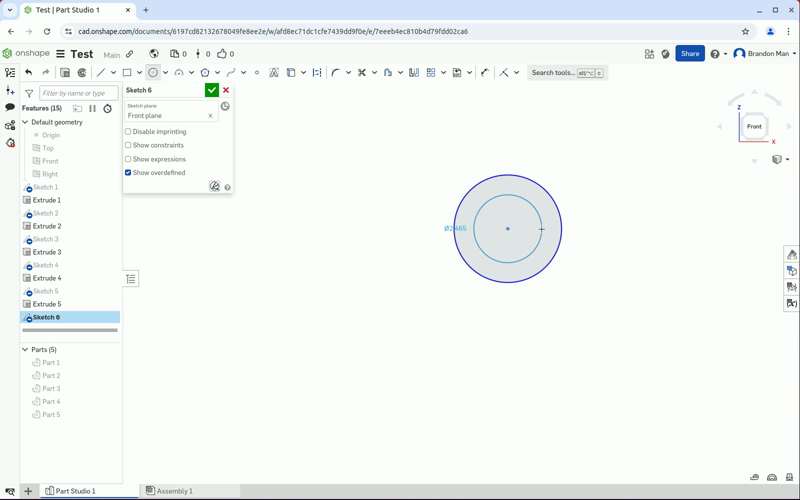
scroll(6)
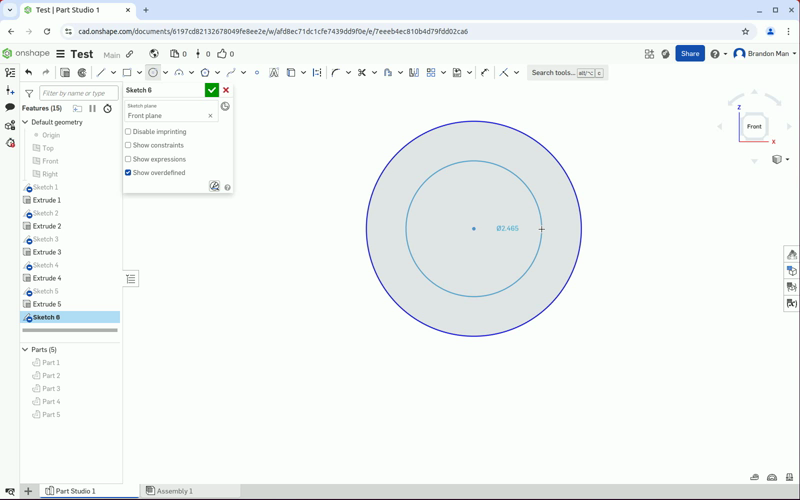
click(541, 228)
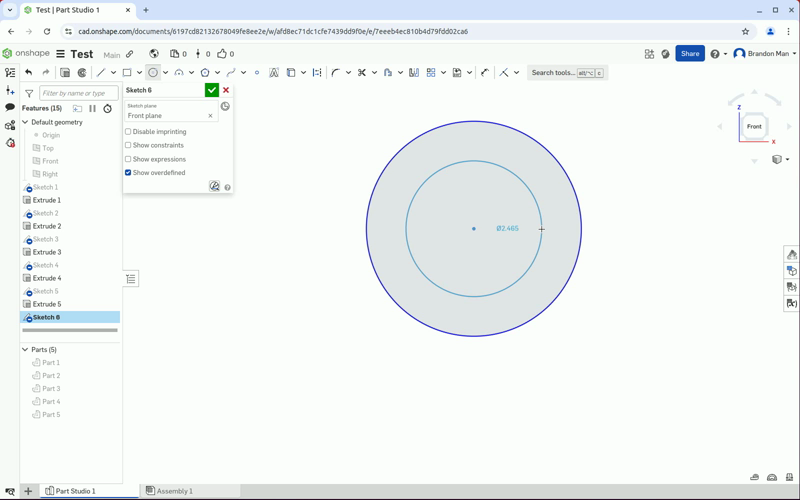
scroll(-6)
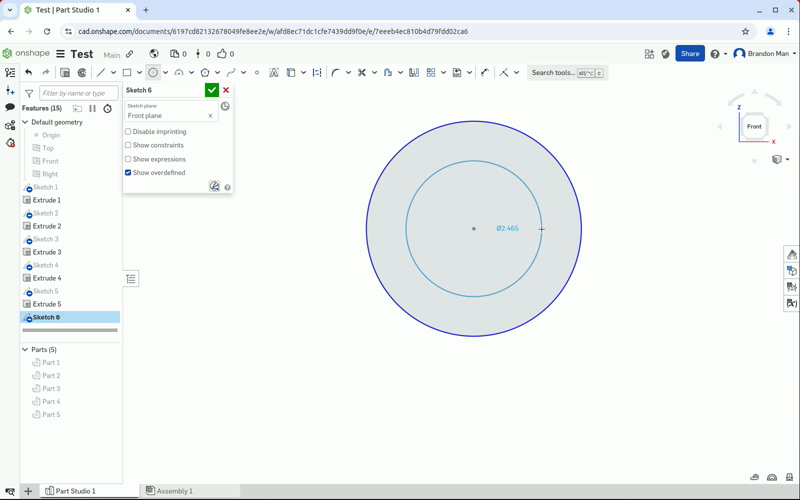
scroll(-6)
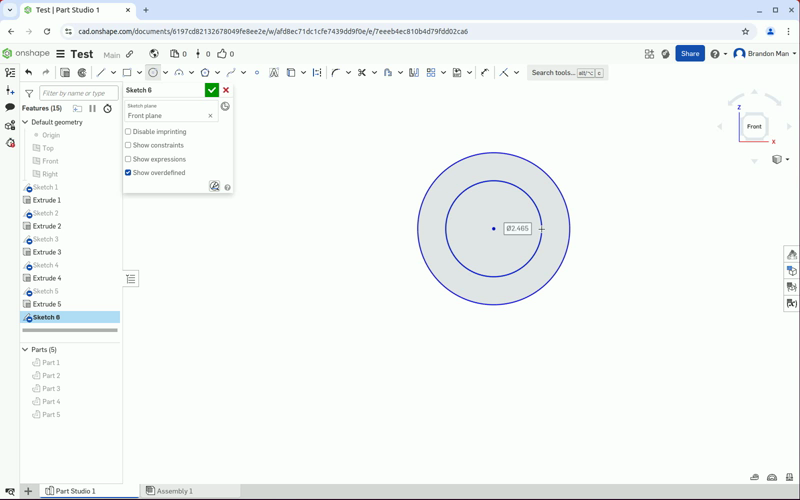
scroll(-6)
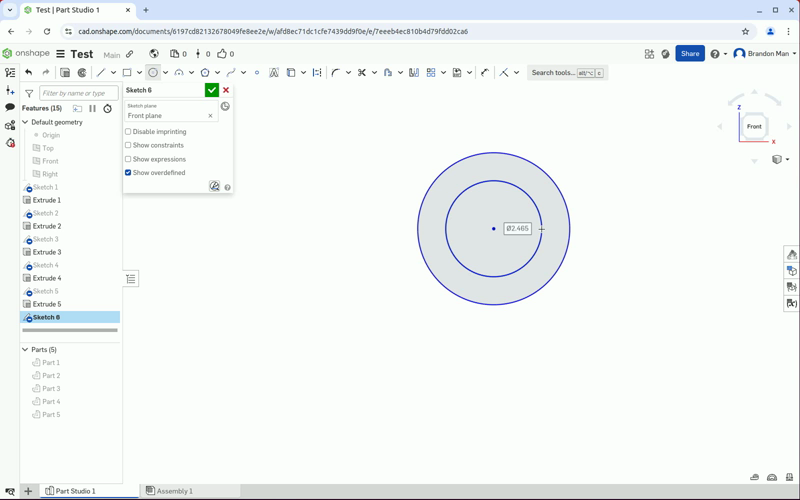
scroll(-6)
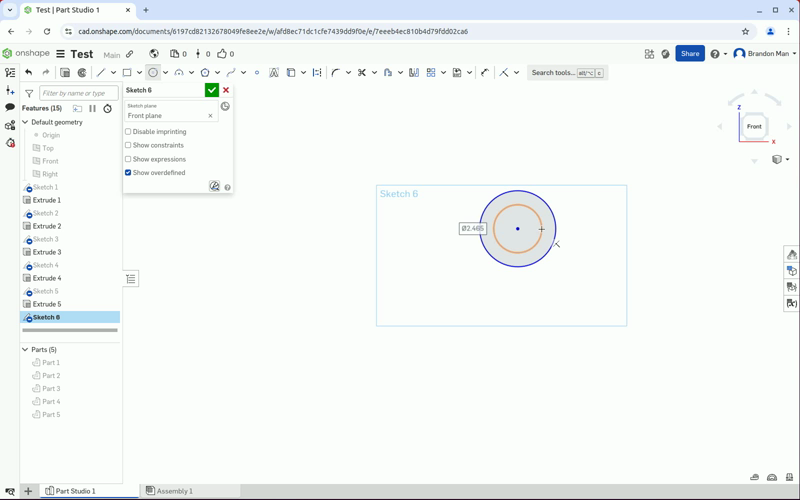
scroll(-6)
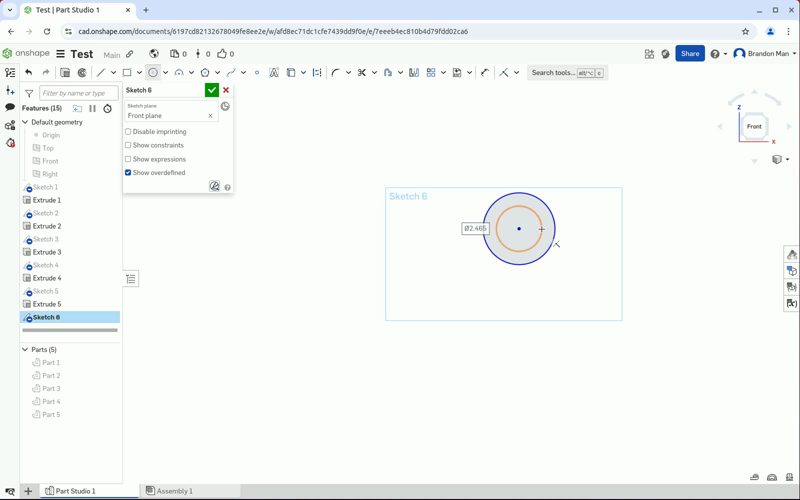
scroll(-6)
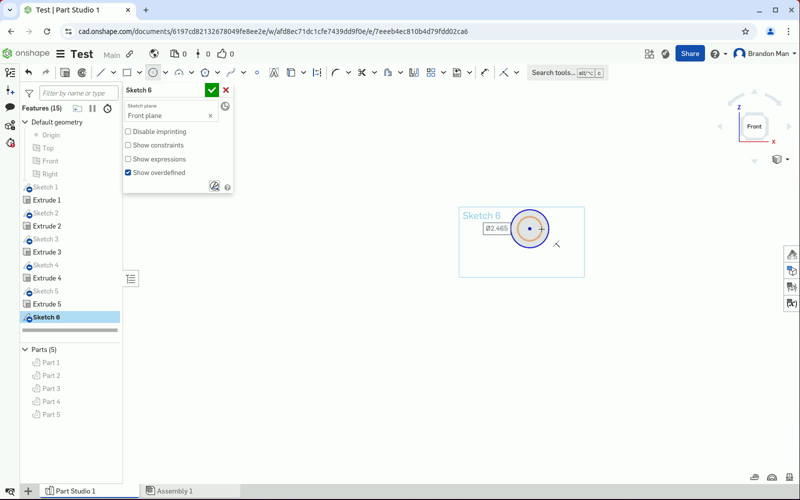
scroll(-6)
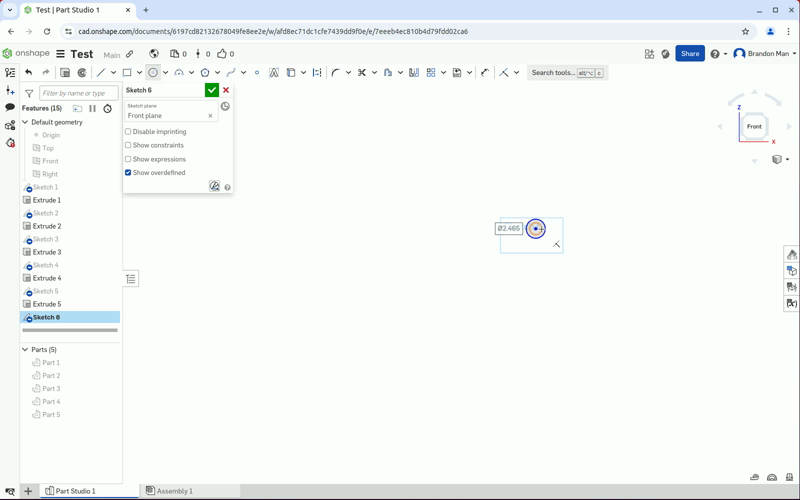
key(esc)
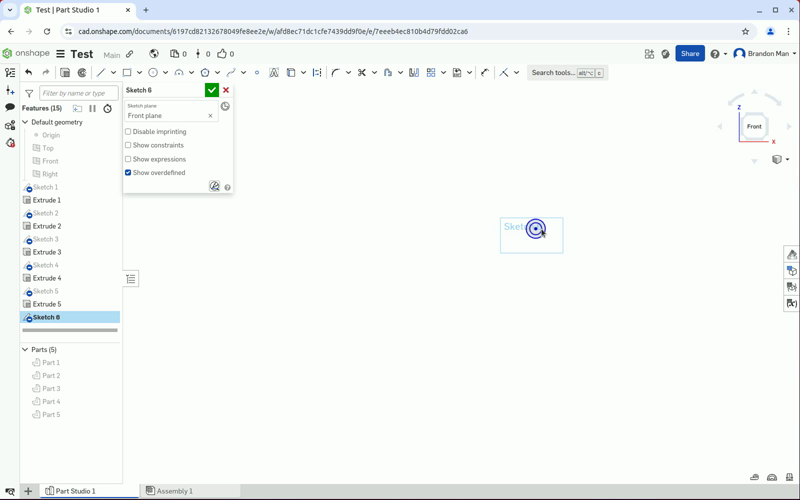
mouse_move(531, 233)
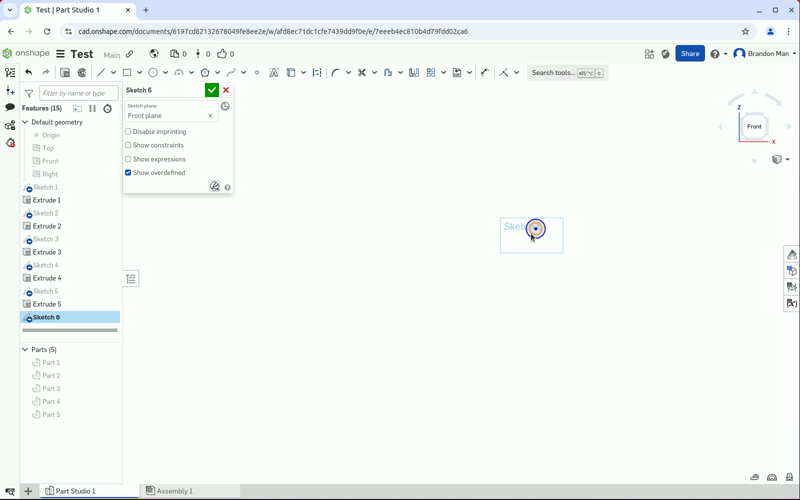
scroll(6)
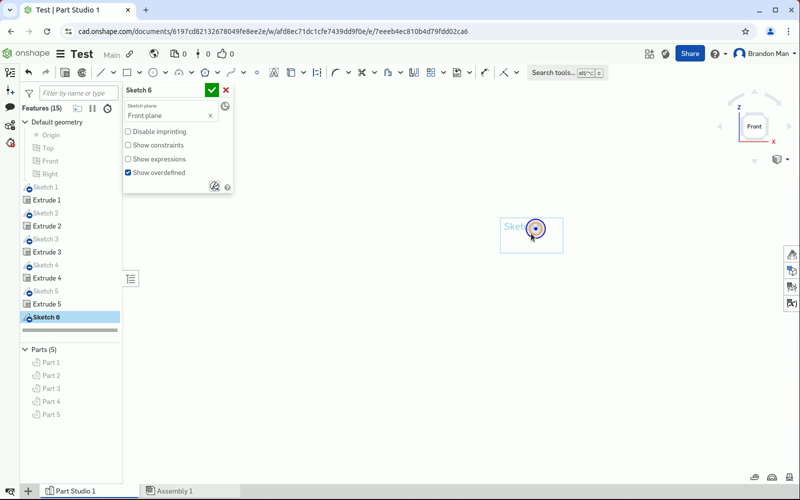
scroll(6)
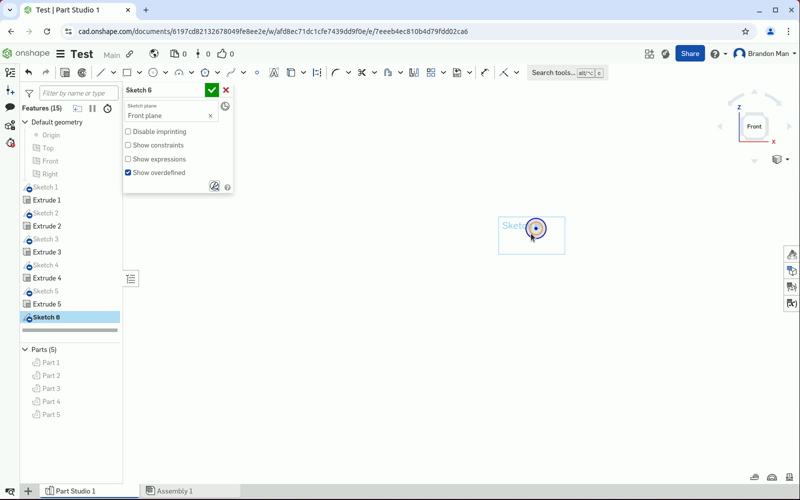
scroll(6)
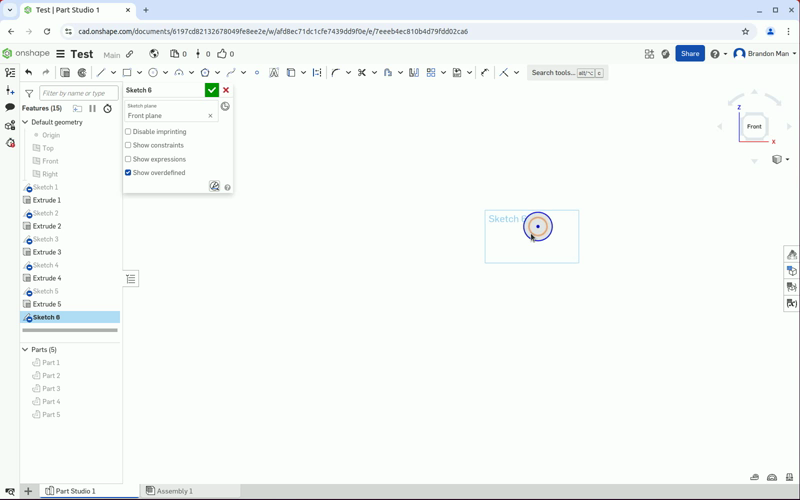
scroll(6)
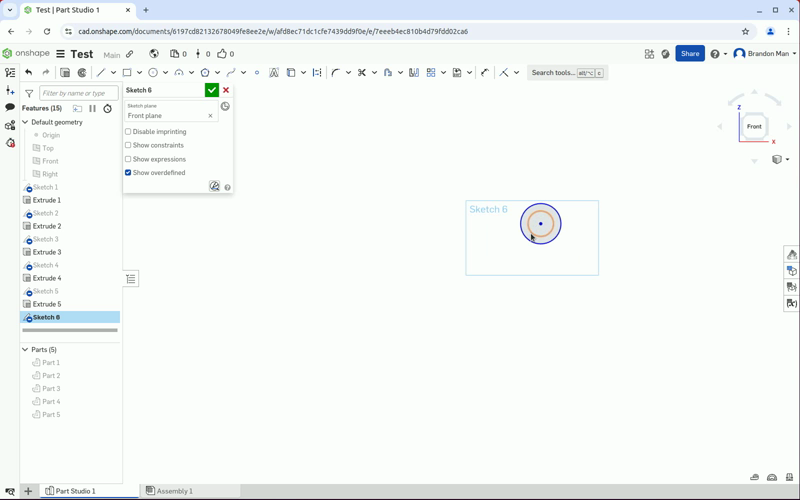
scroll(6)
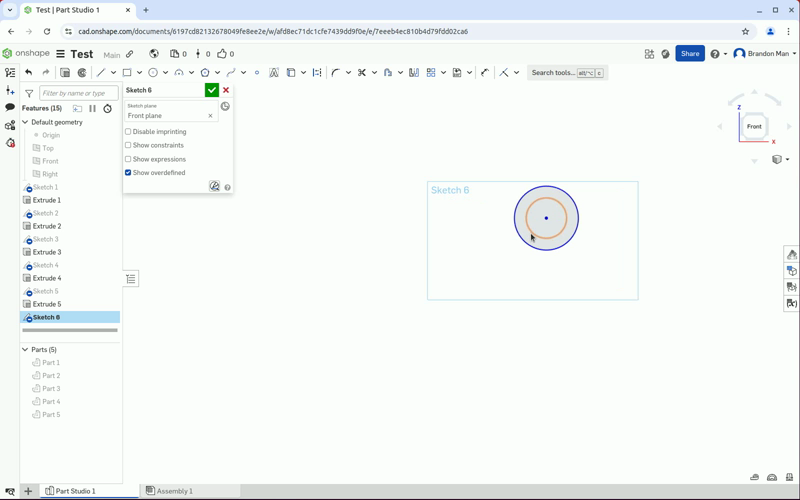
scroll(6)
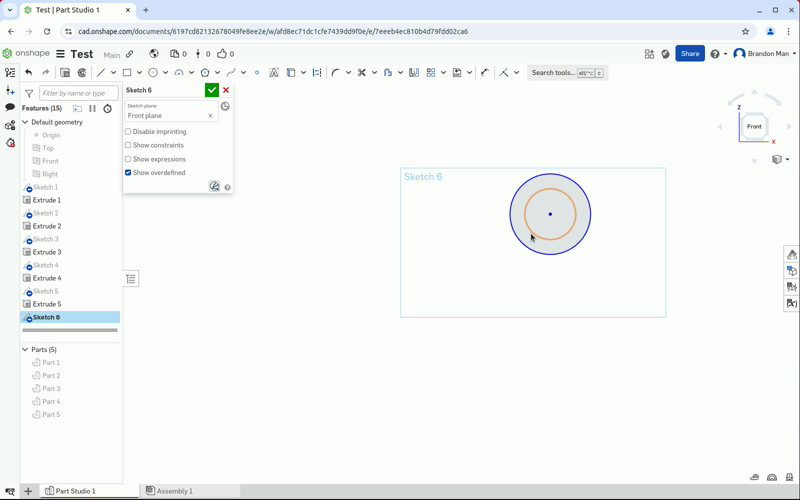
scroll(6)
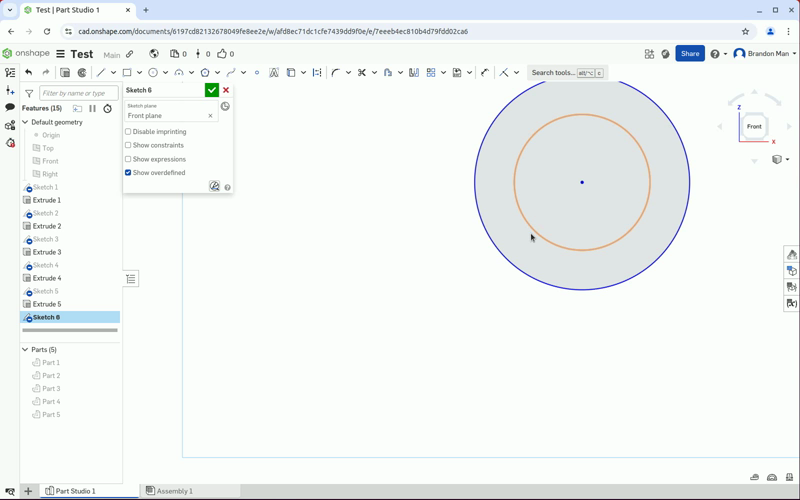
click(531, 233)
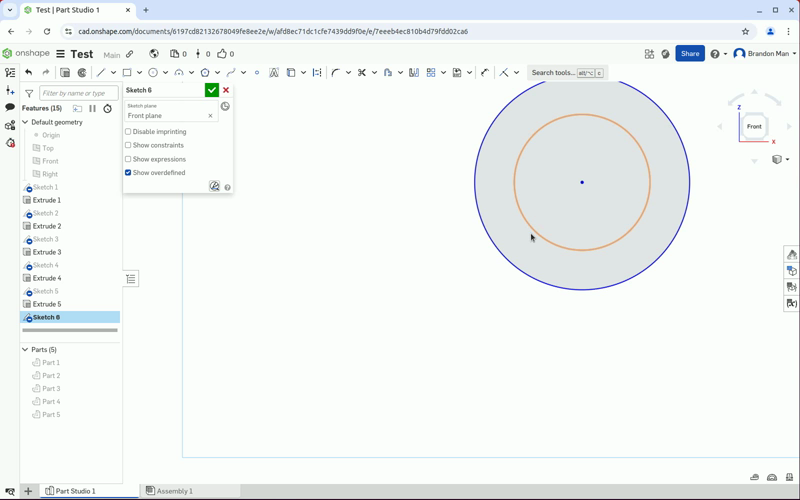
scroll(-6)
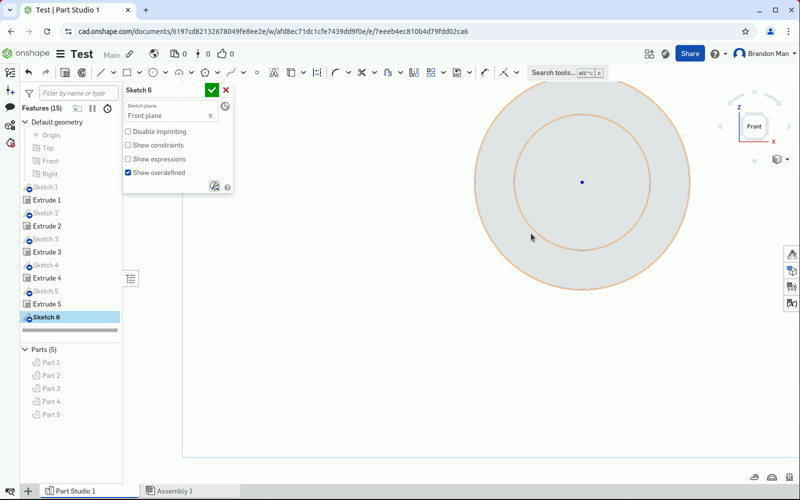
scroll(-6)
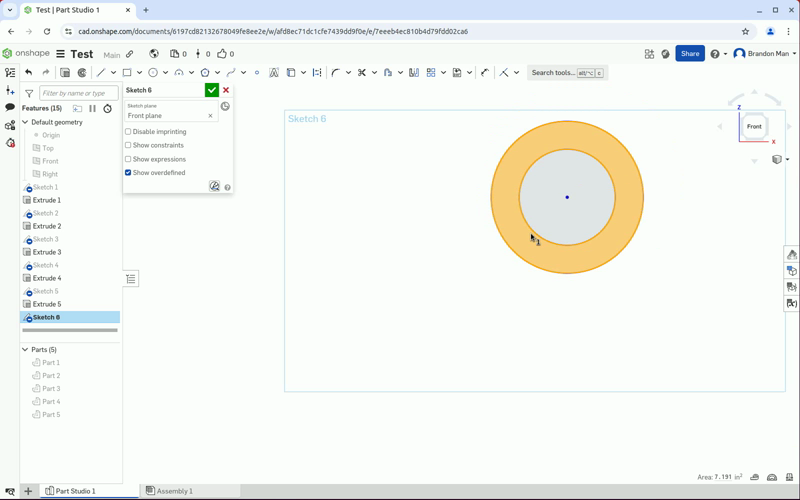
scroll(-6)
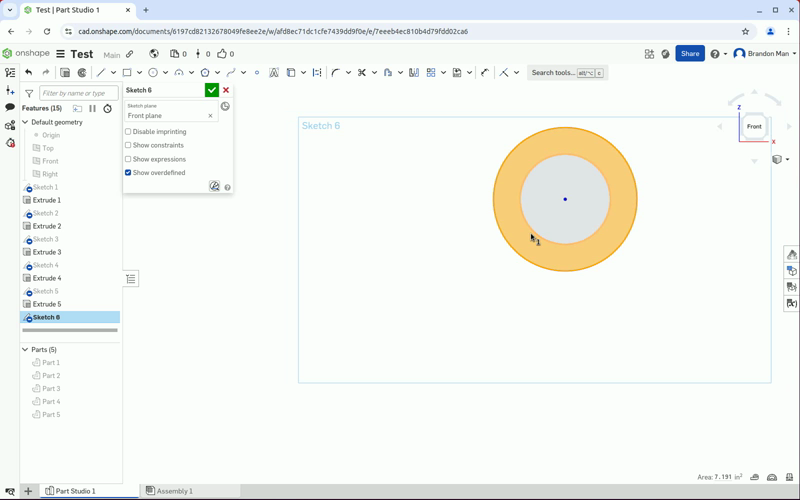
scroll(-6)
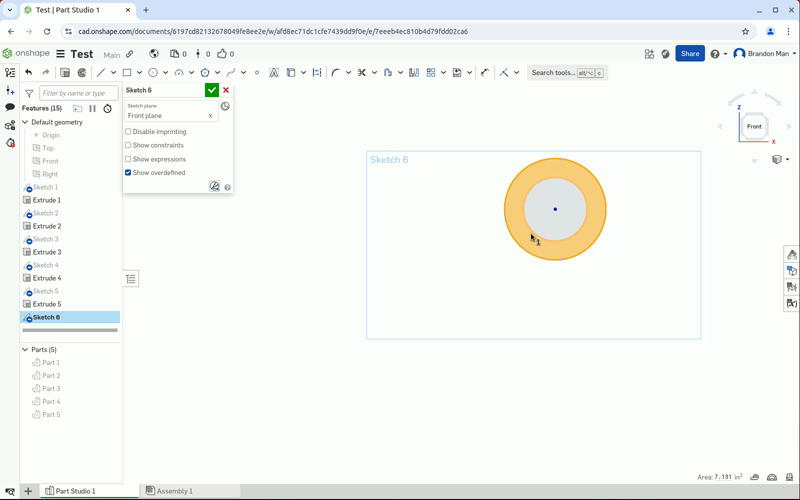
scroll(-6)
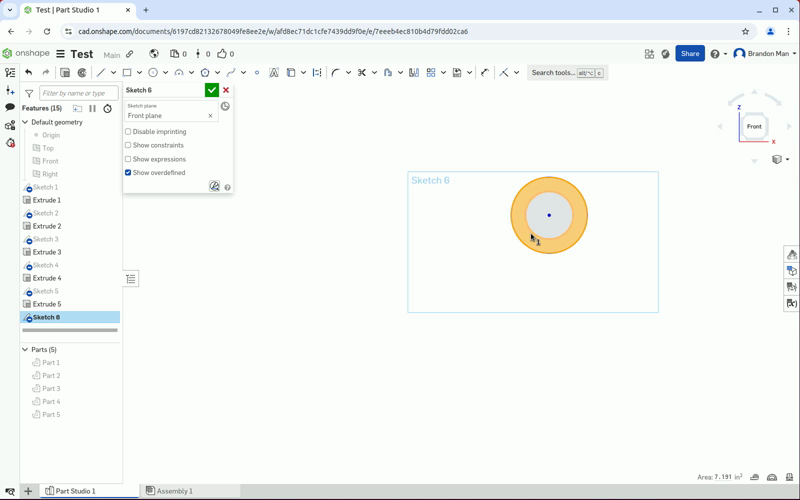
scroll(-6)
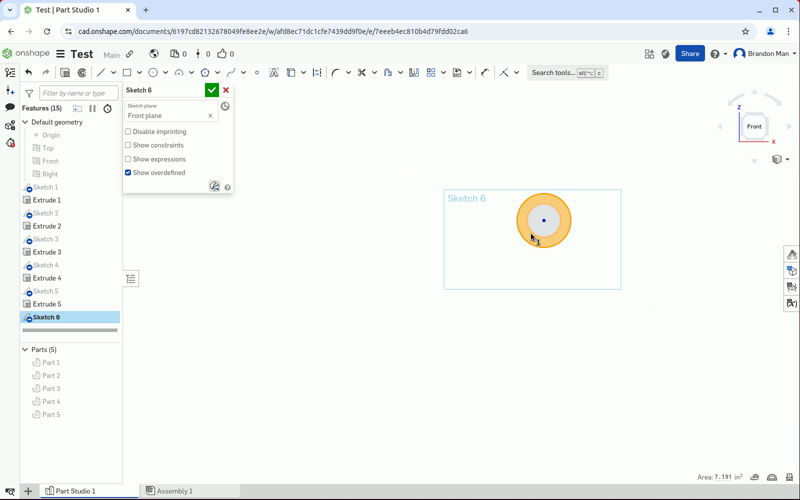
scroll(-6)
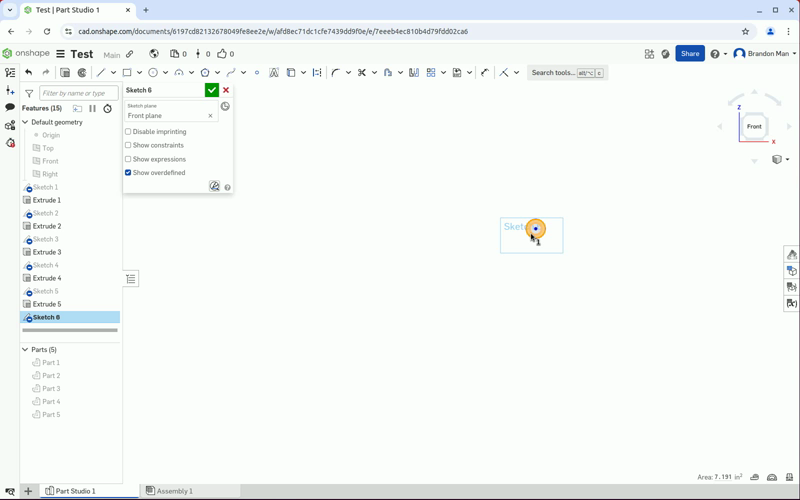
mouse_move(73, 352)
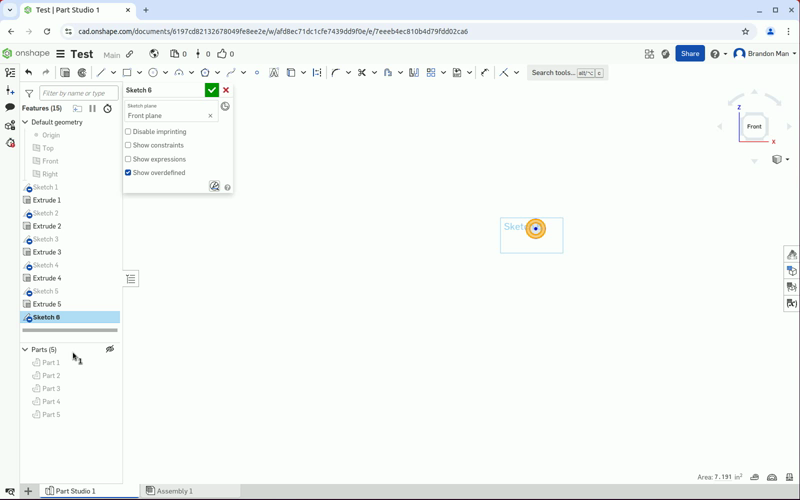
key(shift+y)
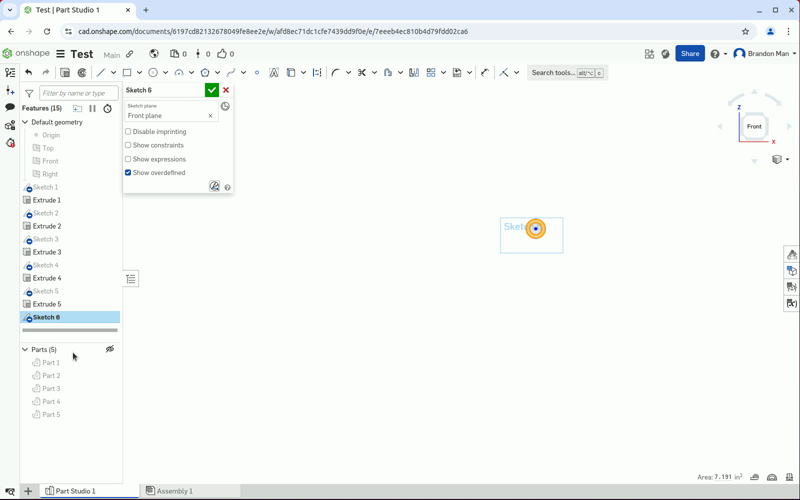
key(shift+e)
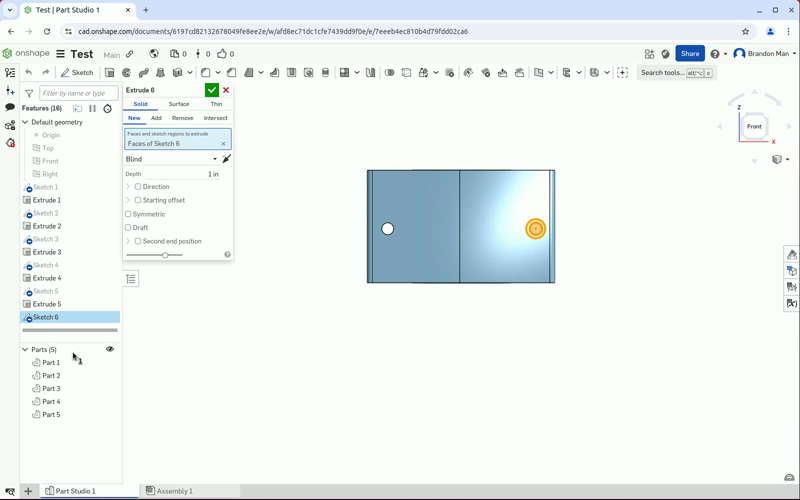
mouse_move(143, 106)
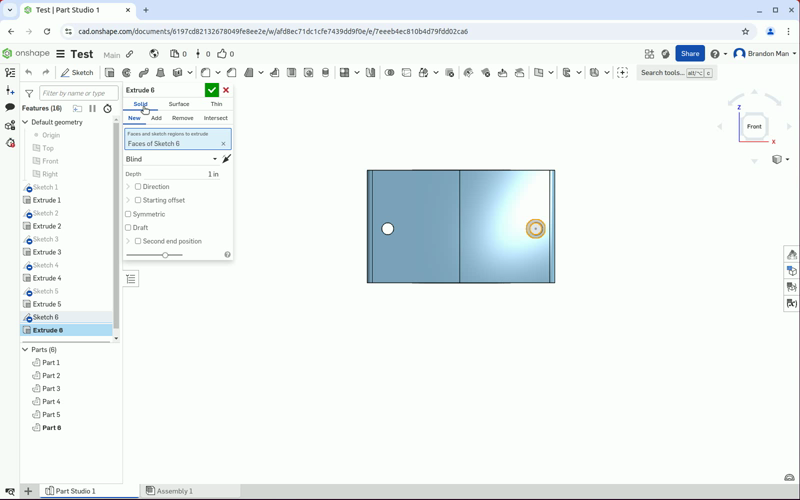
click(143, 106)
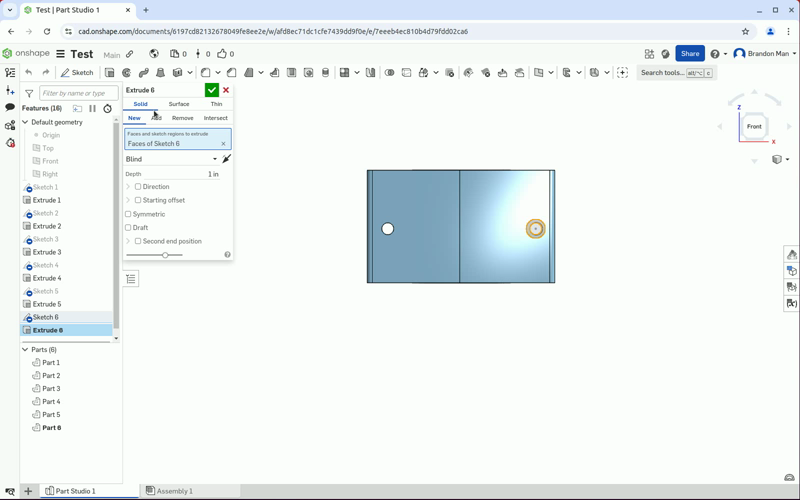
mouse_move(186, 120)
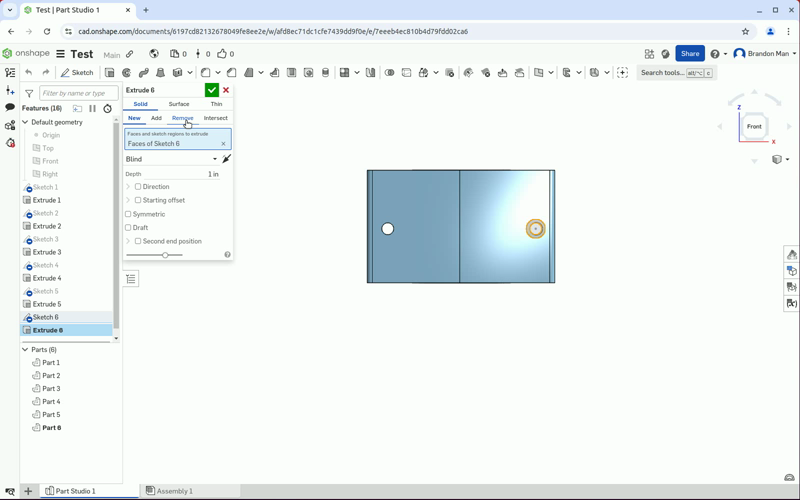
click(186, 120)
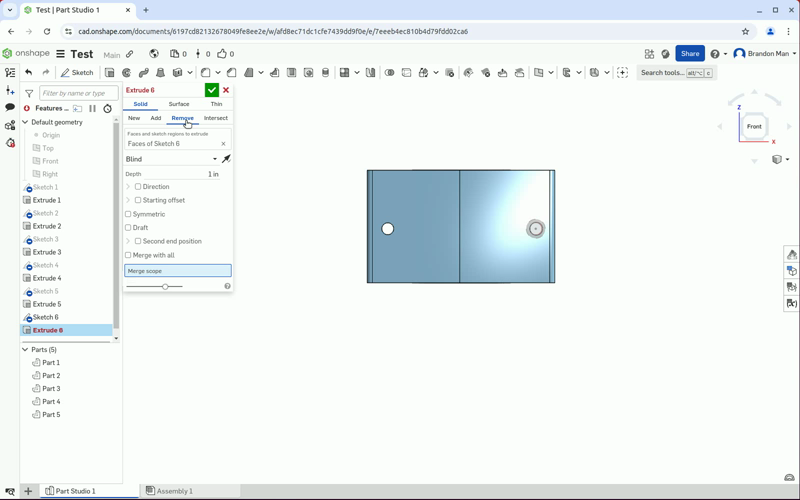
key(tab, 4)
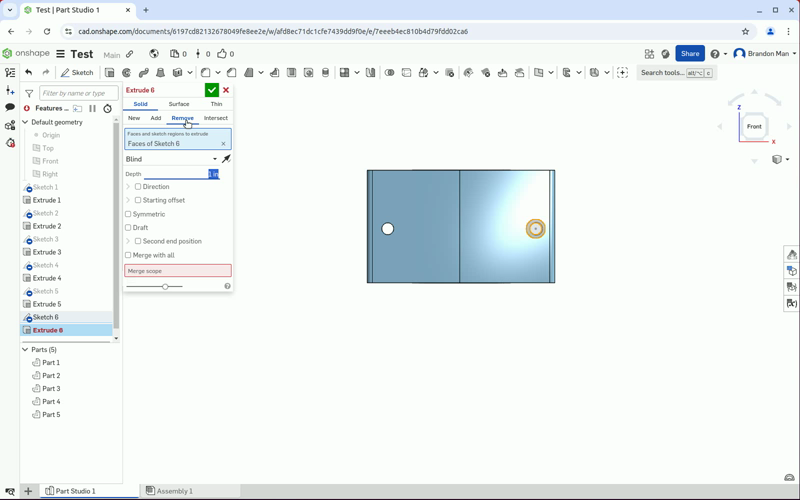
text(-9.628)
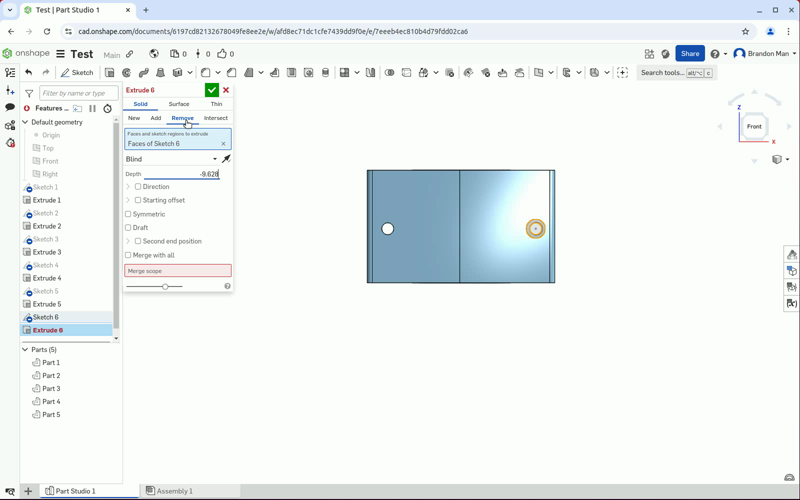
key(tab, 6)
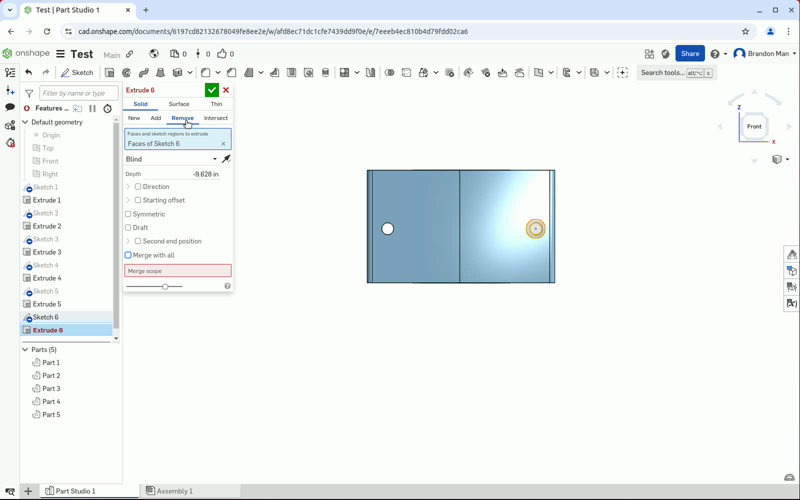
key(space)
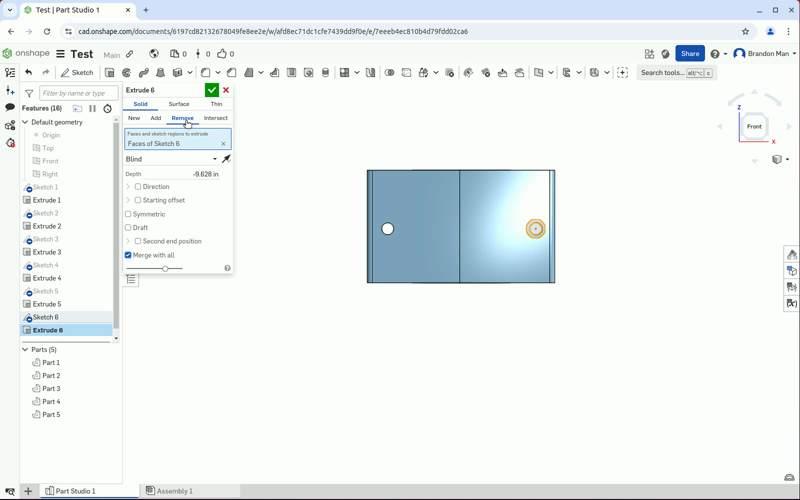
key(enter)
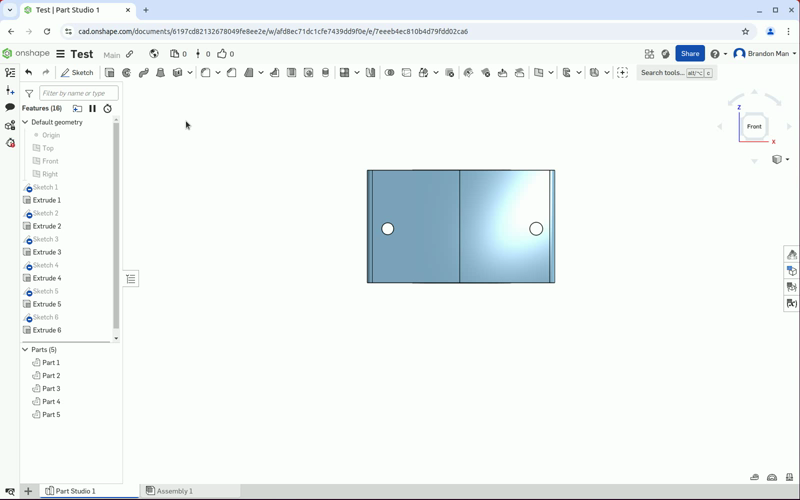
key(shift+h)
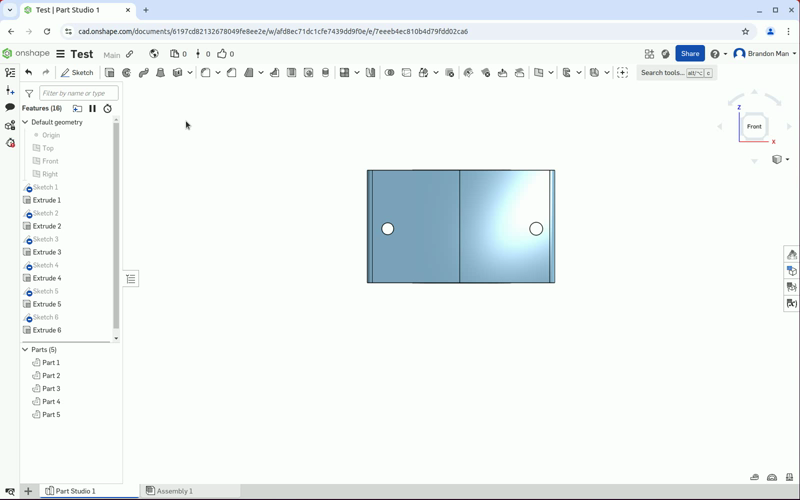
key(shift+h)
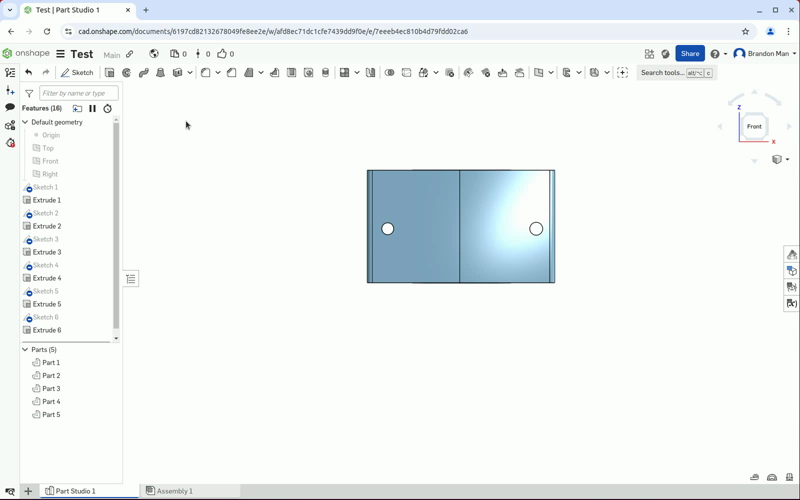
mouse_move(69, 189)
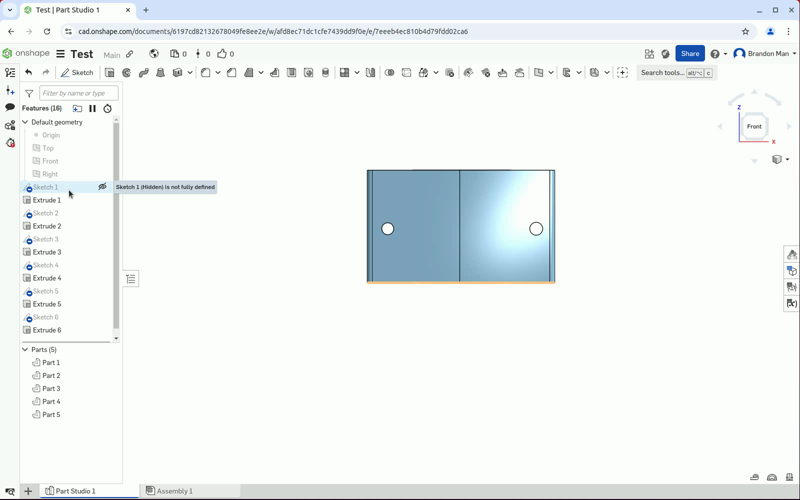
click(69, 189)
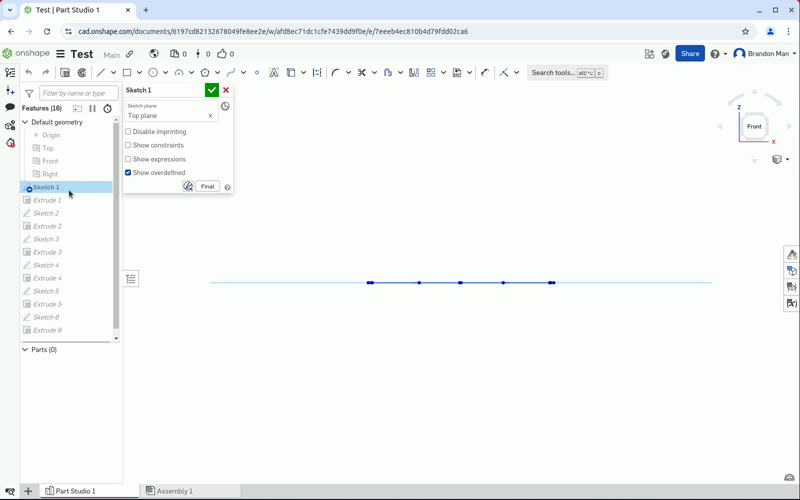
mouse_move(229, 92)
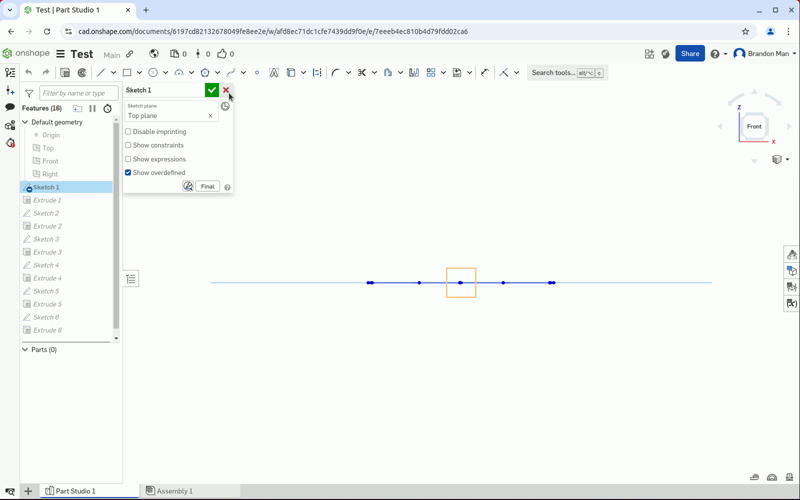
click(229, 92)
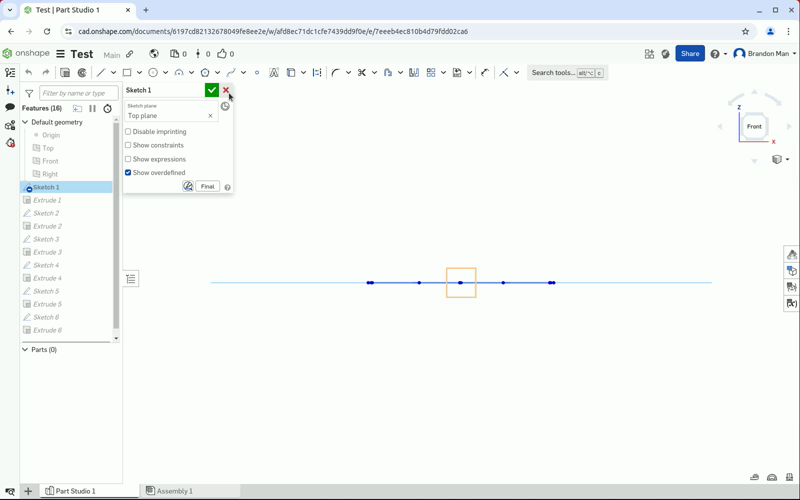
key(shift+s)
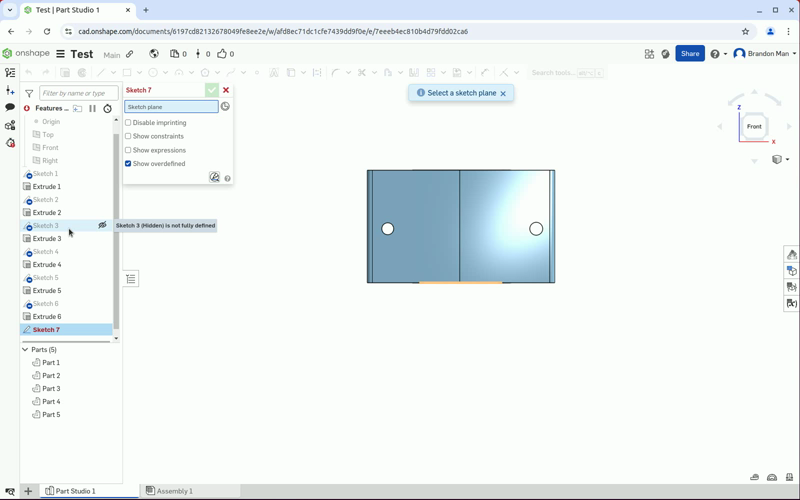
scroll(3)
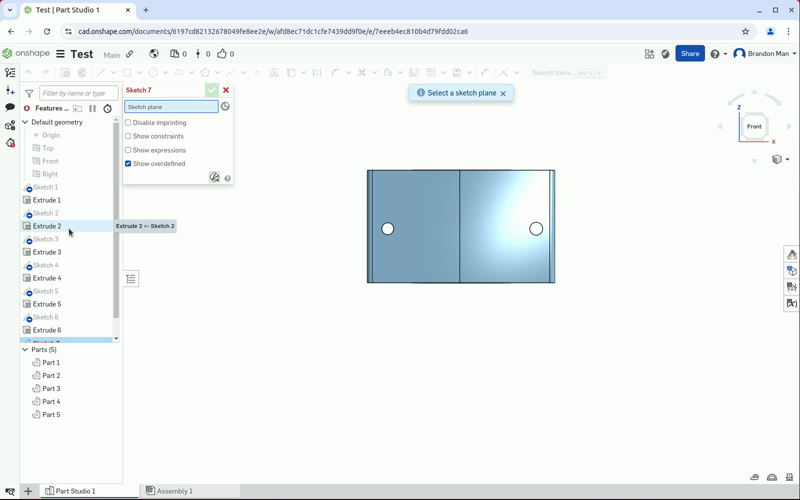
mouse_move(69, 163)
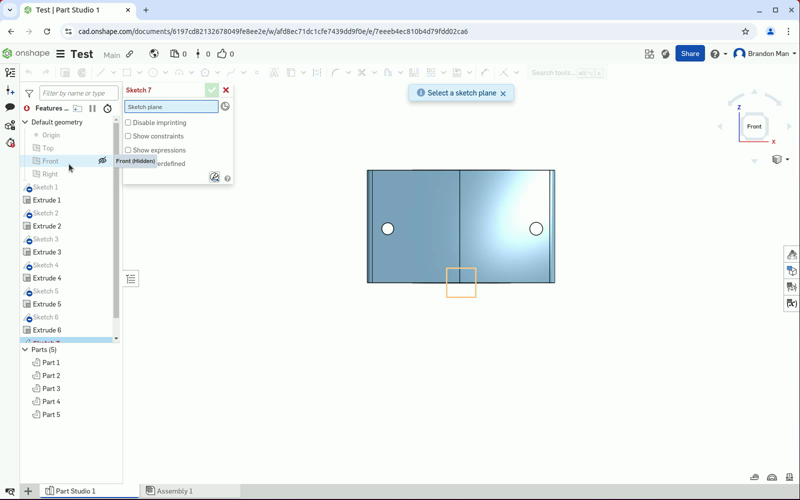
click(69, 163)
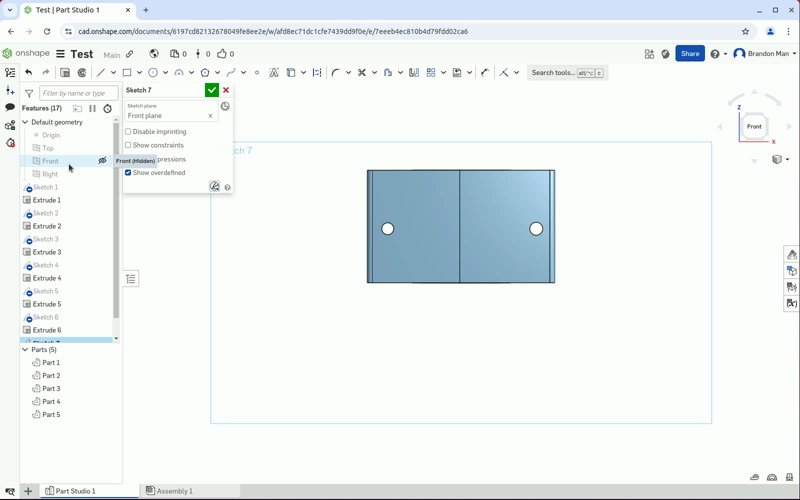
mouse_move(73, 352)
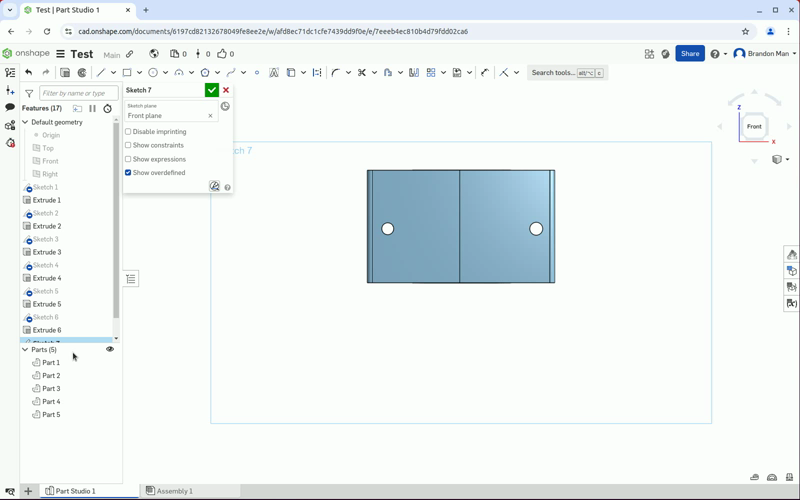
key(y)
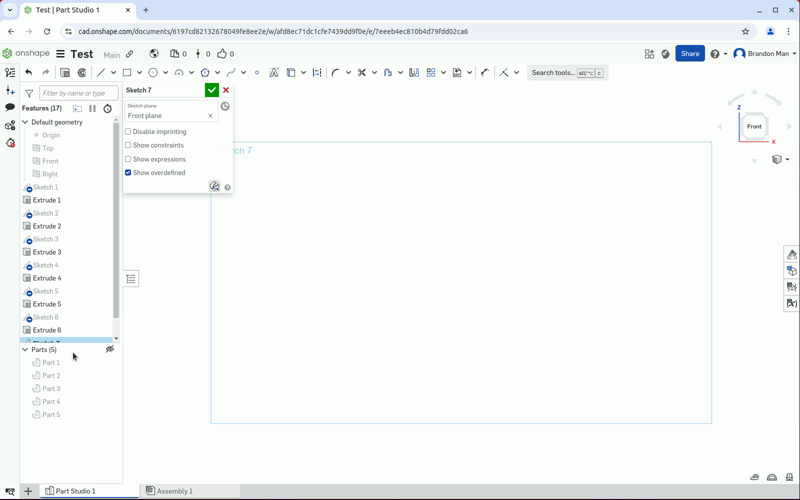
key(c)
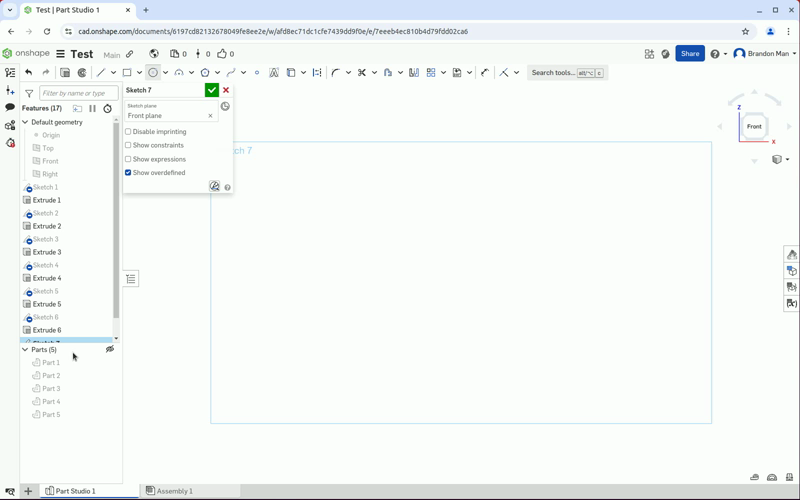
key_down(shift)
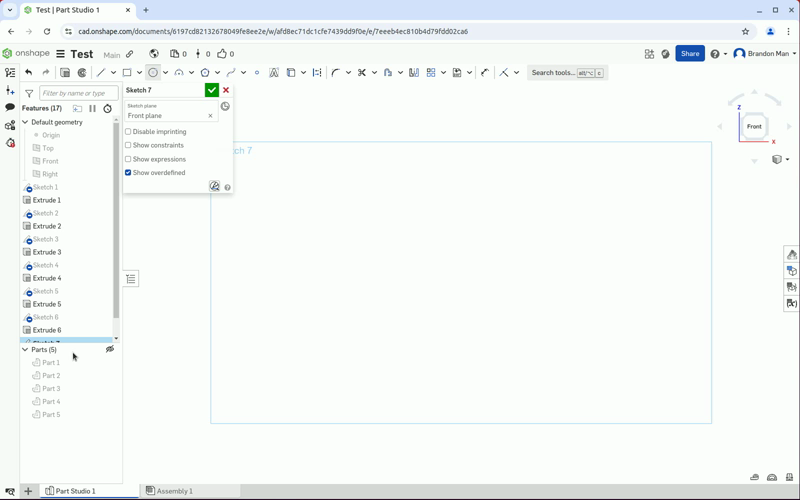
mouse_move(386, 228)
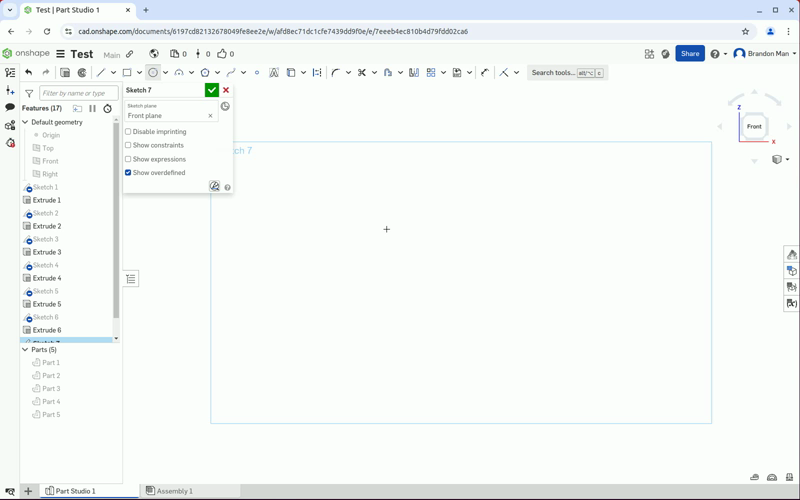
click(386, 228)
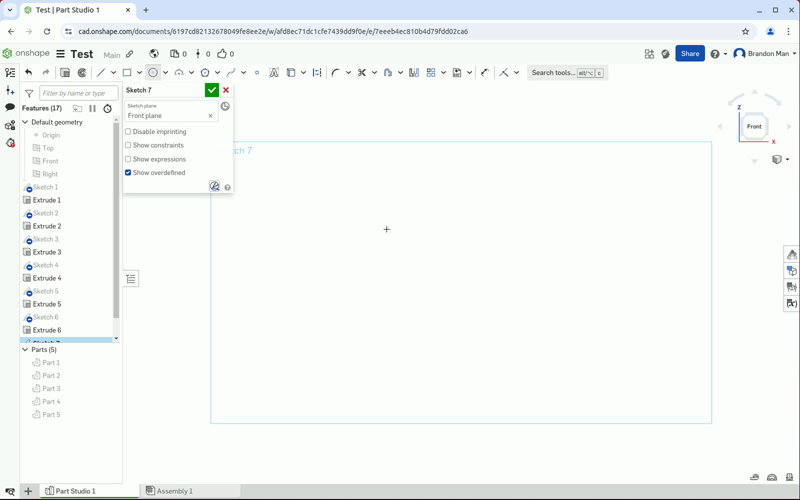
key_up(shift)
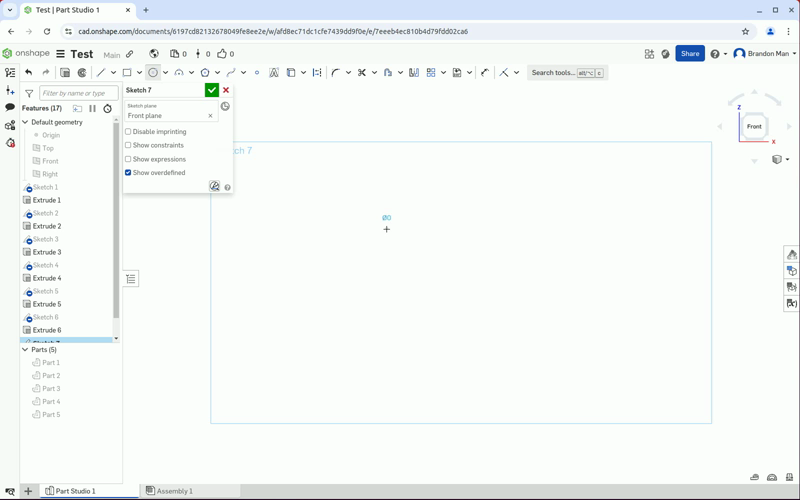
mouse_move(396, 228)
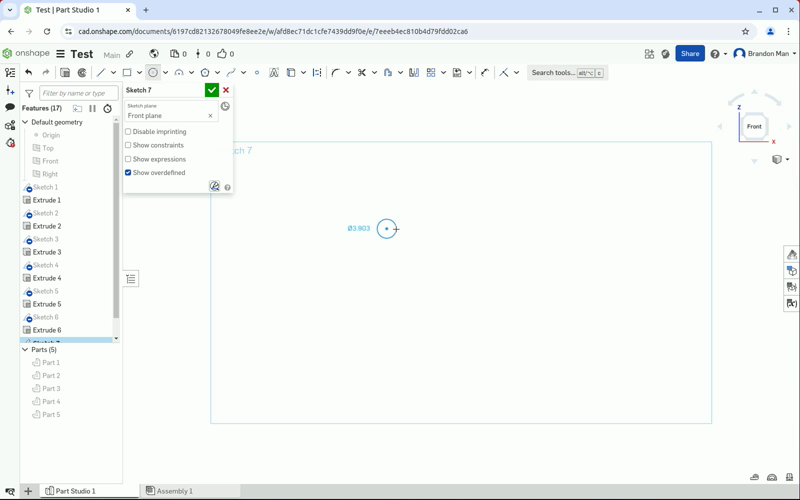
click(396, 228)
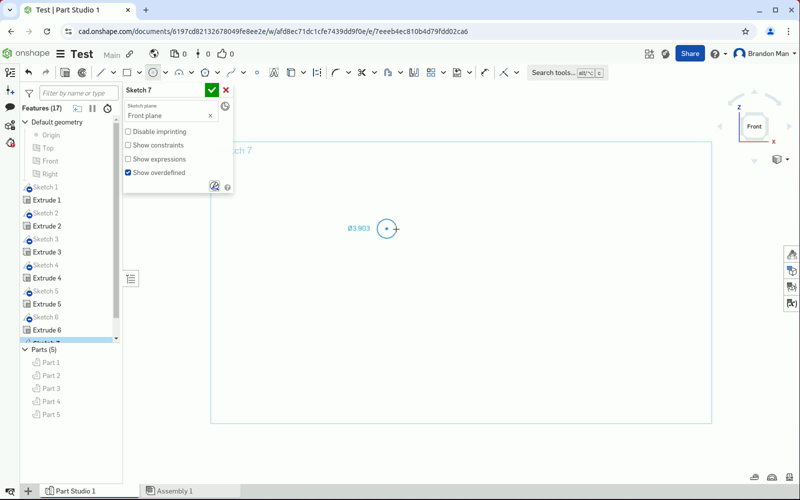
key(esc)
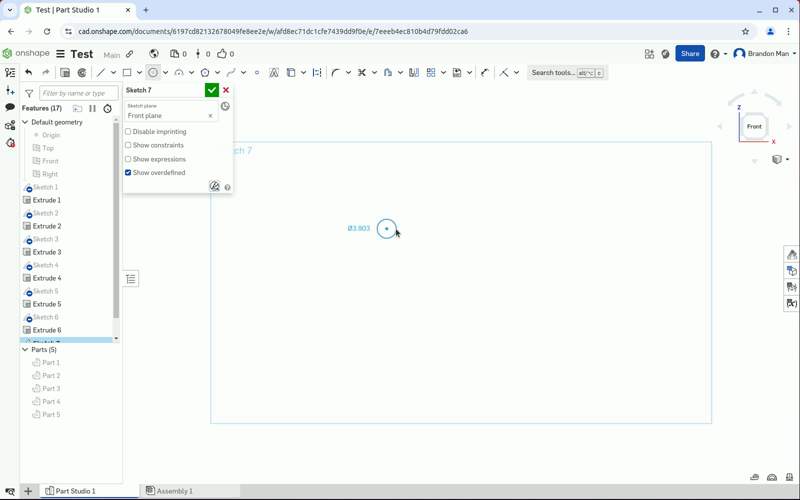
key(c)
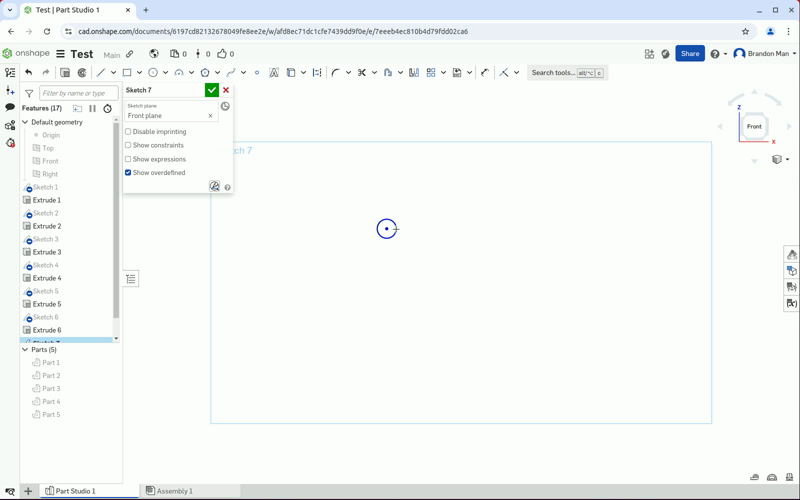
key_down(shift)
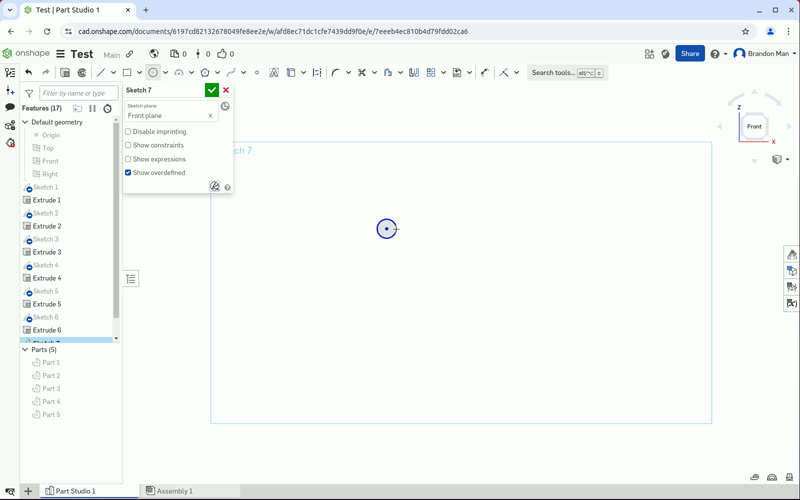
mouse_move(386, 228)
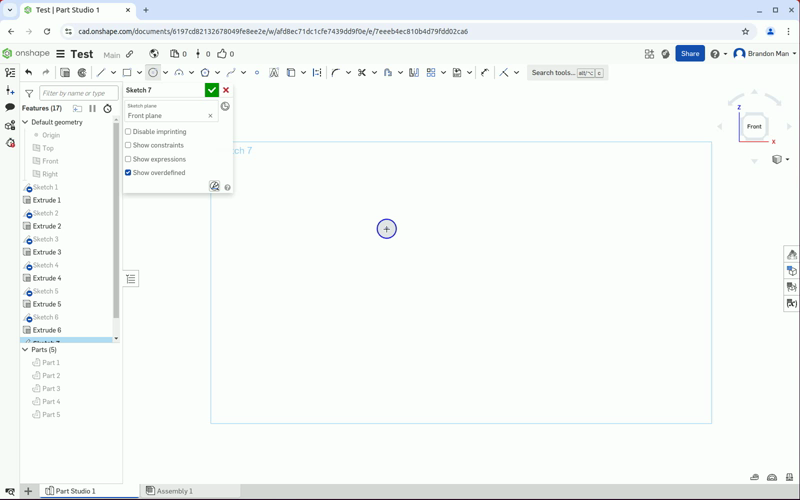
click(386, 228)
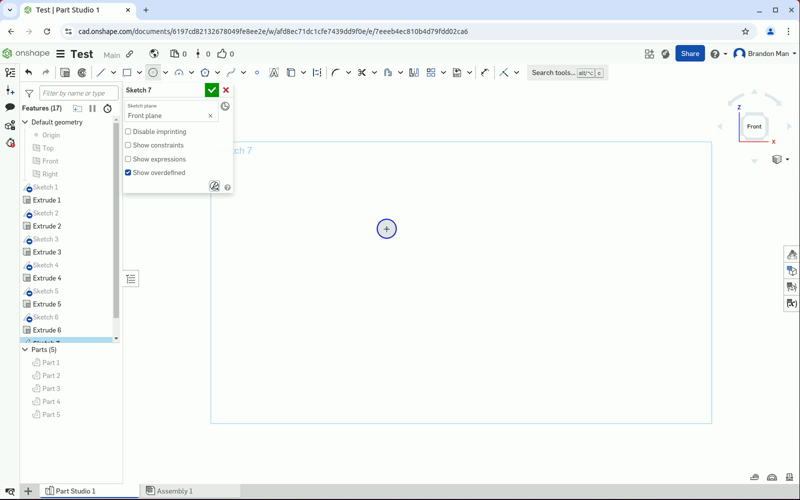
key_up(shift)
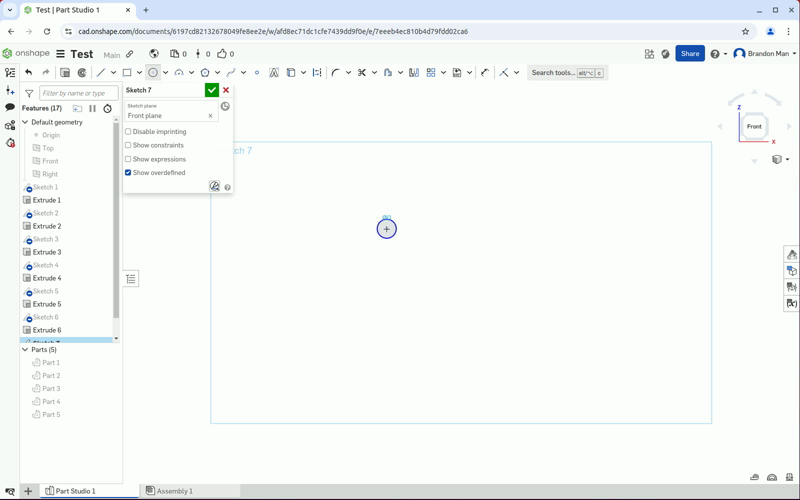
mouse_move(392, 228)
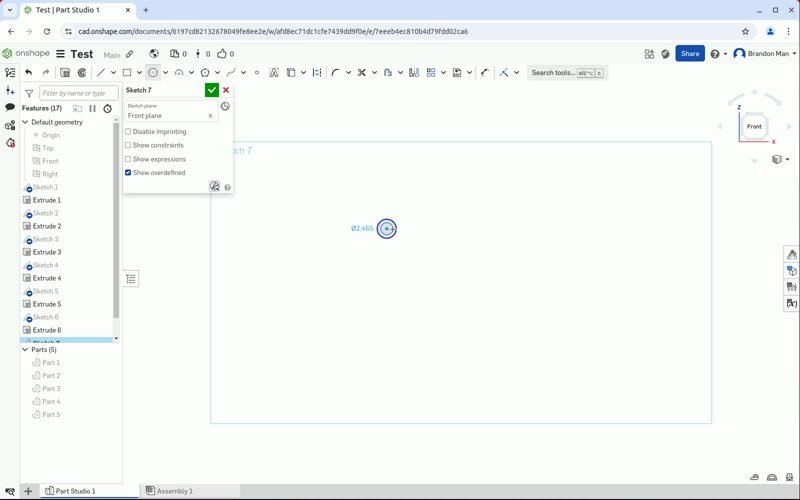
scroll(6)
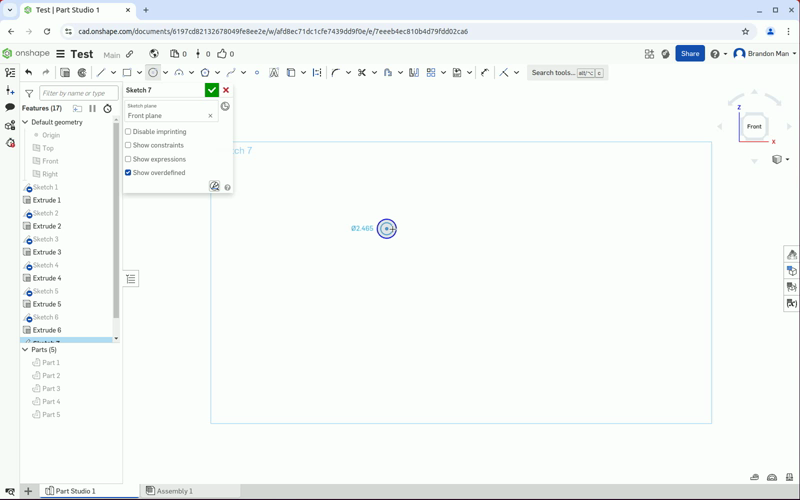
scroll(6)
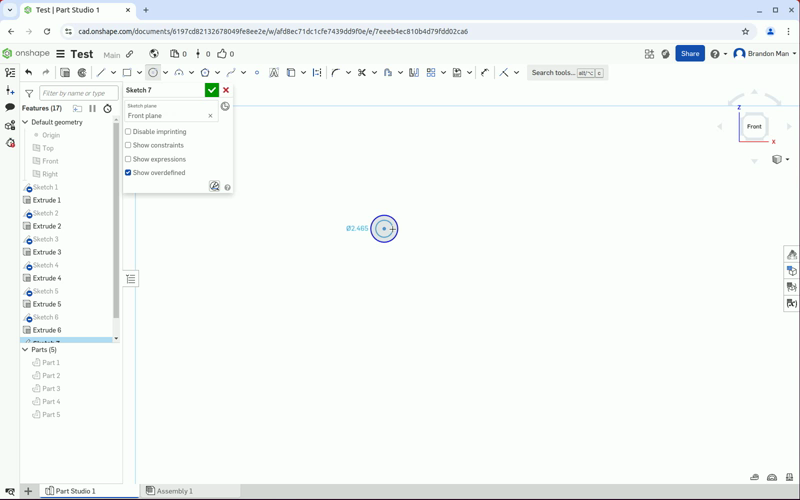
scroll(6)
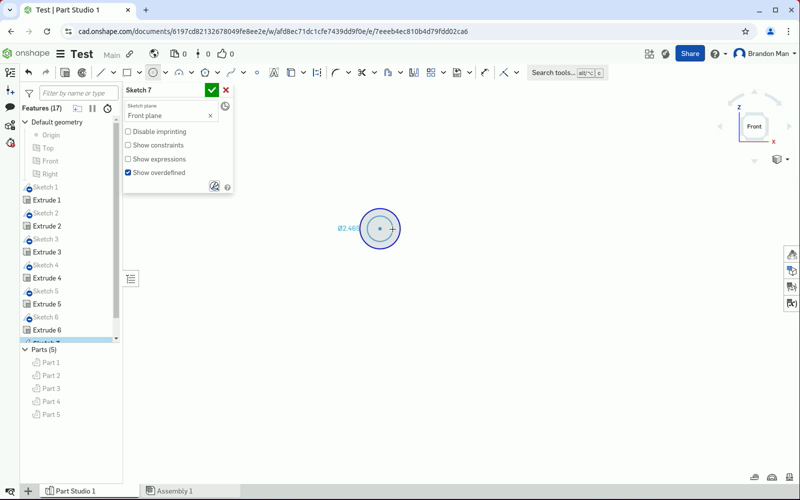
scroll(6)
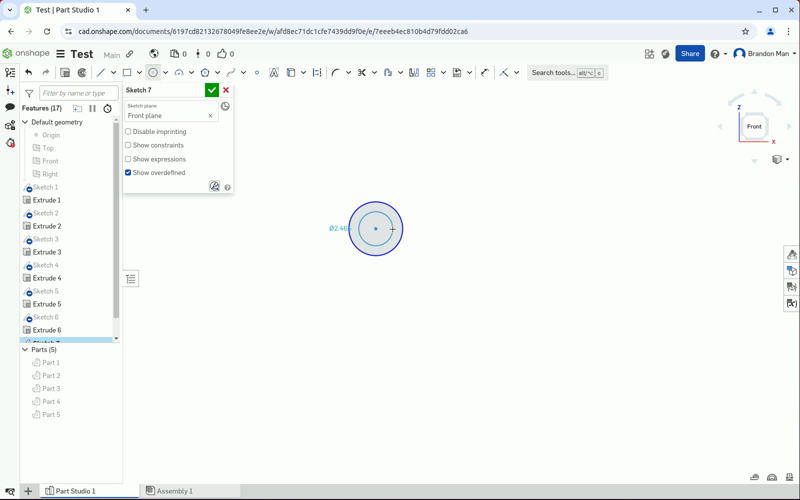
scroll(6)
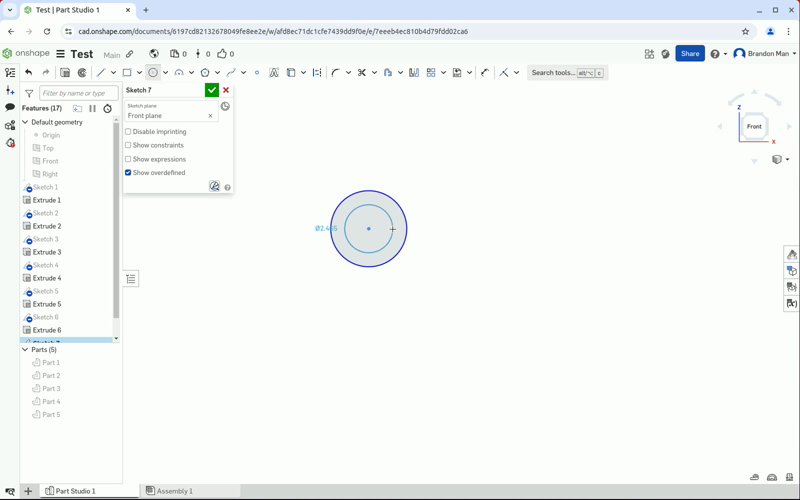
scroll(6)
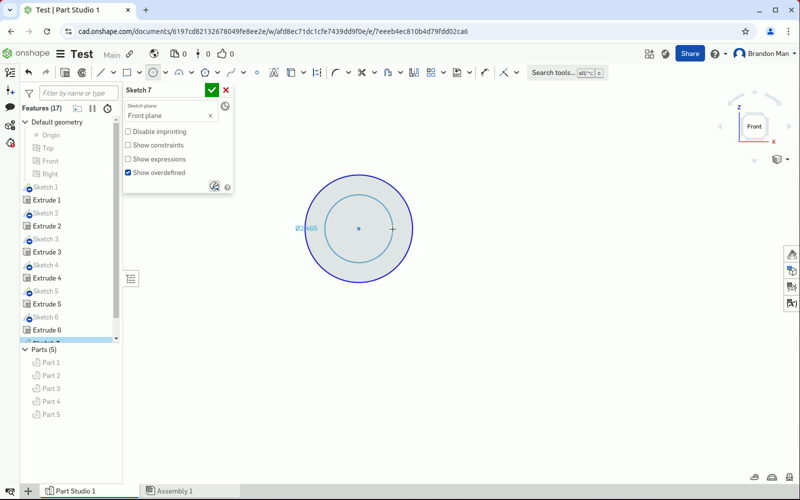
scroll(6)
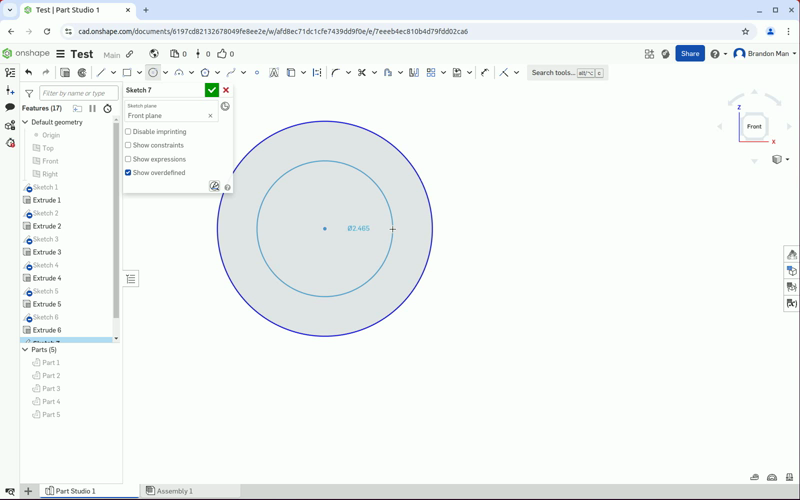
click(392, 228)
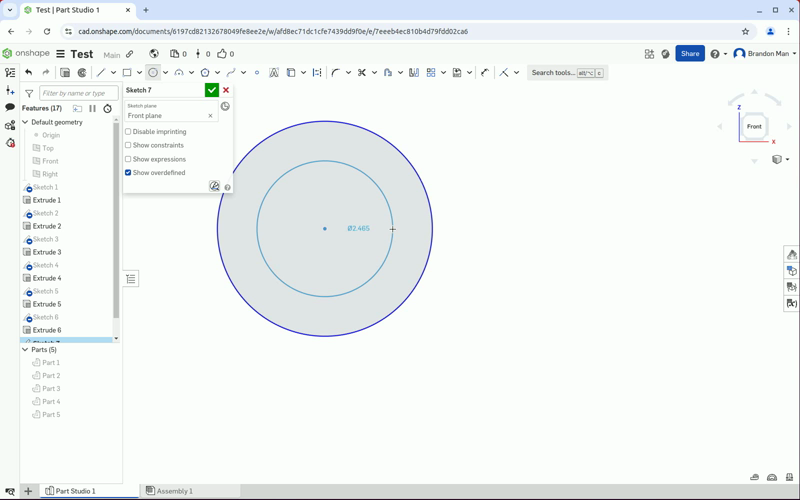
scroll(-6)
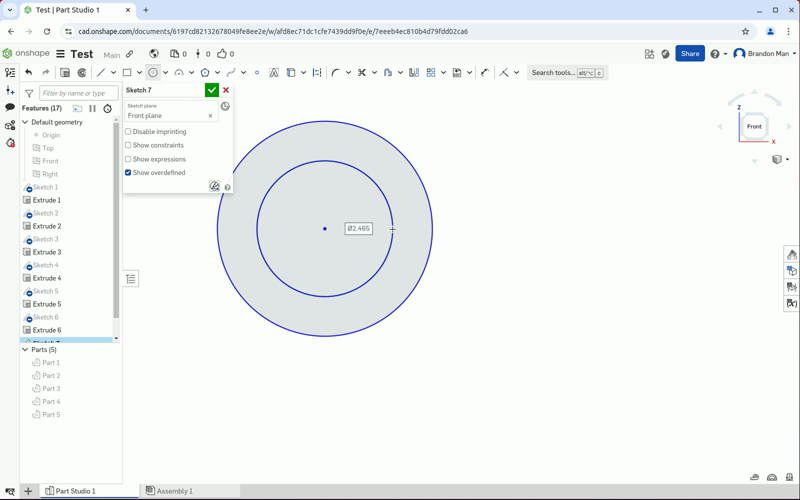
scroll(-6)
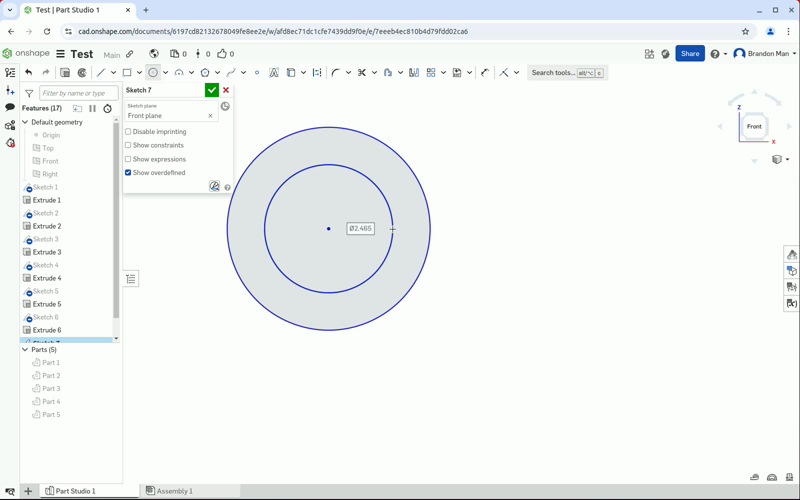
scroll(-6)
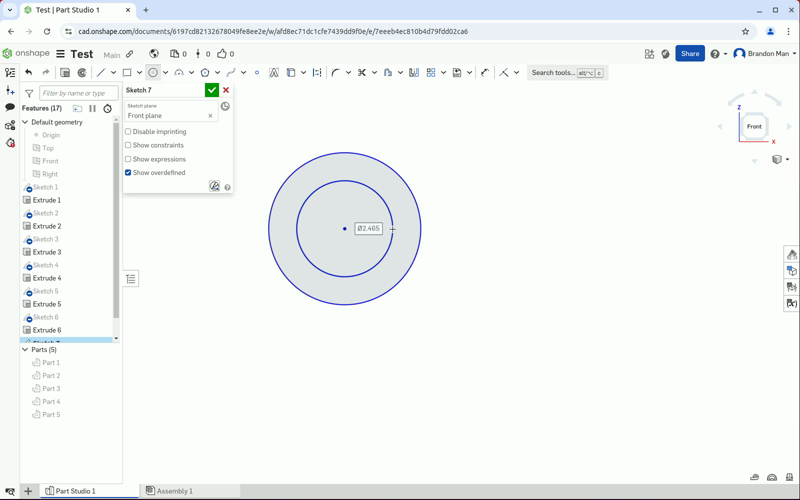
scroll(-6)
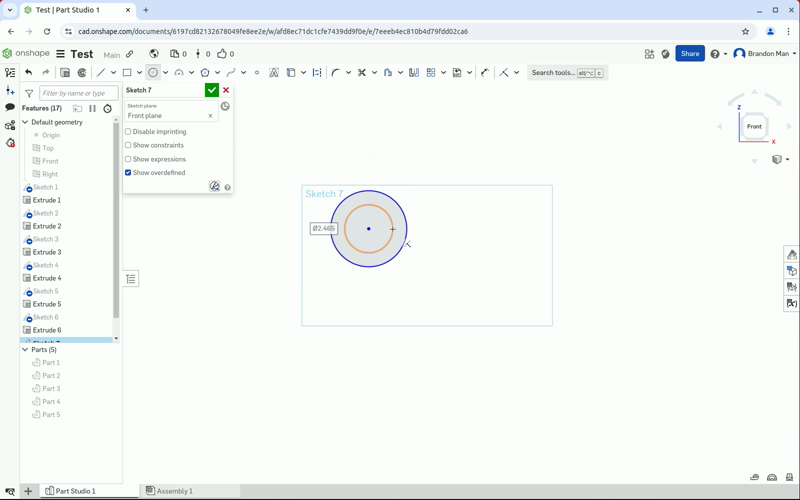
scroll(-6)
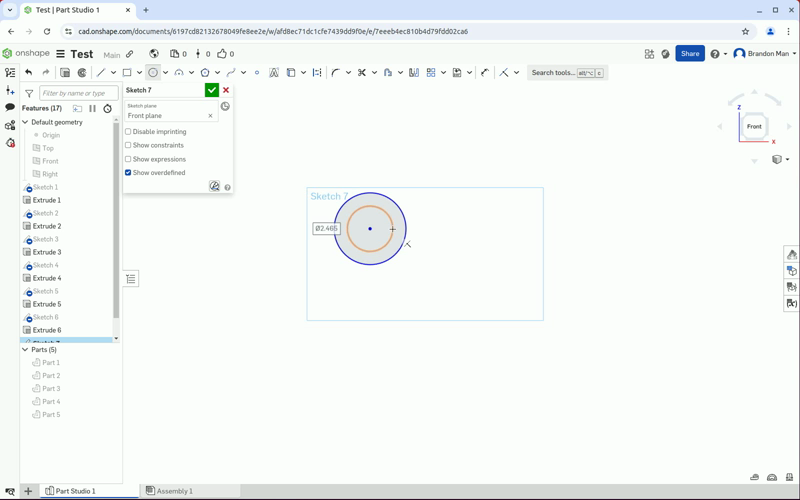
scroll(-6)
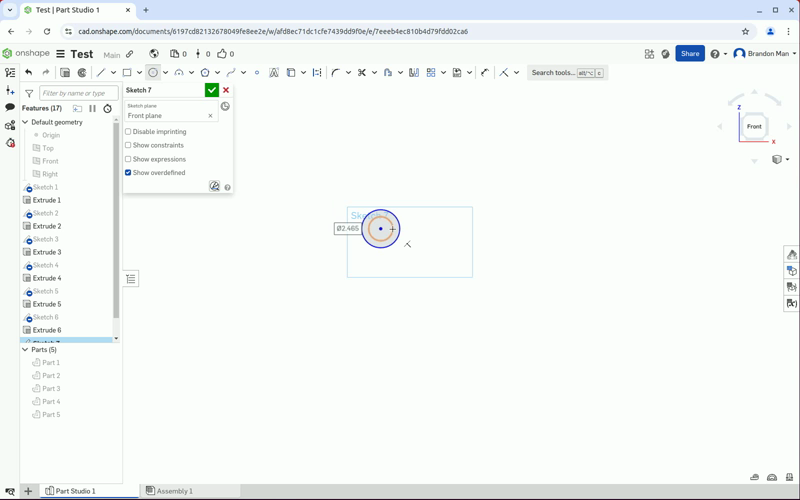
scroll(-6)
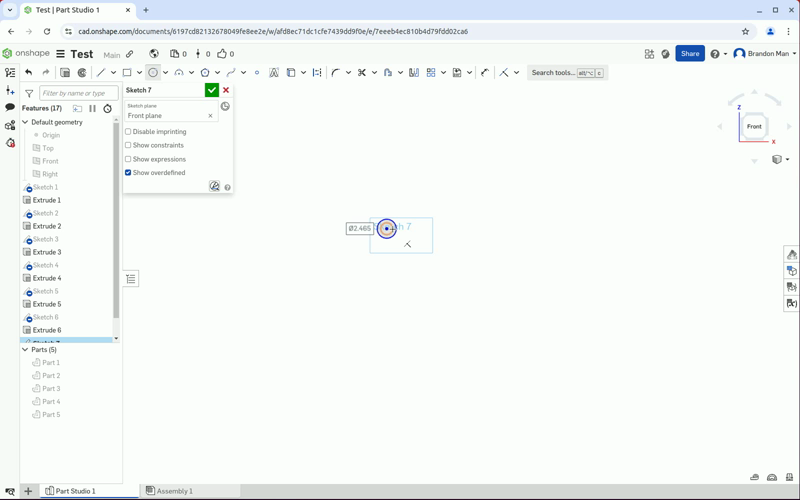
key(esc)
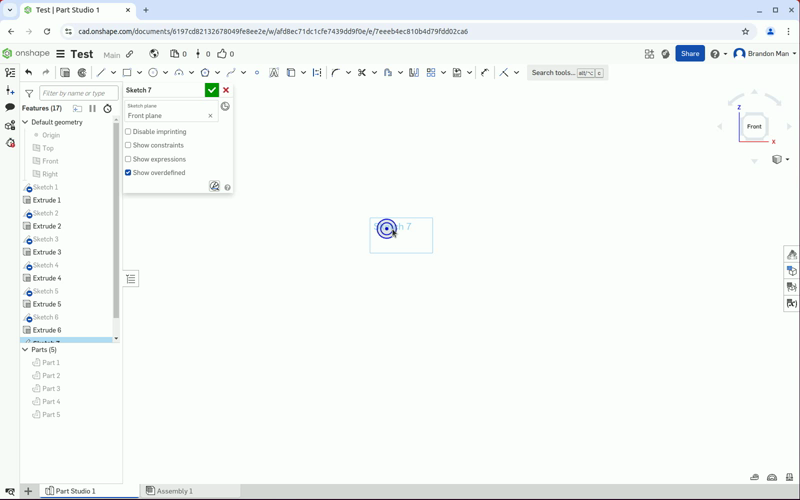
mouse_move(378, 225)
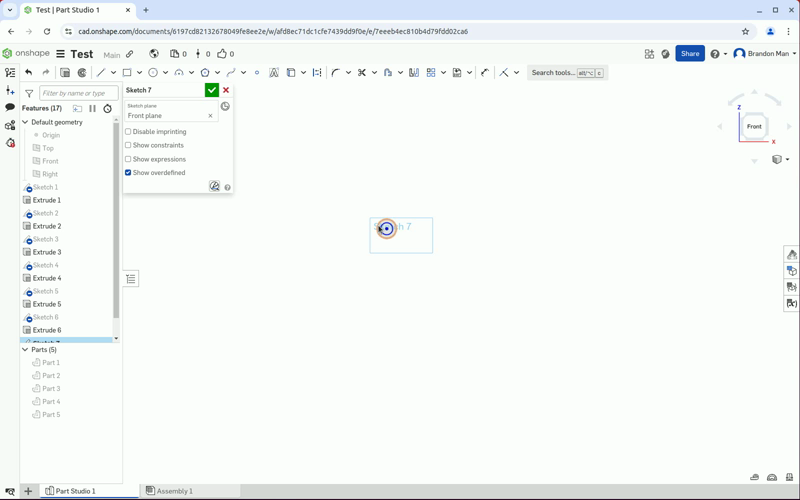
scroll(6)
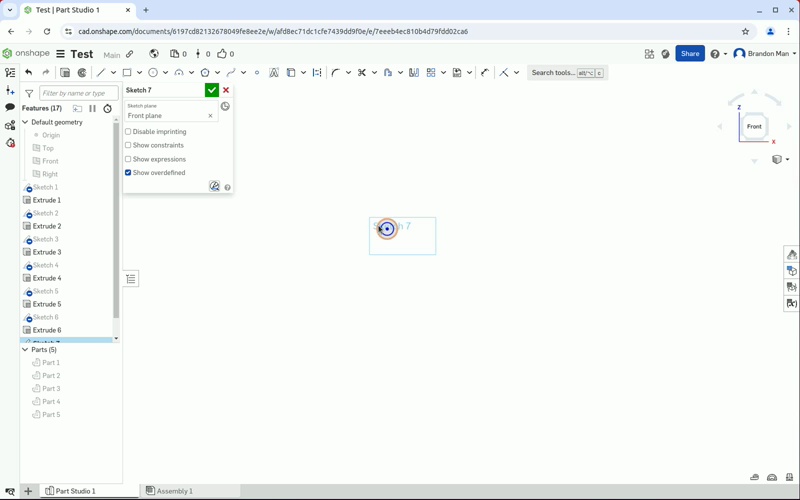
scroll(6)
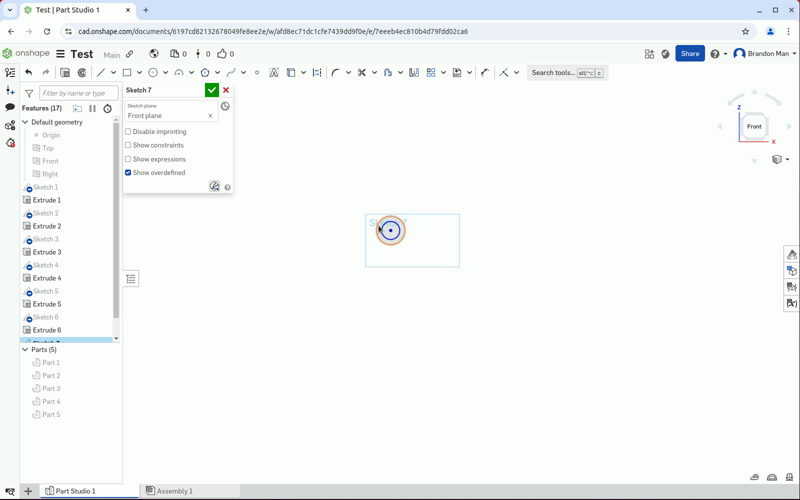
scroll(6)
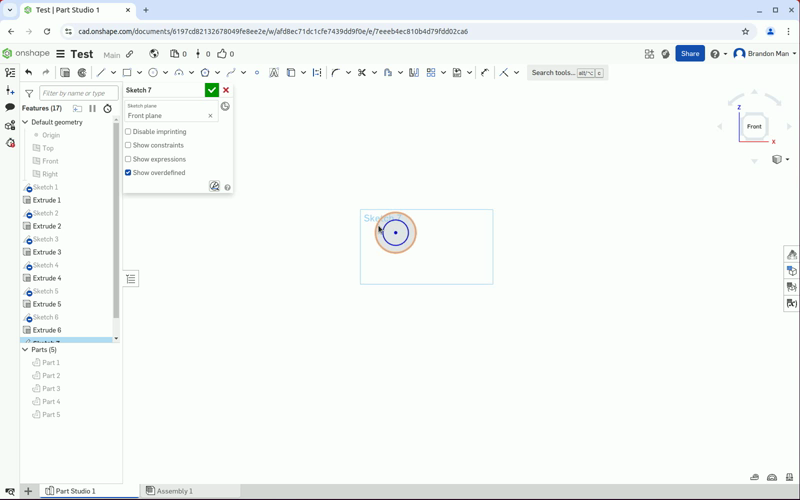
scroll(6)
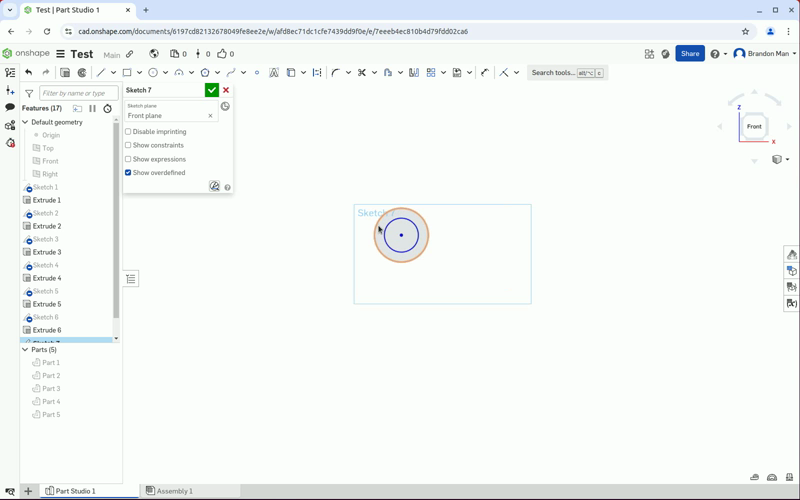
scroll(6)
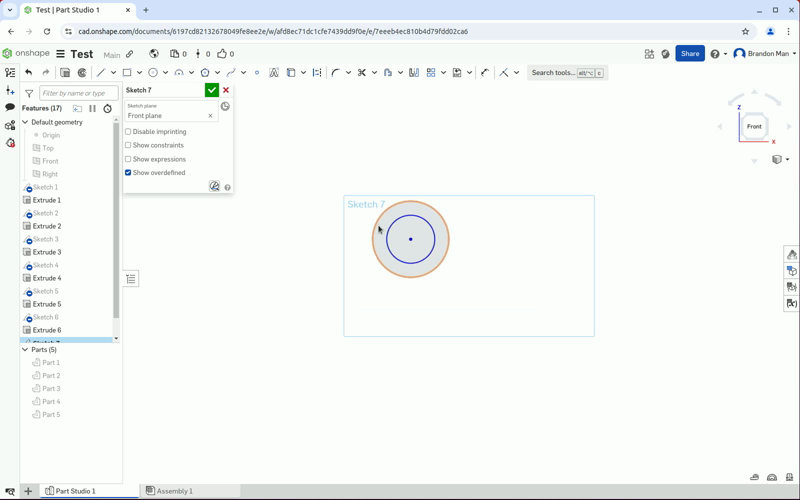
scroll(6)
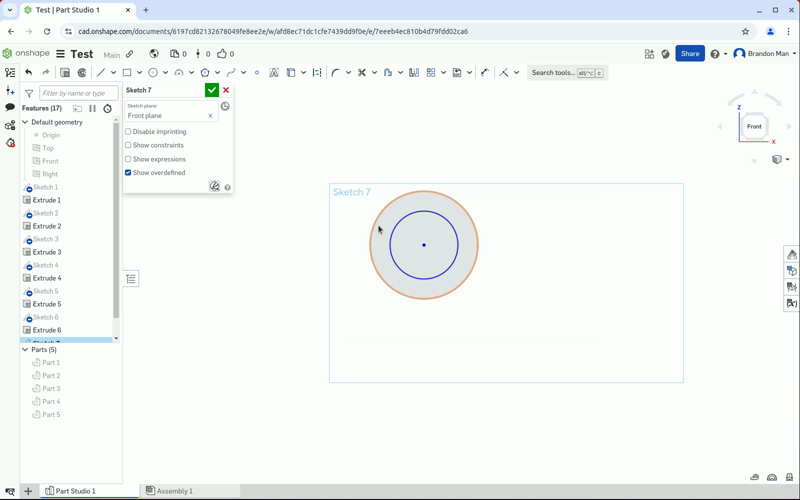
scroll(6)
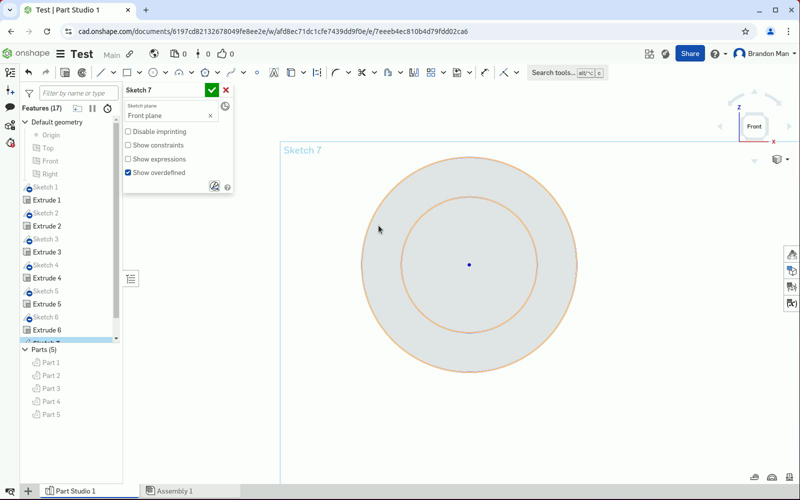
click(378, 225)
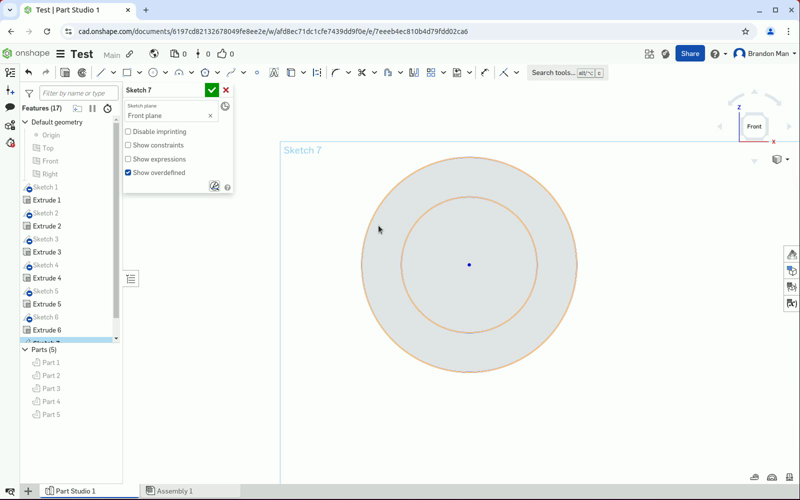
scroll(-6)
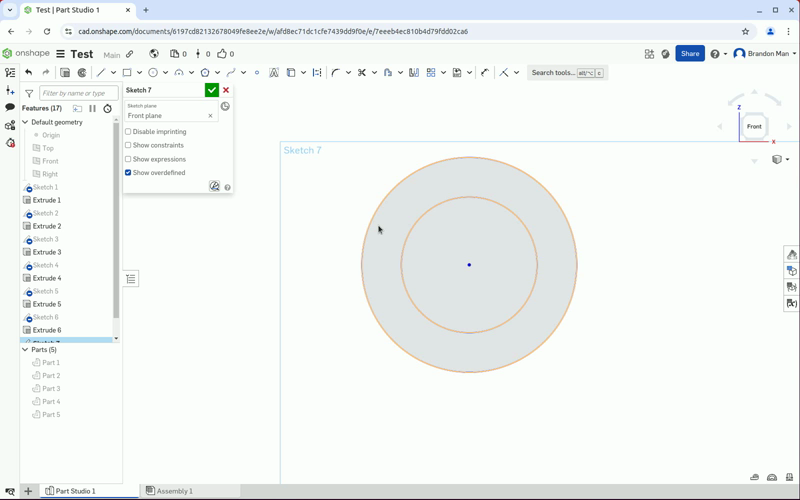
scroll(-6)
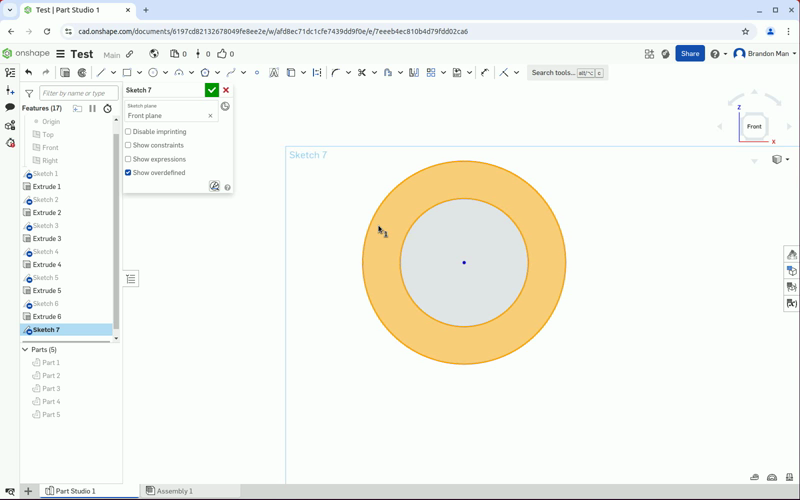
scroll(-6)
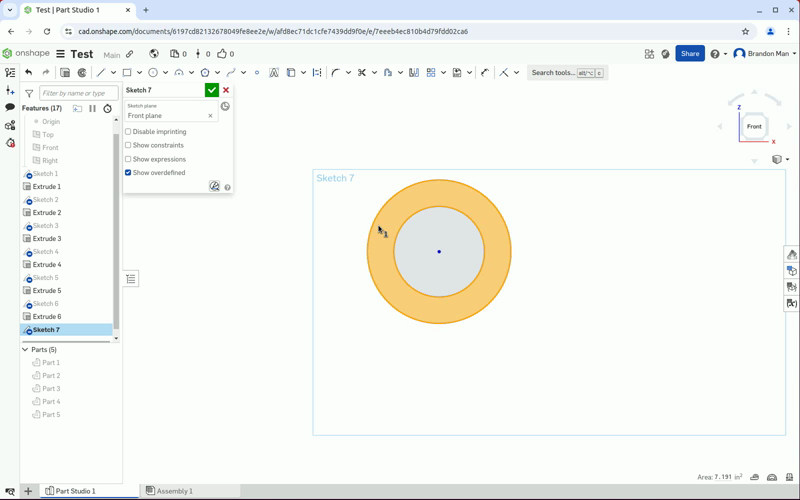
scroll(-6)
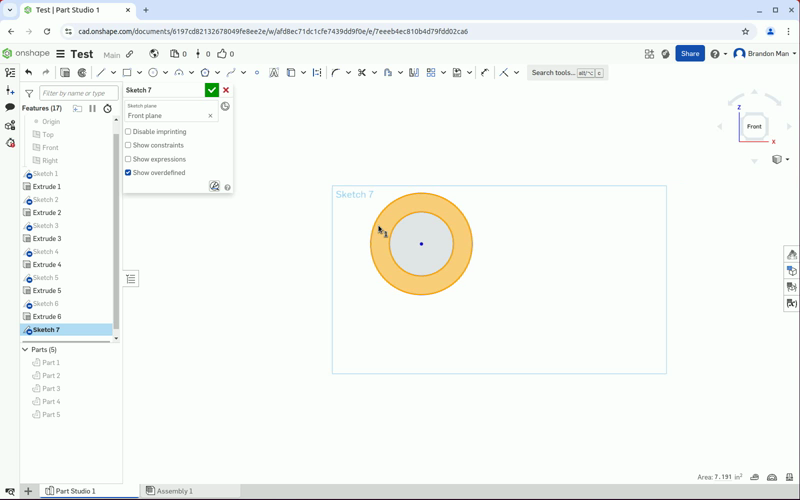
scroll(-6)
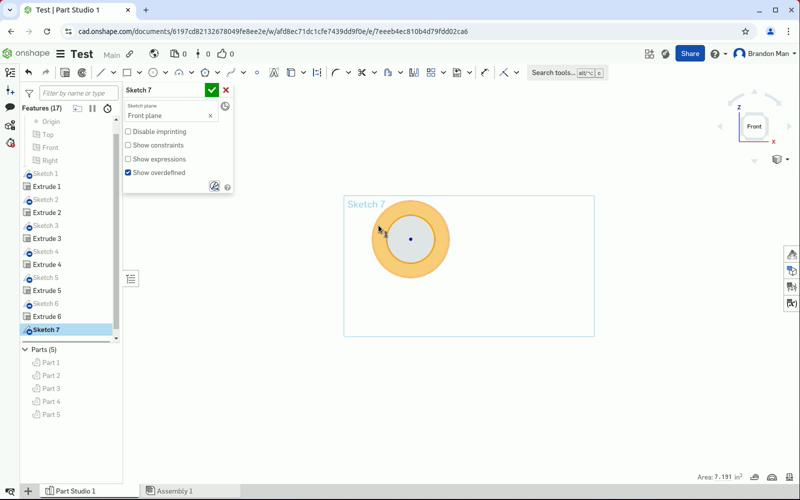
scroll(-6)
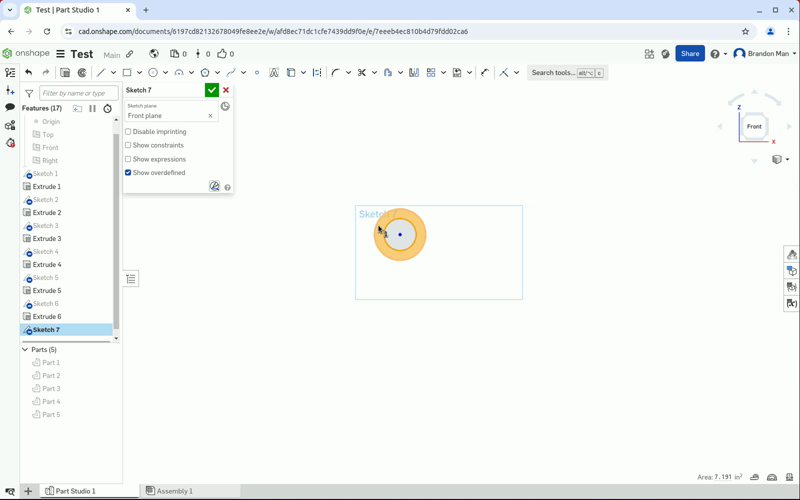
scroll(-6)
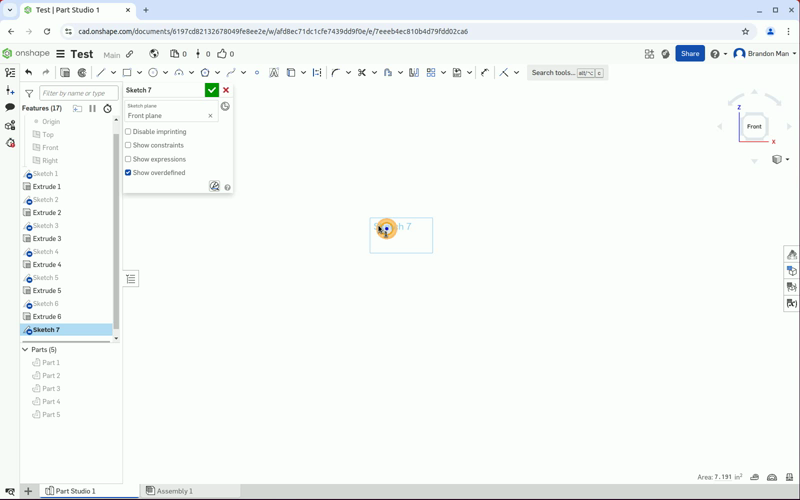
mouse_move(73, 352)
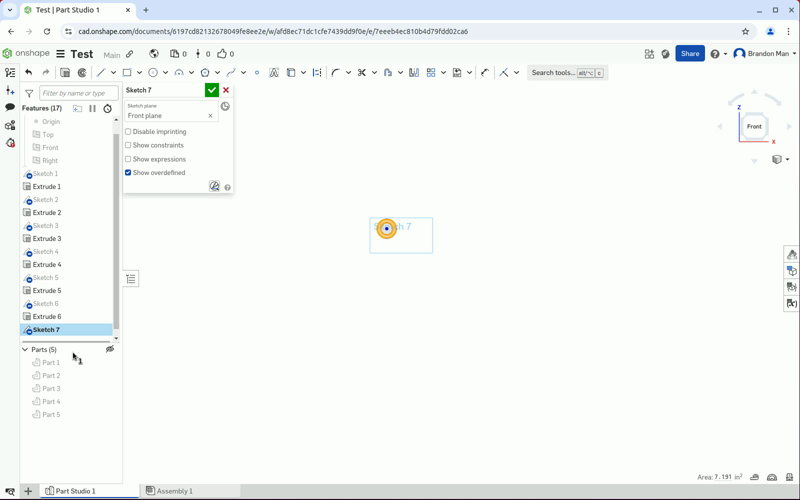
key(shift+y)
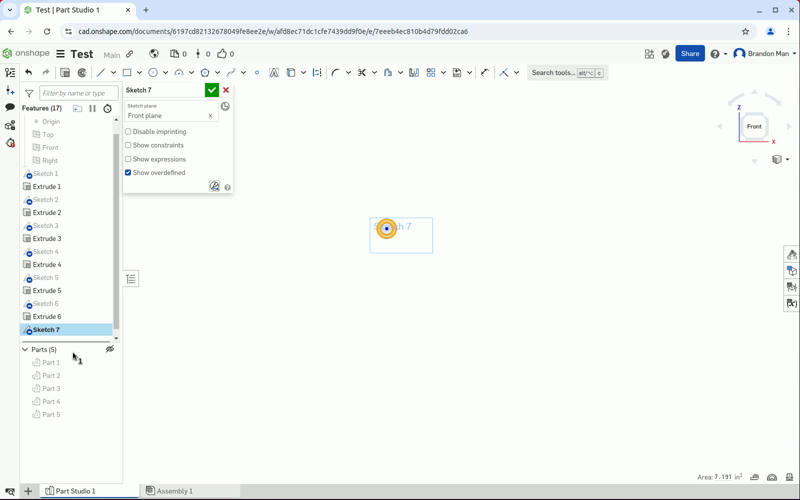
key(shift+e)
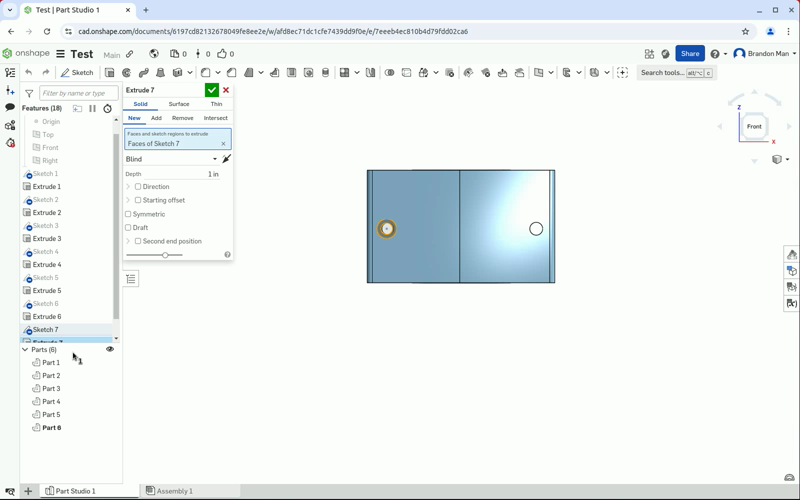
mouse_move(143, 106)
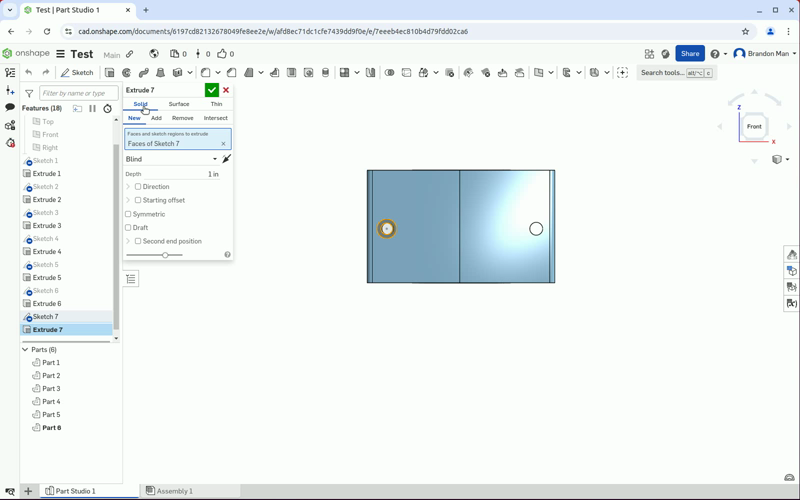
click(143, 106)
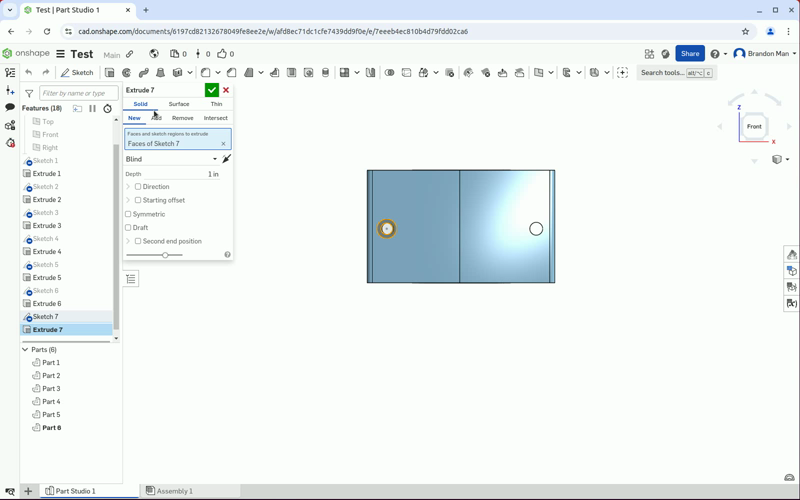
mouse_move(186, 120)
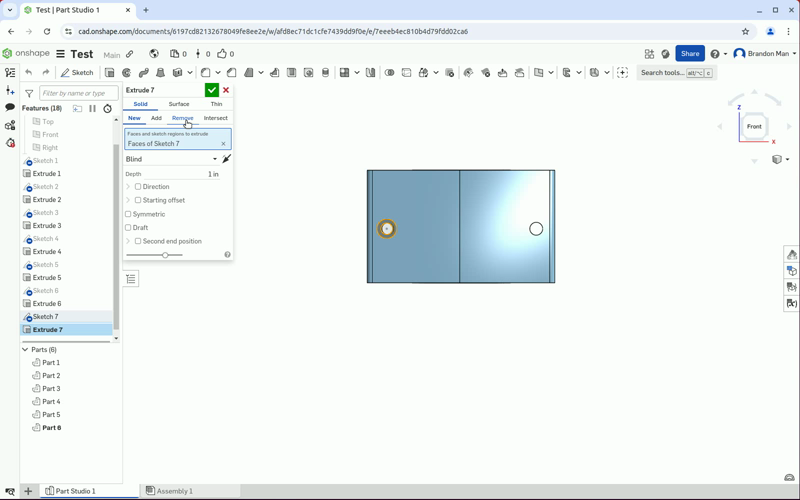
click(186, 120)
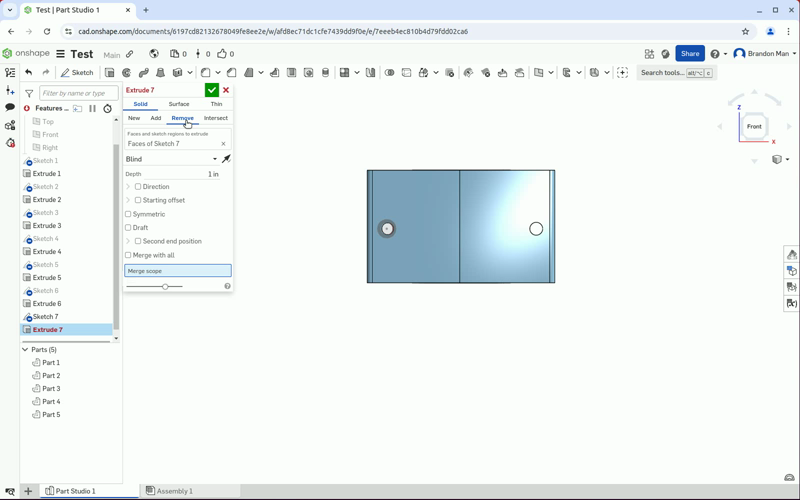
key(tab, 4)
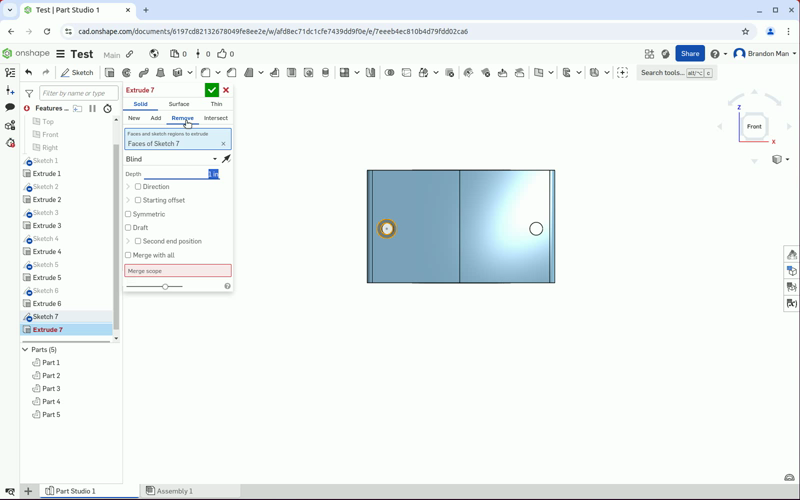
text(-9.628)
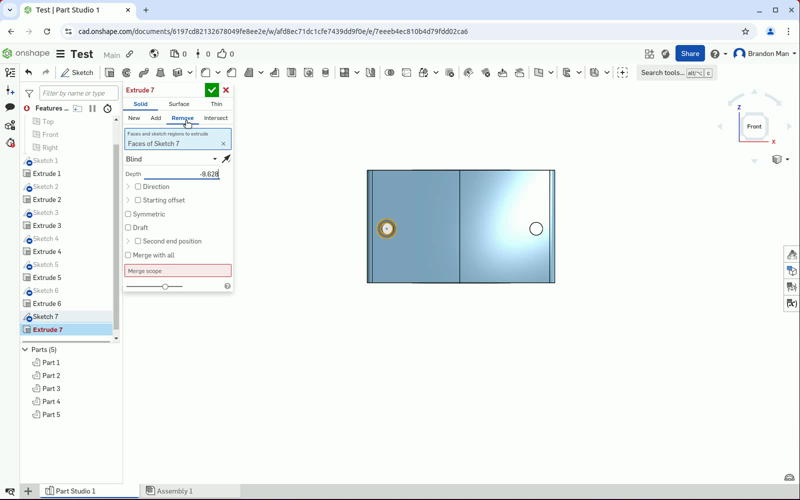
key(tab, 6)
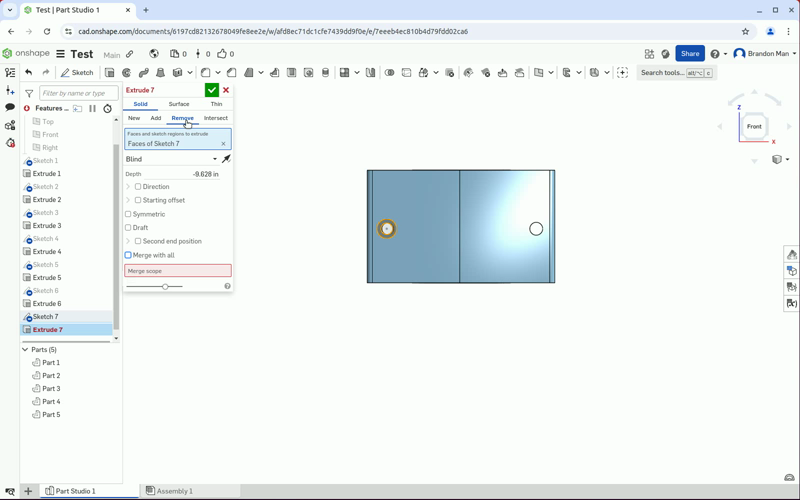
key(space)
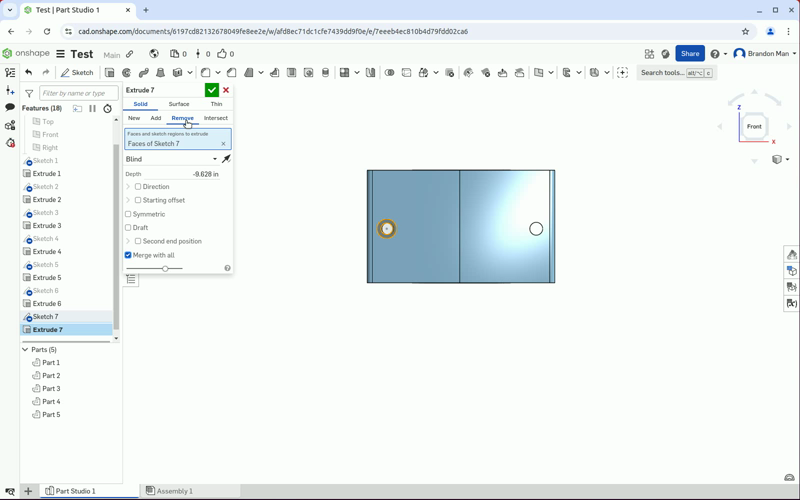
key(enter)
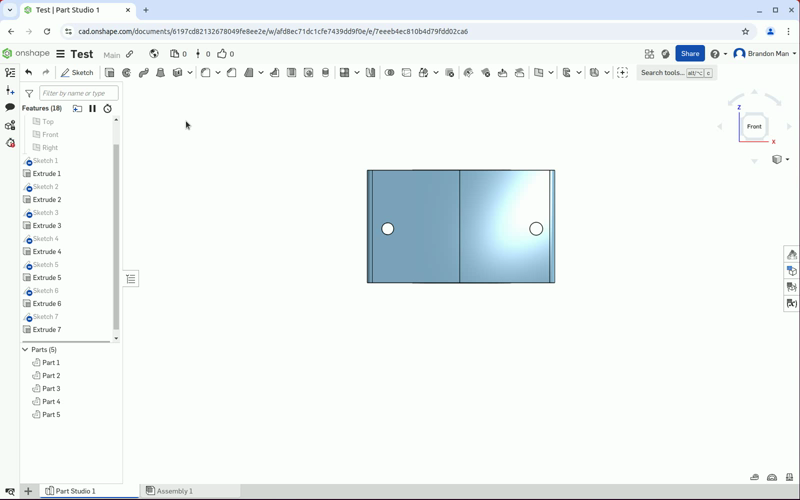
key(shift+h)
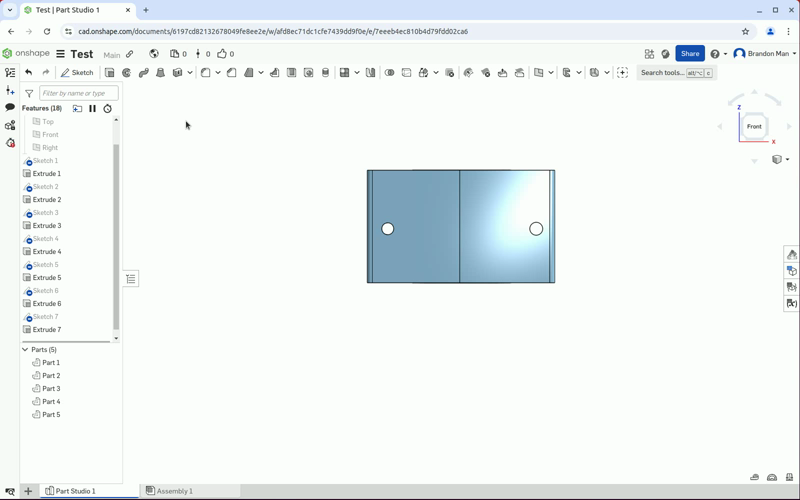
key(shift+h)
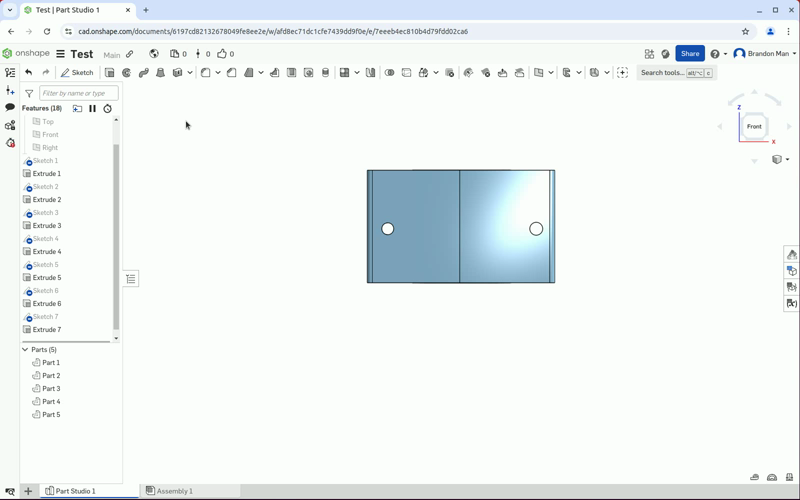
key(shift+7)
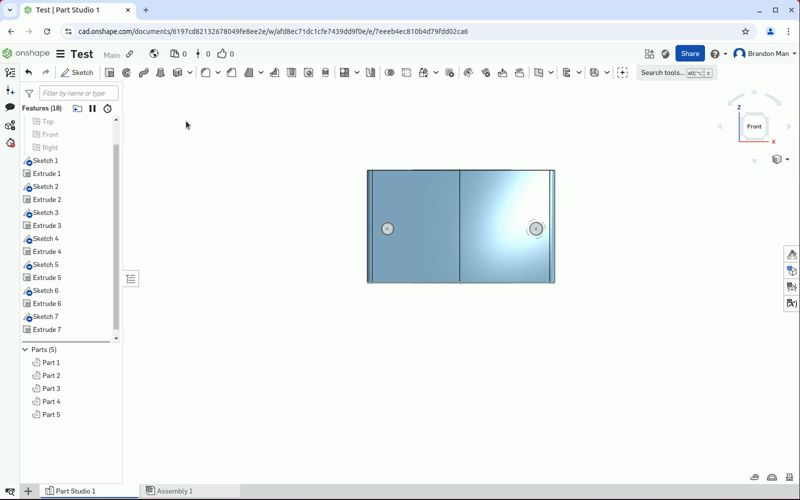
key(left, 2)
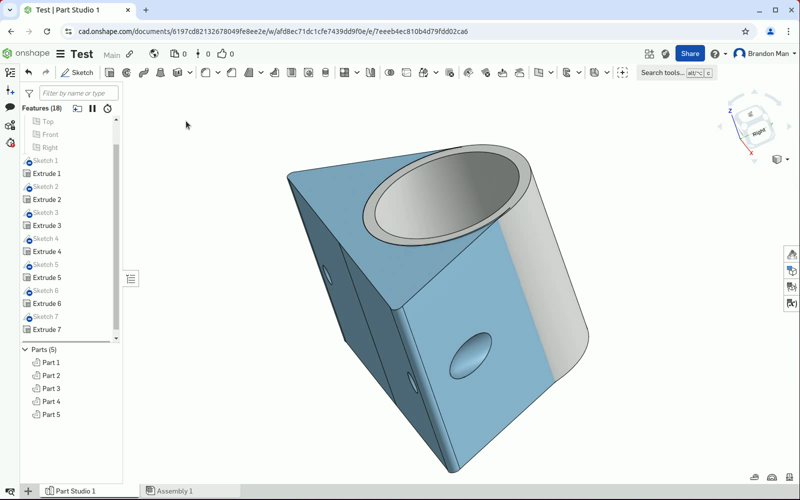
key(down, 2)
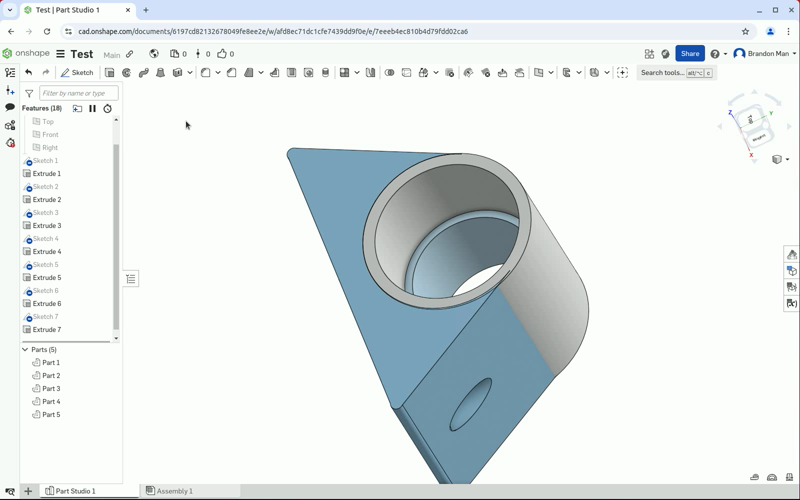
key(up, 2)
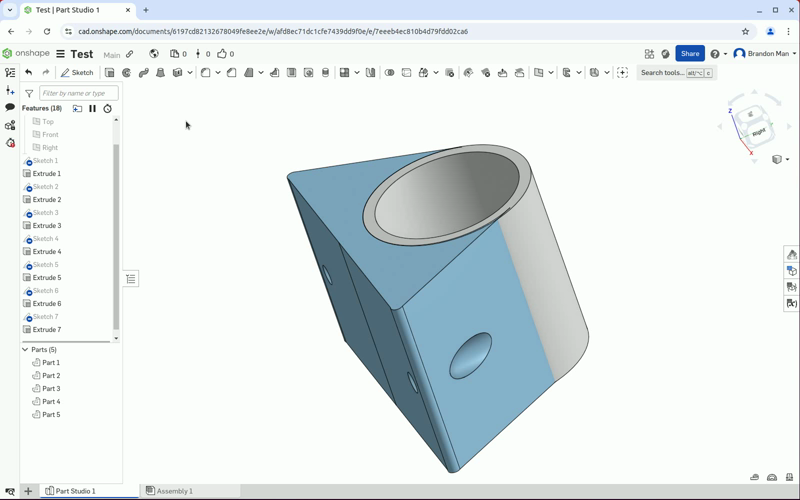
key(right, 2)
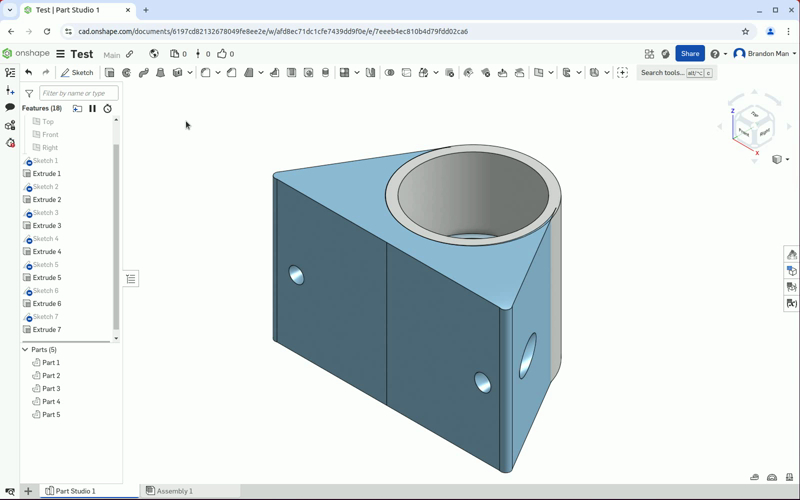
mouse_move(69, 163)
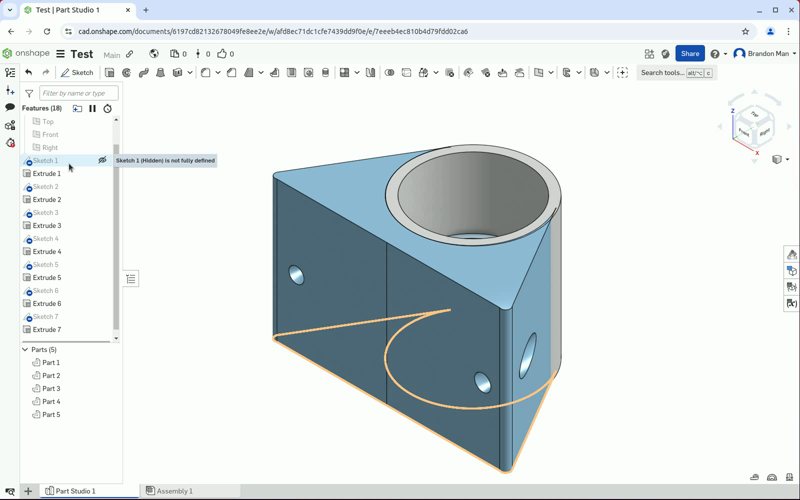
click(69, 163)